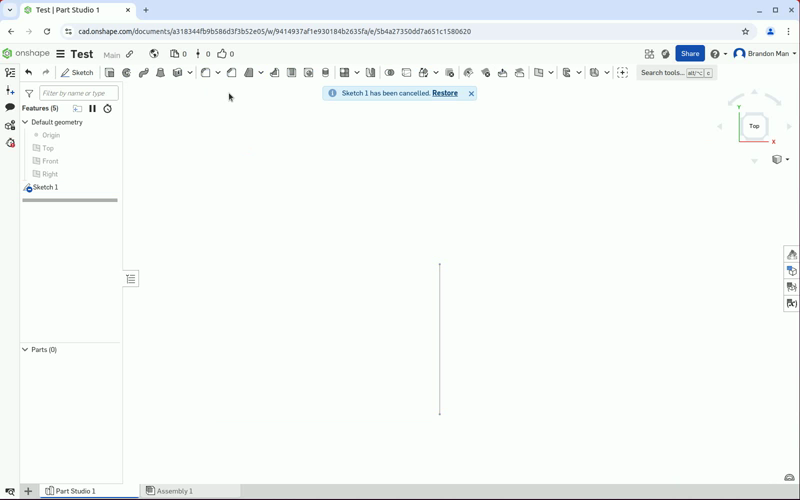
key(shift+h)
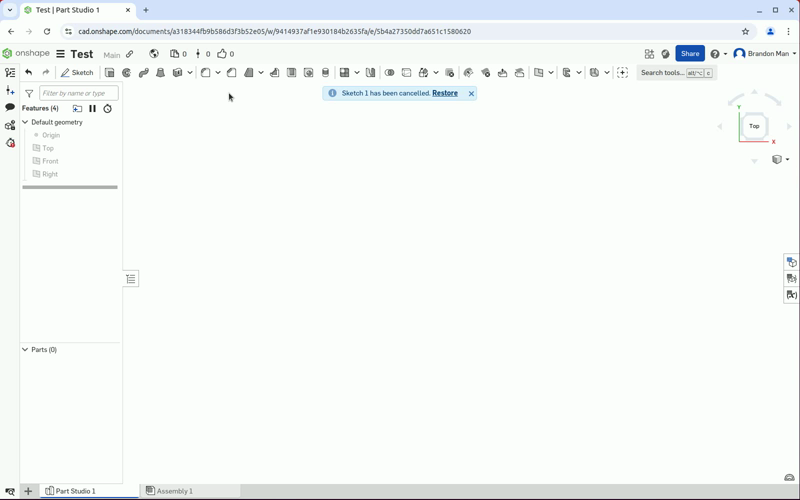
mouse_move(73, 352)
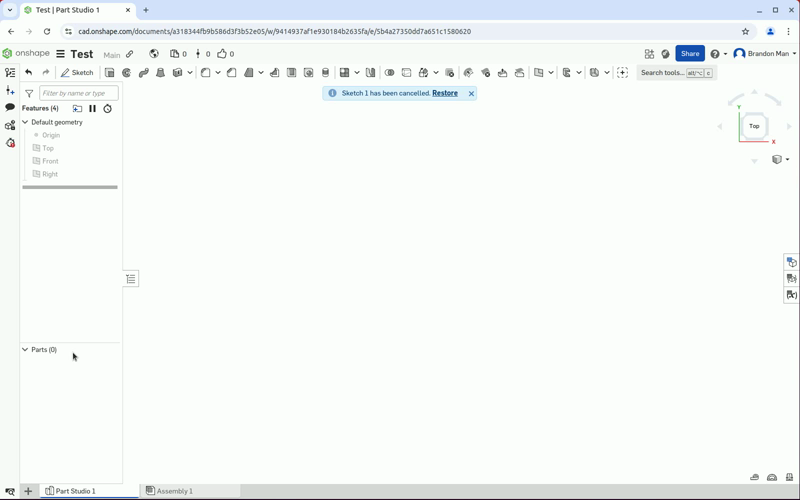
key(y)
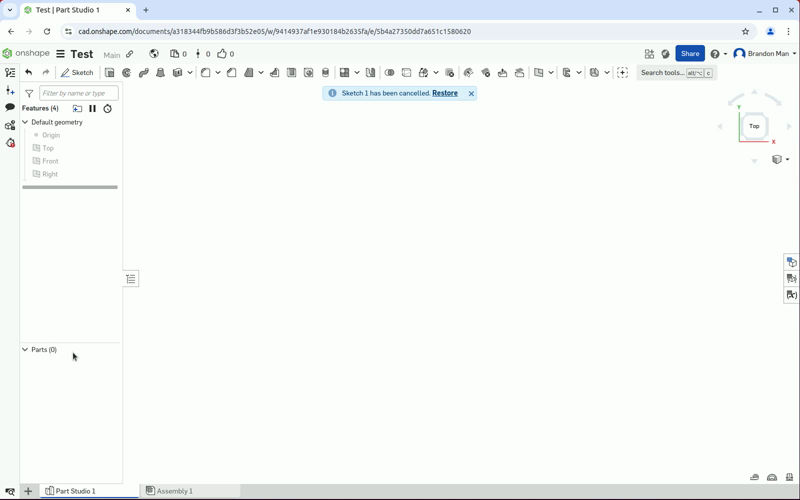
key(shift+p)
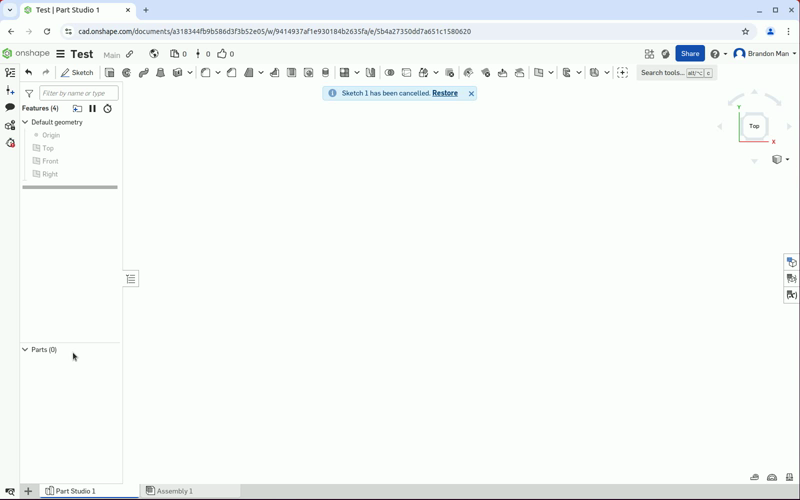
key(space)
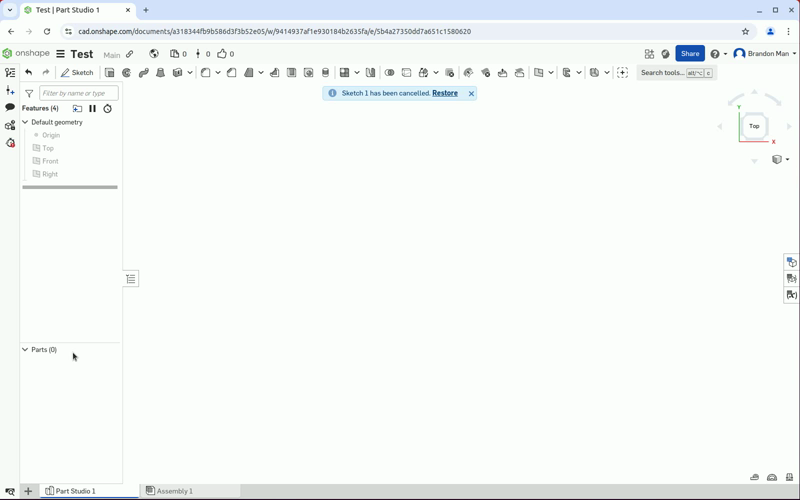
key_down(shift)
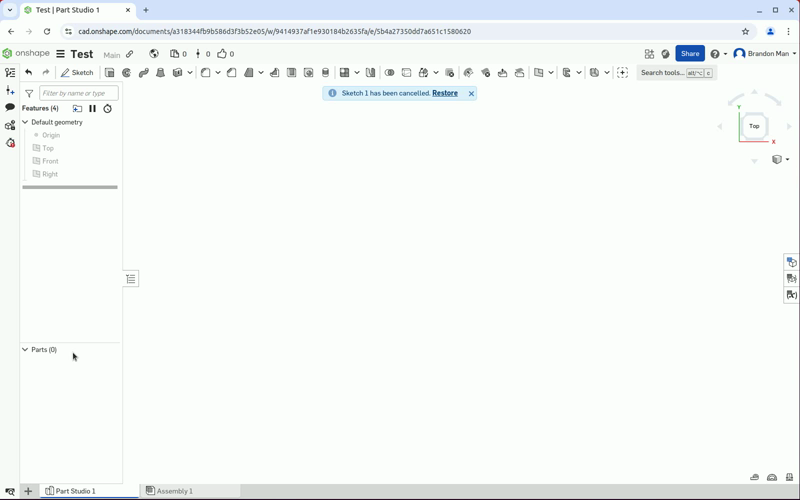
key(up)
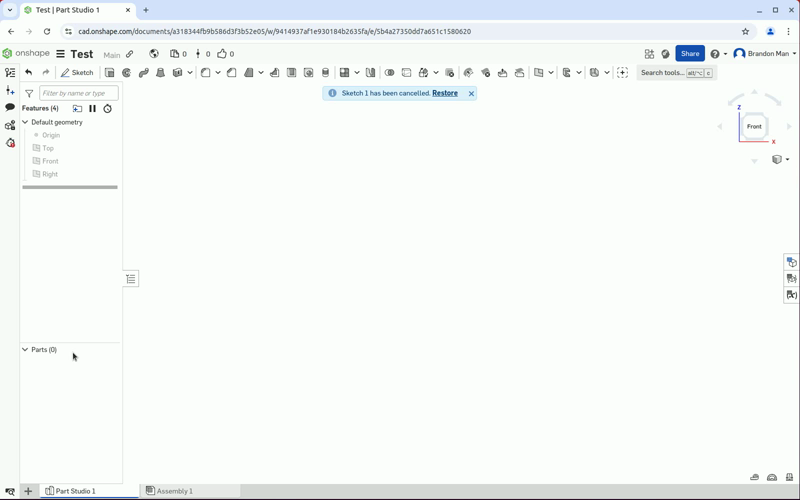
key_up(shift)
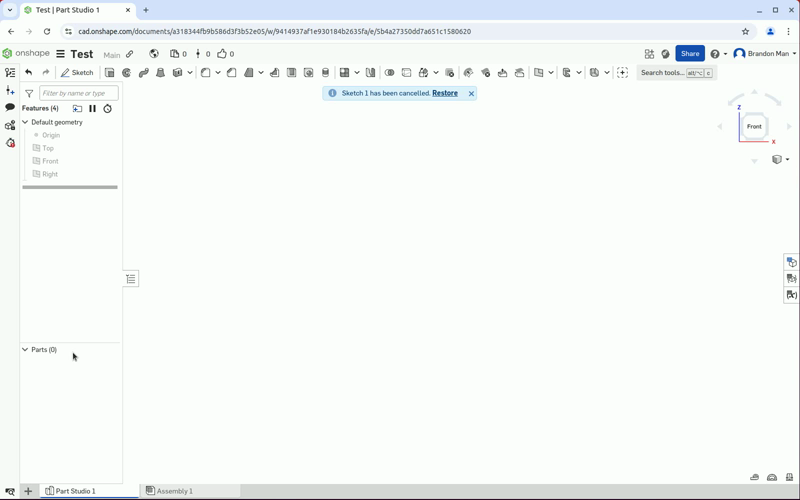
mouse_move(73, 352)
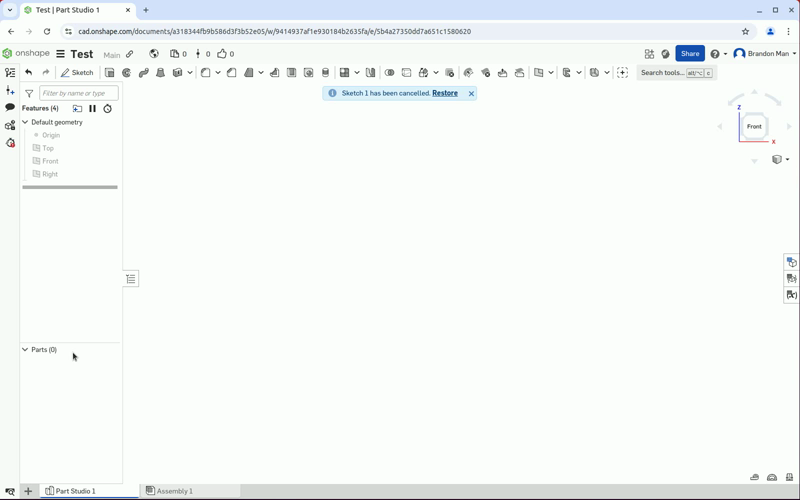
key(shift+y)
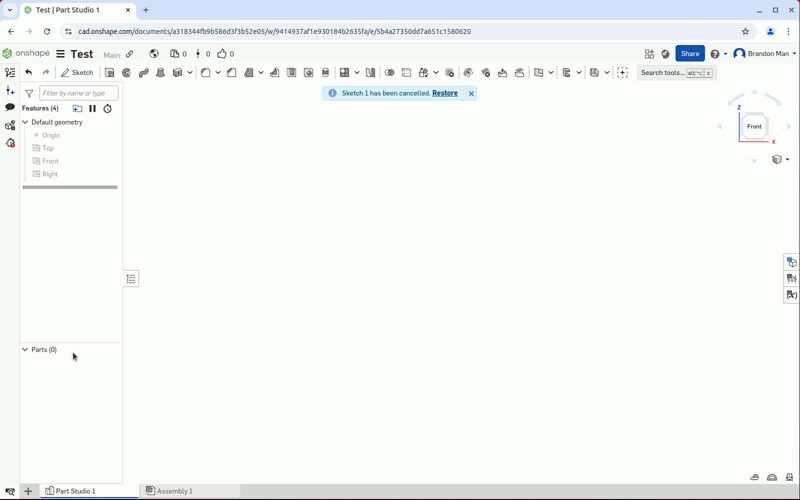
key(shift+s)
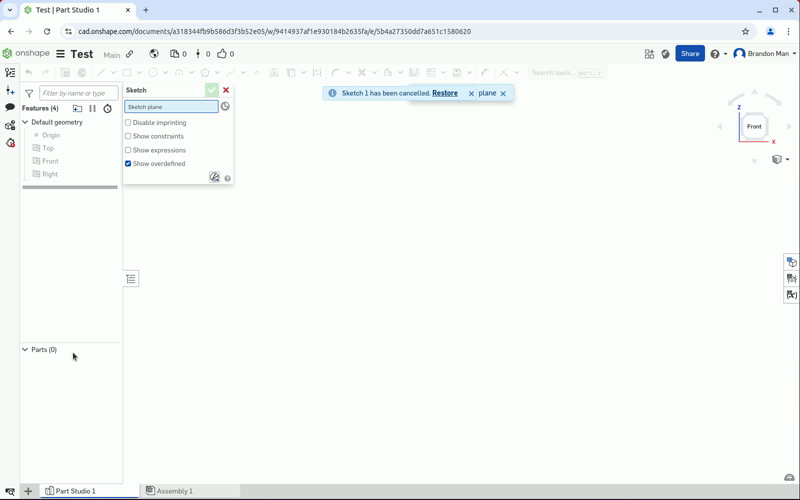
mouse_move(73, 163)
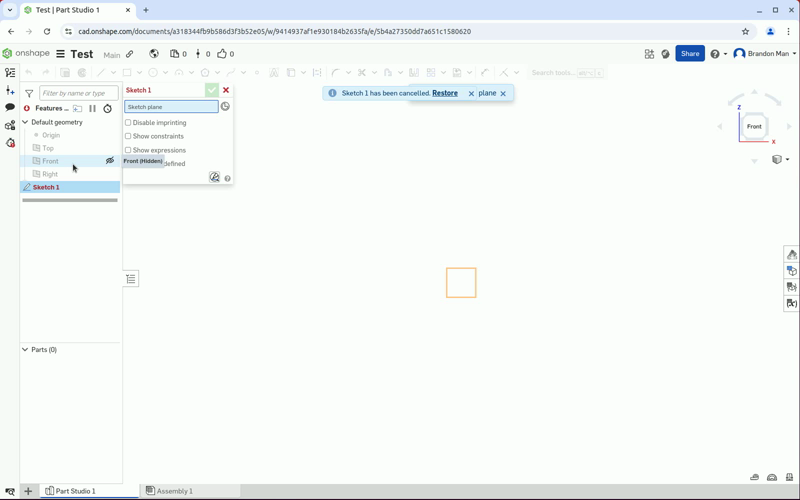
click(73, 163)
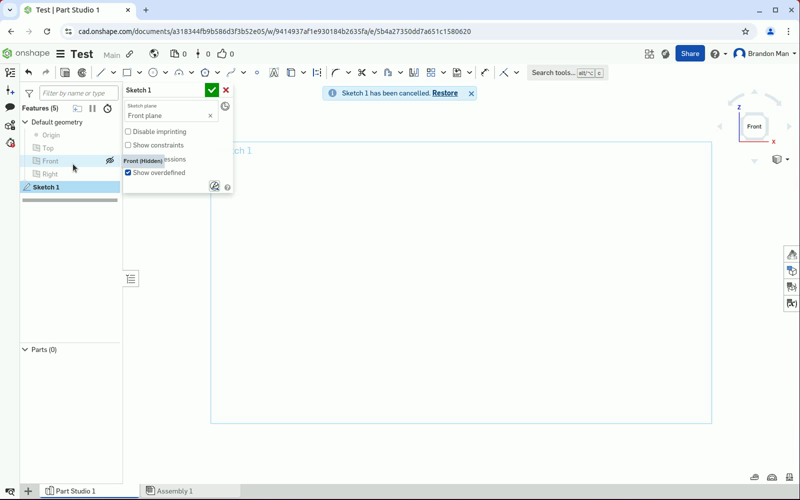
mouse_move(73, 352)
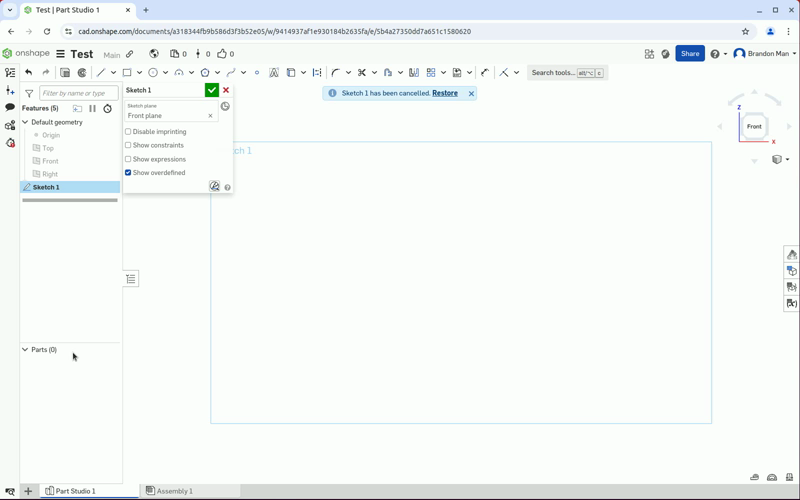
key(y)
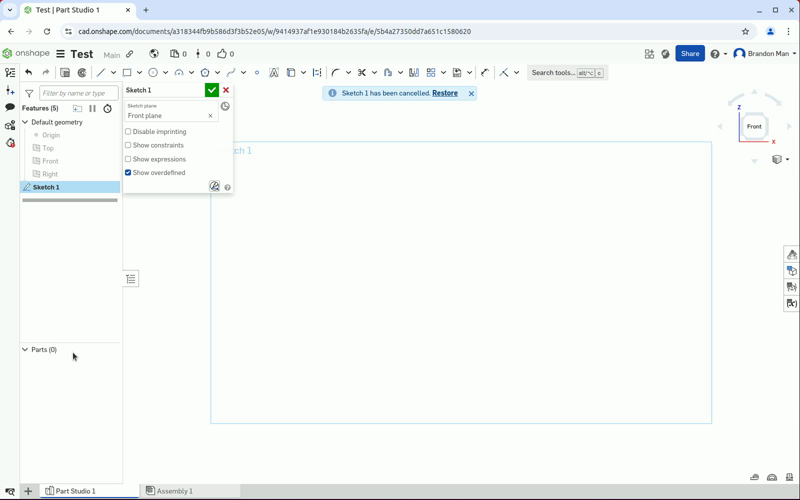
key(c)
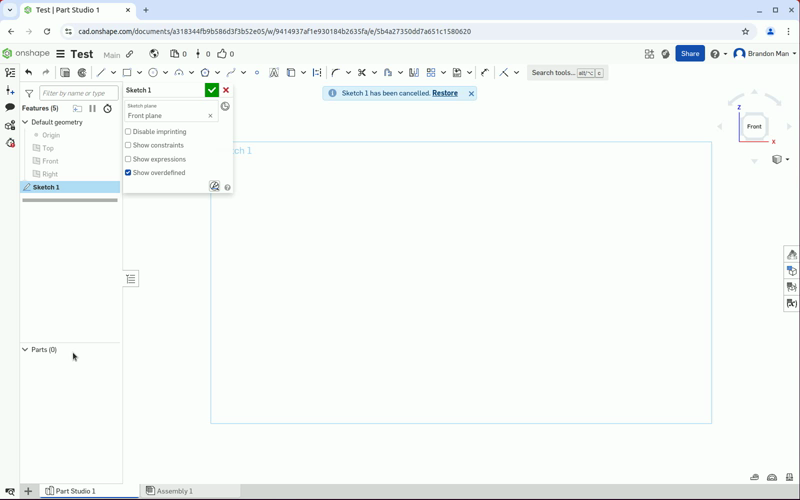
key_down(shift)
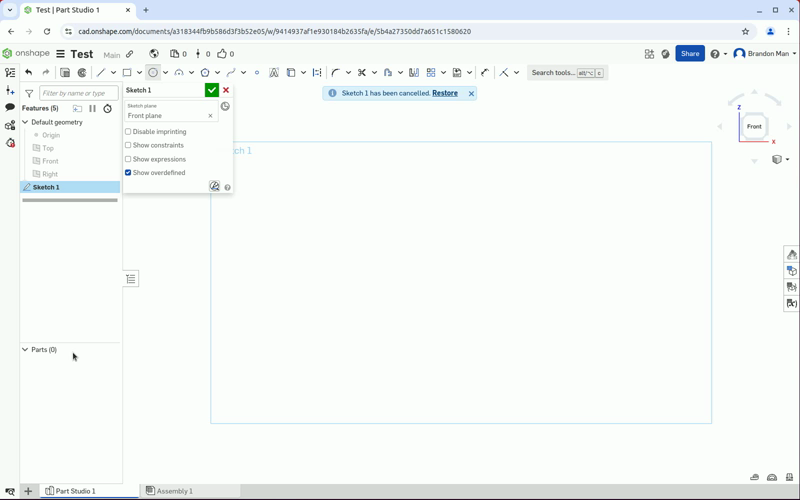
mouse_move(461, 178)
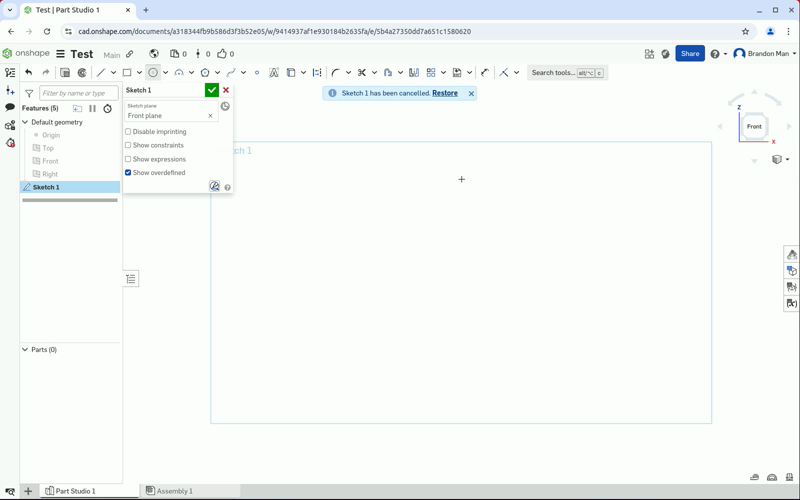
click(461, 178)
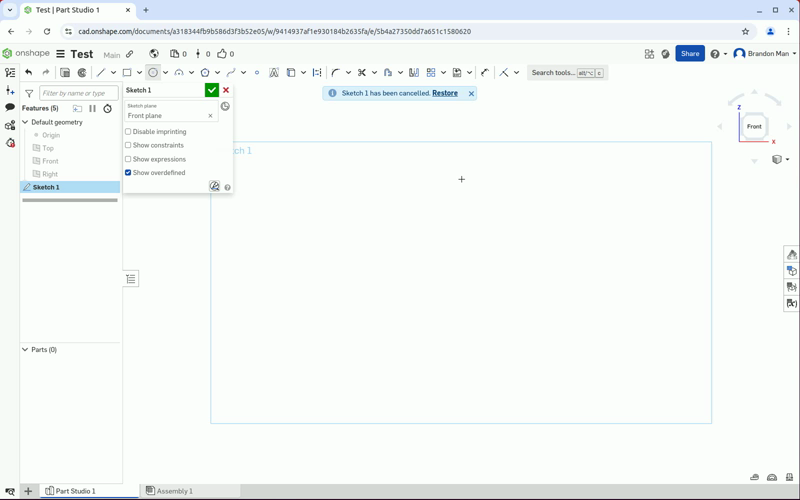
key_up(shift)
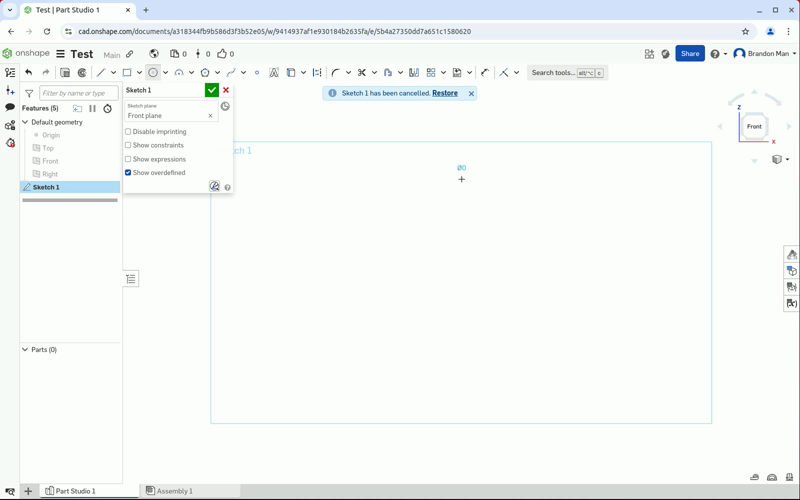
mouse_move(471, 178)
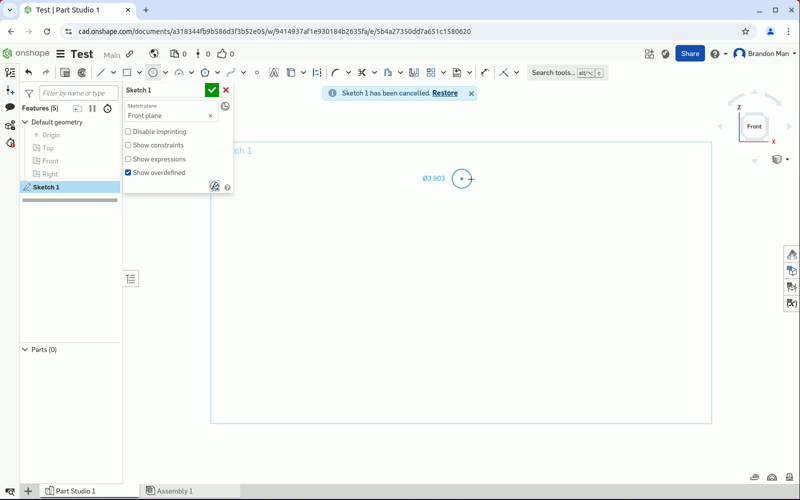
click(471, 178)
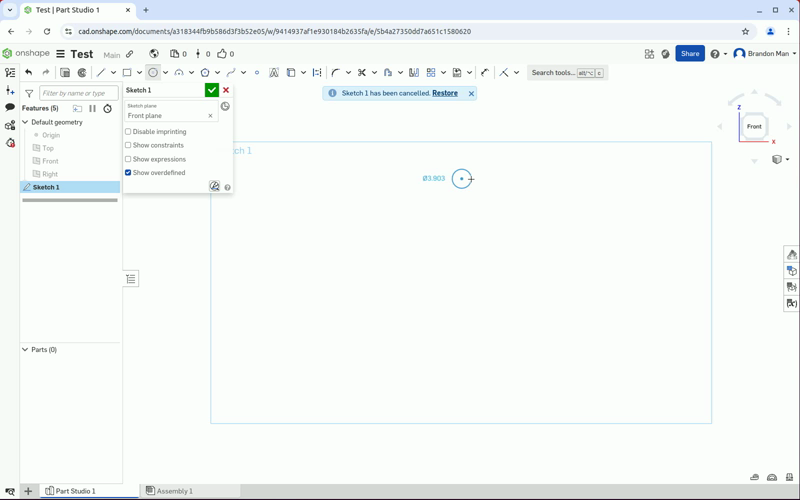
key(esc)
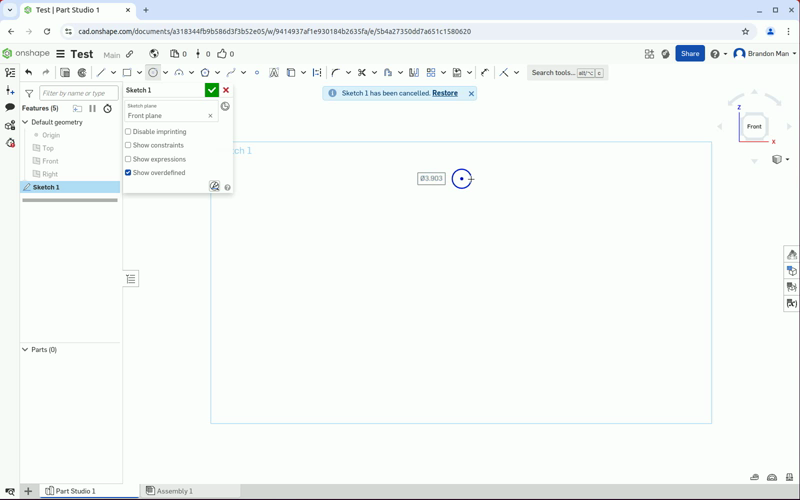
key(c)
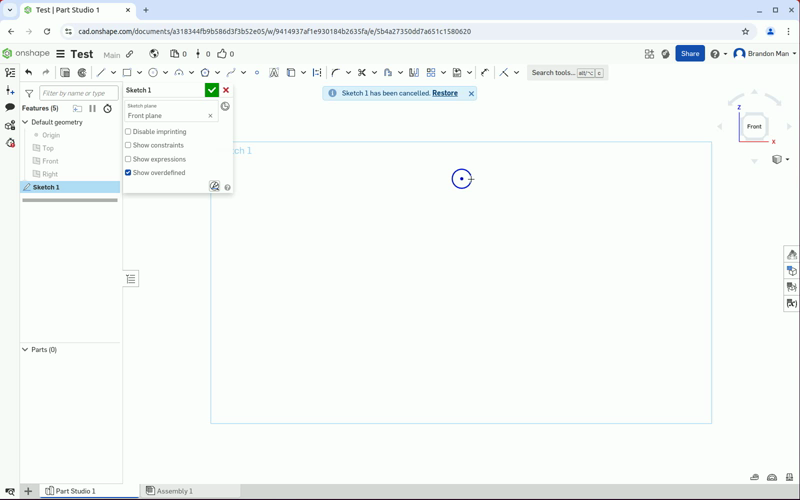
key_down(shift)
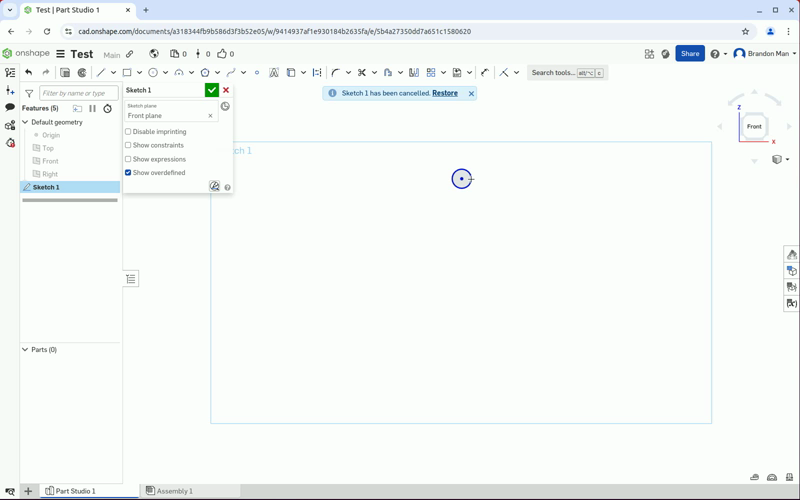
mouse_move(461, 178)
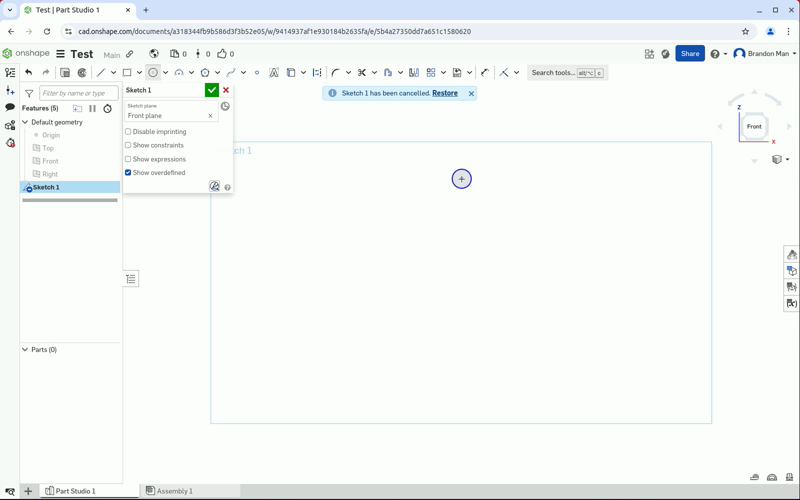
click(461, 178)
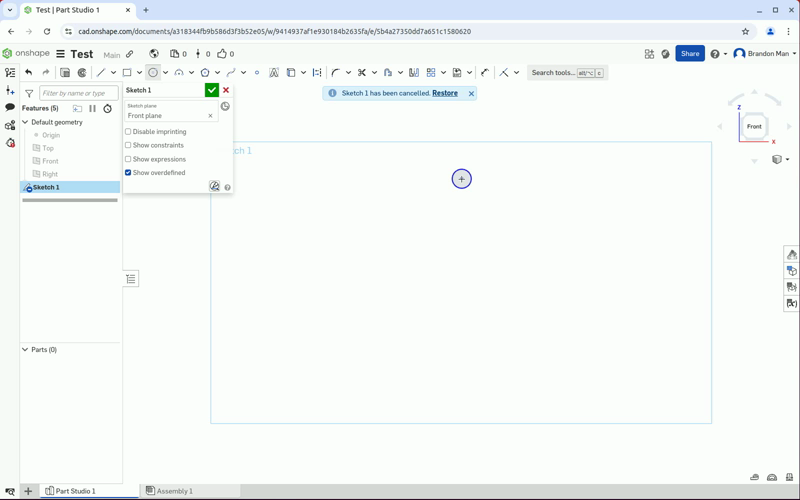
key_up(shift)
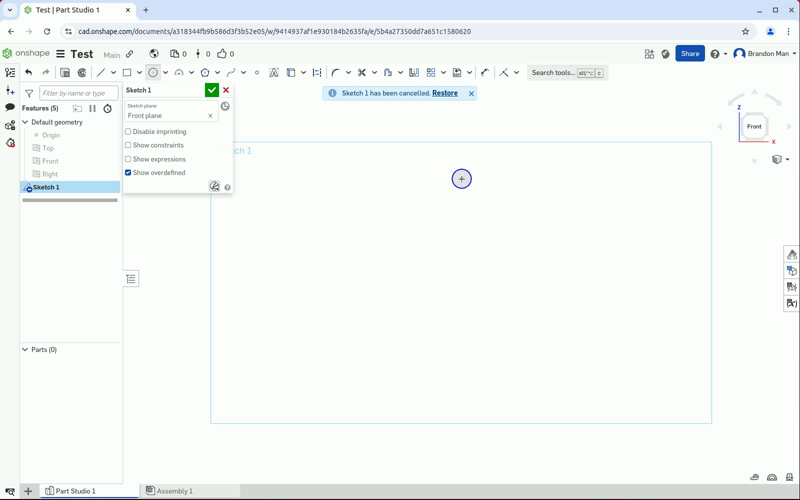
mouse_move(464, 178)
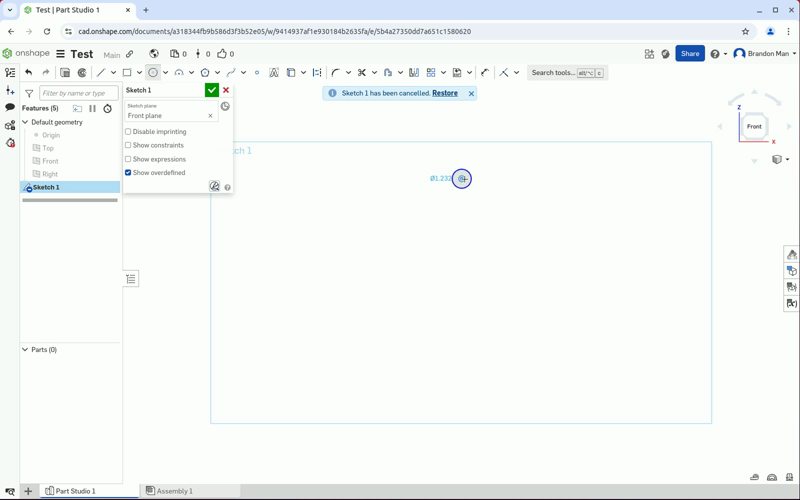
scroll(6)
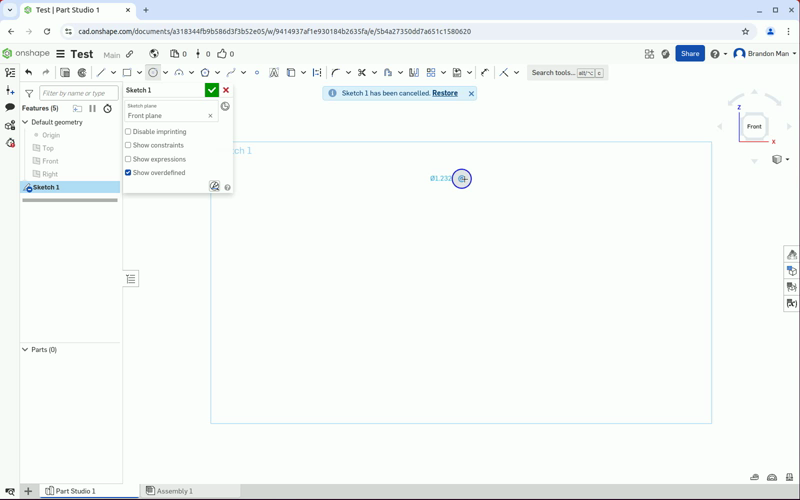
scroll(6)
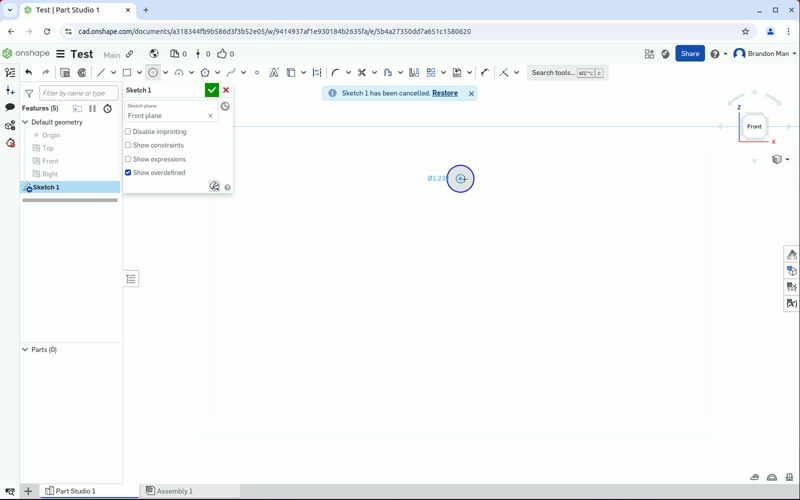
scroll(6)
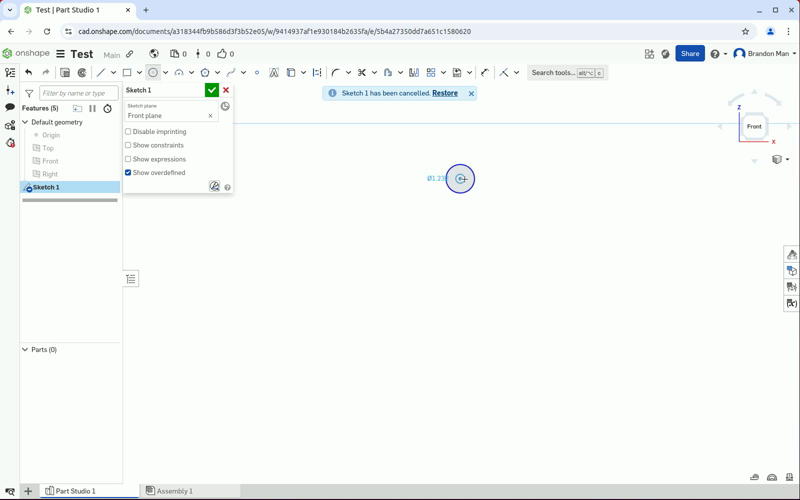
scroll(6)
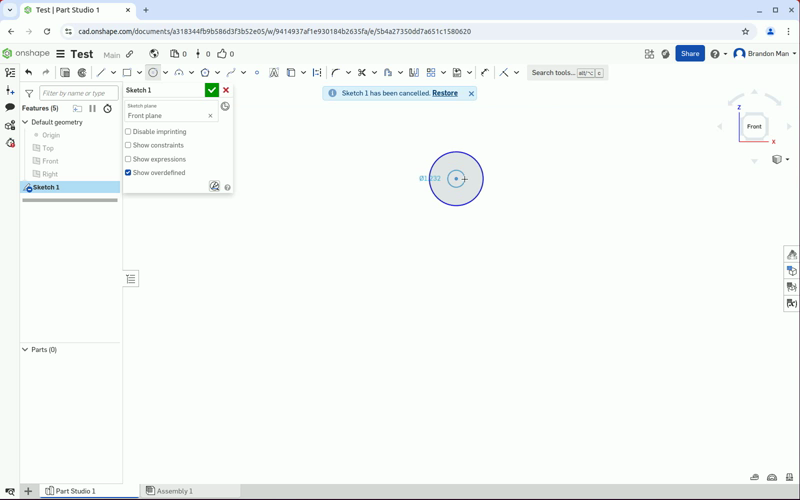
scroll(6)
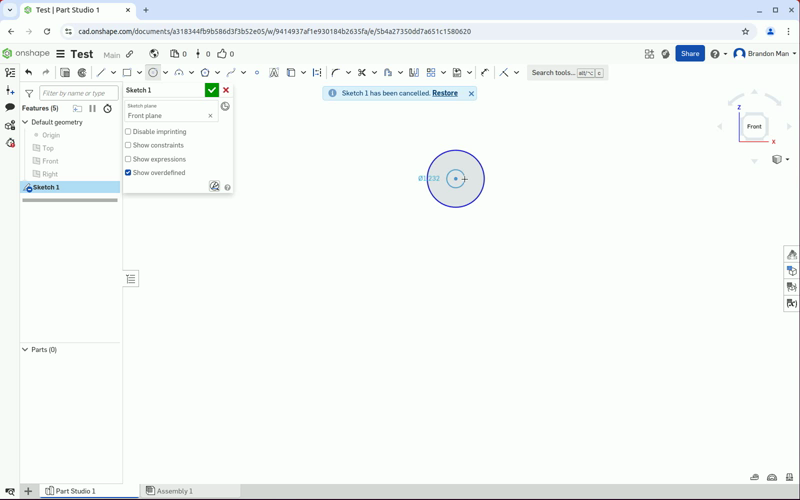
scroll(6)
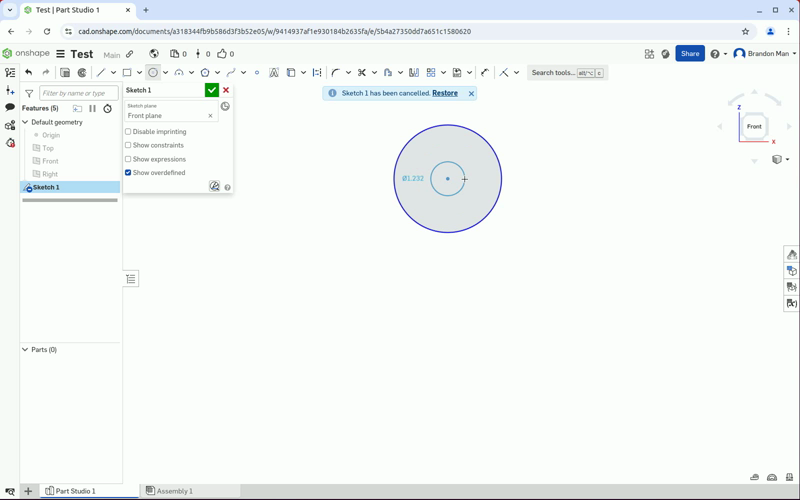
scroll(6)
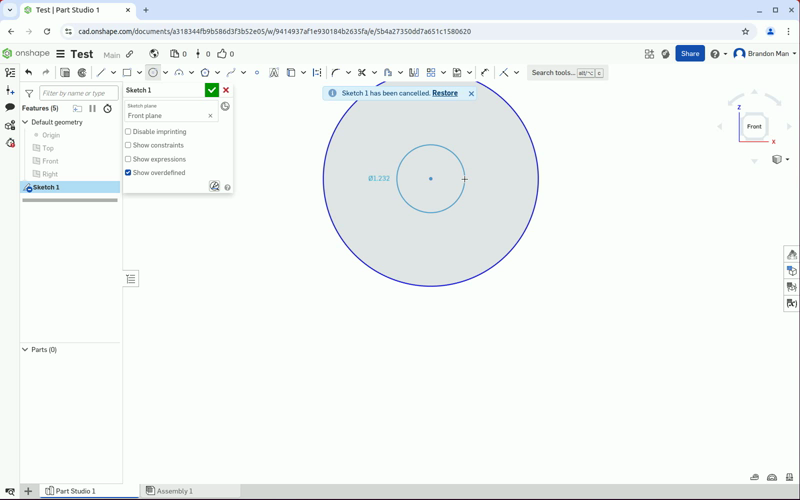
click(464, 178)
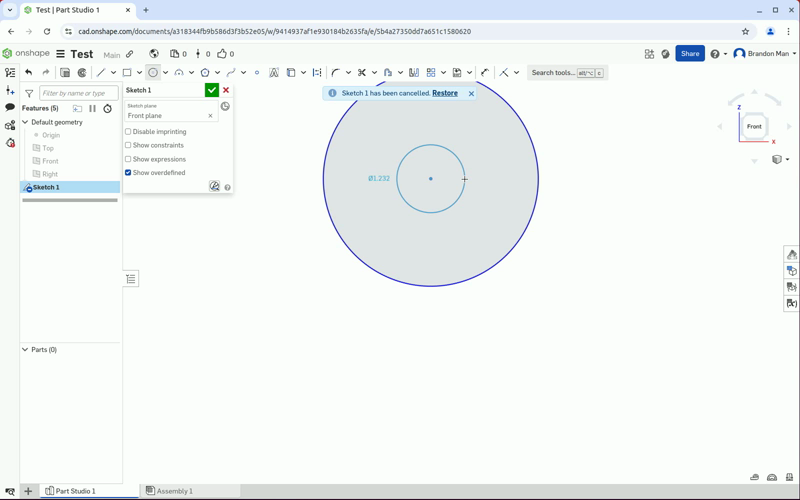
scroll(-6)
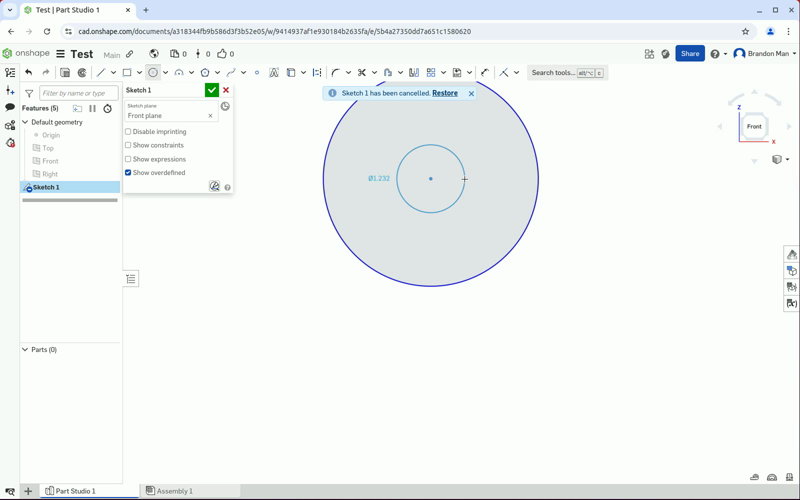
scroll(-6)
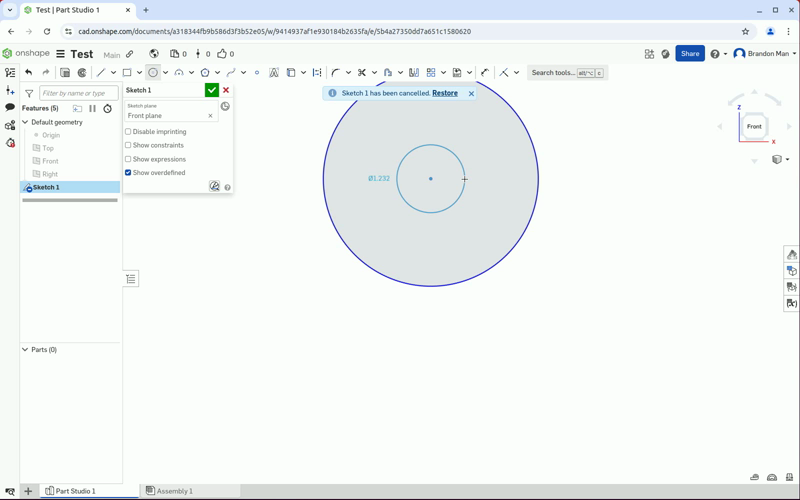
scroll(-6)
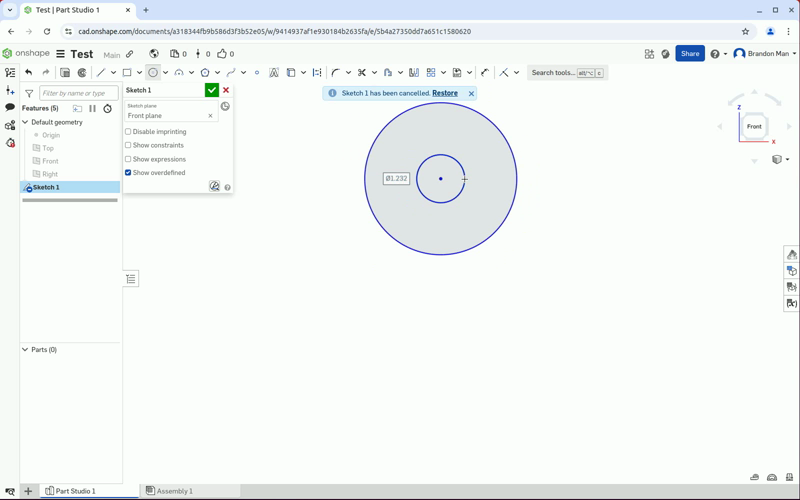
scroll(-6)
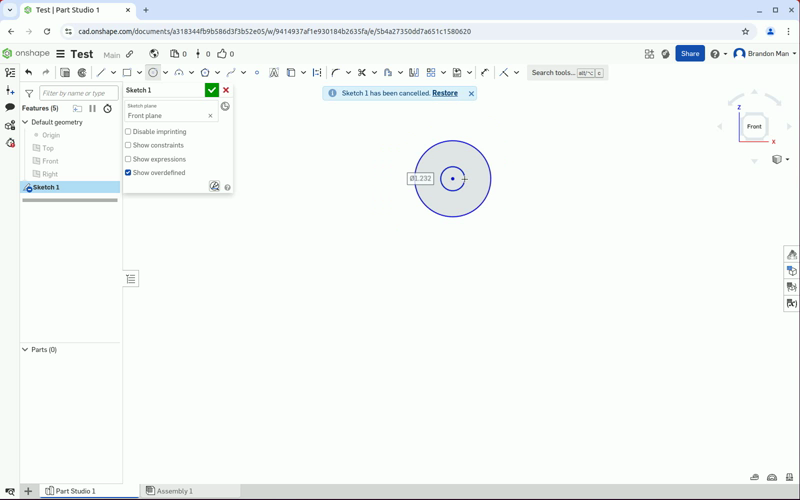
scroll(-6)
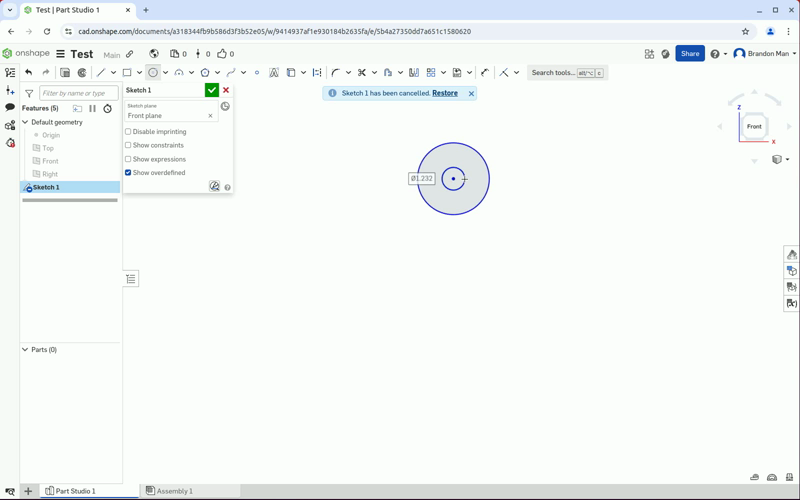
scroll(-6)
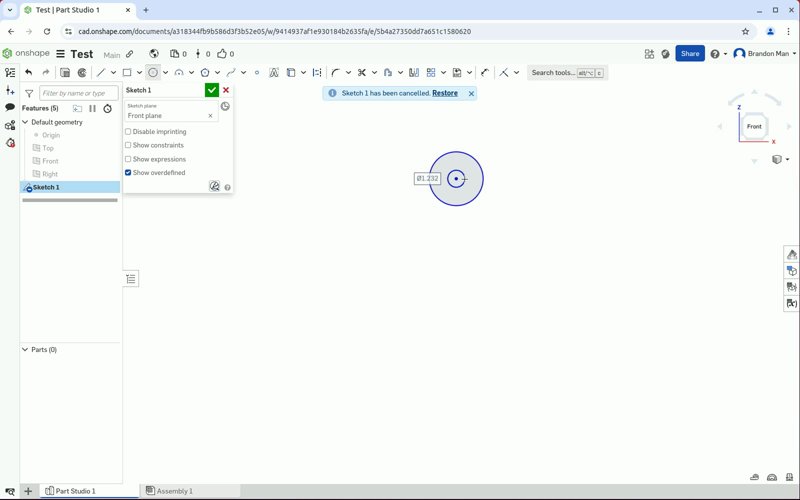
scroll(-6)
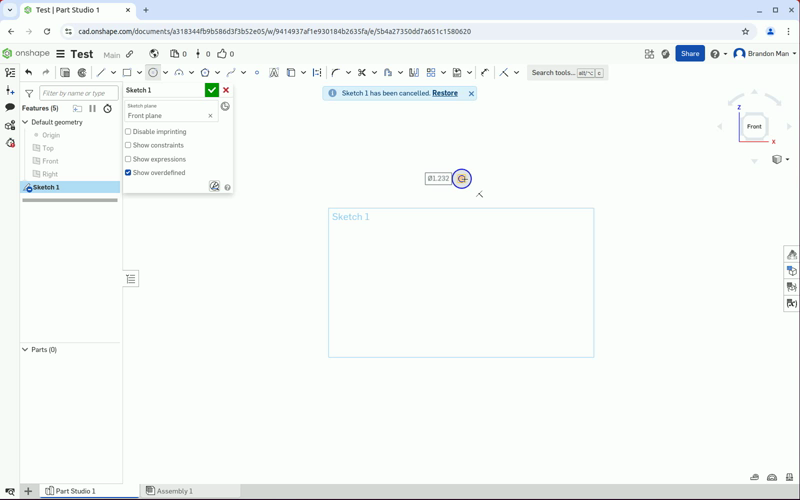
key(esc)
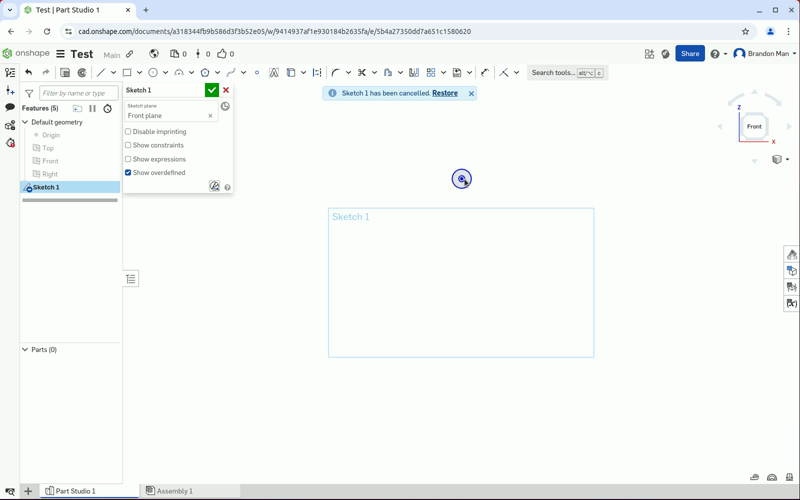
mouse_move(464, 181)
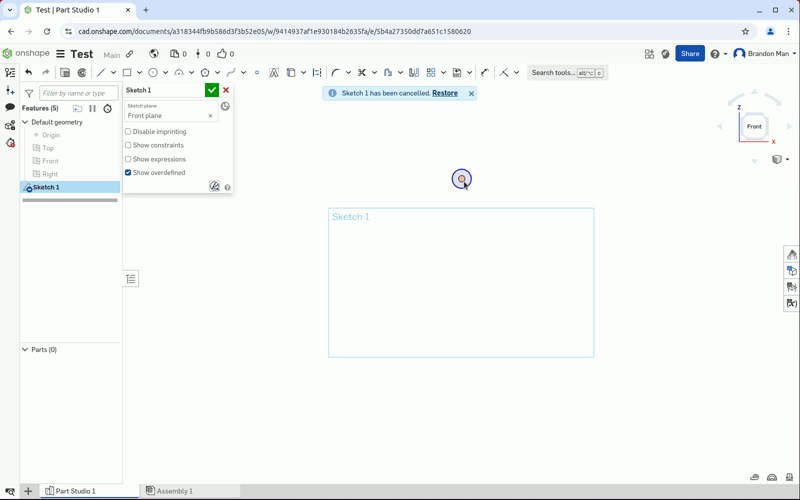
scroll(6)
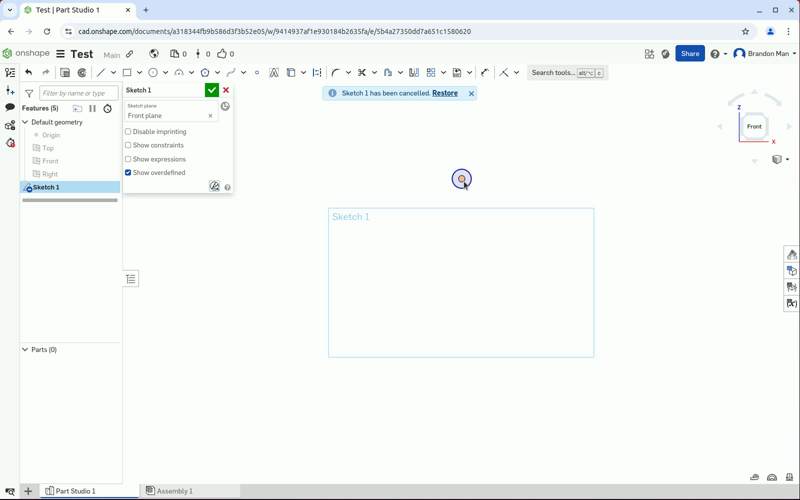
scroll(6)
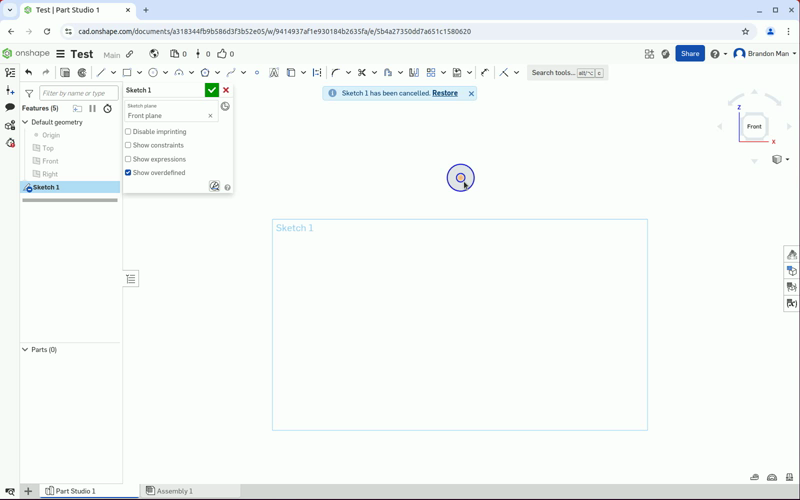
scroll(6)
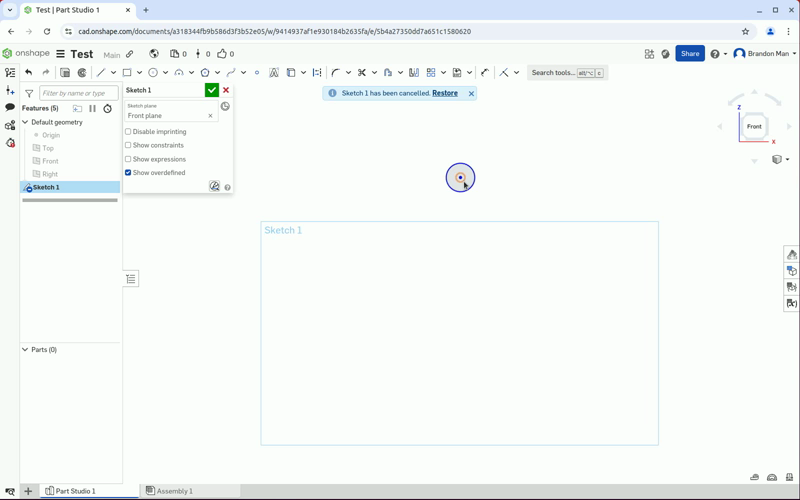
scroll(6)
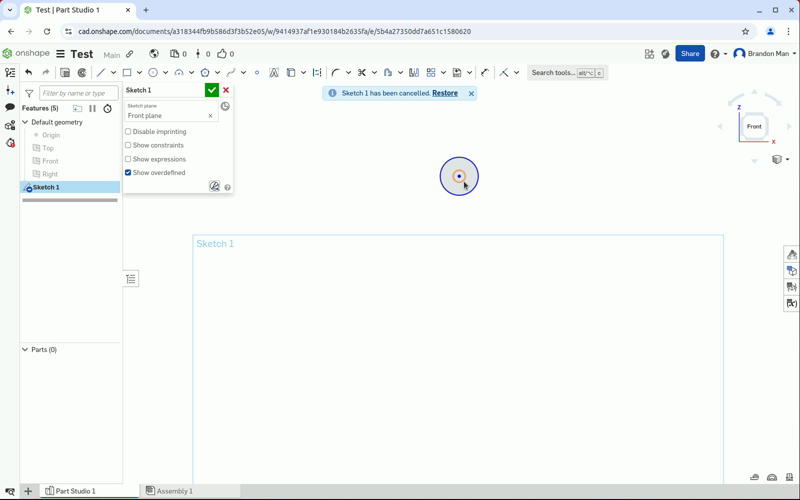
scroll(6)
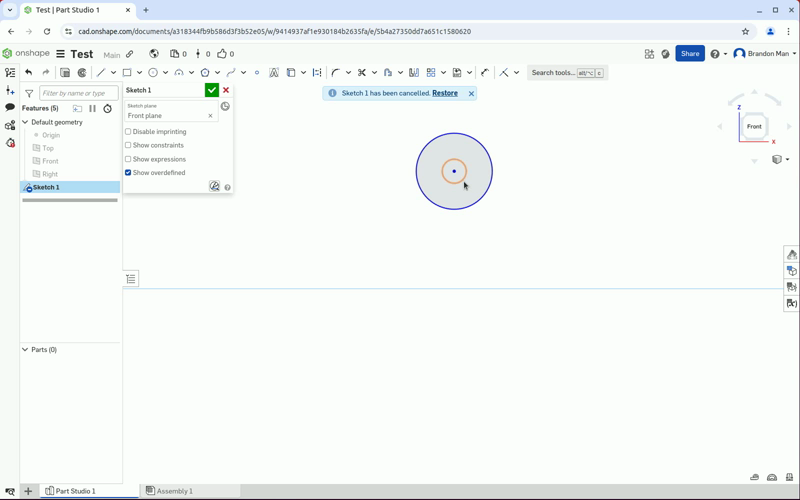
scroll(6)
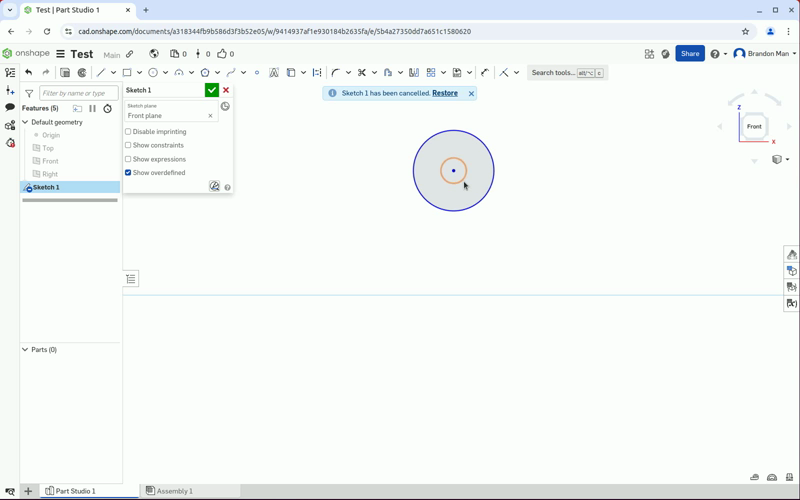
scroll(6)
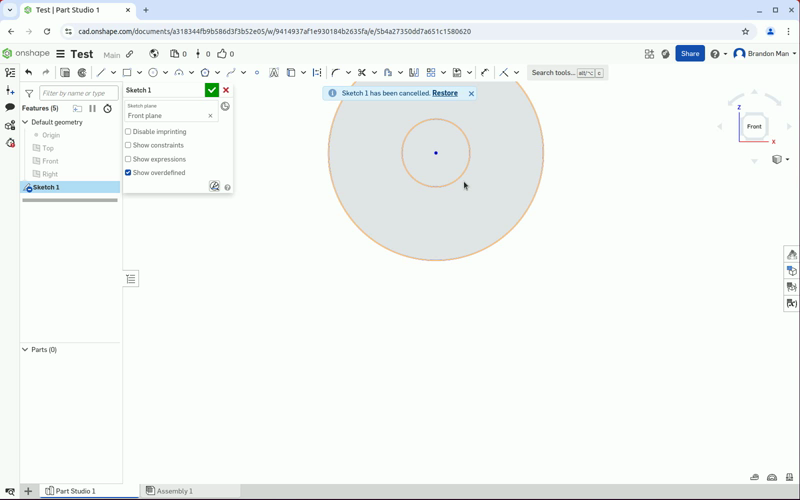
click(464, 181)
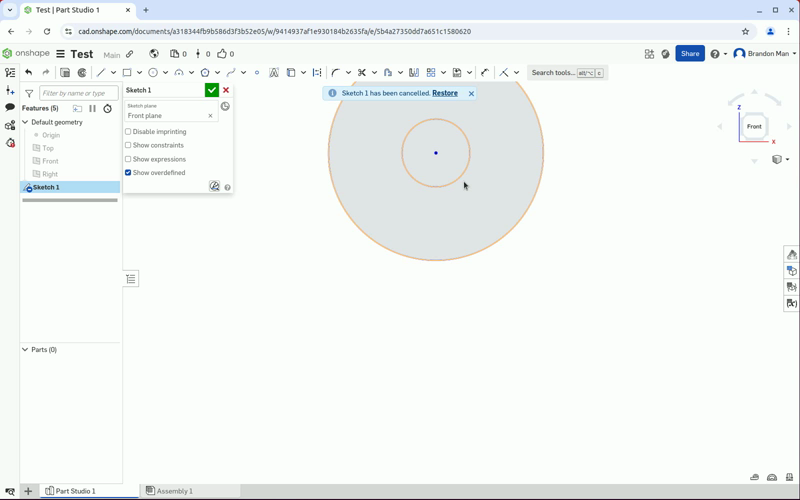
scroll(-6)
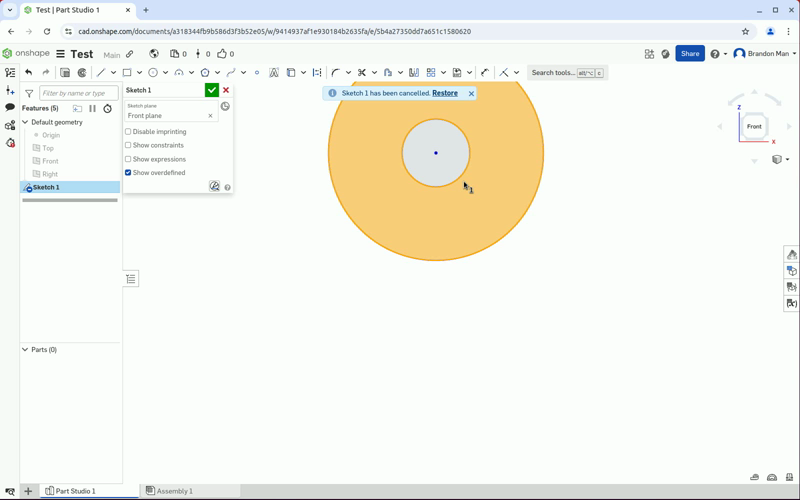
scroll(-6)
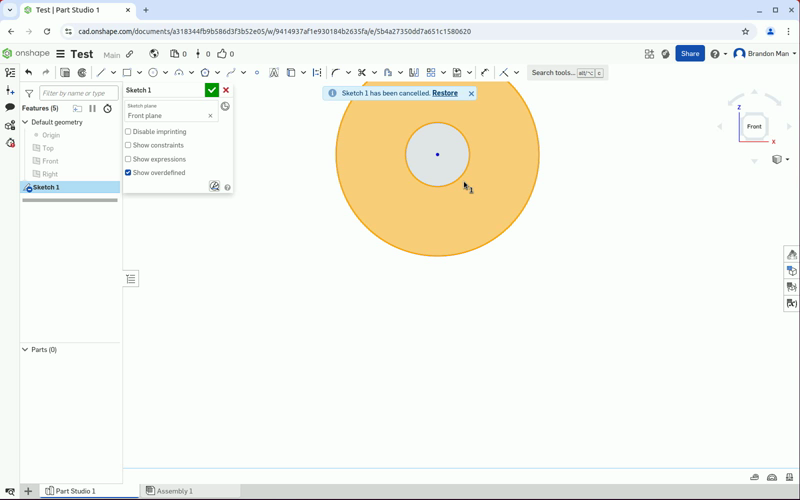
scroll(-6)
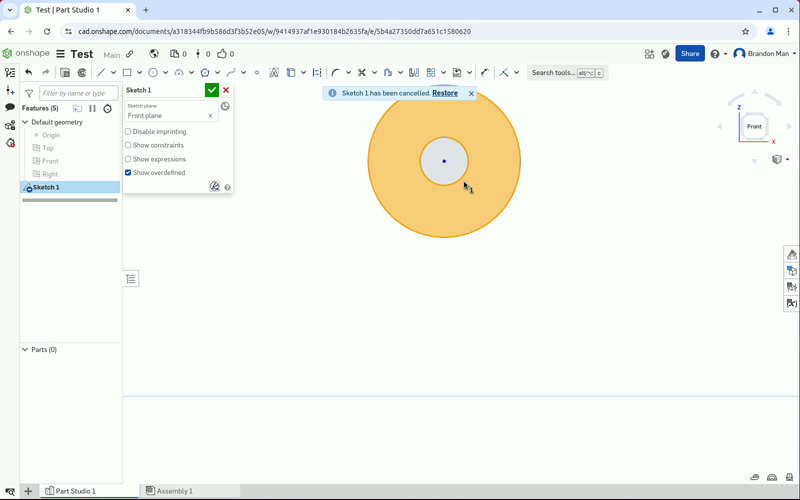
scroll(-6)
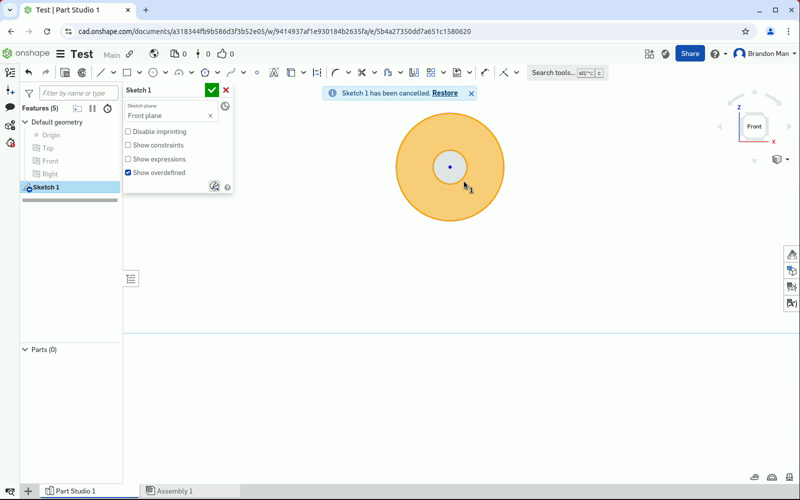
scroll(-6)
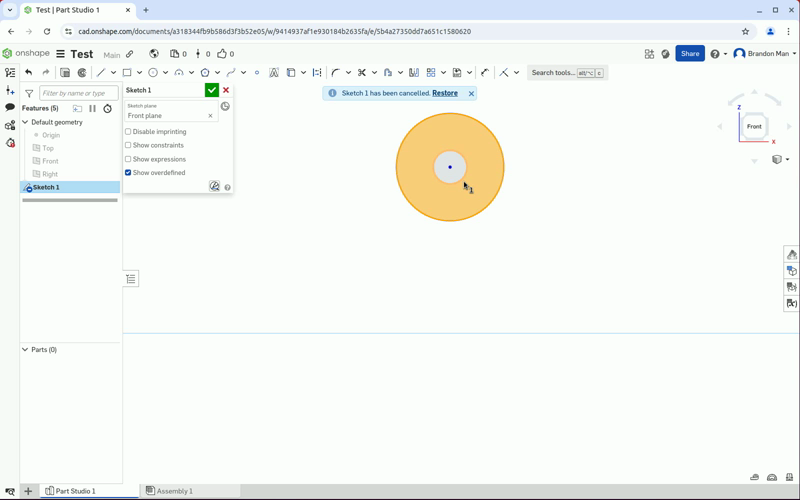
scroll(-6)
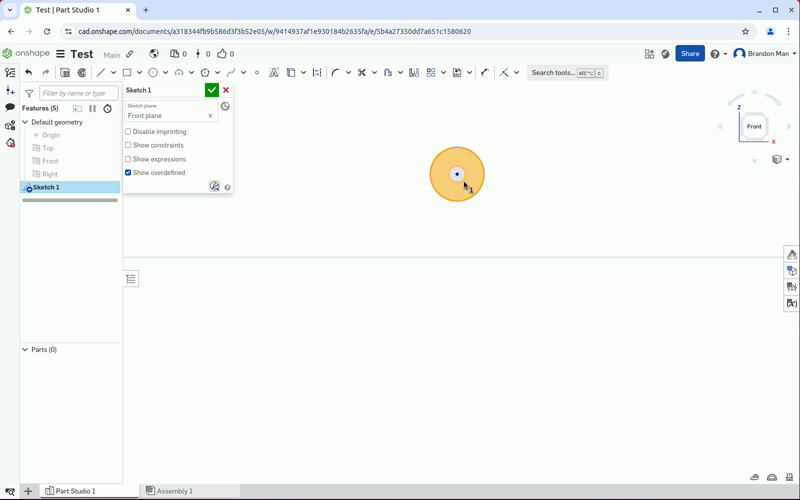
scroll(-6)
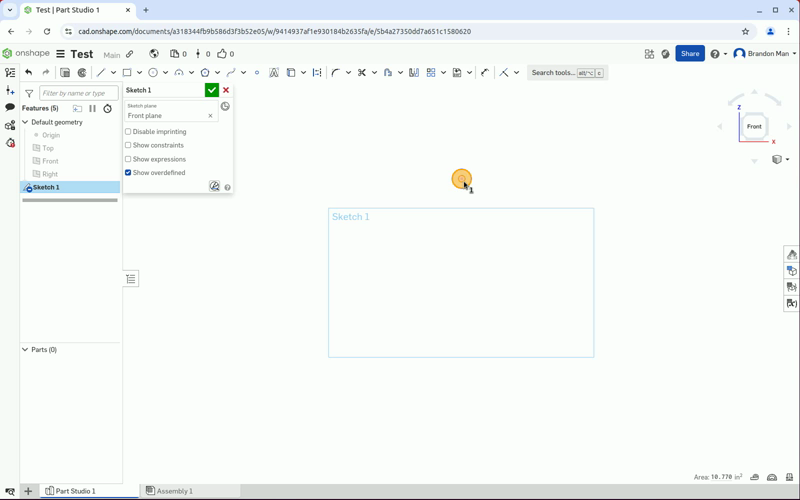
mouse_move(73, 352)
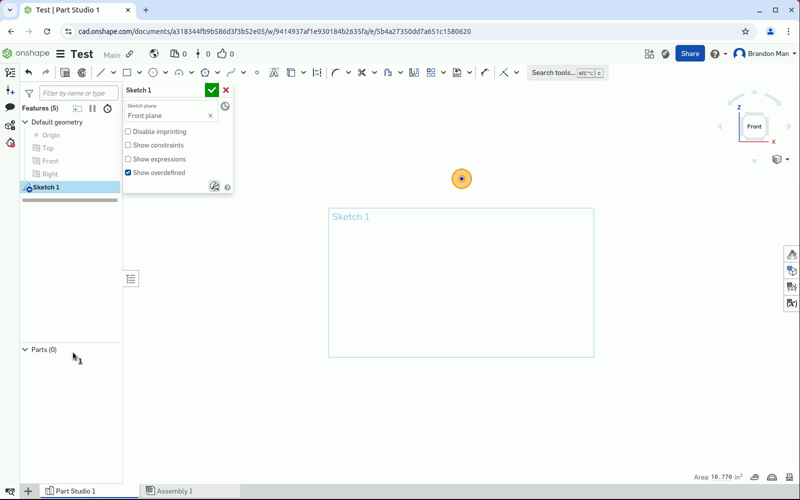
key(shift+y)
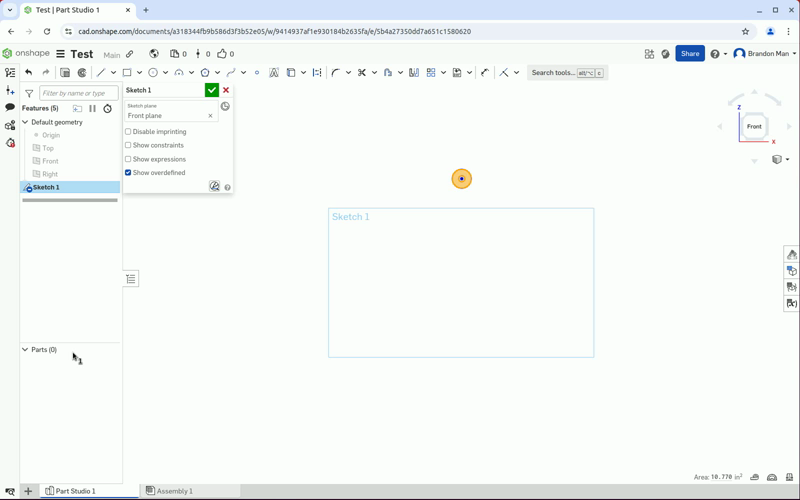
key(shift+e)
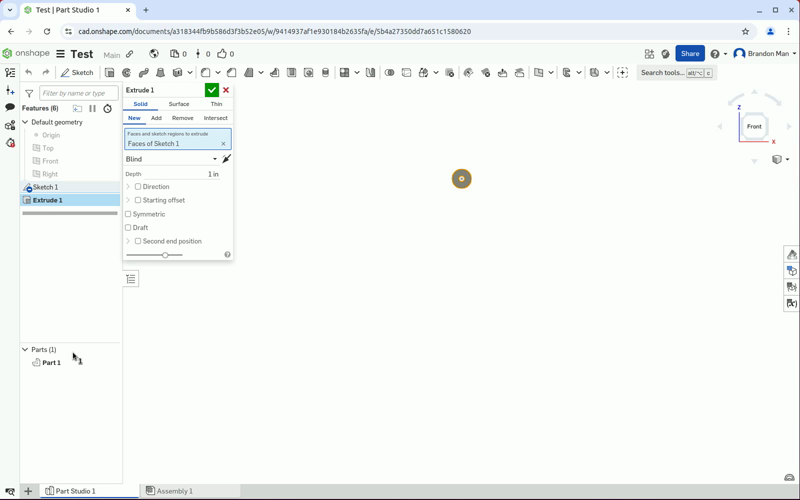
mouse_move(143, 106)
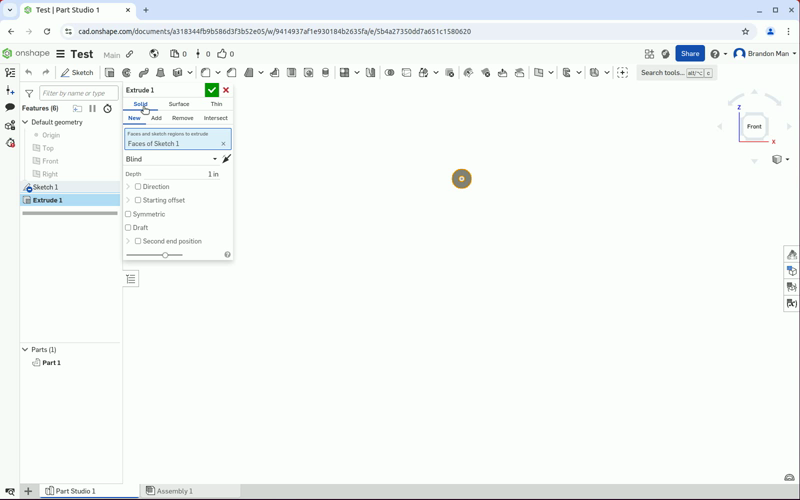
click(143, 106)
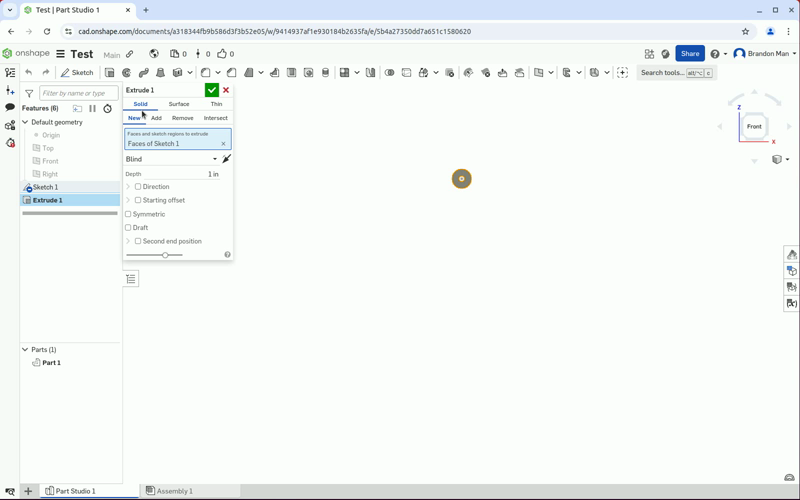
mouse_move(137, 120)
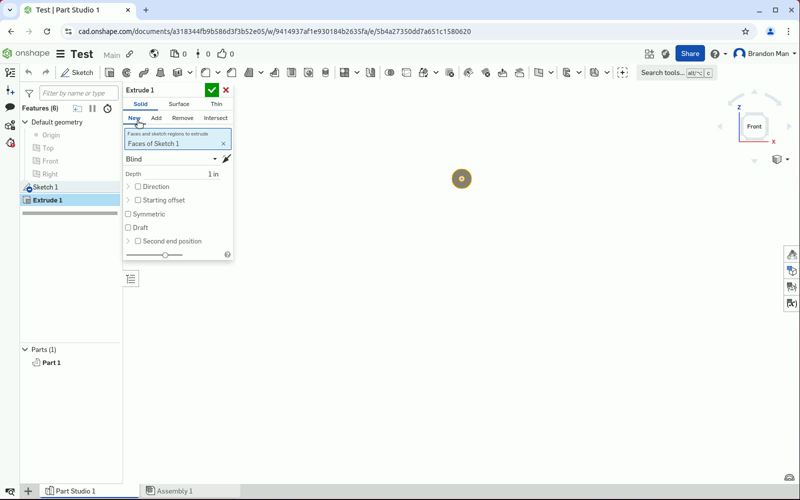
click(137, 120)
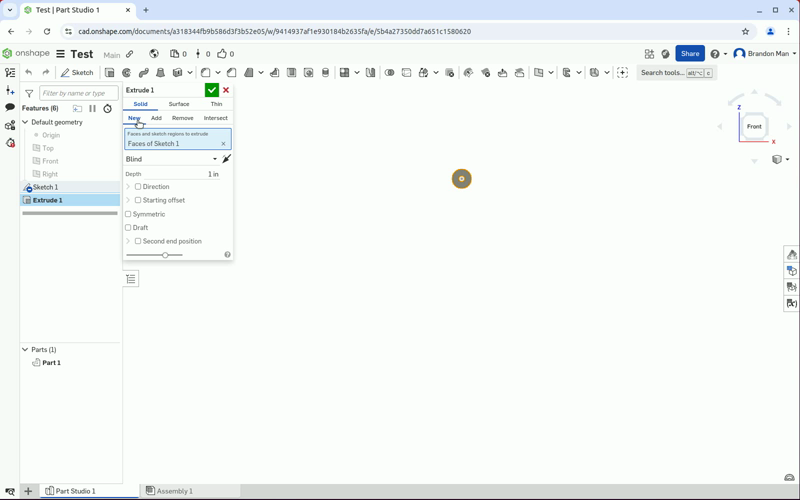
key(tab, 4)
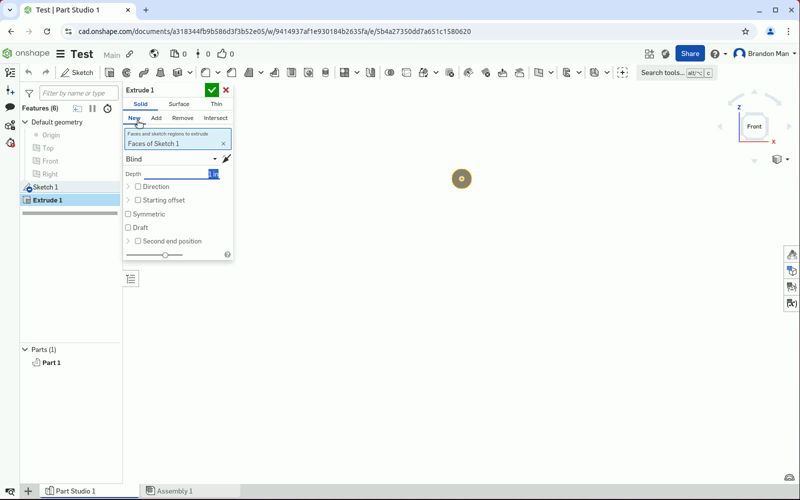
text(0.481)
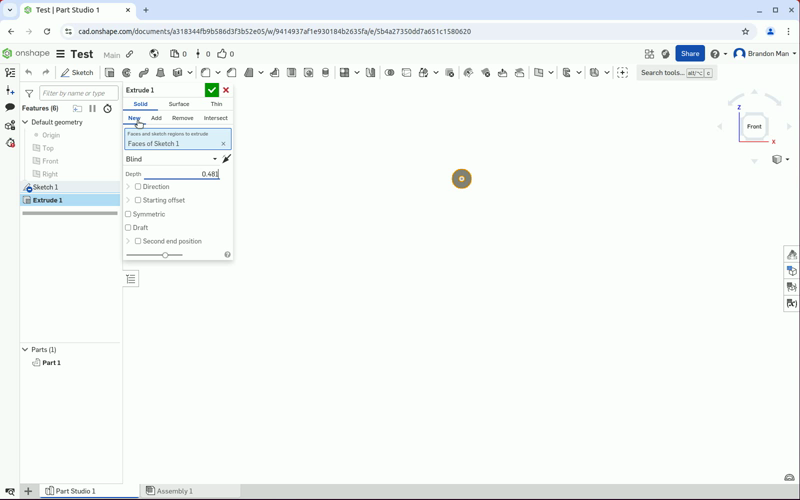
key(enter)
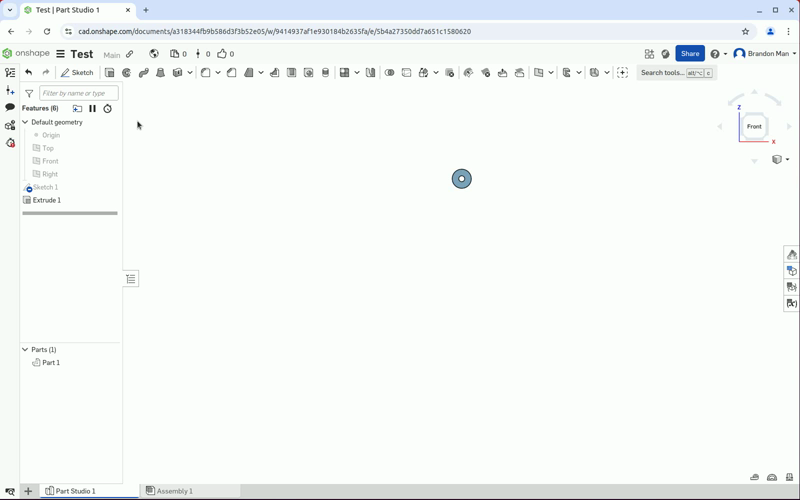
key(shift+h)
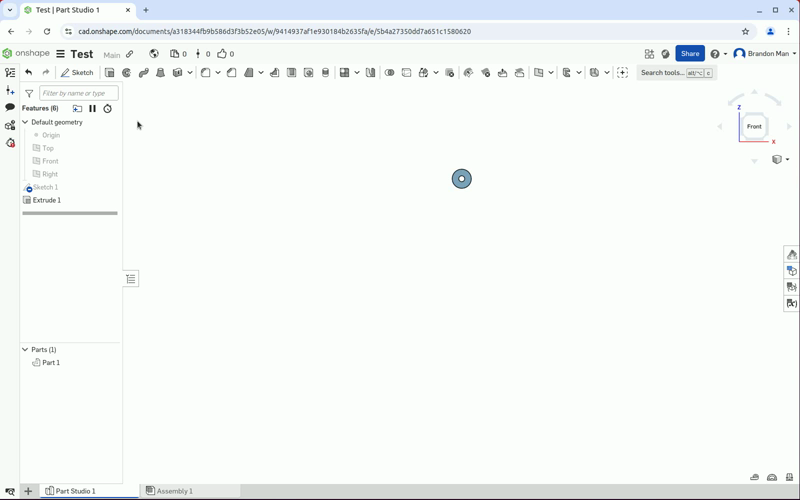
key(shift+h)
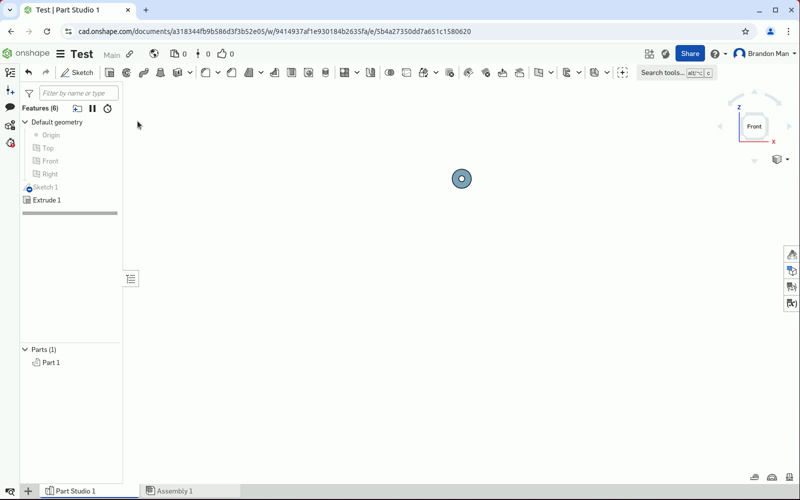
mouse_move(73, 189)
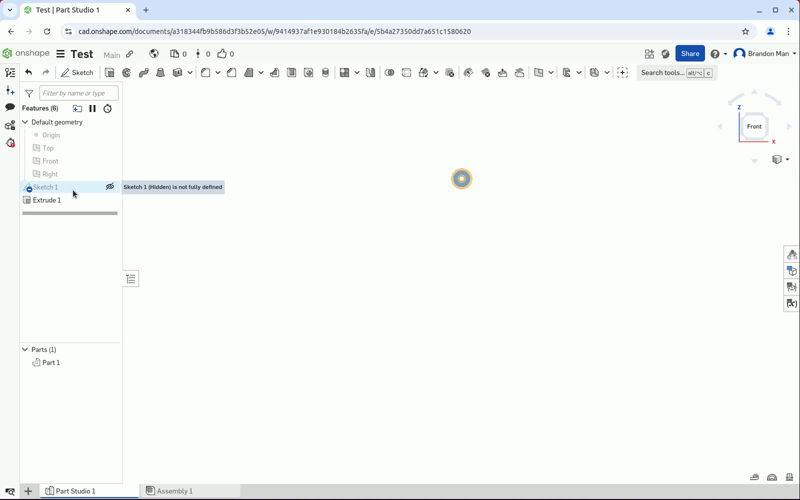
click(73, 189)
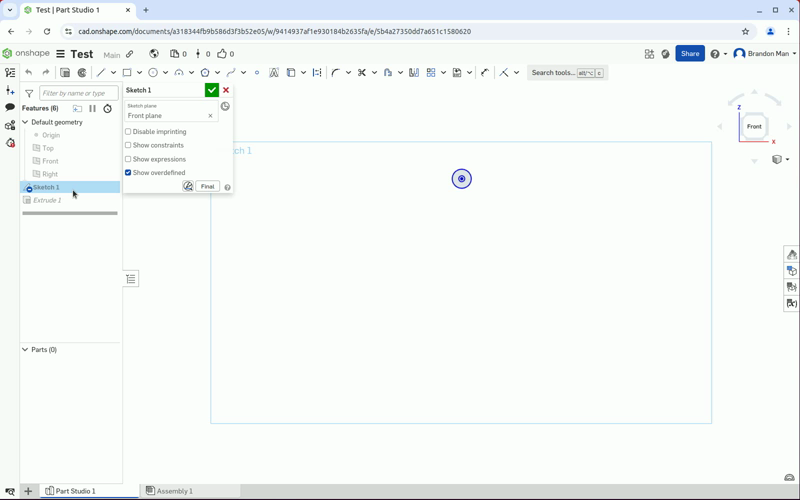
mouse_move(229, 92)
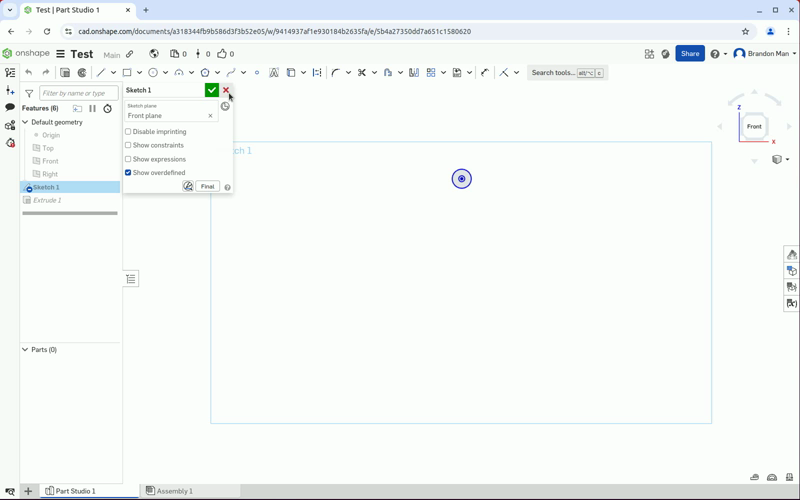
click(229, 92)
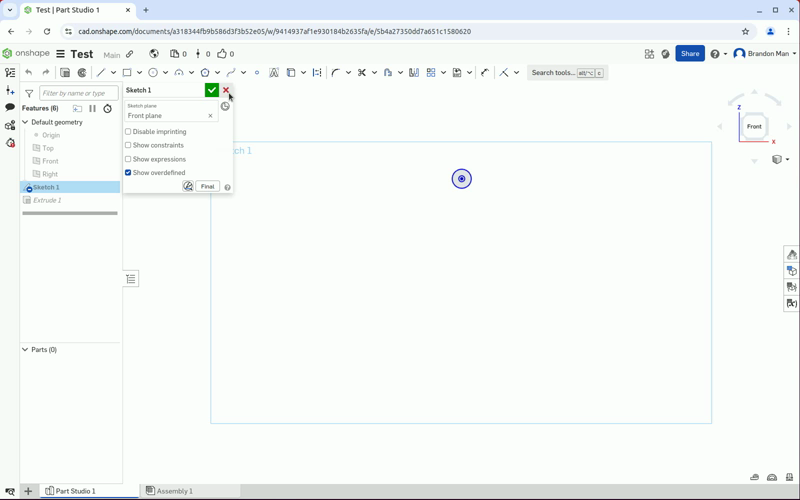
key(shift+s)
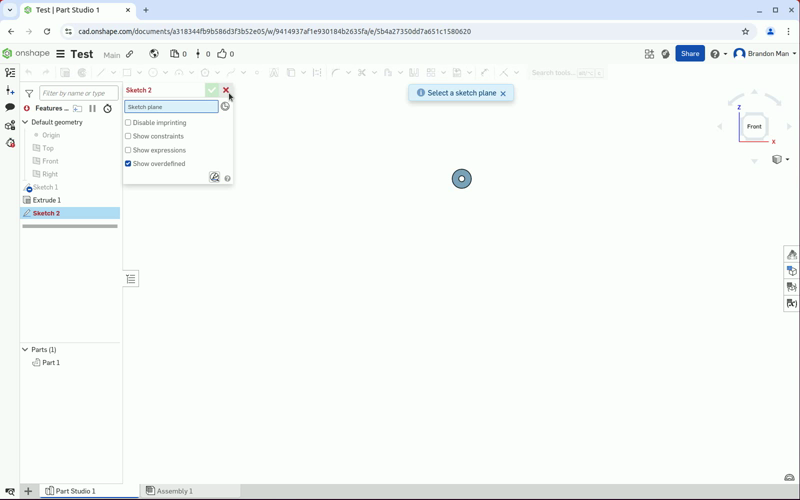
mouse_move(73, 163)
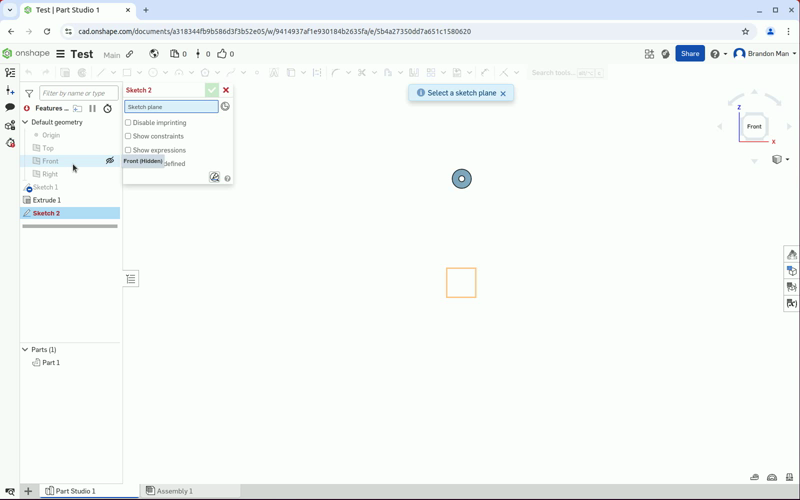
click(73, 163)
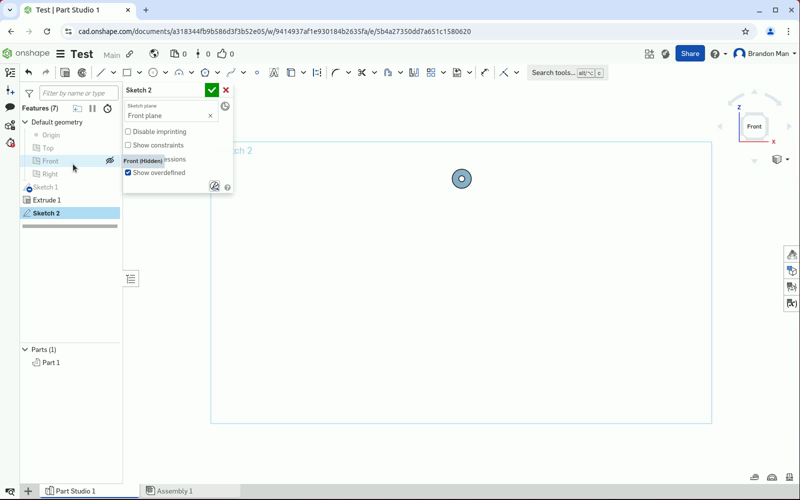
mouse_move(73, 352)
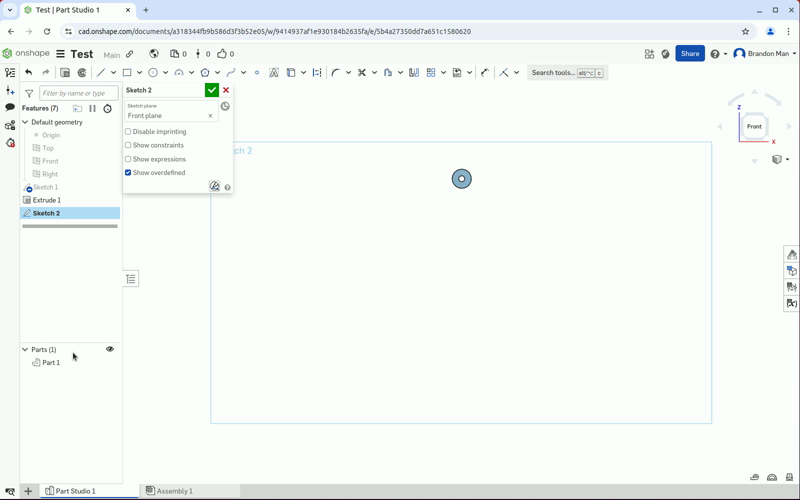
key(y)
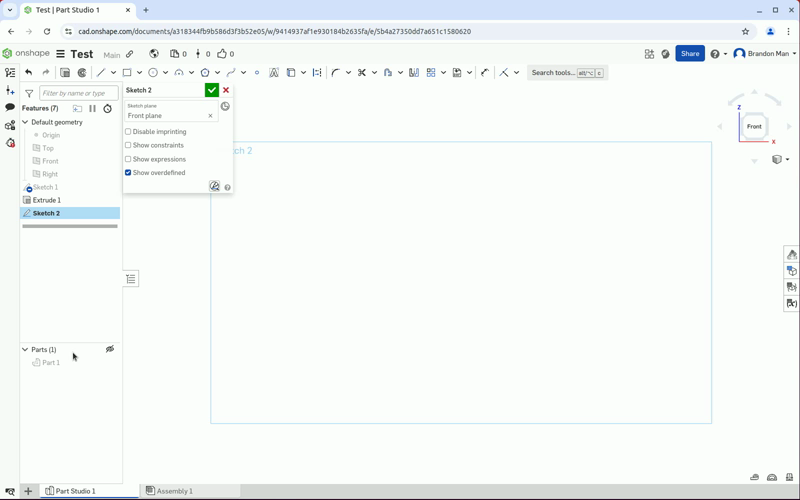
key(c)
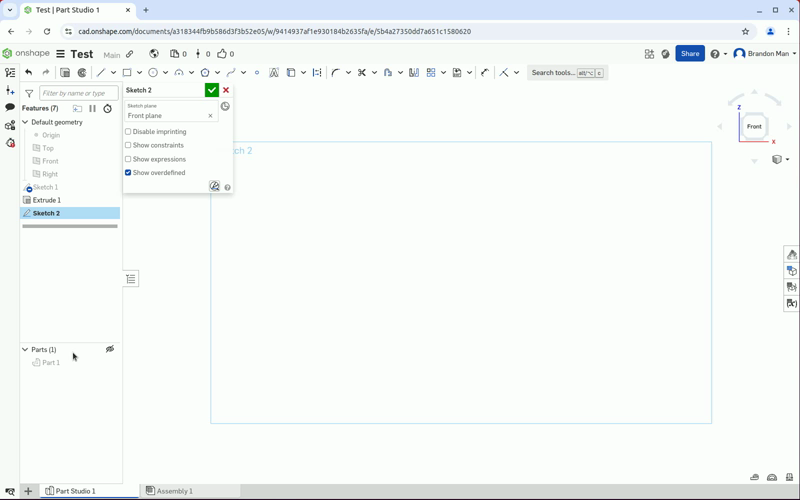
key_down(shift)
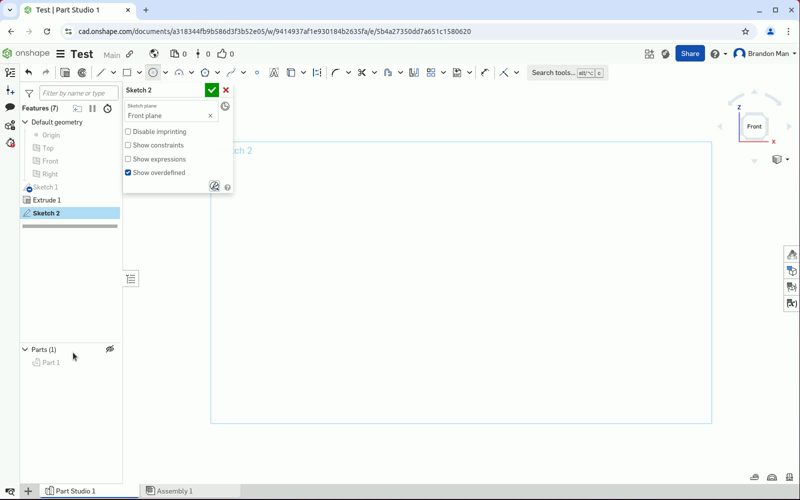
mouse_move(461, 282)
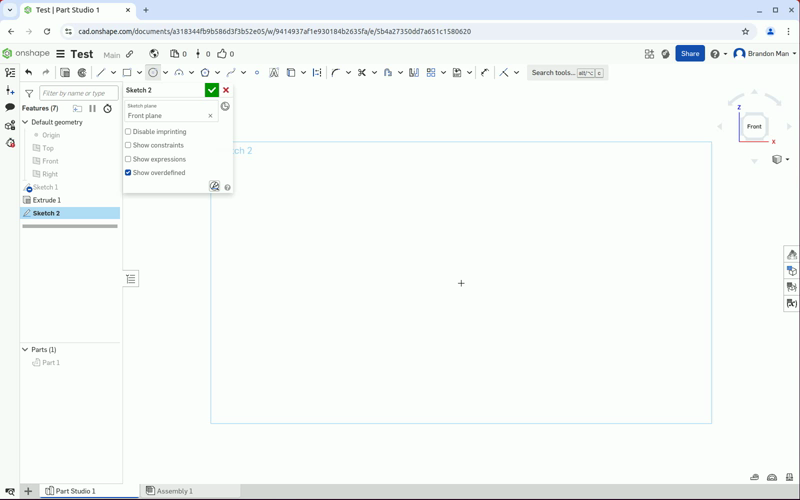
click(461, 282)
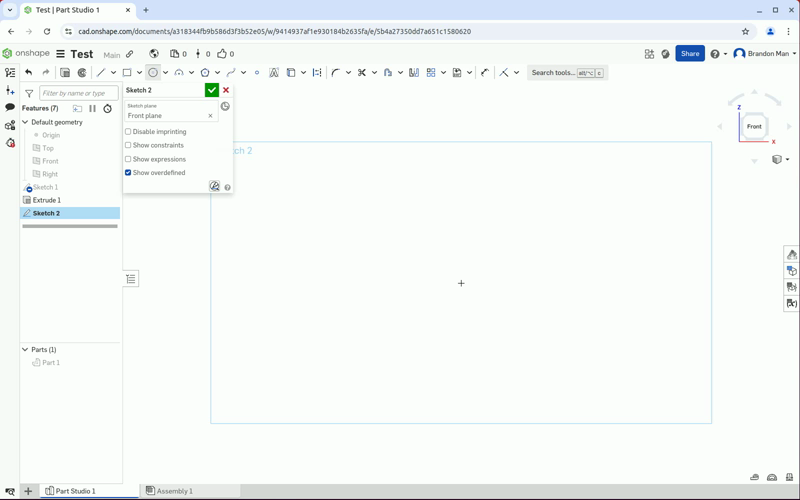
key_up(shift)
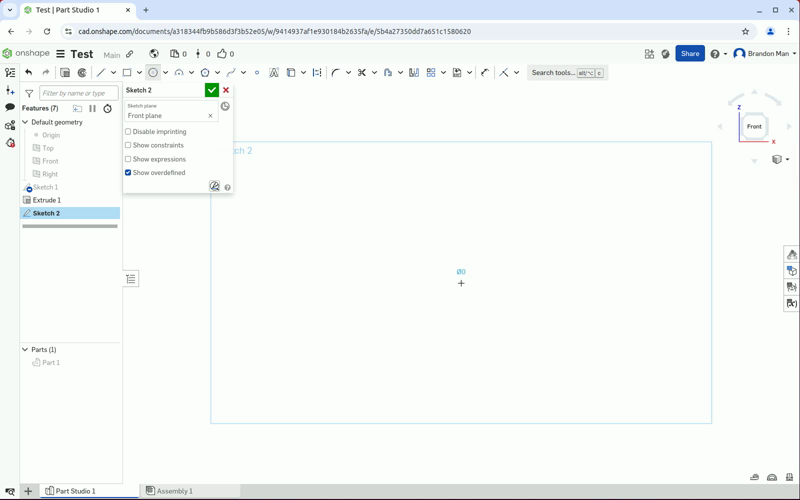
mouse_move(468, 282)
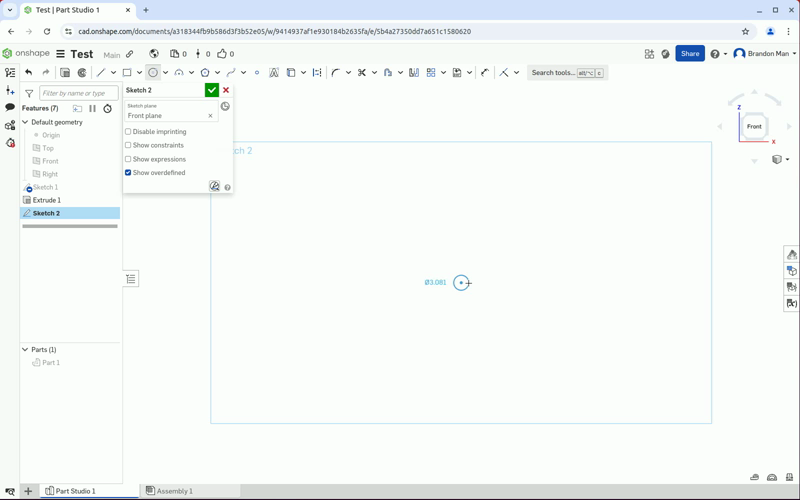
click(468, 282)
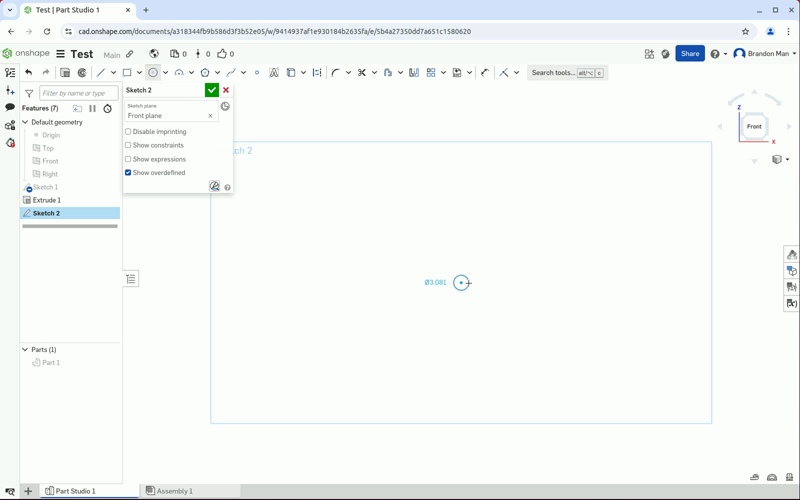
key(esc)
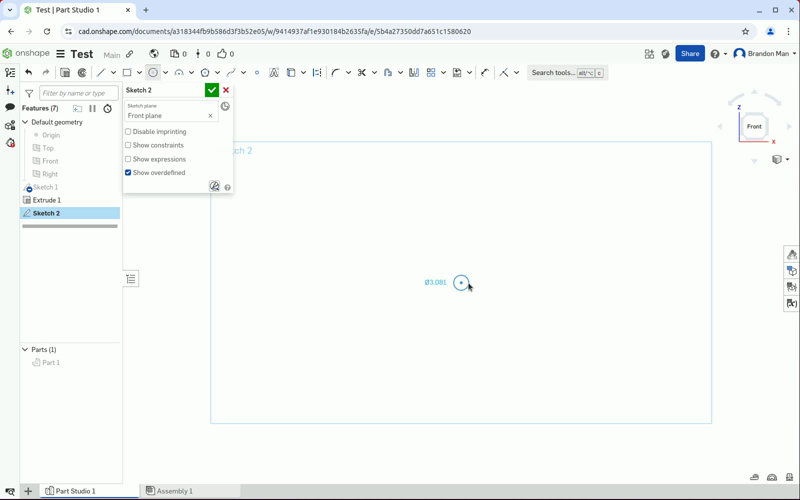
key(c)
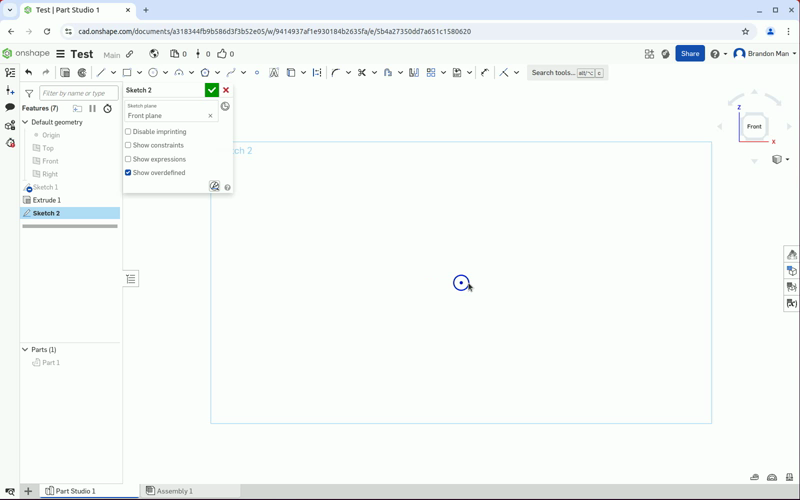
key_down(shift)
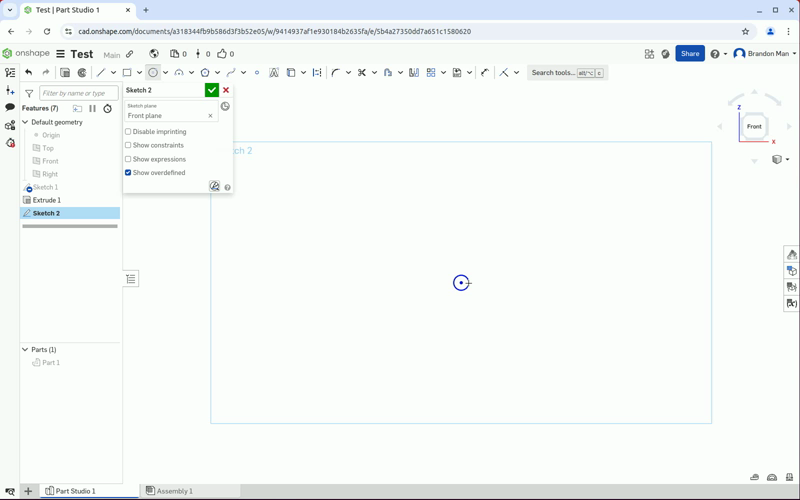
mouse_move(461, 282)
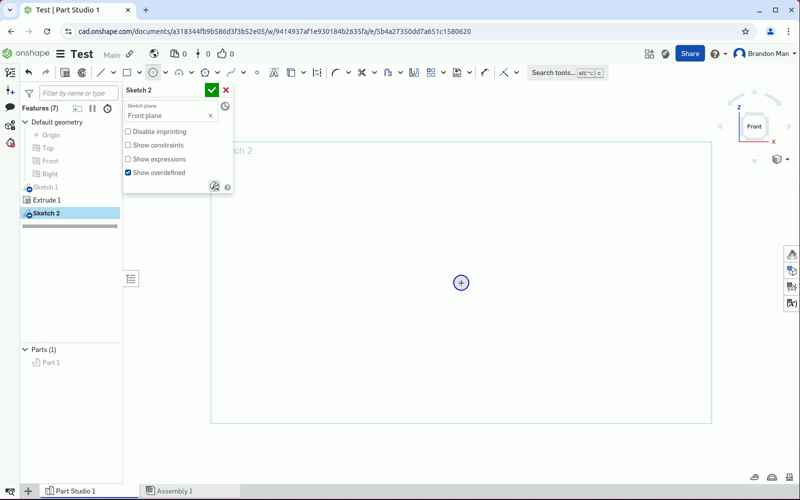
click(461, 282)
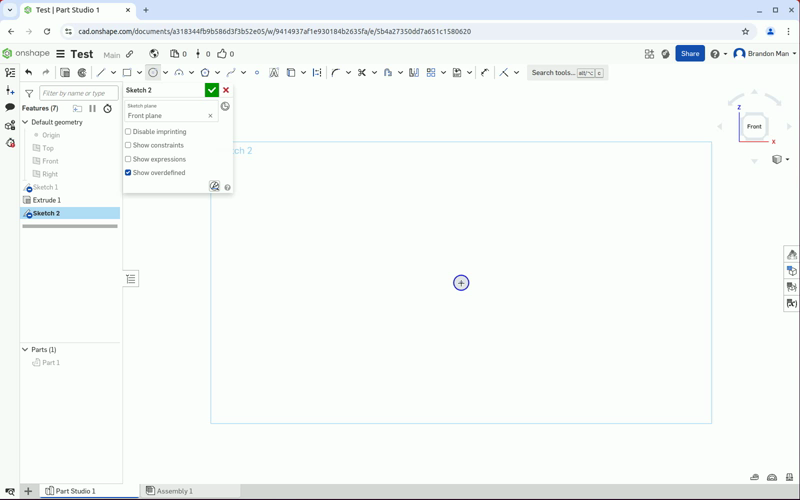
key_up(shift)
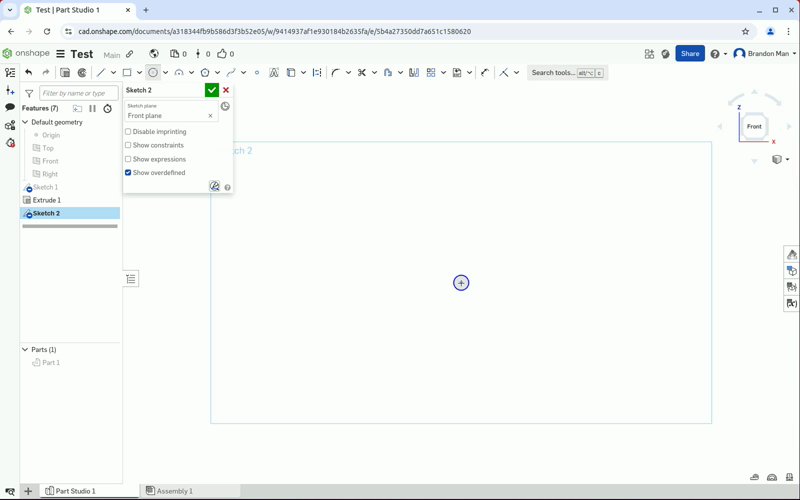
mouse_move(464, 282)
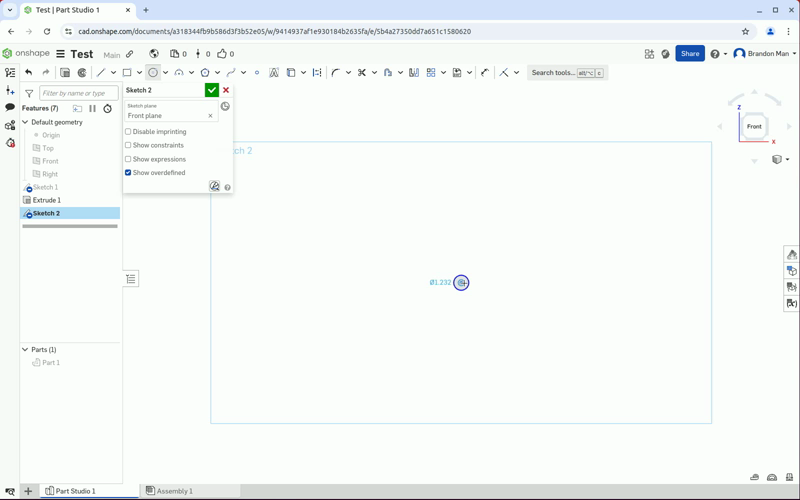
scroll(6)
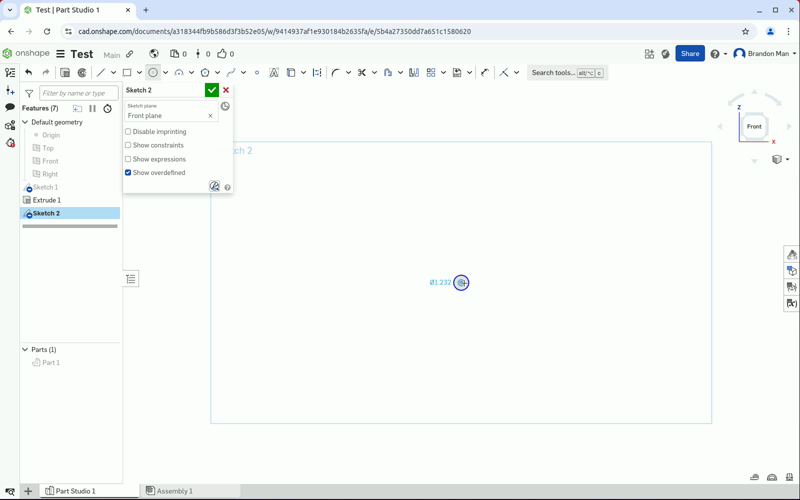
scroll(6)
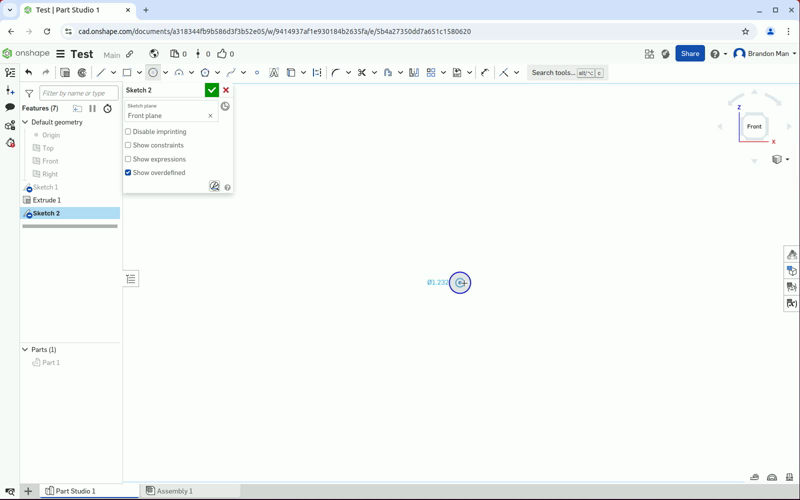
scroll(6)
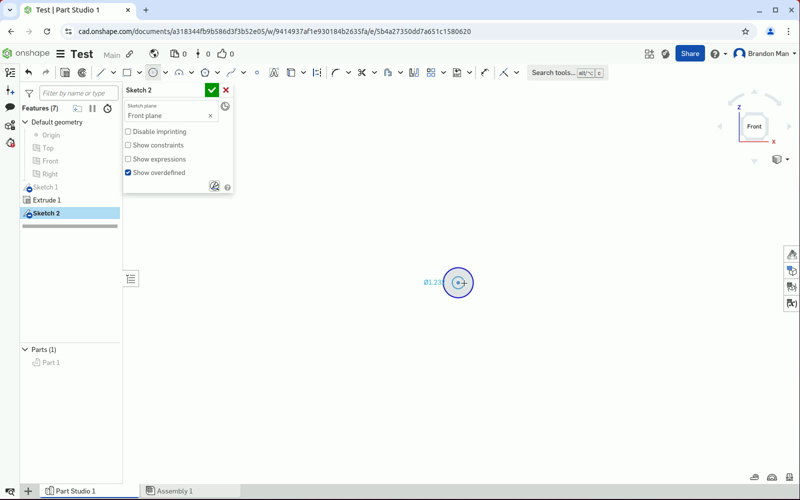
scroll(6)
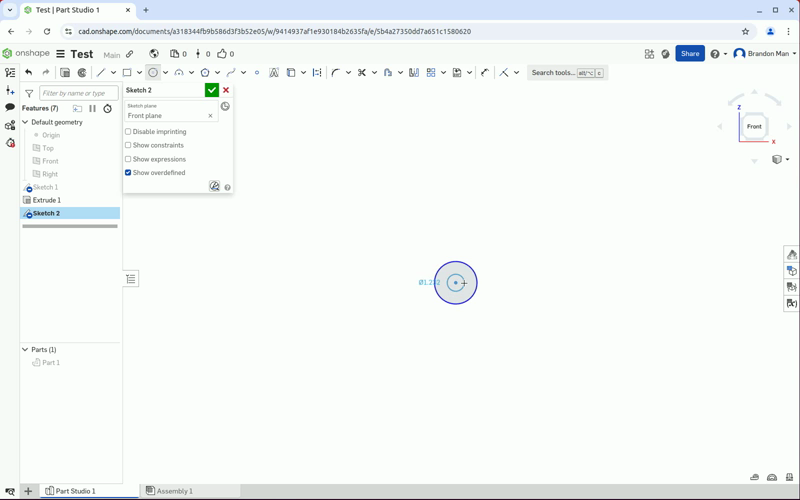
scroll(6)
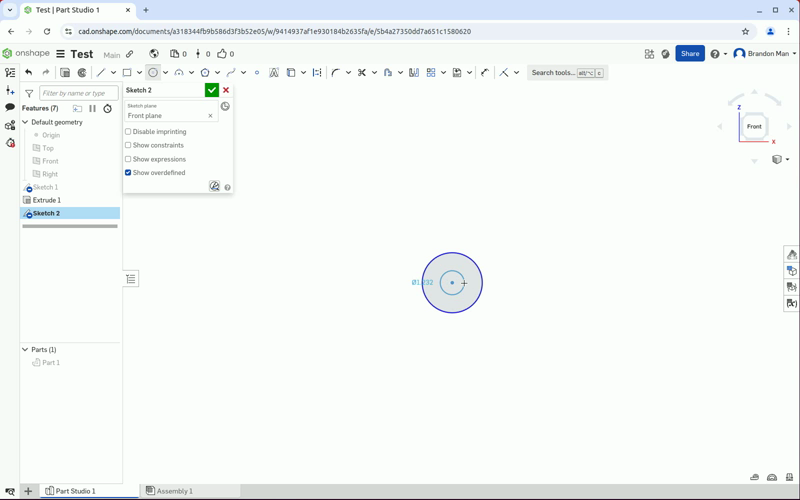
scroll(6)
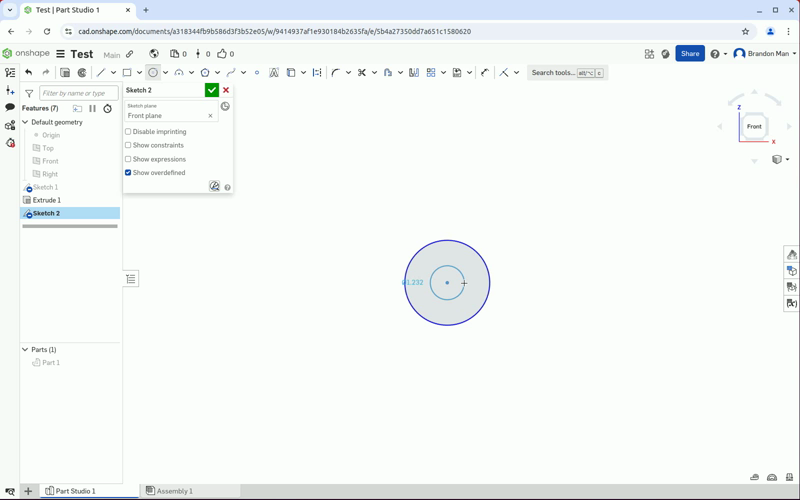
scroll(6)
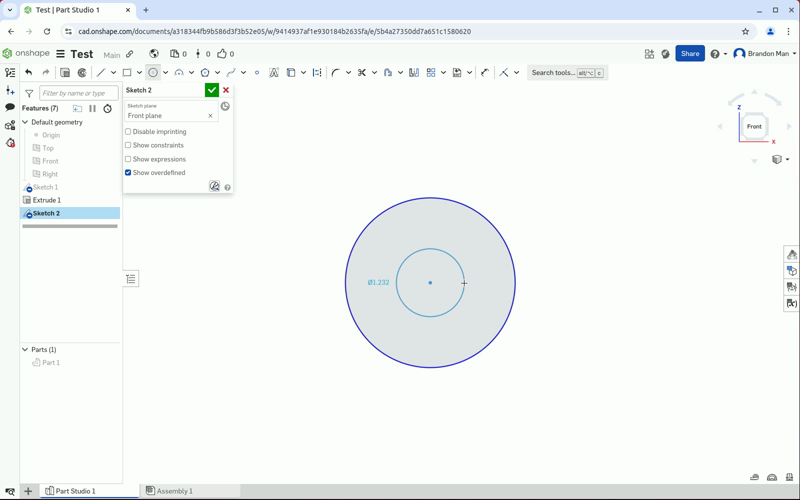
click(464, 282)
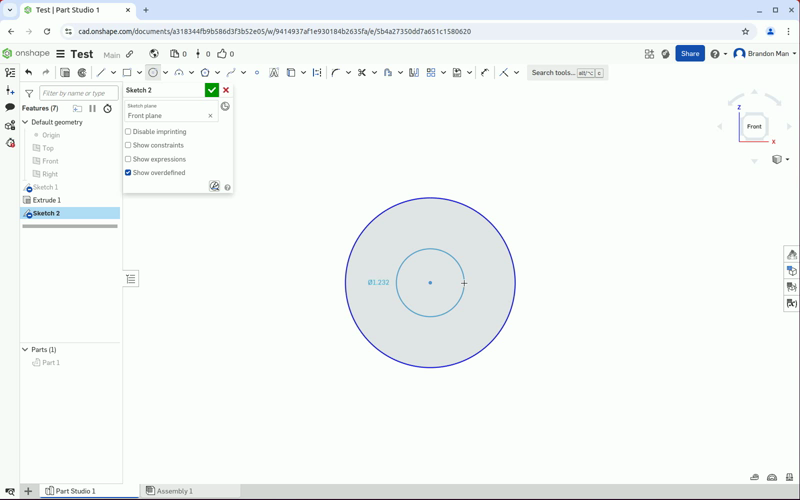
scroll(-6)
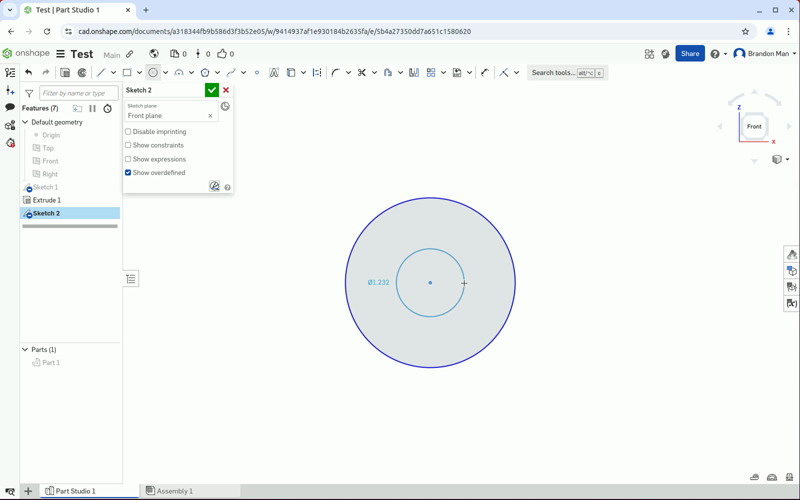
scroll(-6)
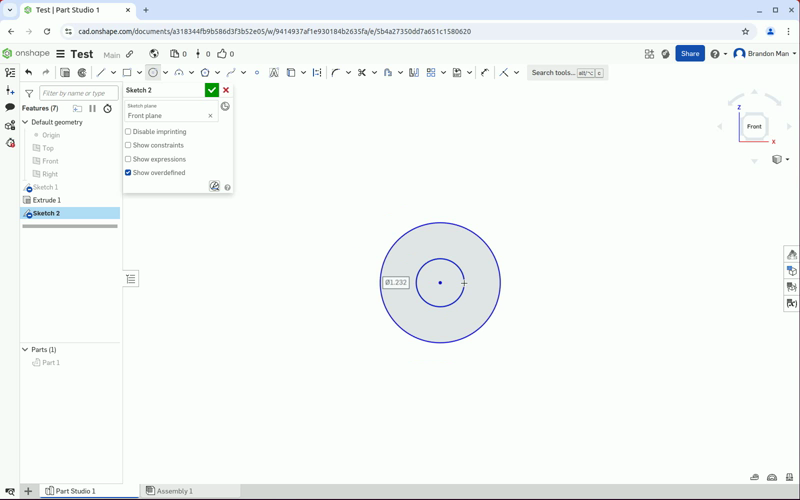
scroll(-6)
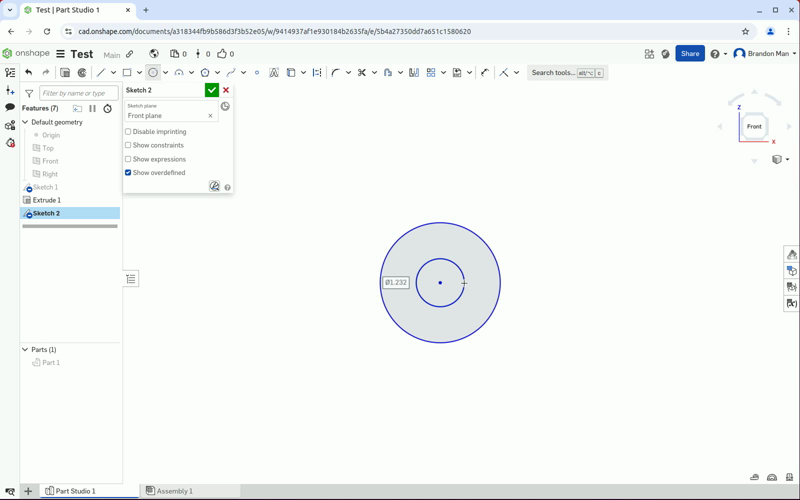
scroll(-6)
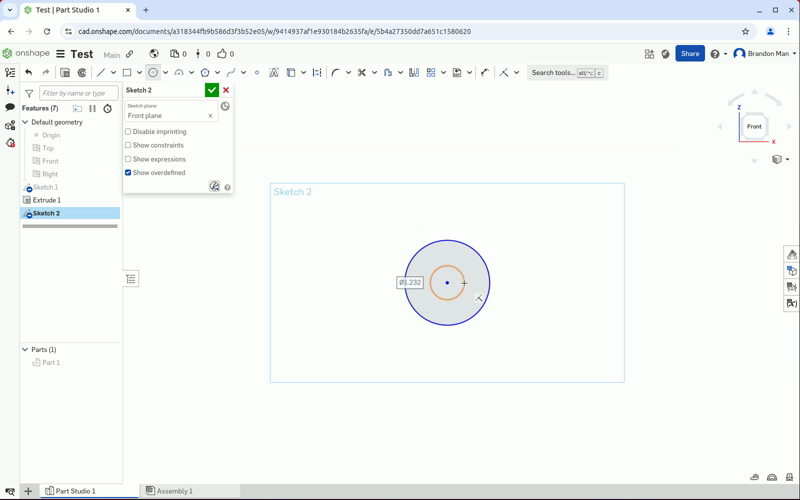
scroll(-6)
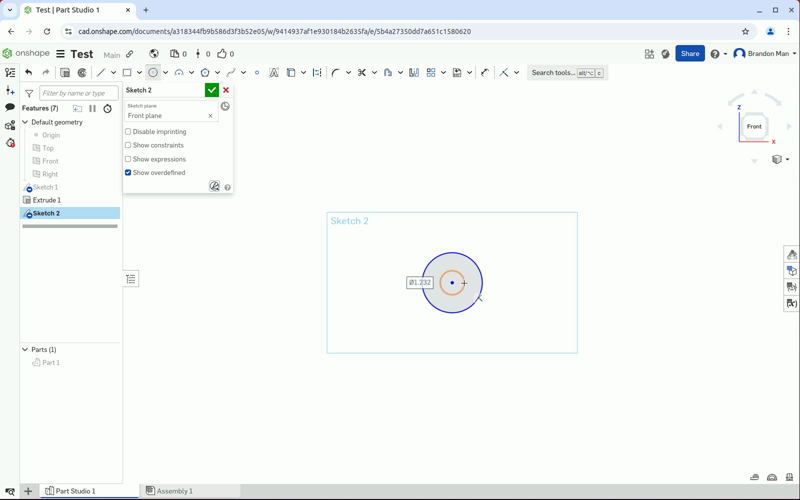
scroll(-6)
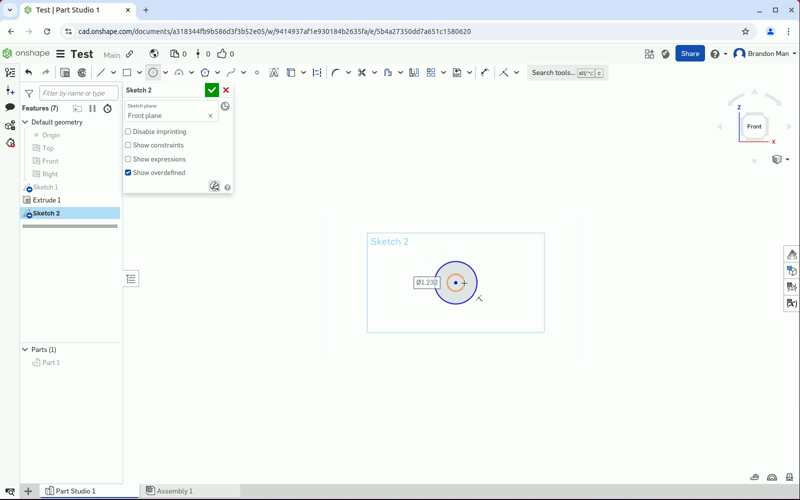
scroll(-6)
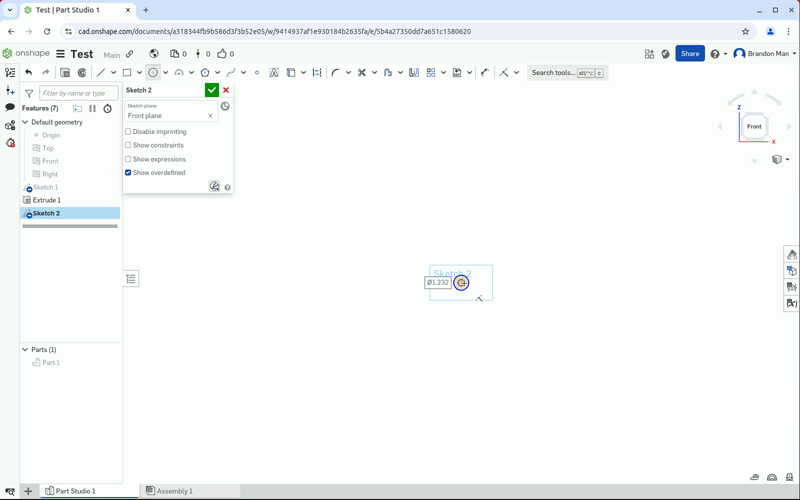
key(esc)
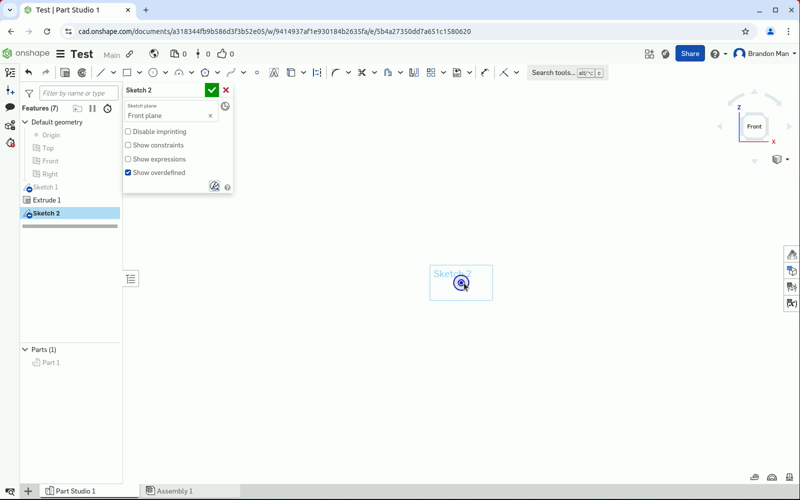
mouse_move(465, 279)
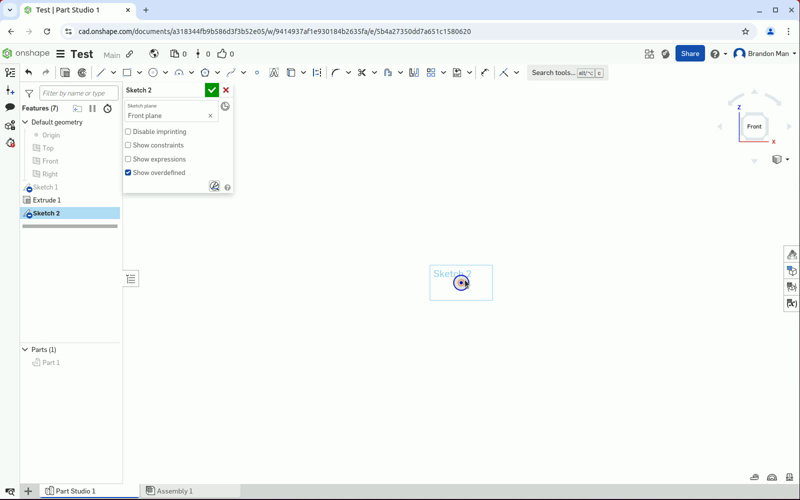
scroll(6)
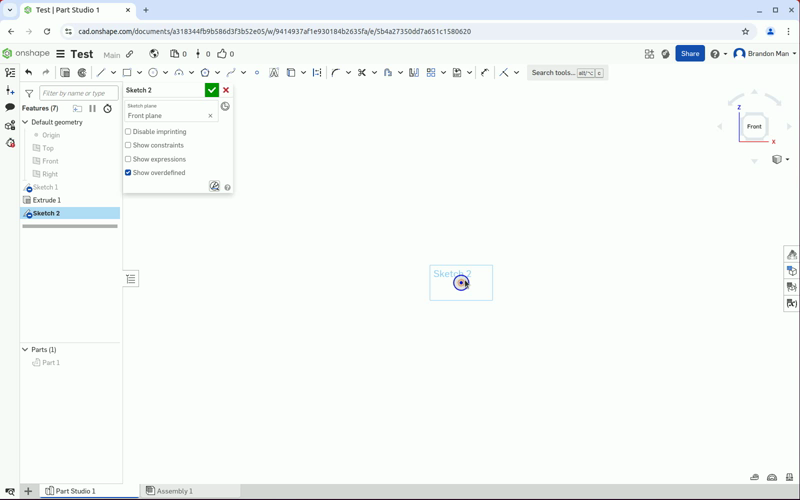
scroll(6)
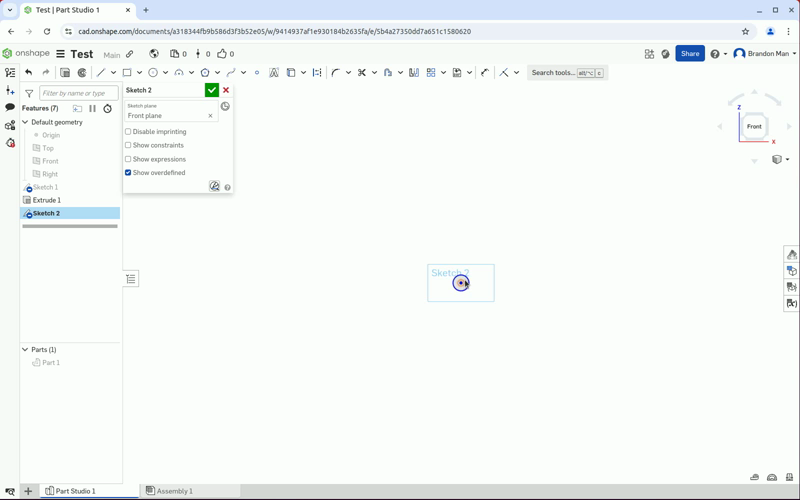
scroll(6)
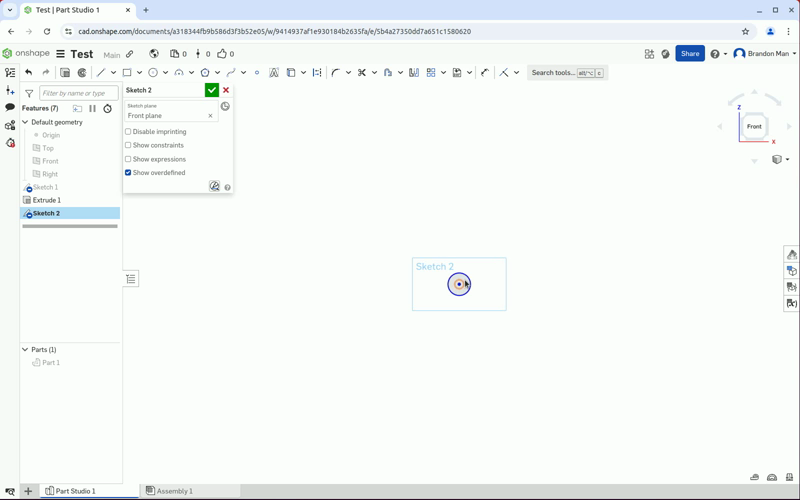
scroll(6)
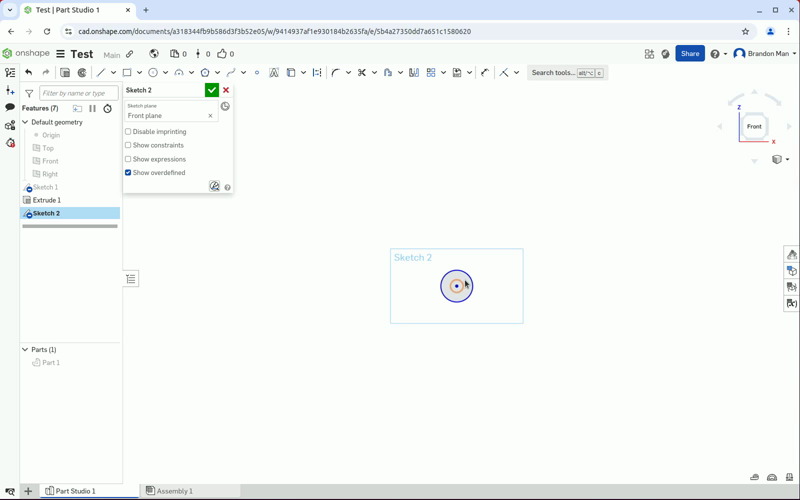
scroll(6)
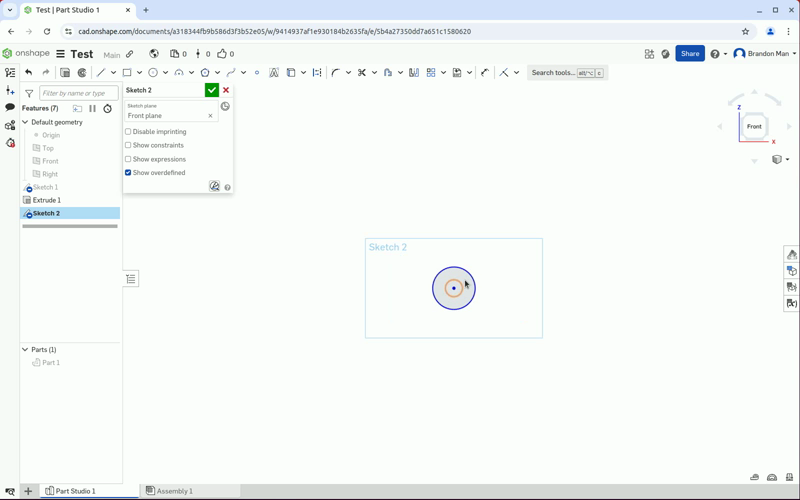
scroll(6)
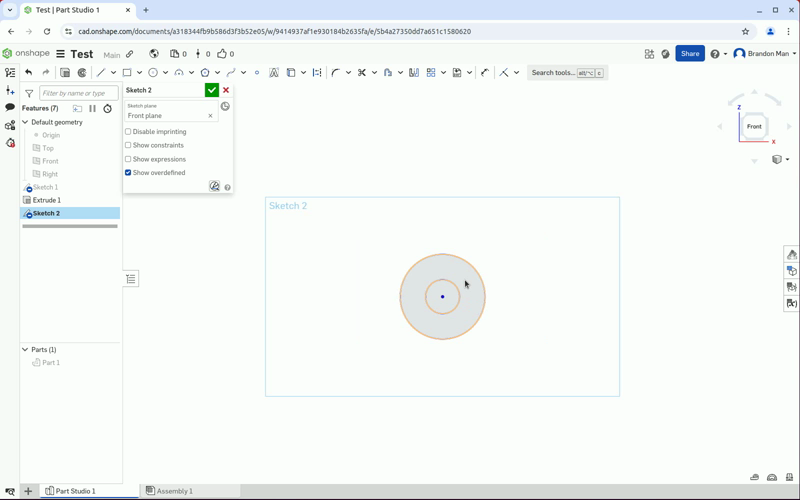
scroll(6)
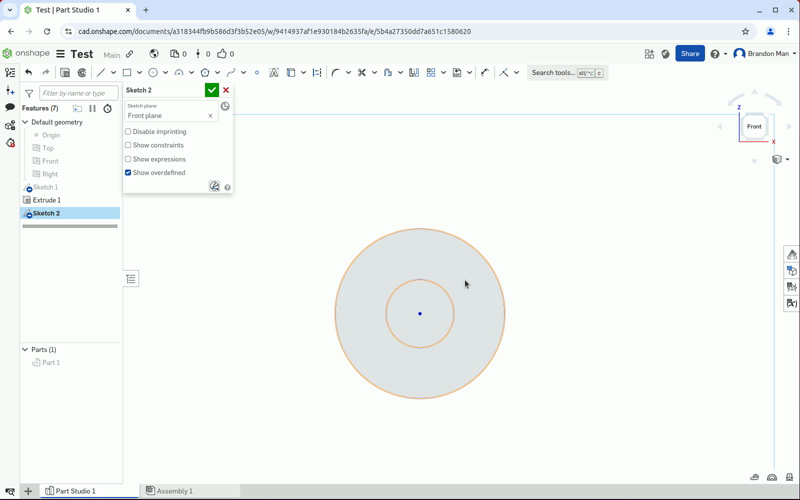
click(465, 279)
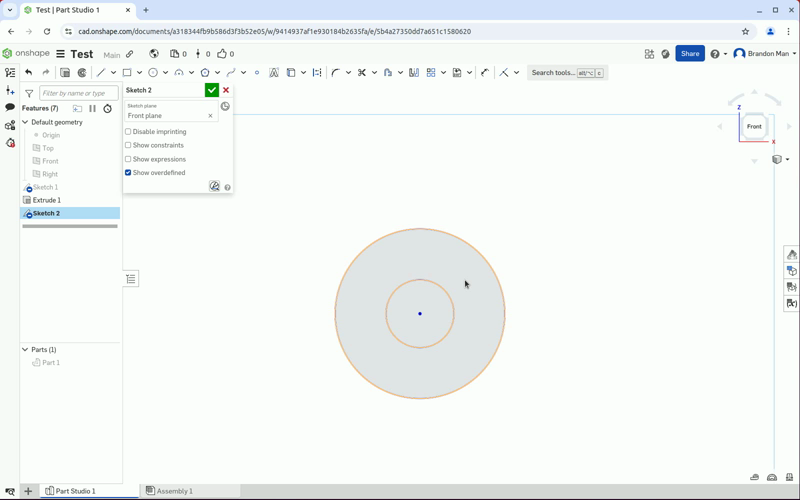
scroll(-6)
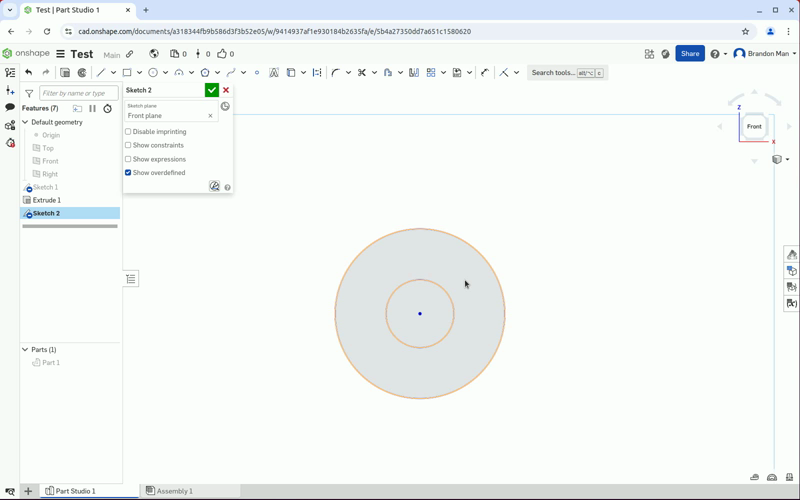
scroll(-6)
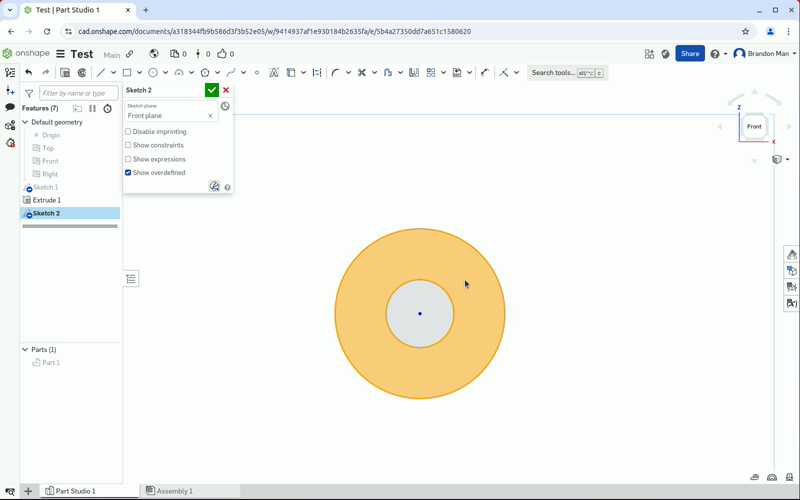
scroll(-6)
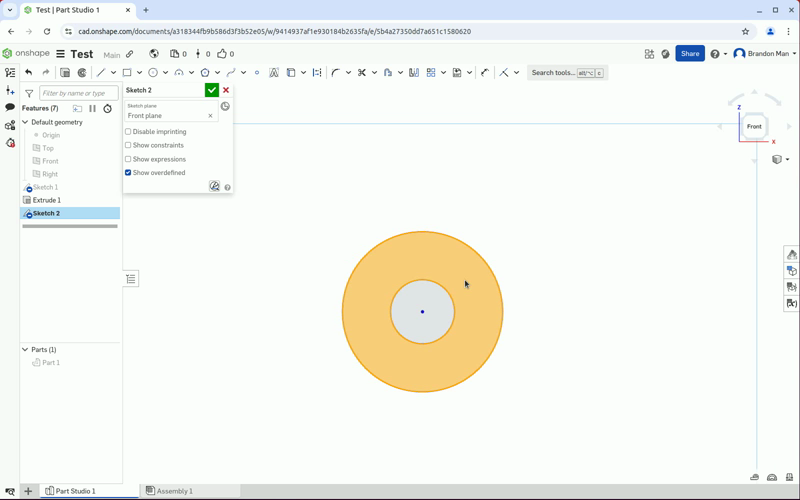
scroll(-6)
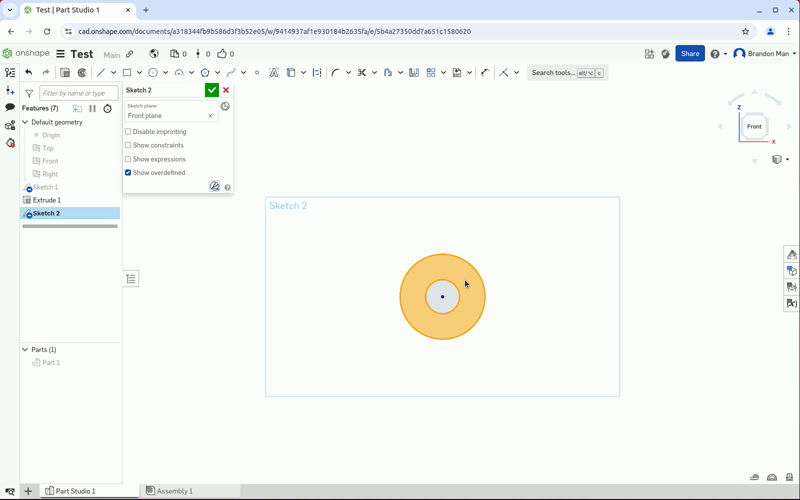
scroll(-6)
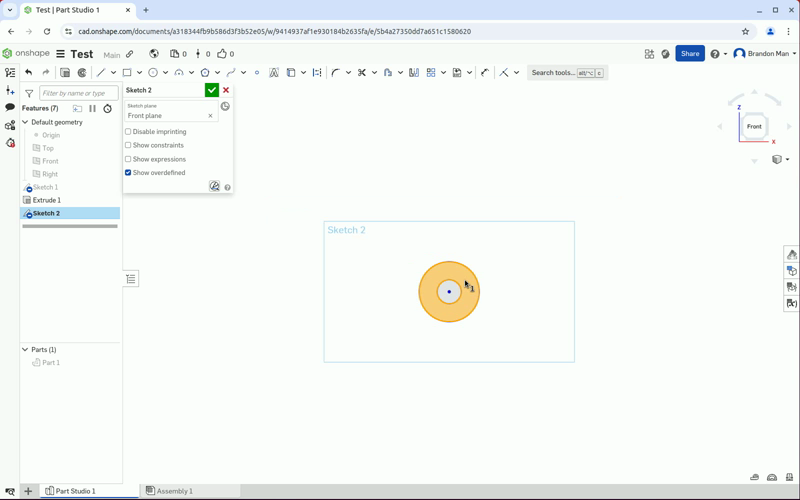
scroll(-6)
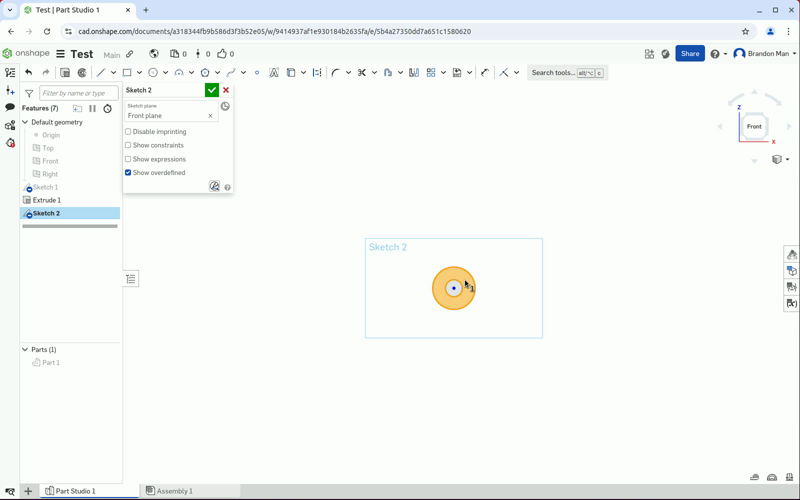
scroll(-6)
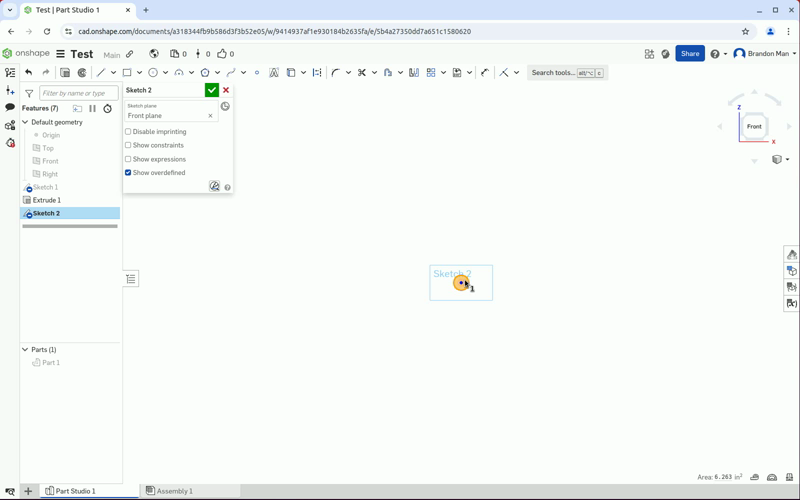
mouse_move(73, 352)
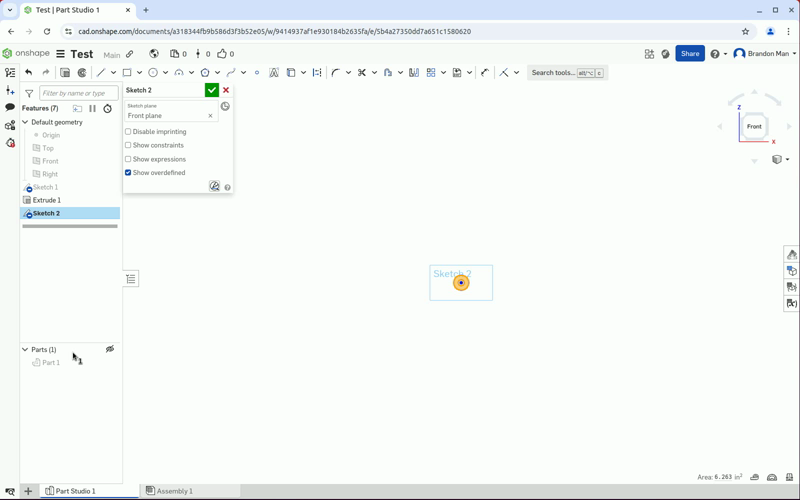
key(shift+y)
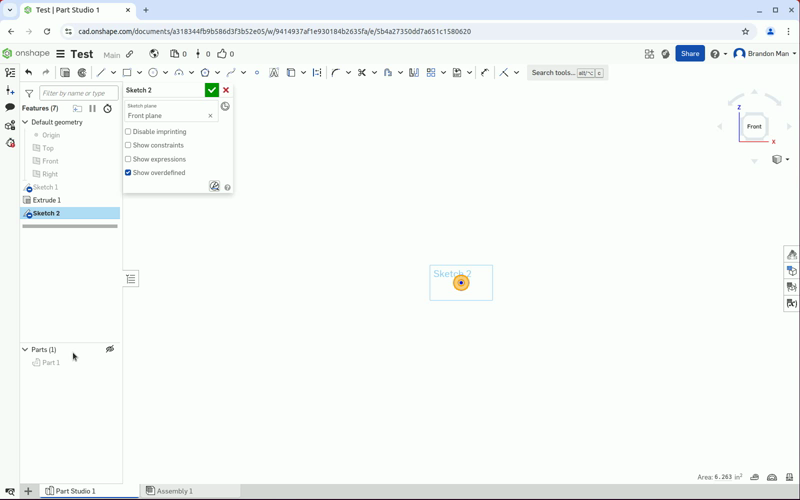
key(shift+e)
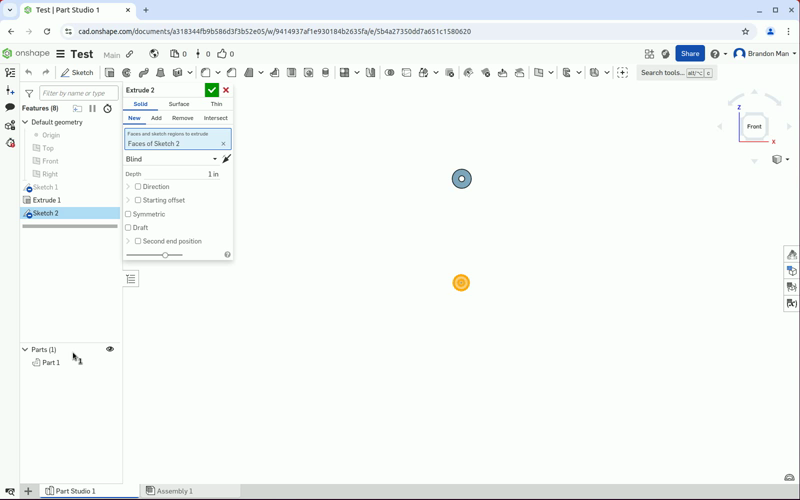
mouse_move(143, 106)
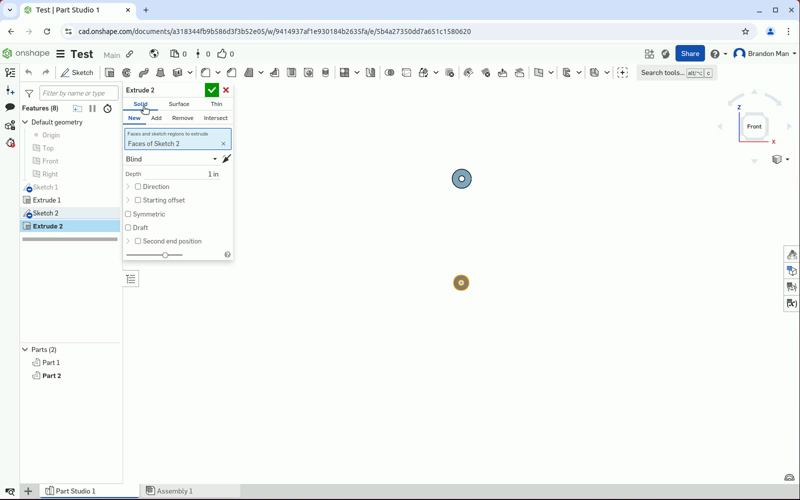
click(143, 106)
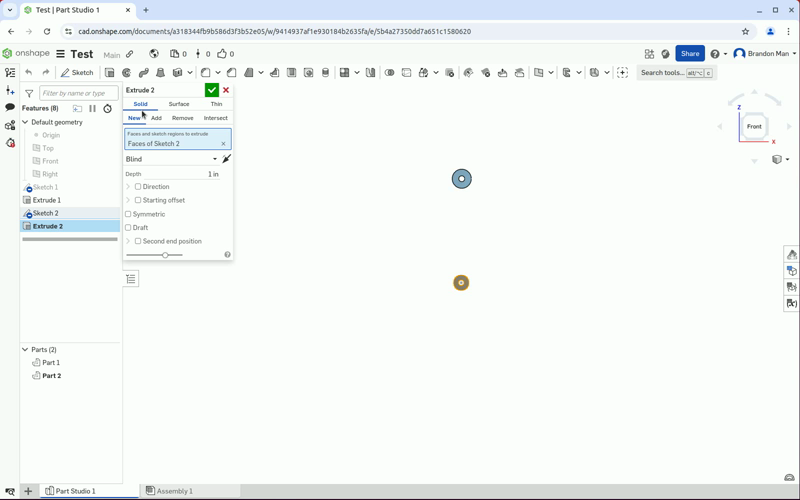
mouse_move(137, 120)
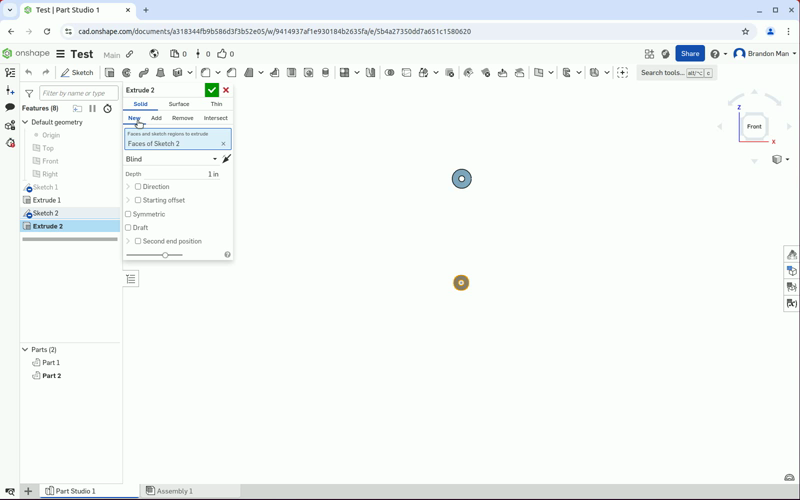
click(137, 120)
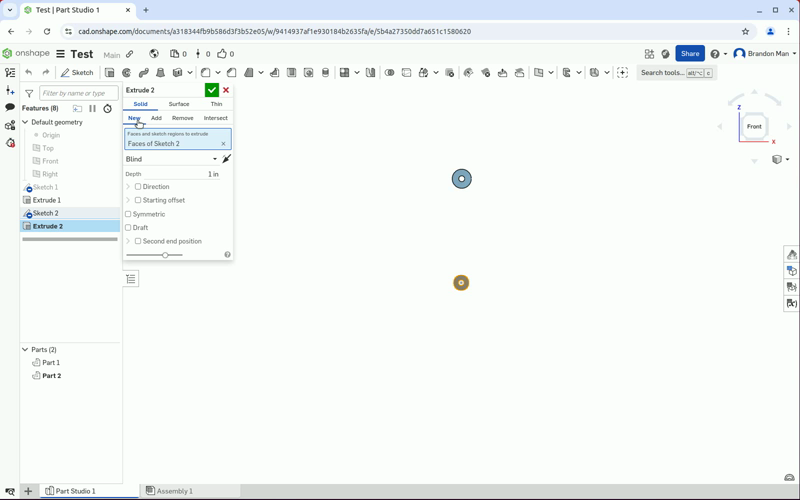
key(tab, 4)
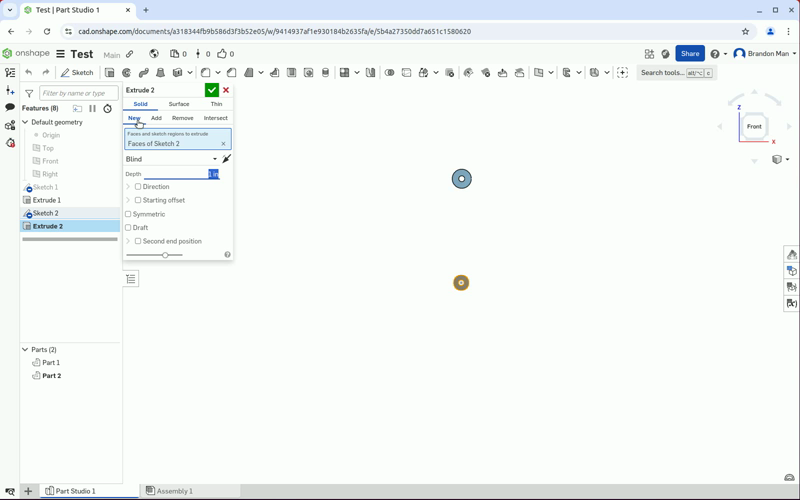
text(0.481)
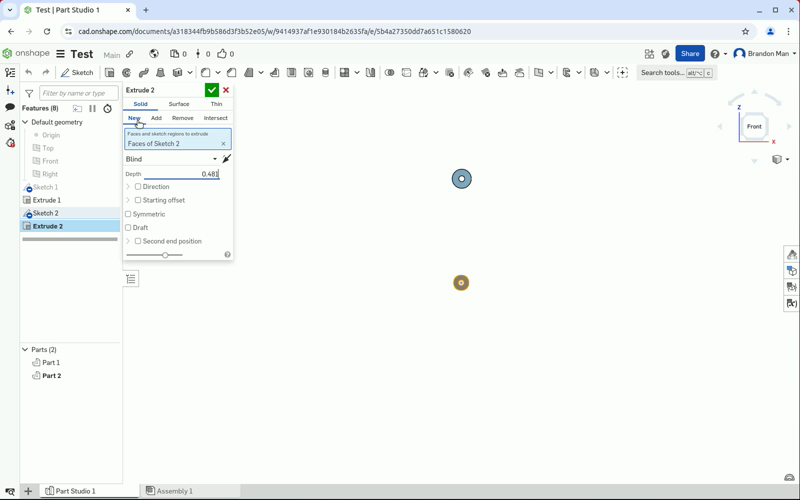
key(enter)
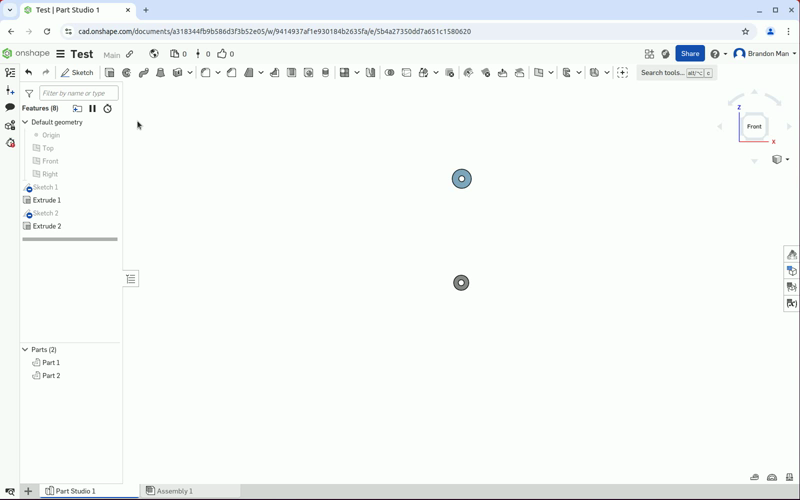
key(shift+h)
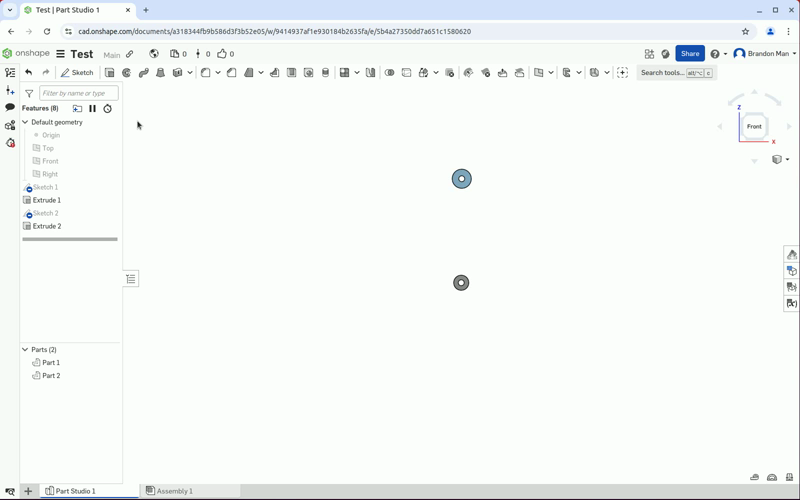
key(shift+h)
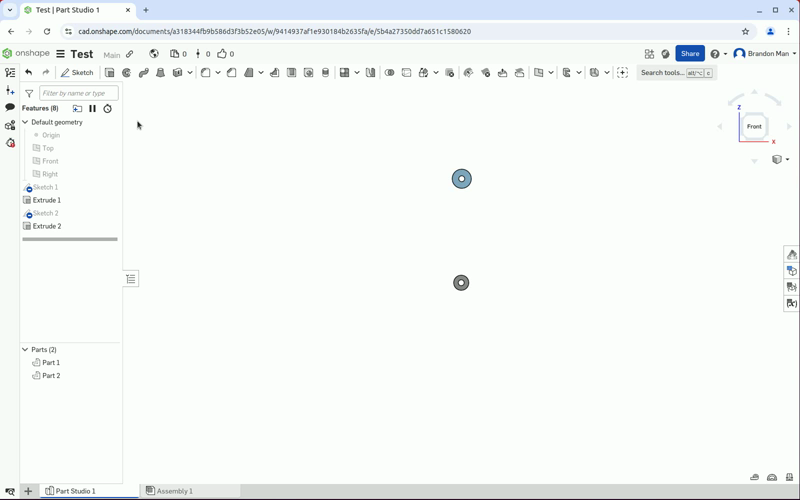
mouse_move(73, 189)
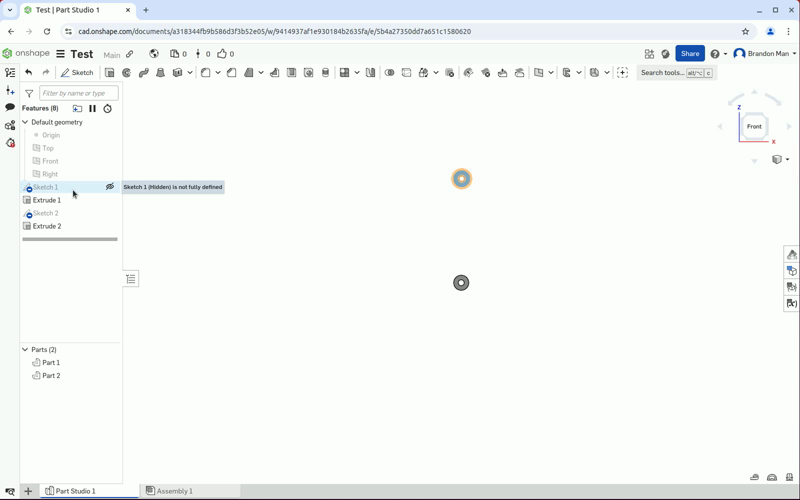
click(73, 189)
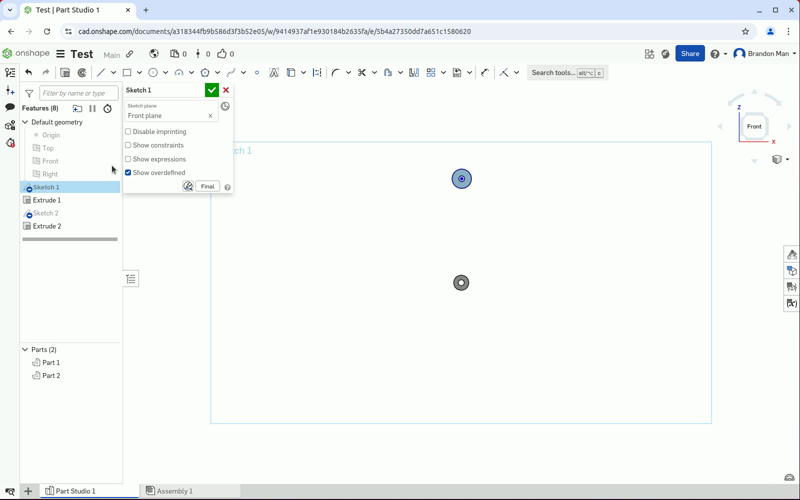
mouse_move(229, 92)
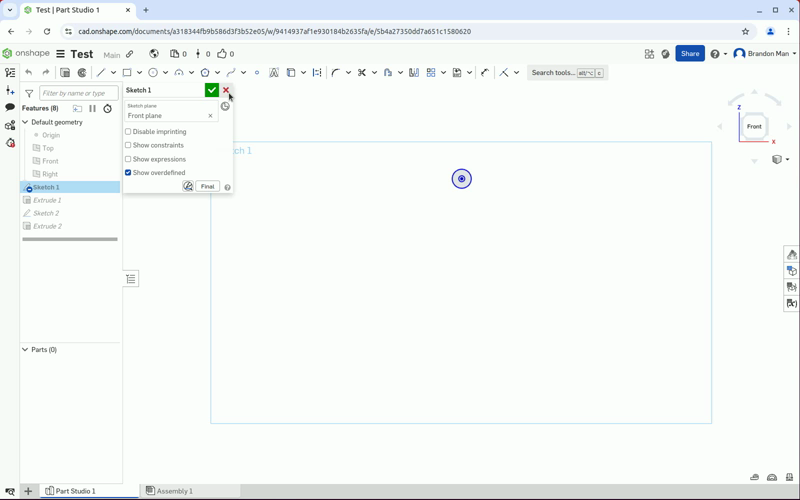
click(229, 92)
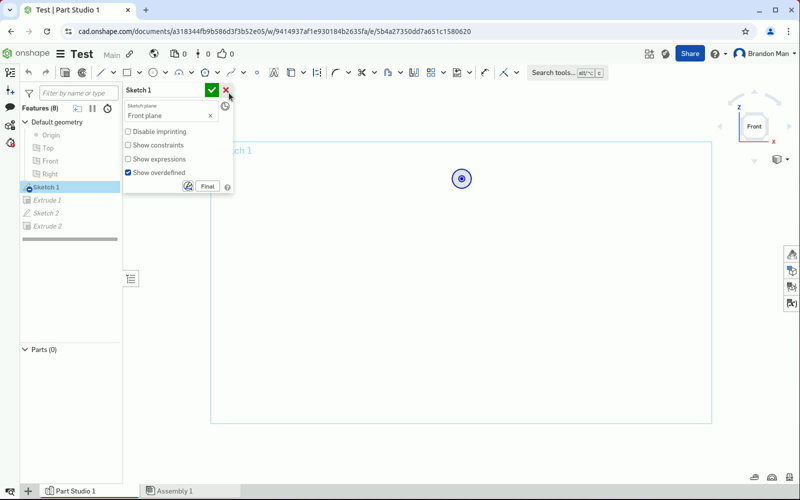
key(shift+s)
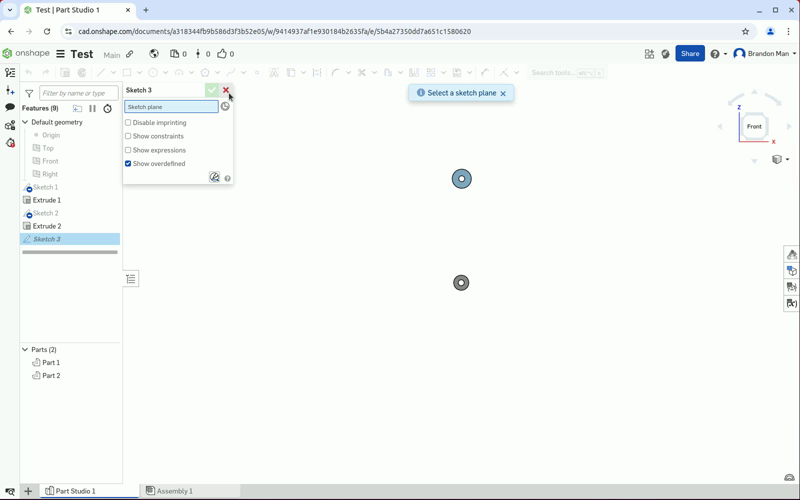
mouse_move(73, 163)
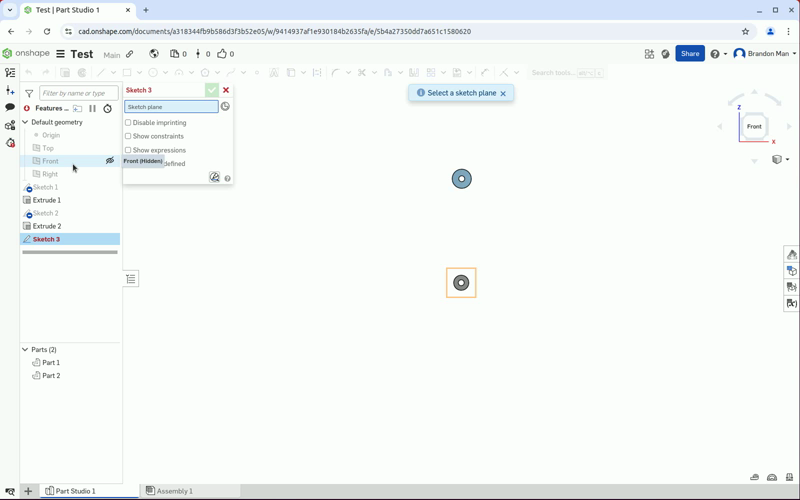
click(73, 163)
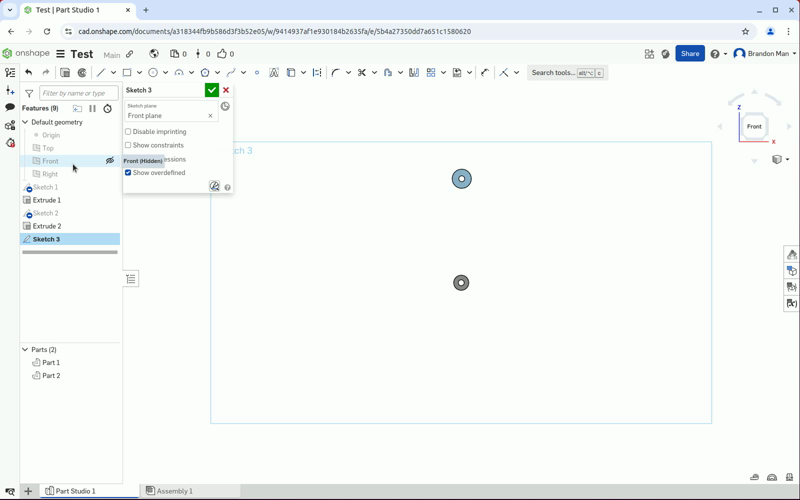
mouse_move(73, 352)
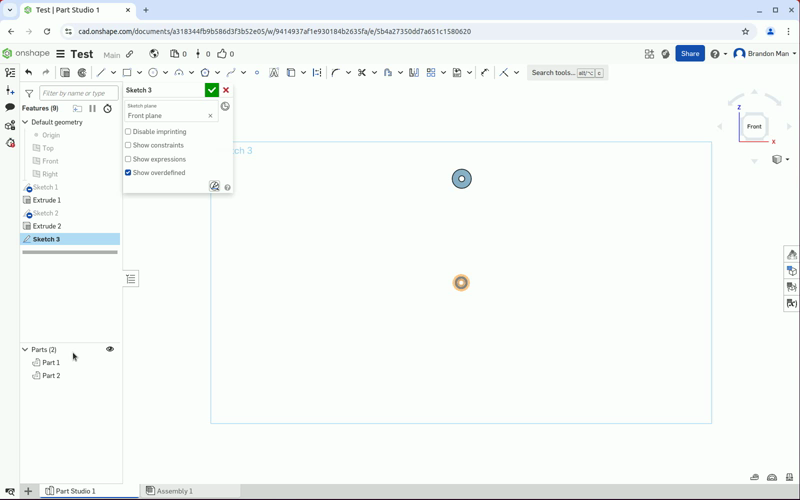
key(y)
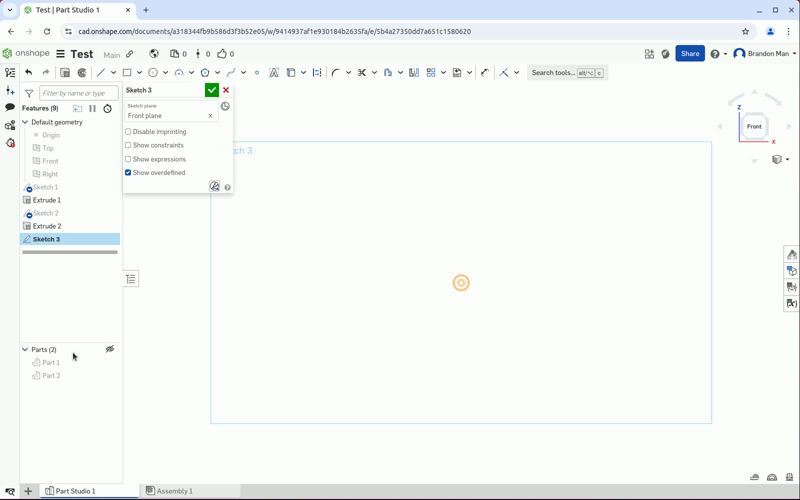
key(c)
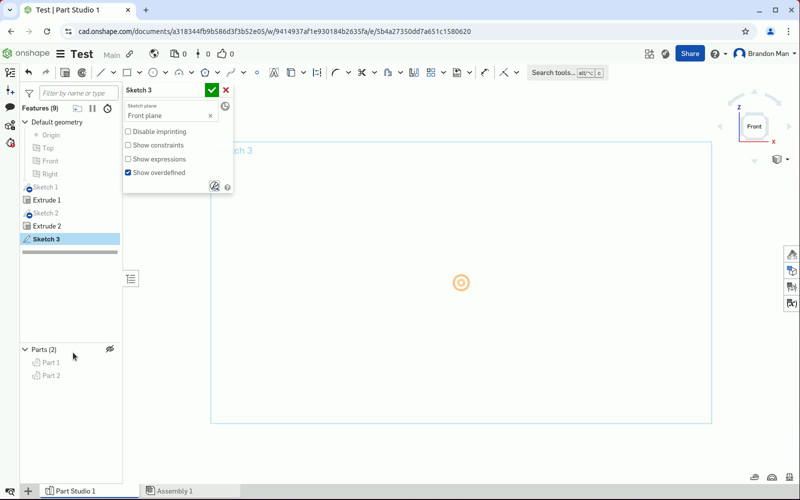
key_down(shift)
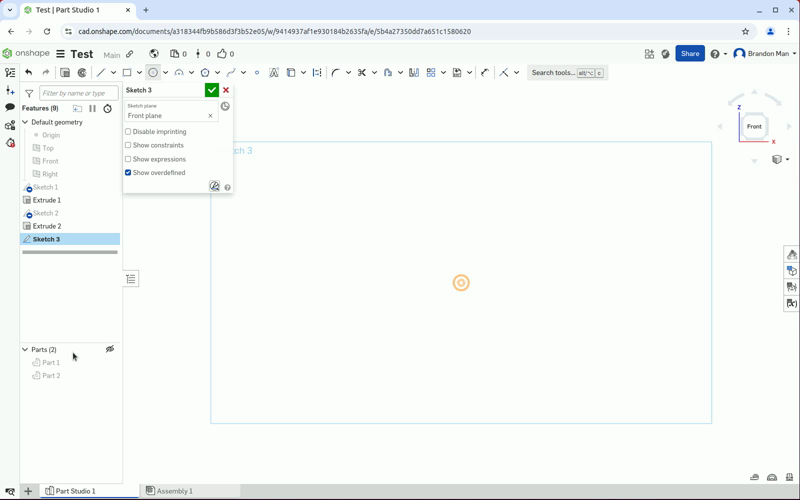
mouse_move(501, 282)
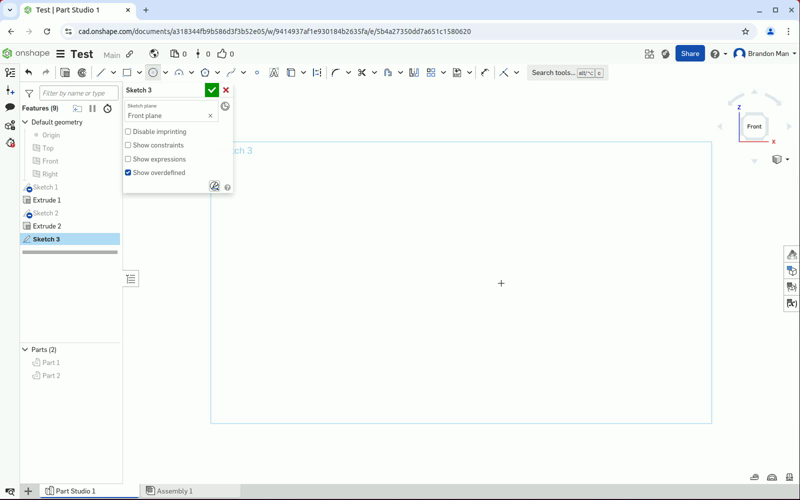
click(501, 282)
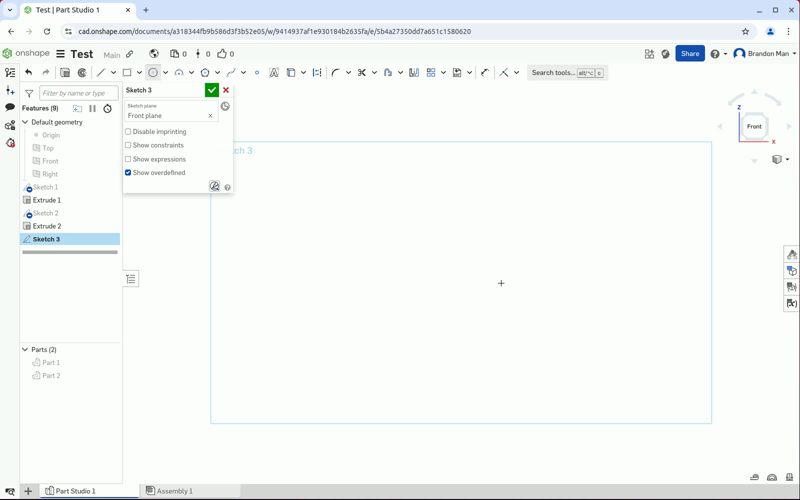
key_up(shift)
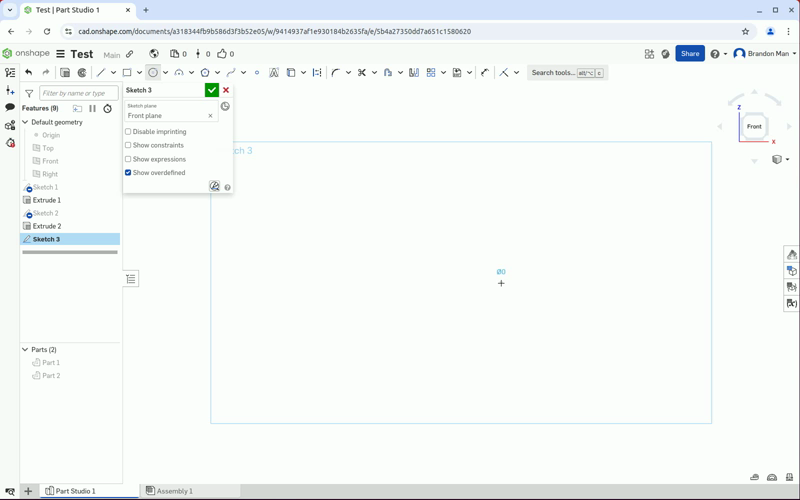
mouse_move(508, 282)
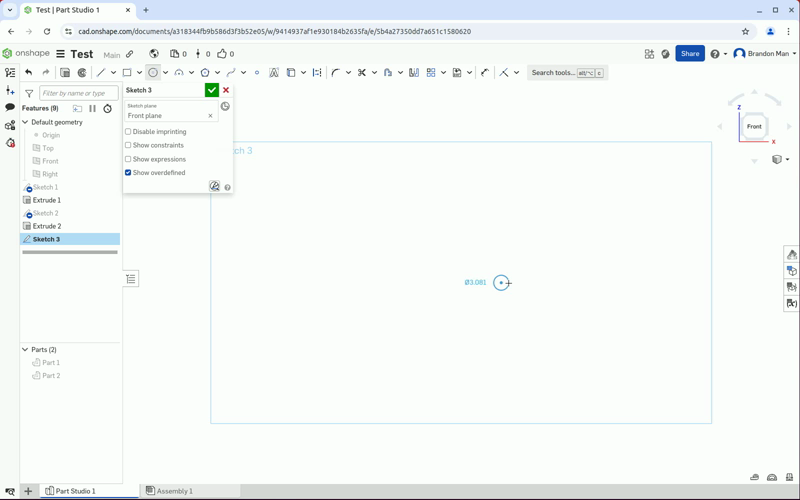
click(508, 282)
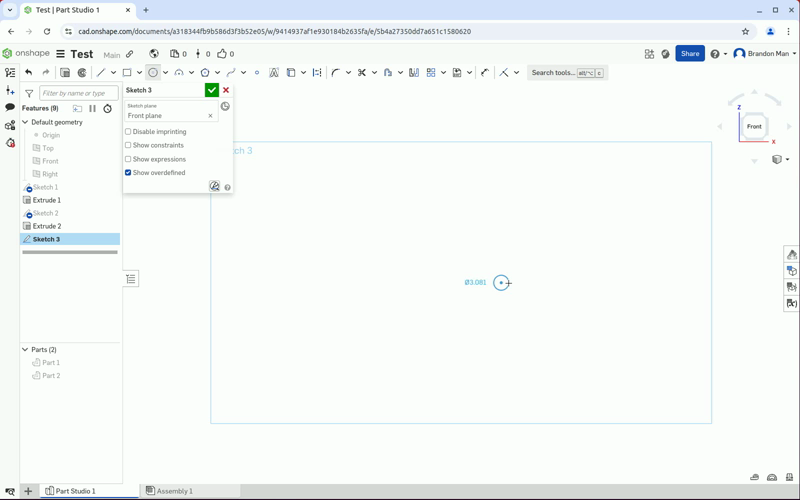
key(esc)
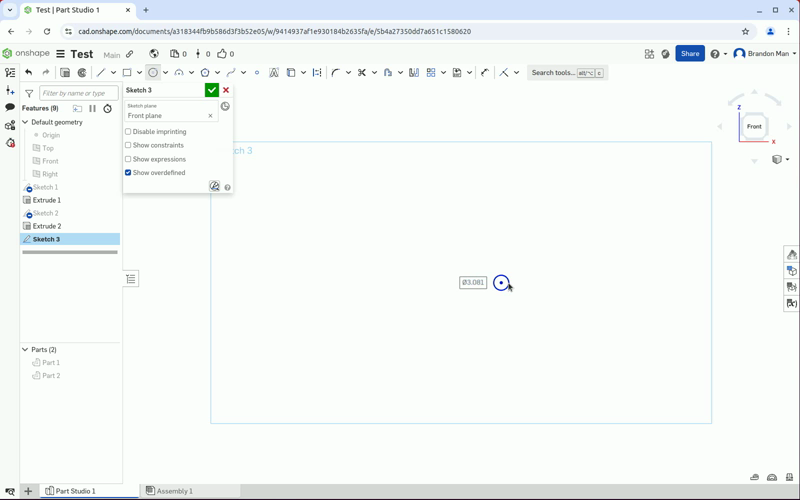
key(c)
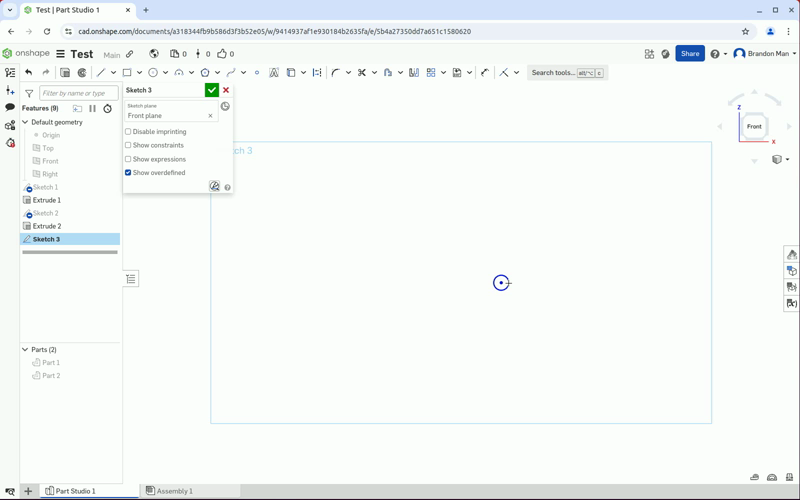
key_down(shift)
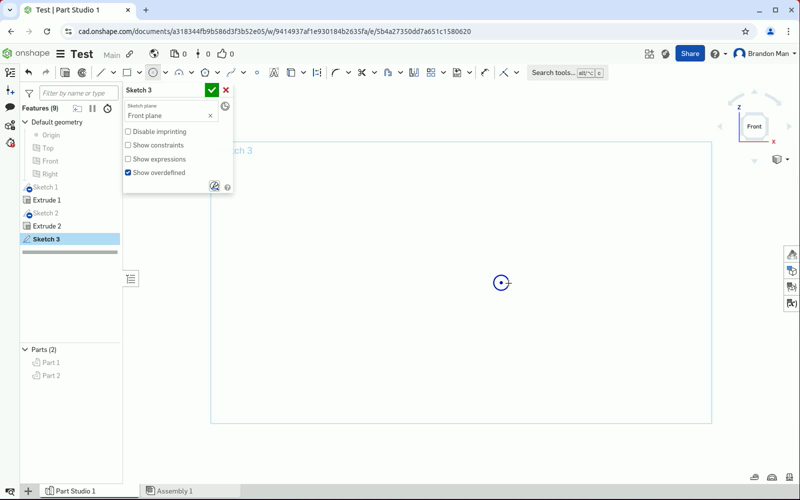
mouse_move(501, 282)
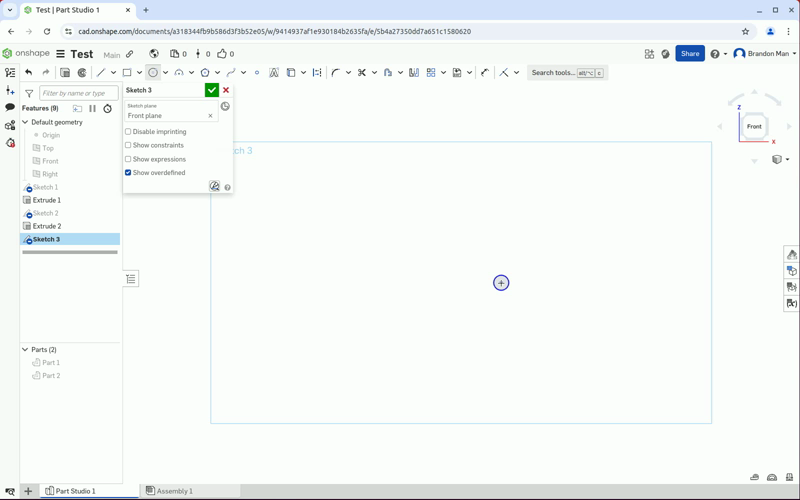
click(501, 282)
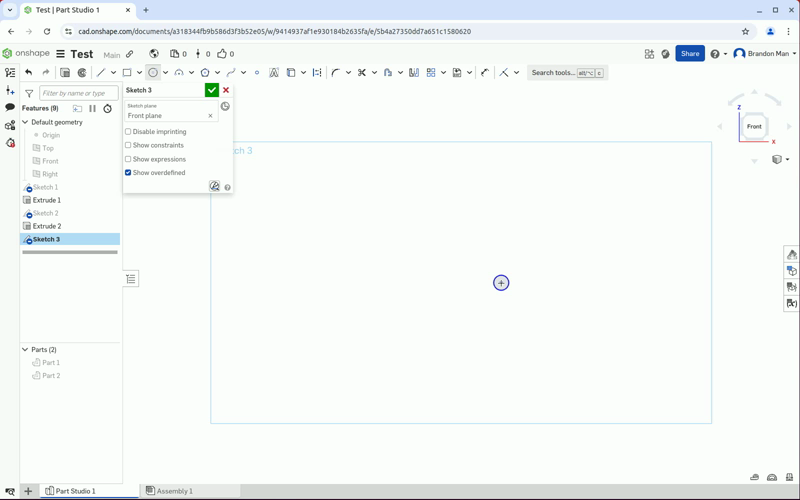
key_up(shift)
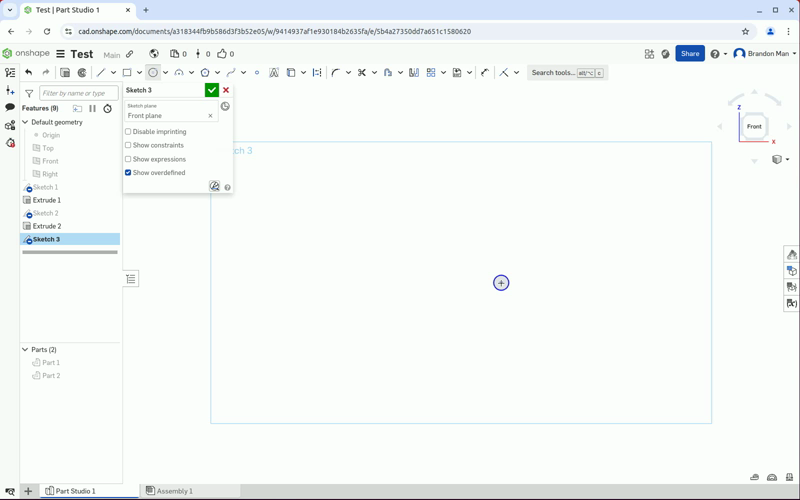
mouse_move(503, 282)
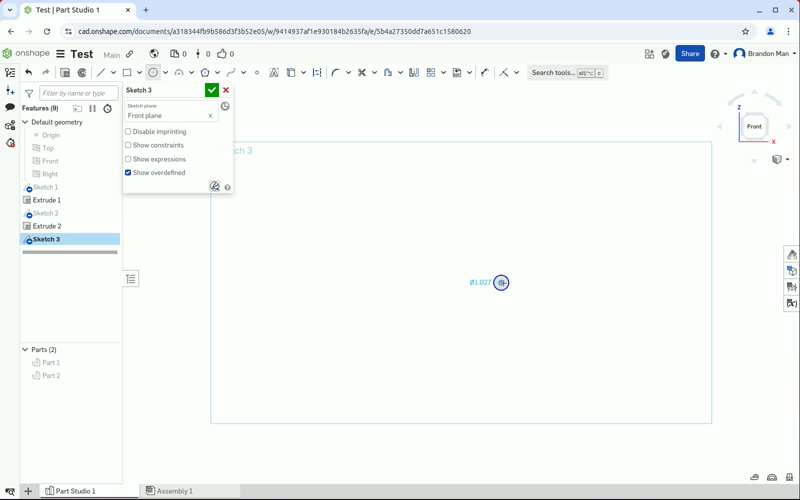
scroll(6)
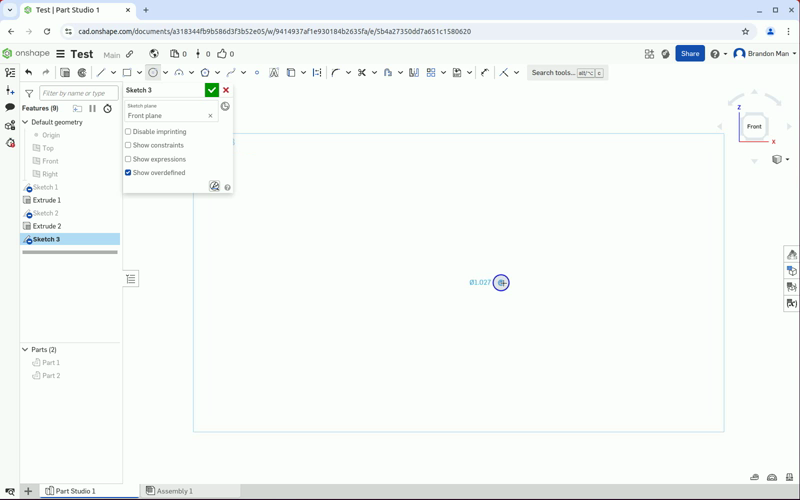
scroll(6)
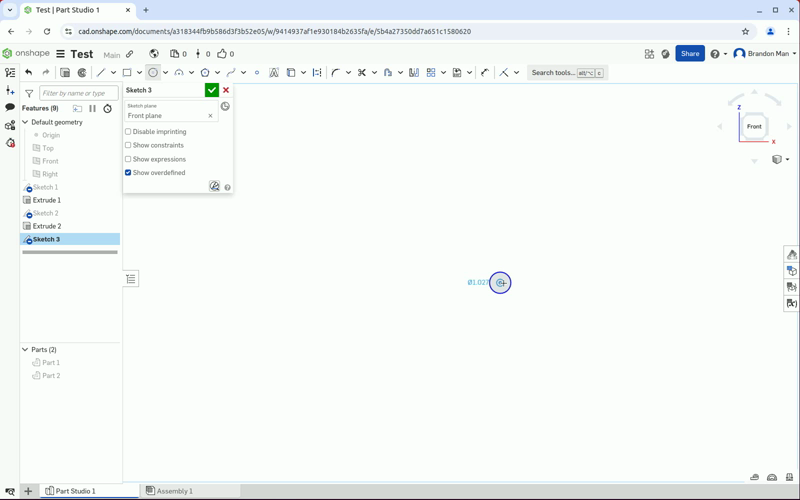
scroll(6)
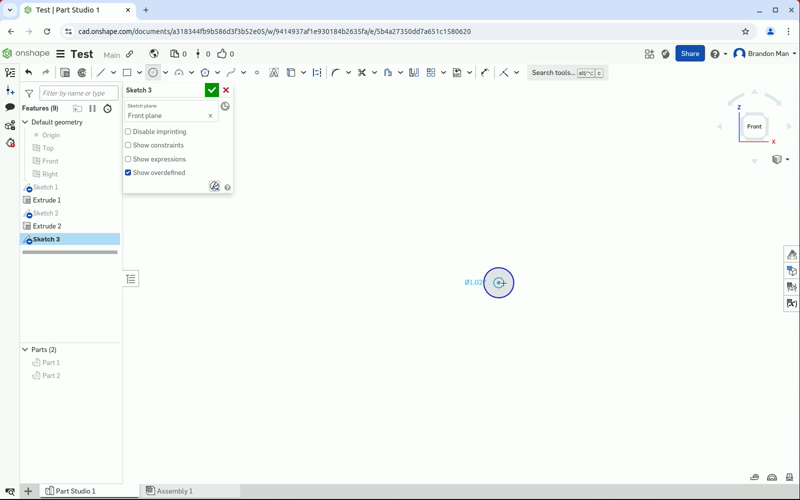
scroll(6)
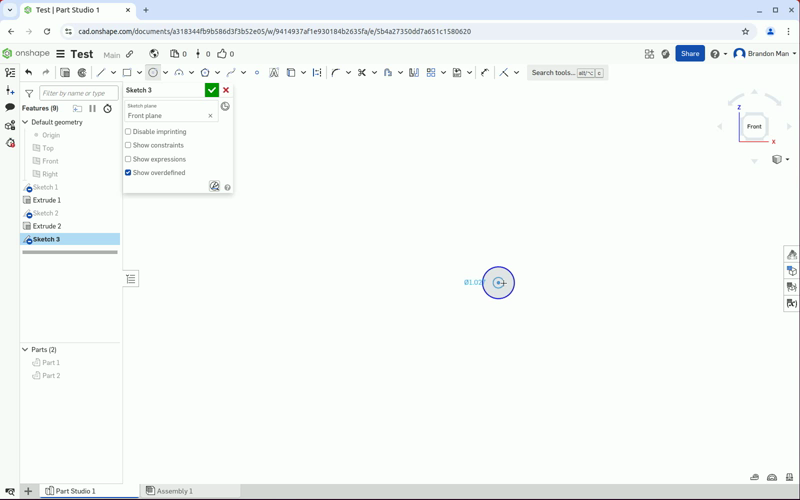
scroll(6)
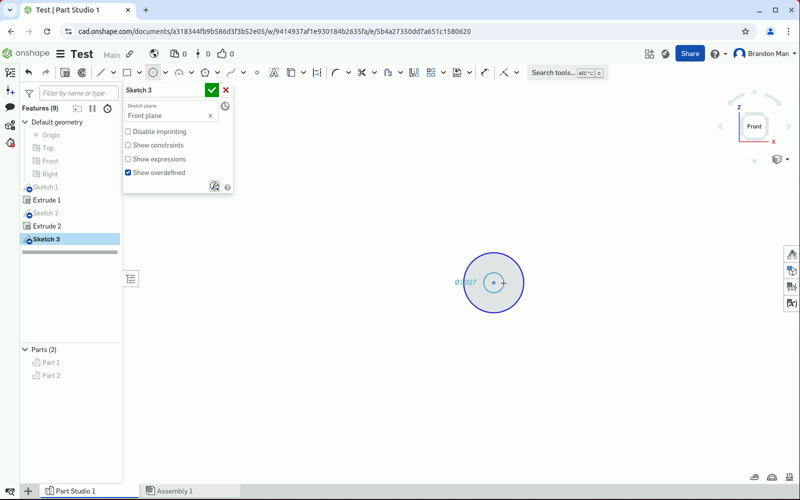
scroll(6)
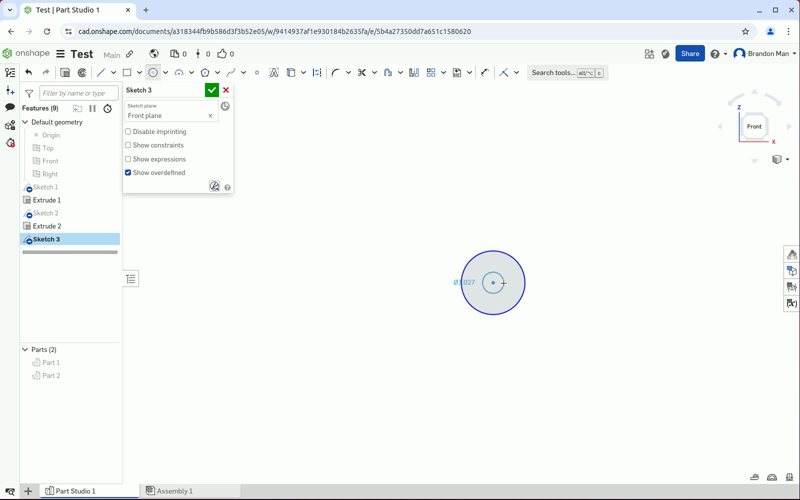
scroll(6)
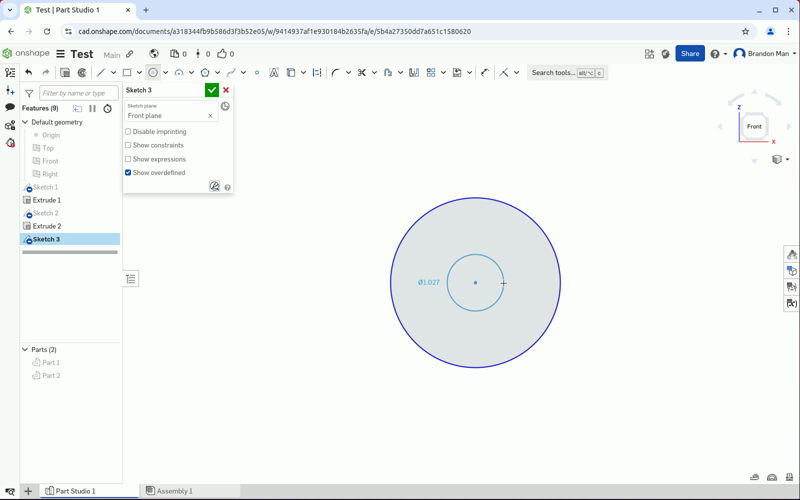
click(503, 282)
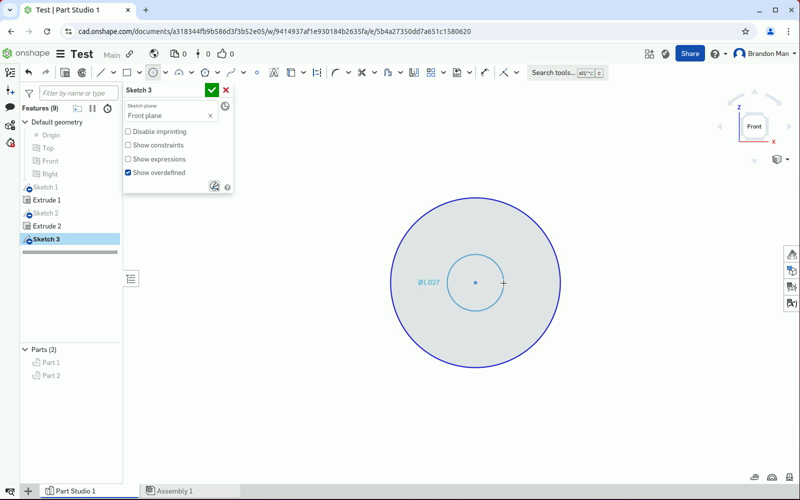
scroll(-6)
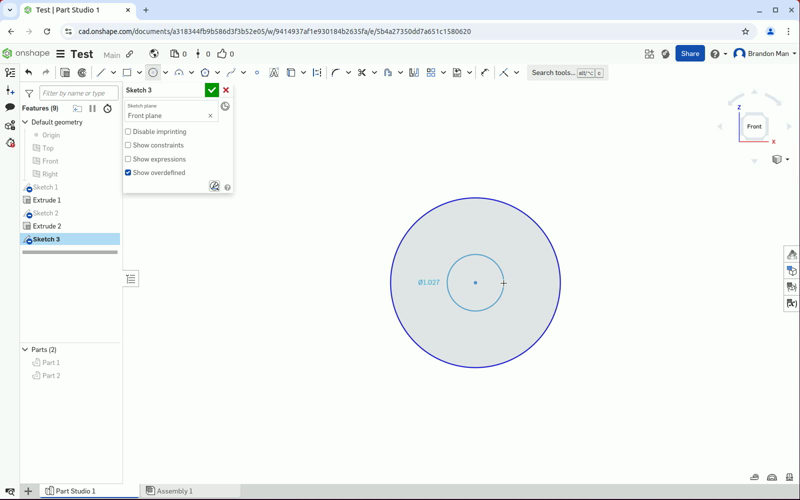
scroll(-6)
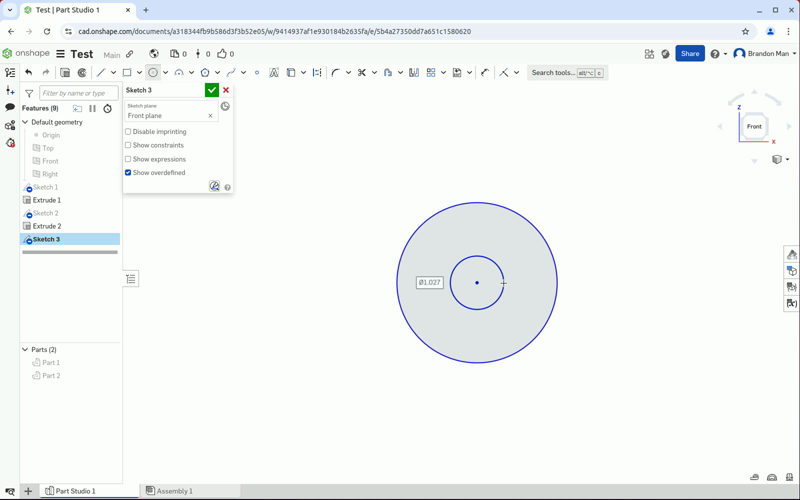
scroll(-6)
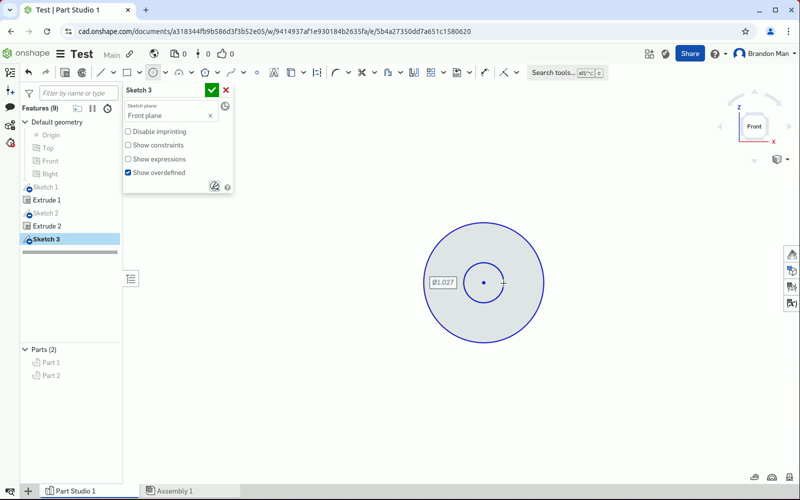
scroll(-6)
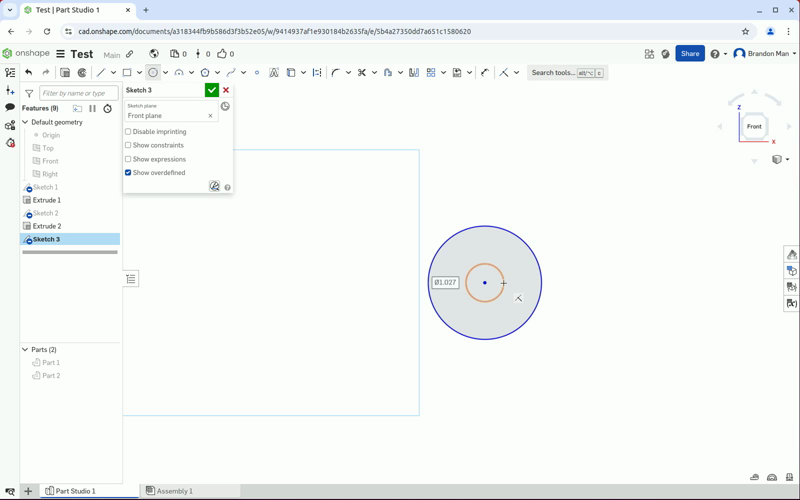
scroll(-6)
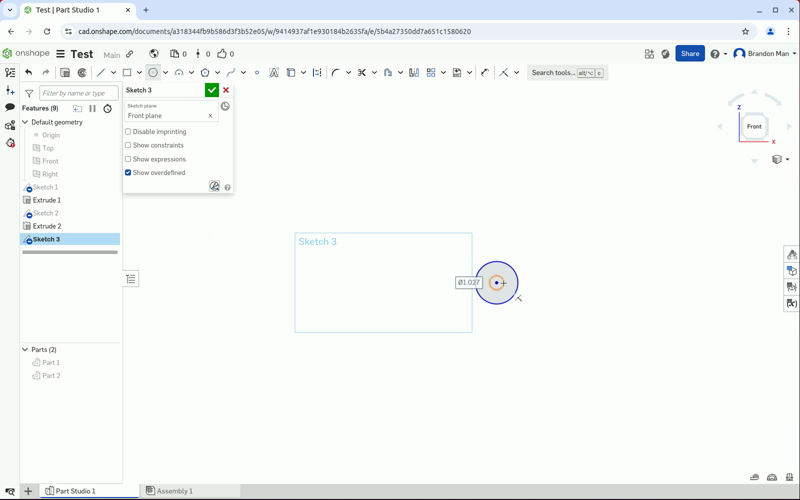
scroll(-6)
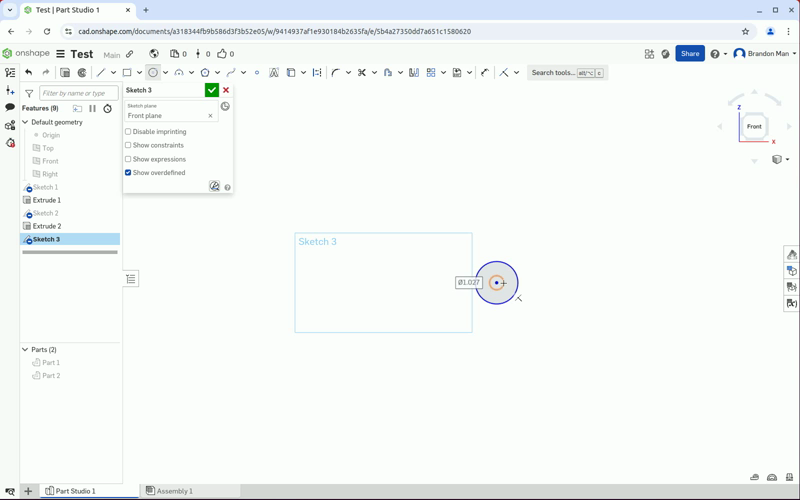
scroll(-6)
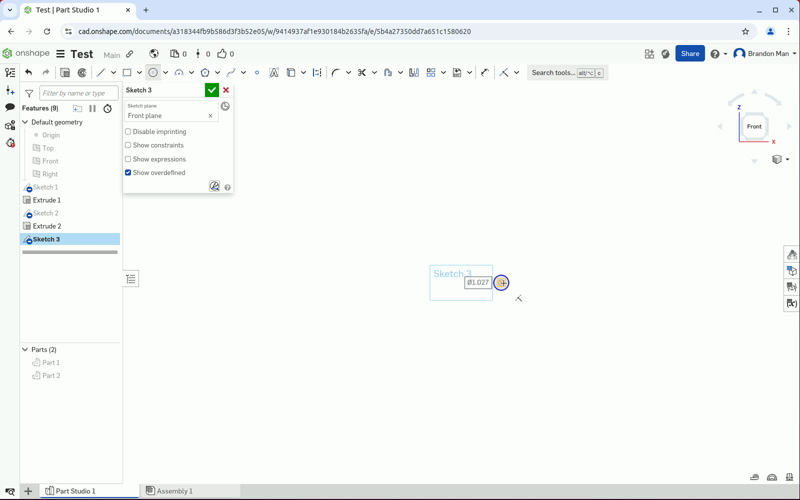
key(esc)
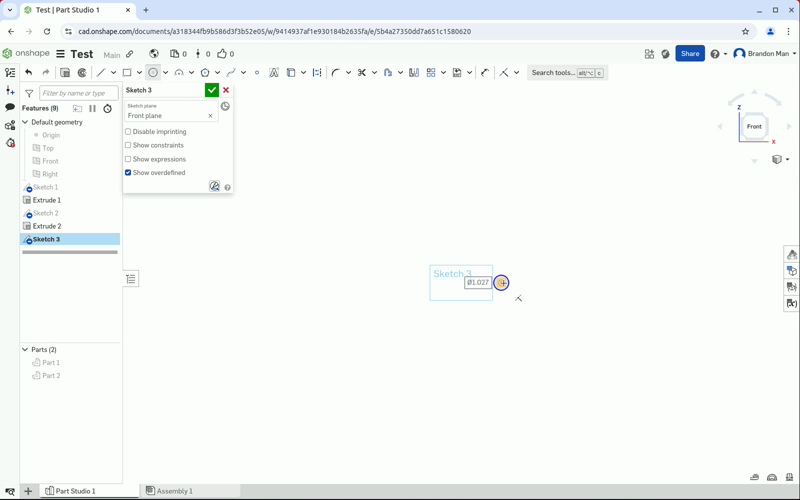
mouse_move(505, 279)
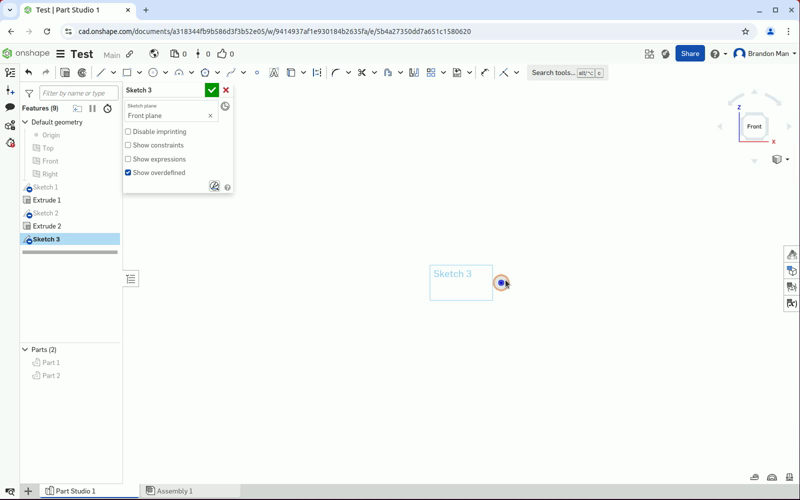
scroll(6)
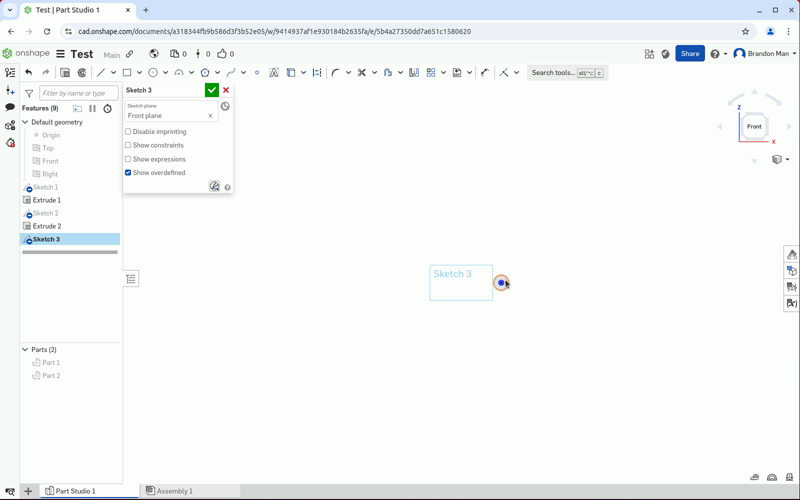
scroll(6)
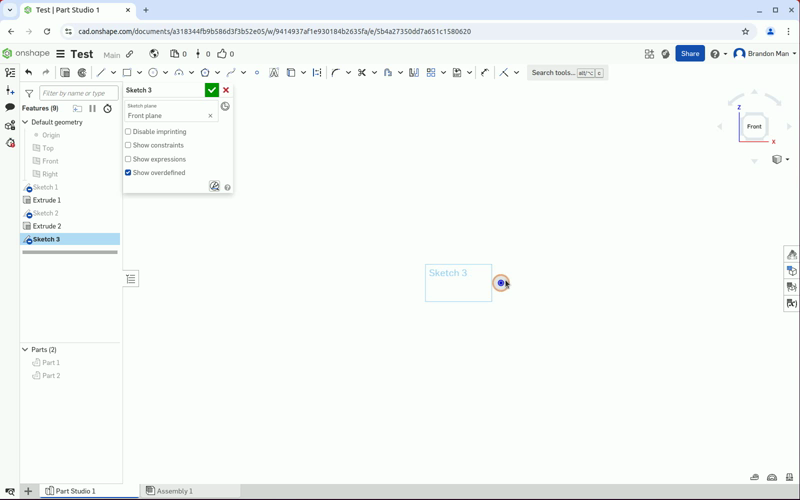
scroll(6)
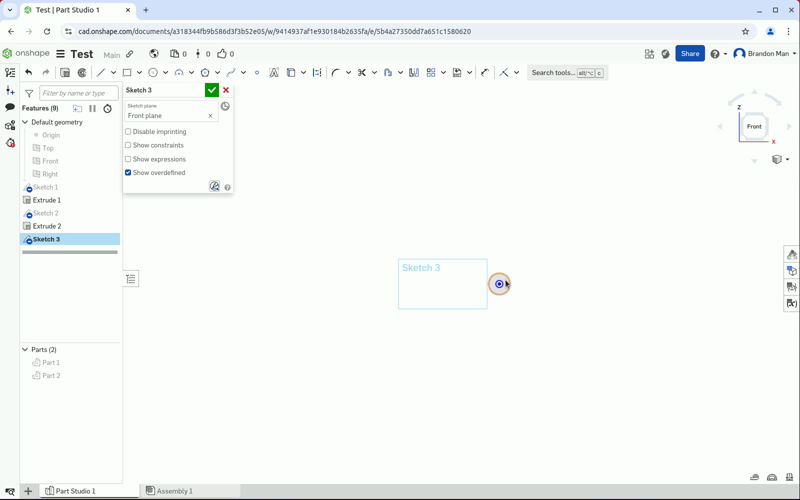
scroll(6)
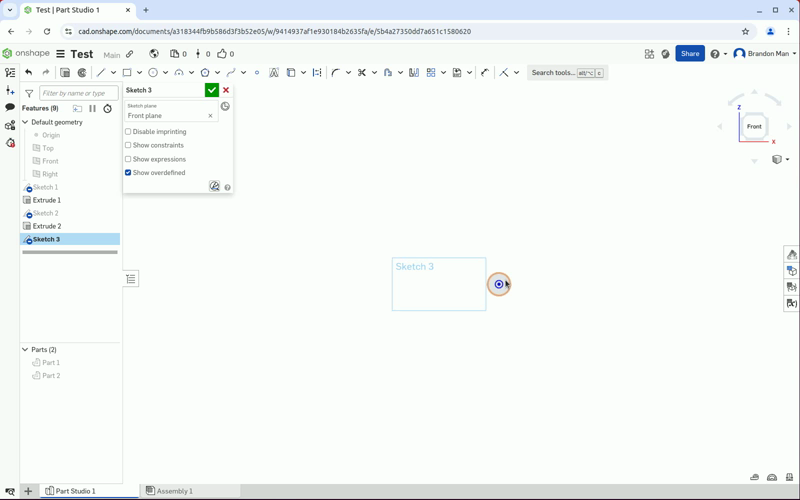
scroll(6)
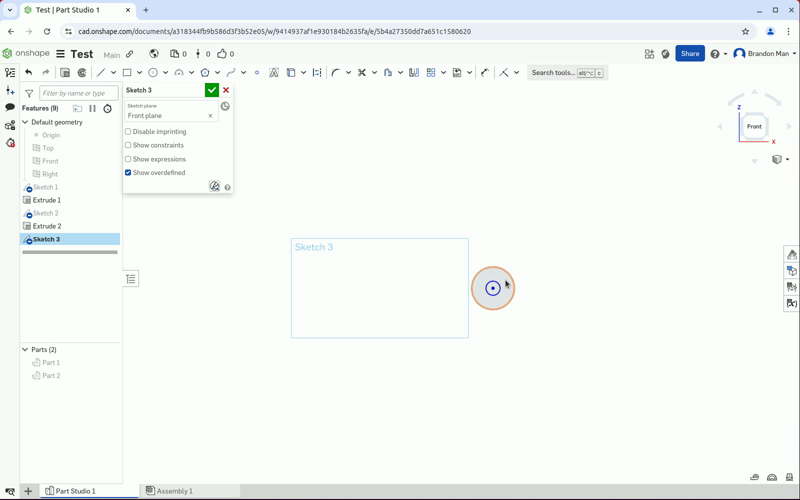
scroll(6)
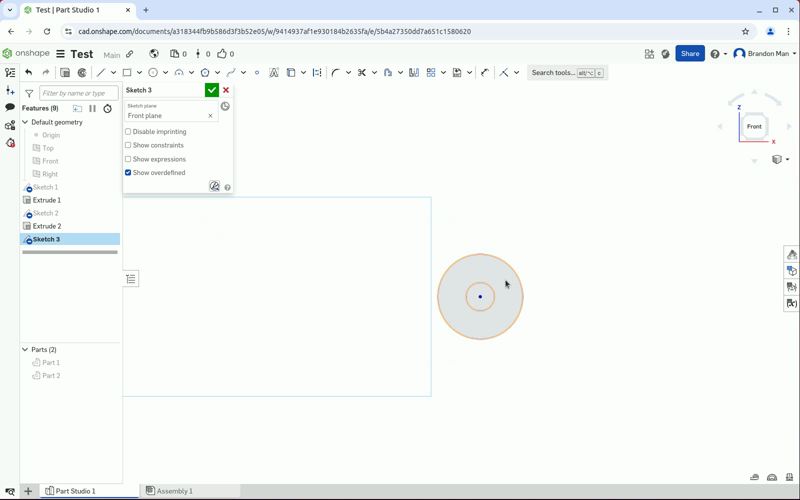
scroll(6)
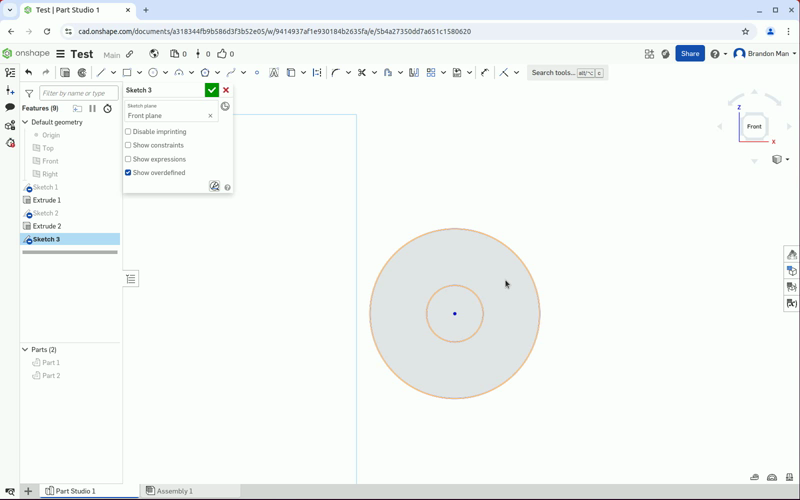
click(505, 279)
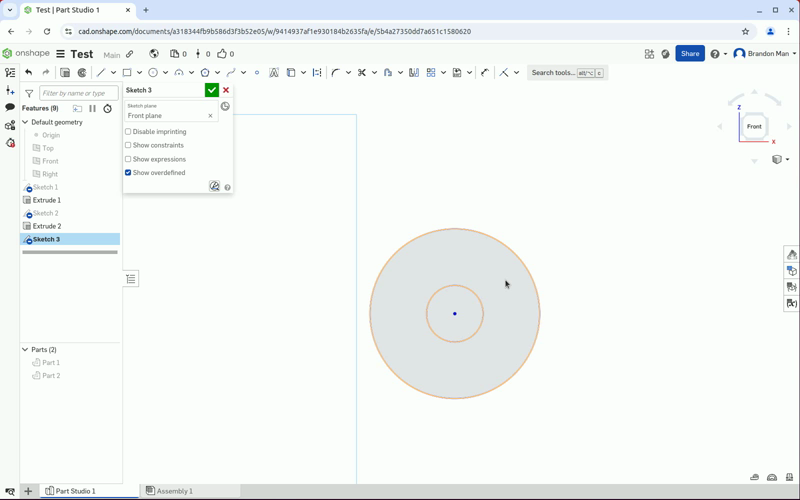
scroll(-6)
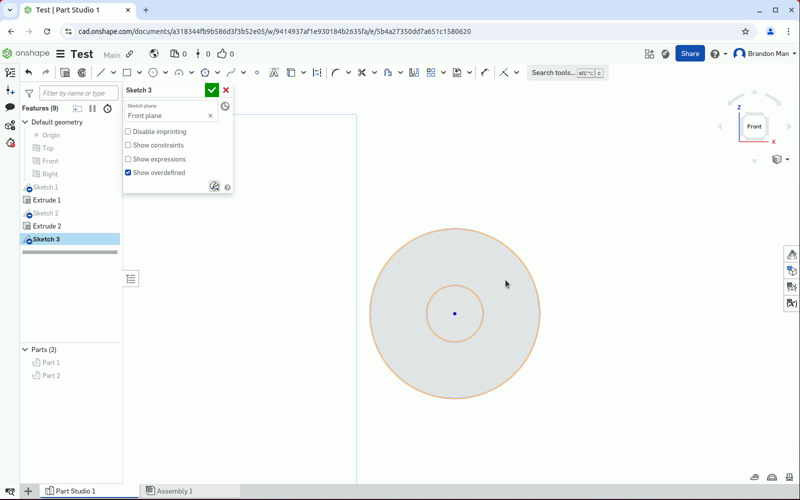
scroll(-6)
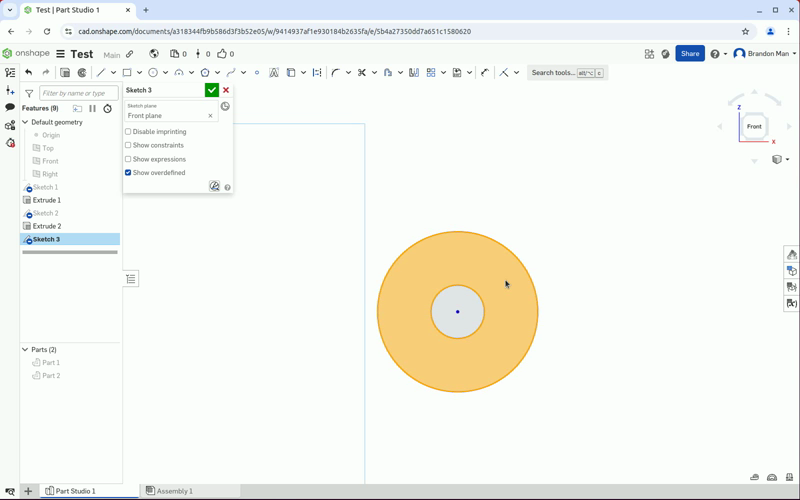
scroll(-6)
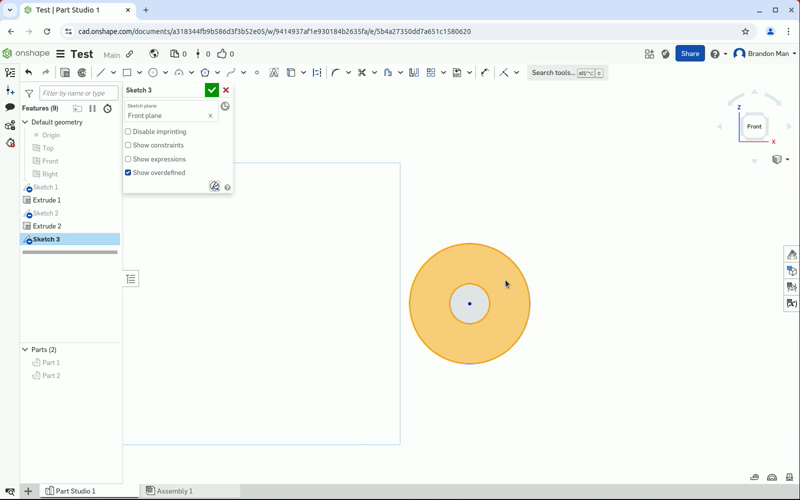
scroll(-6)
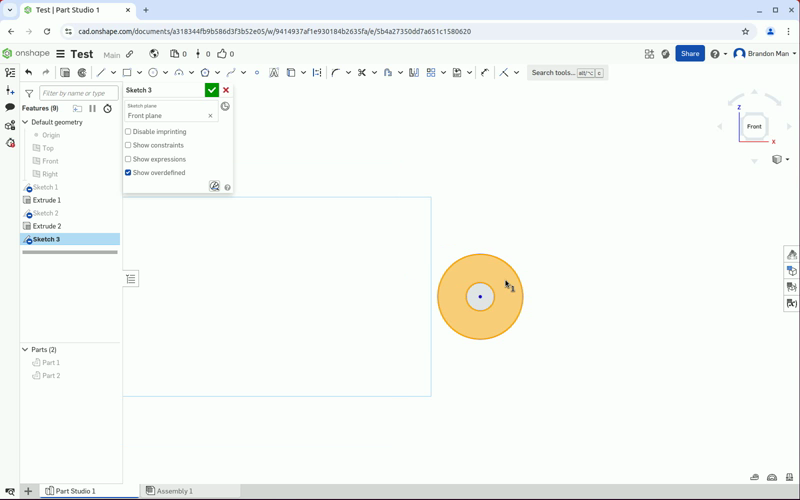
scroll(-6)
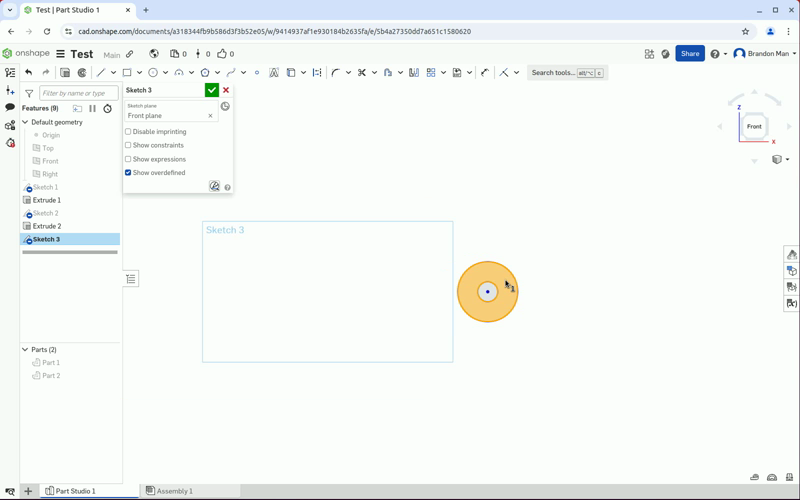
scroll(-6)
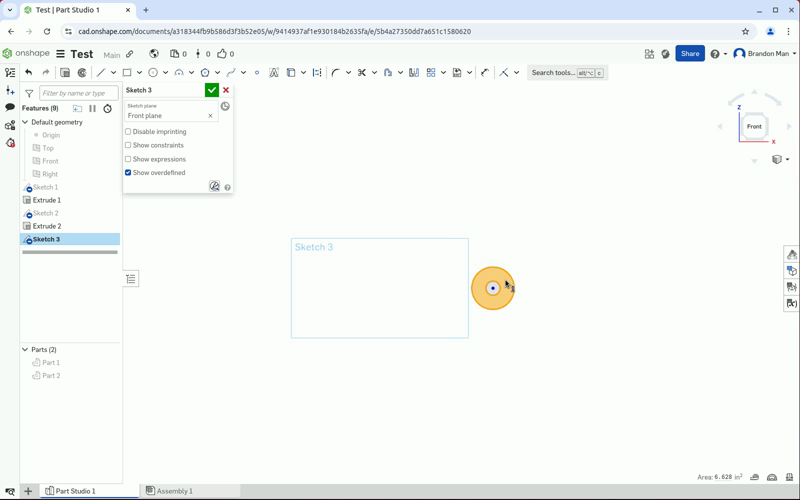
scroll(-6)
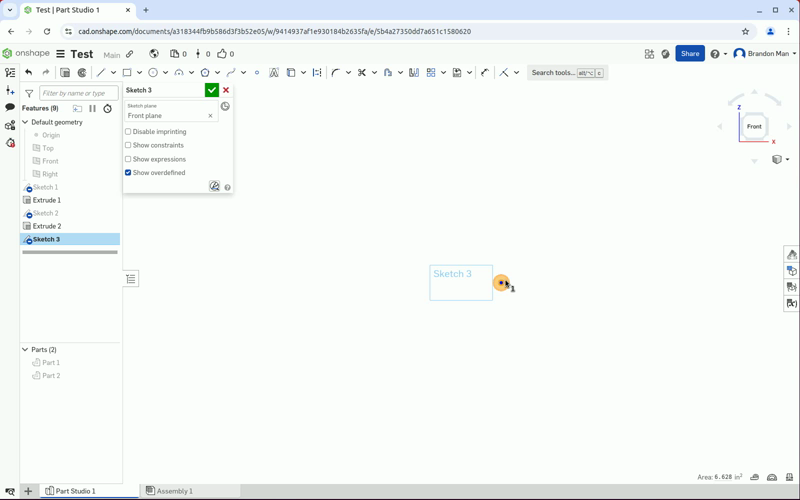
mouse_move(73, 352)
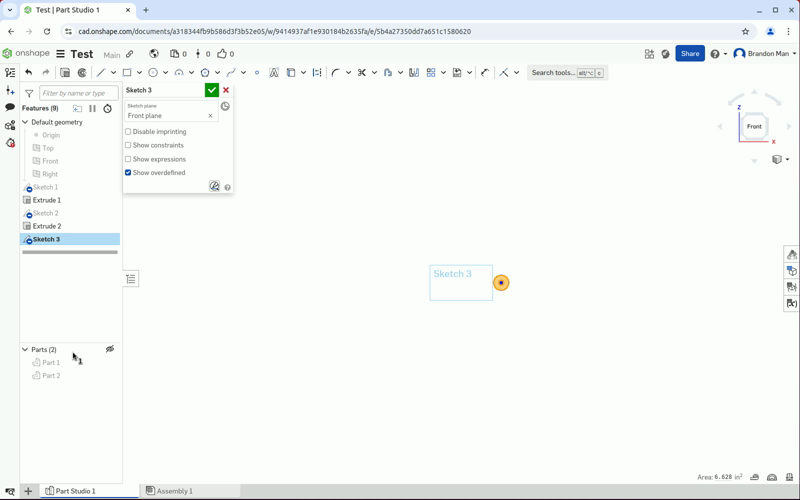
key(shift+y)
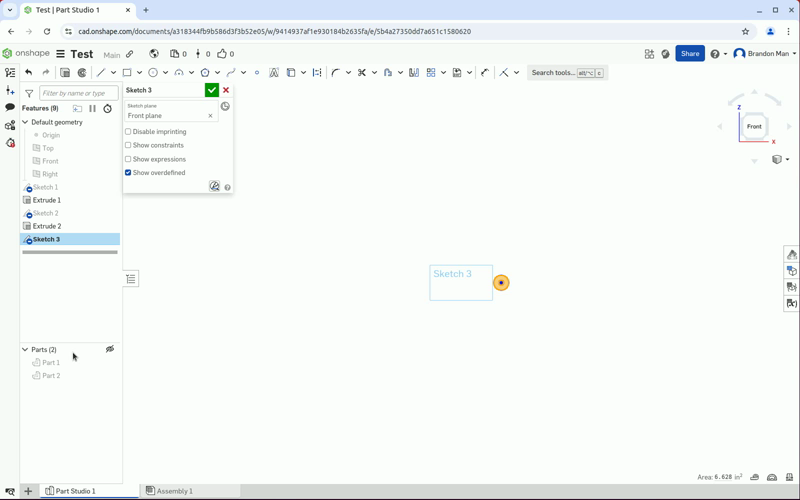
key(shift+e)
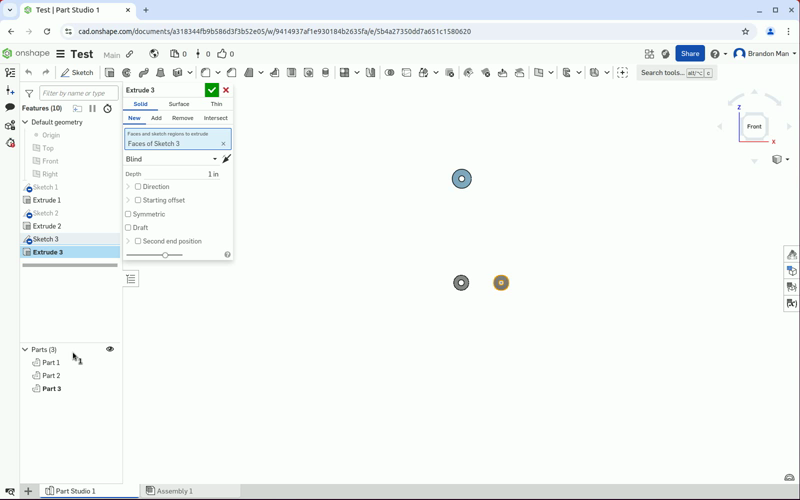
mouse_move(143, 106)
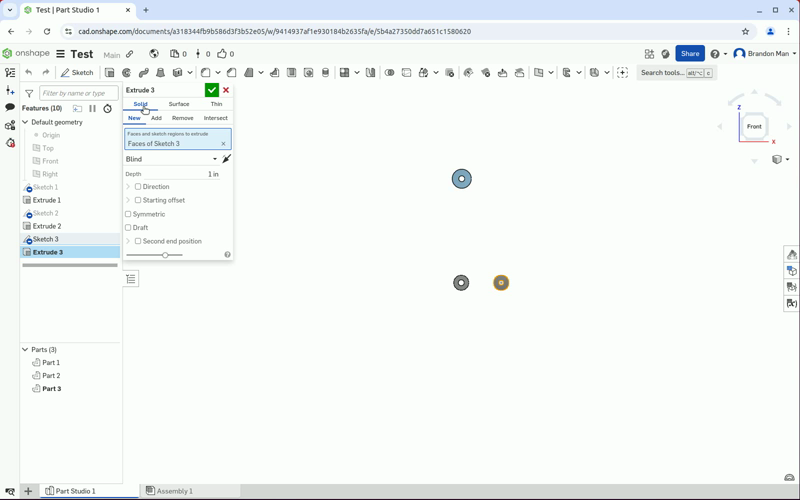
click(143, 106)
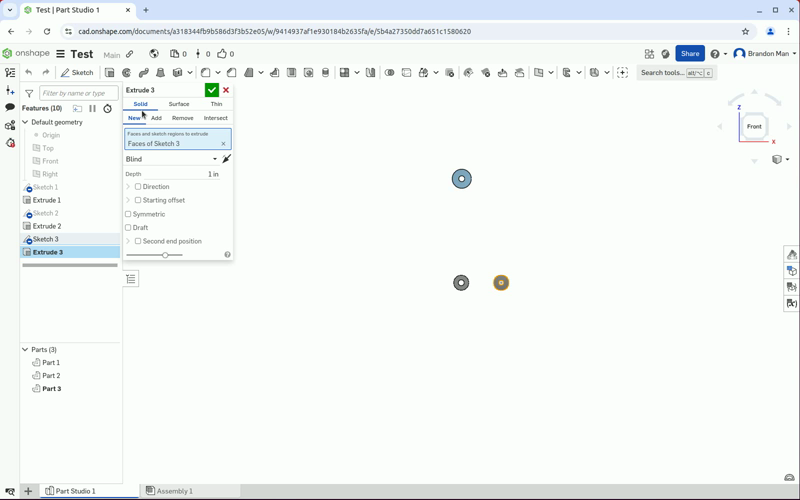
mouse_move(137, 120)
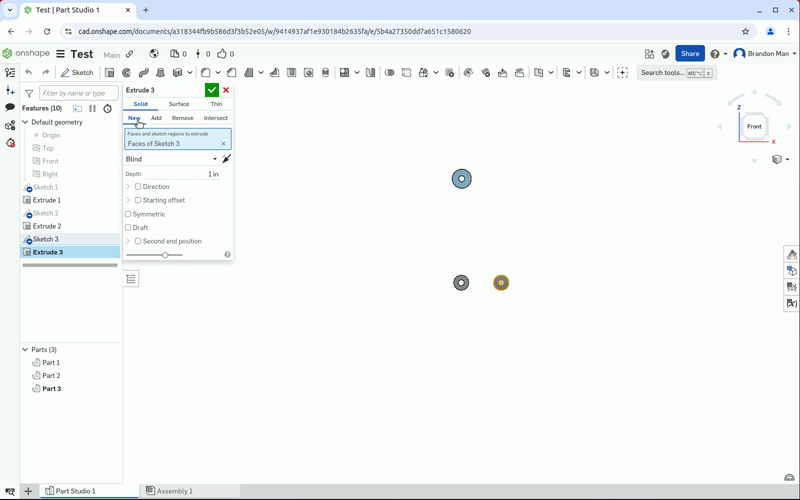
click(137, 120)
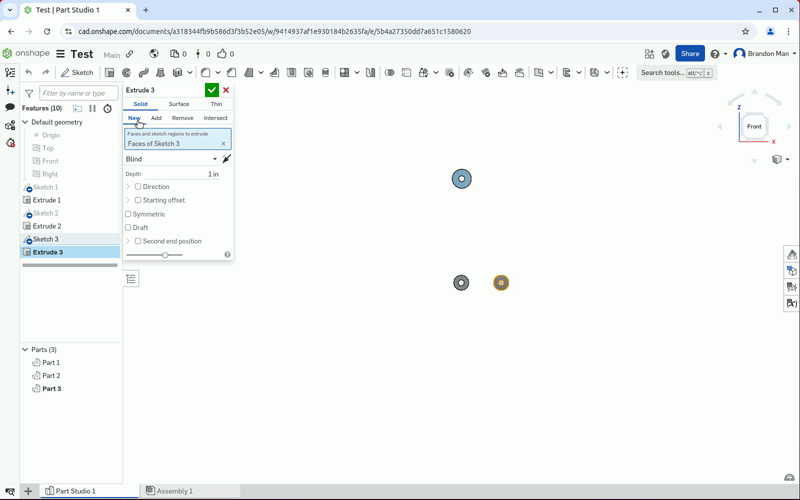
key(tab, 4)
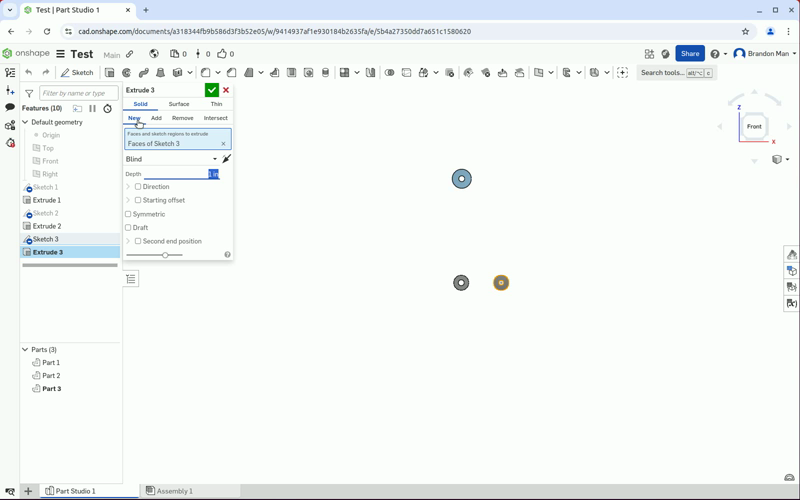
text(0.481)
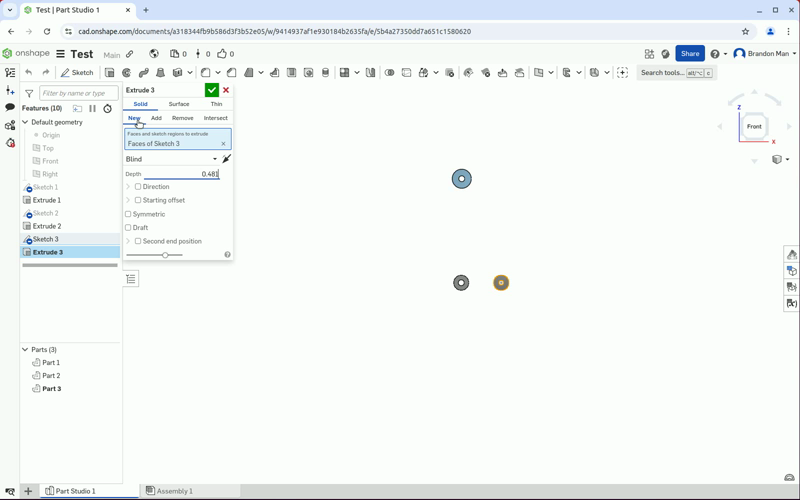
key(enter)
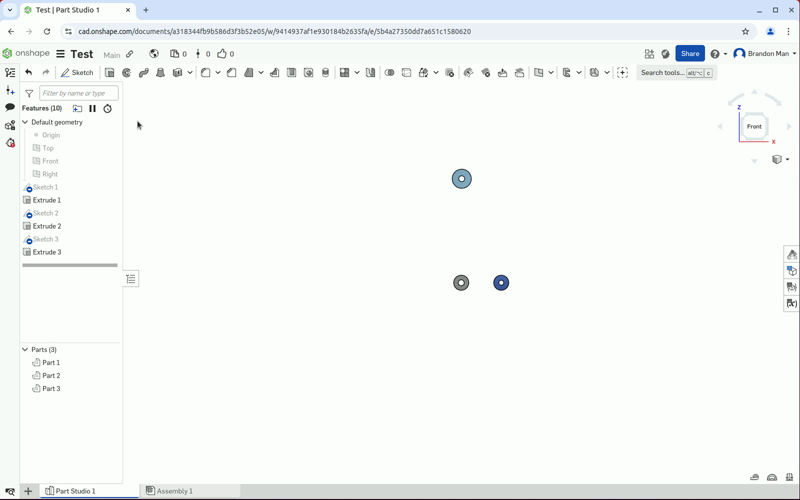
key(shift+h)
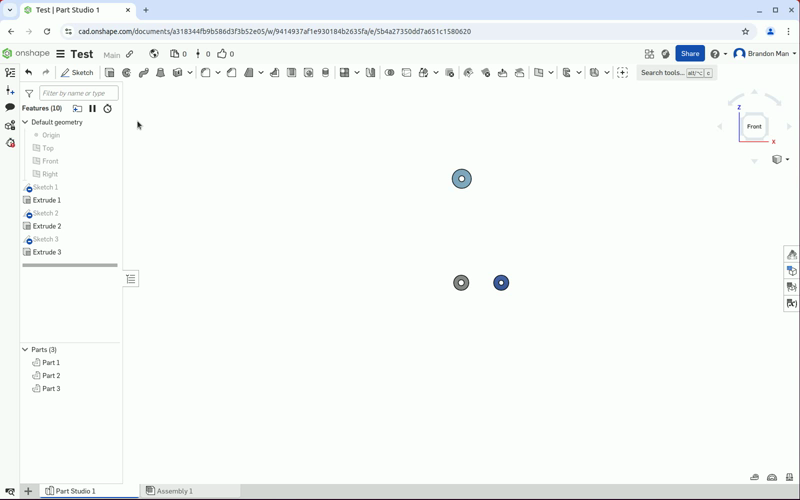
key(shift+h)
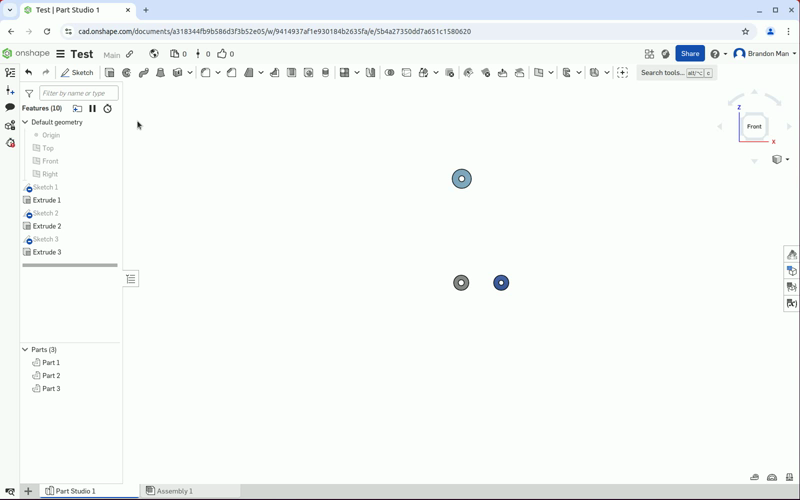
mouse_move(73, 189)
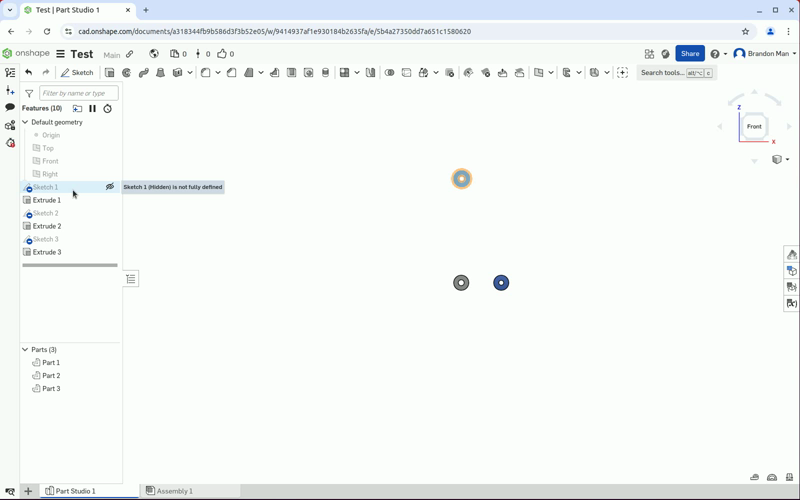
click(73, 189)
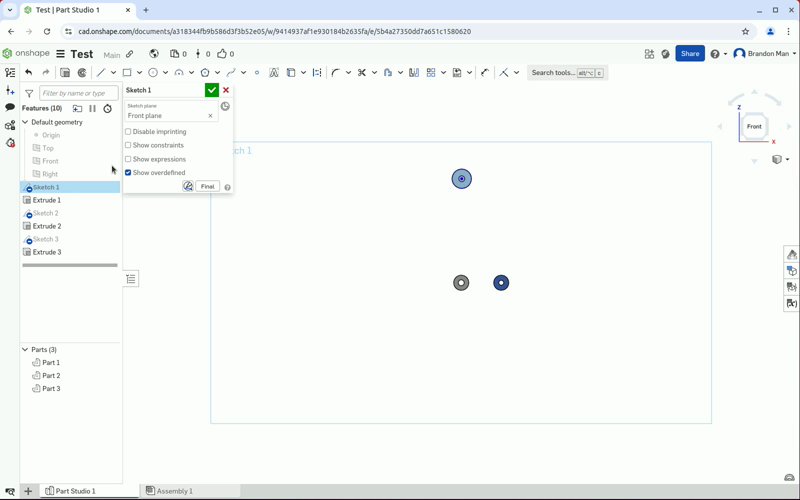
mouse_move(229, 92)
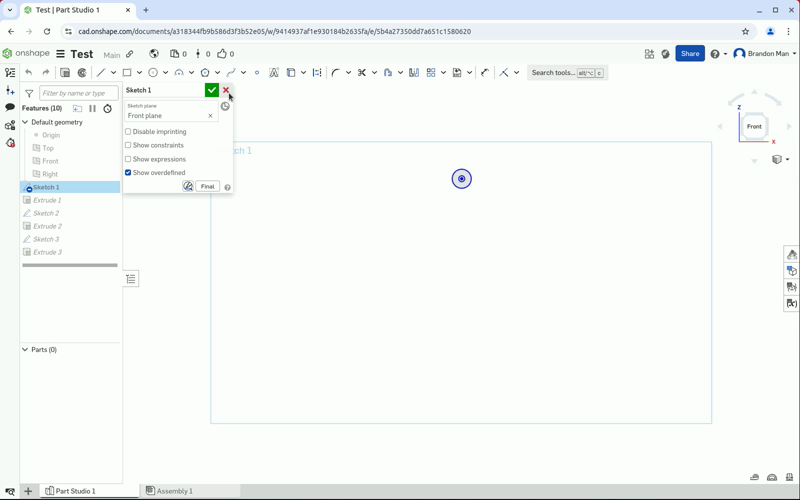
click(229, 92)
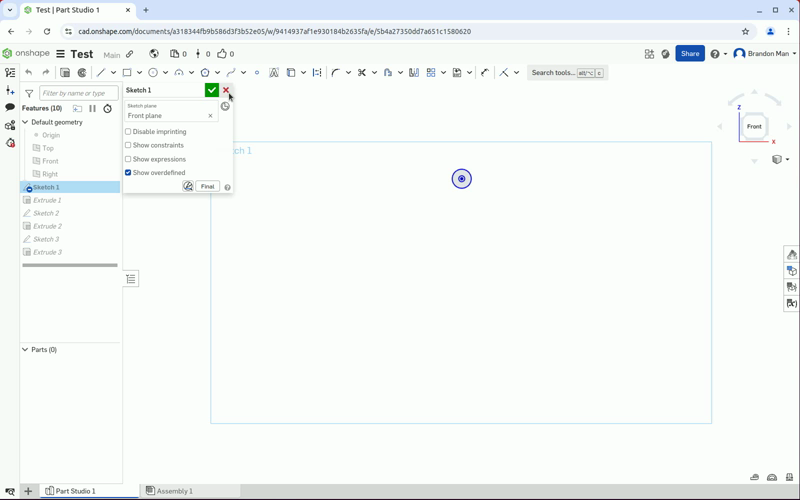
key(shift+s)
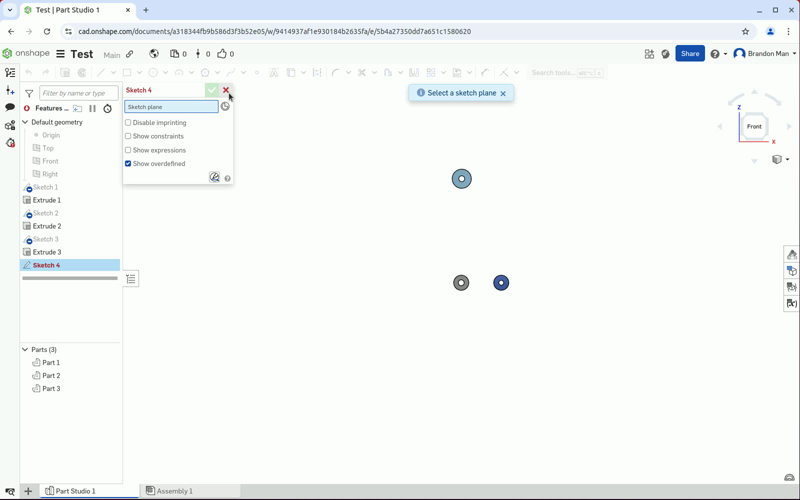
mouse_move(73, 163)
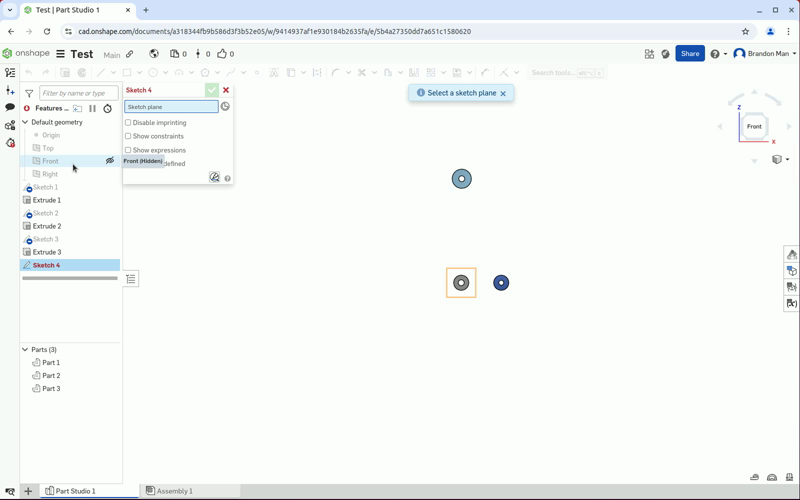
click(73, 163)
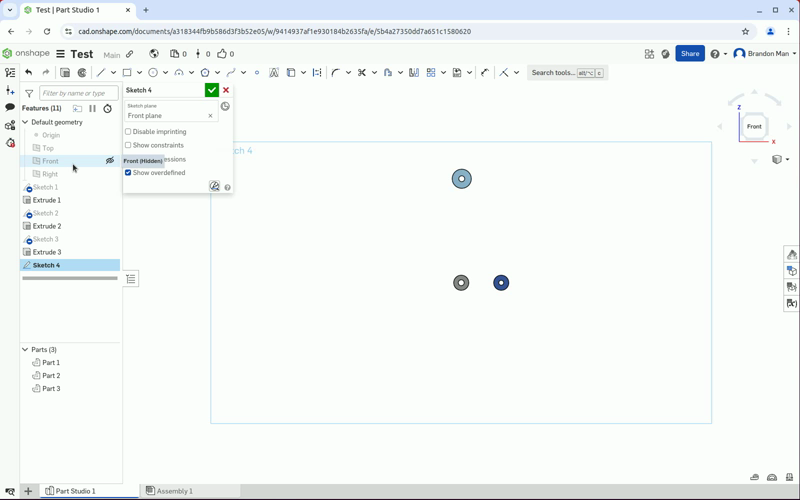
mouse_move(73, 352)
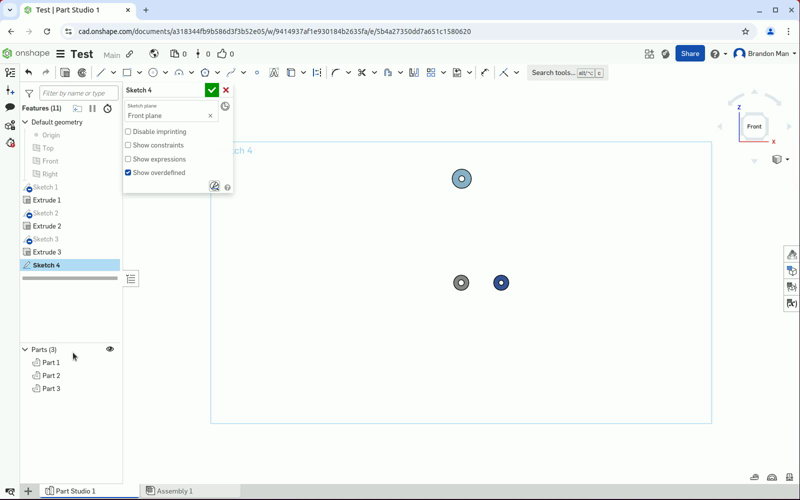
key(y)
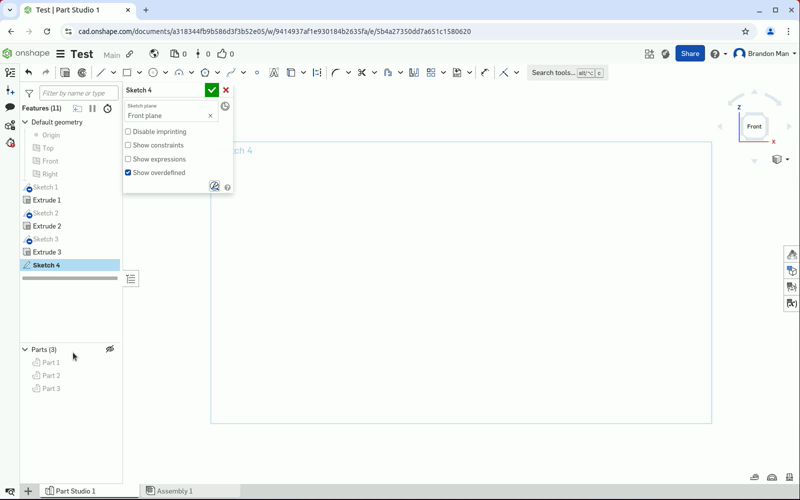
key(c)
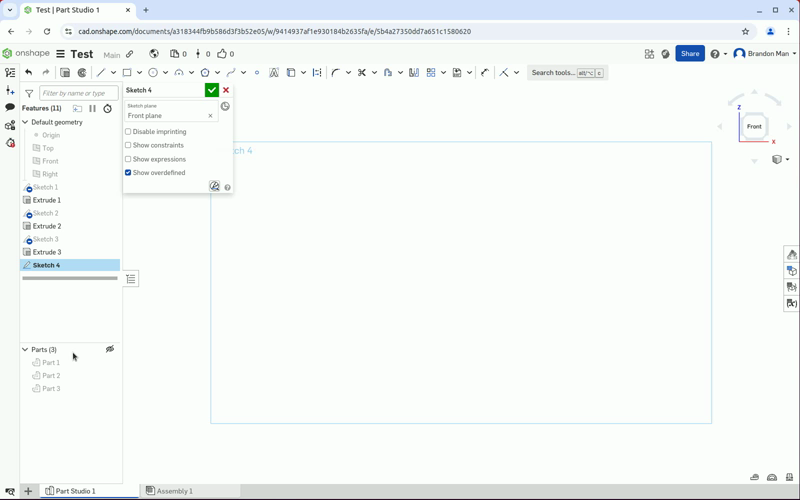
key_down(shift)
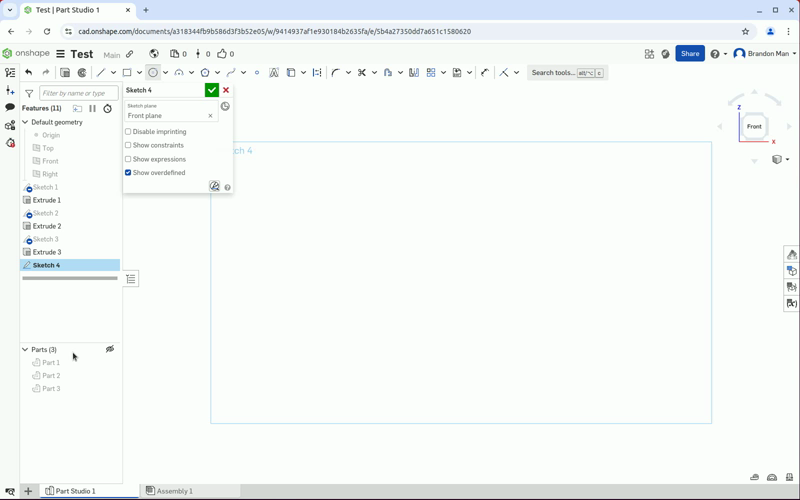
mouse_move(461, 225)
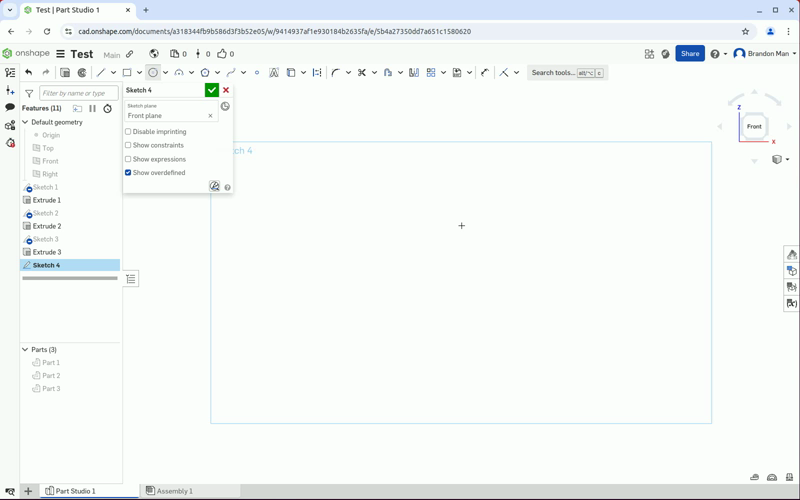
click(461, 225)
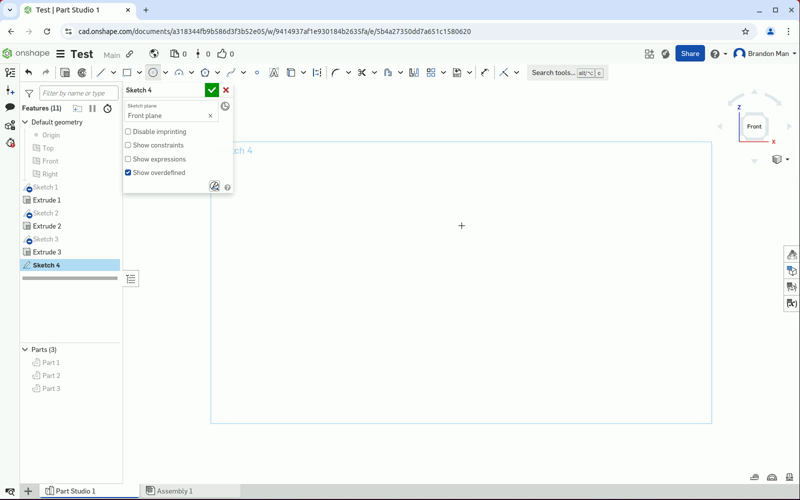
key_up(shift)
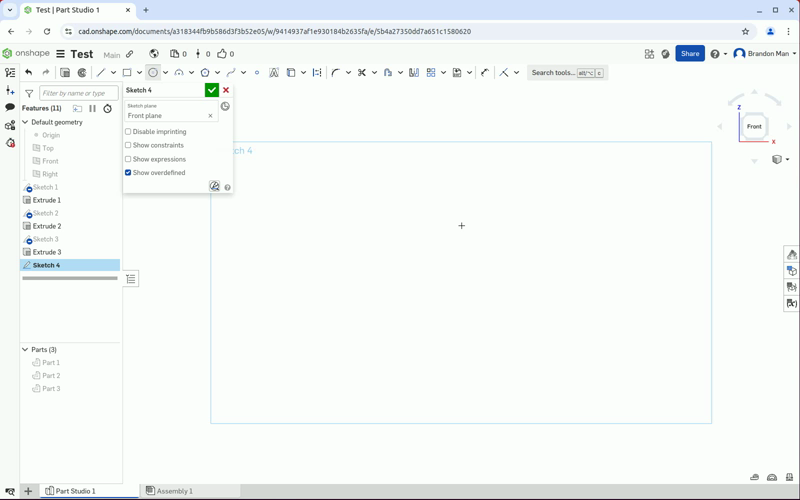
mouse_move(477, 225)
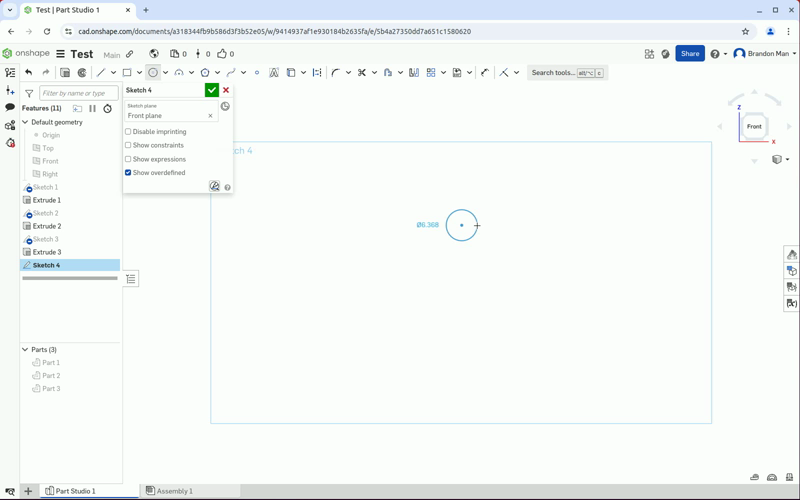
click(477, 225)
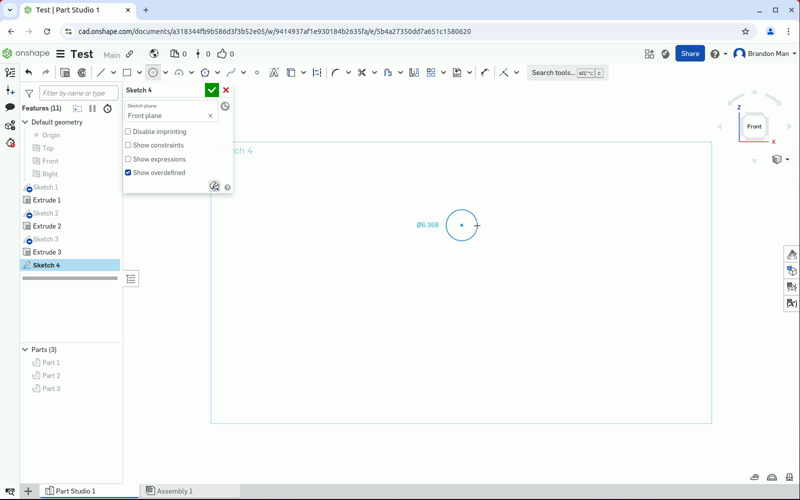
key(esc)
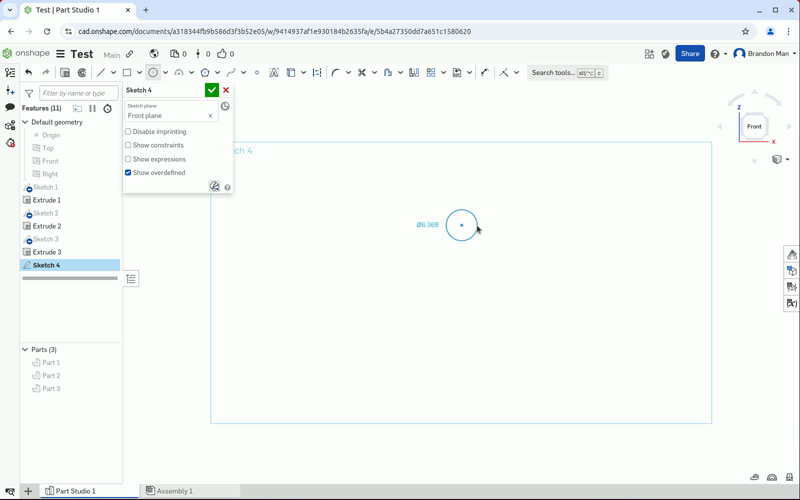
key(c)
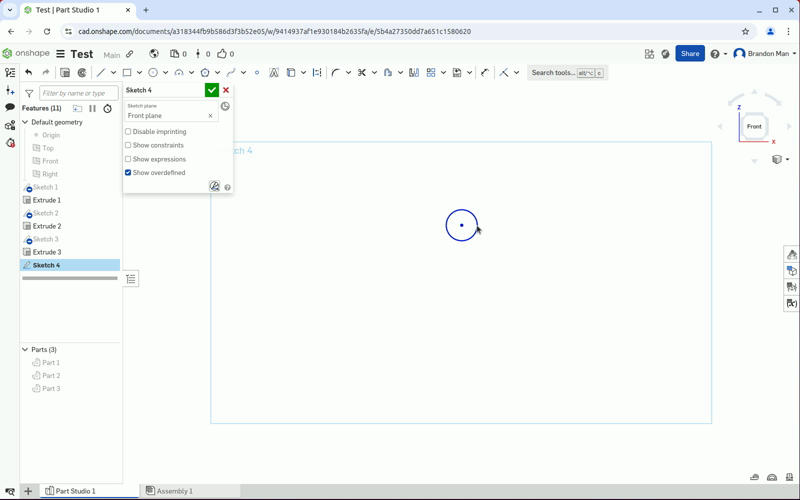
key_down(shift)
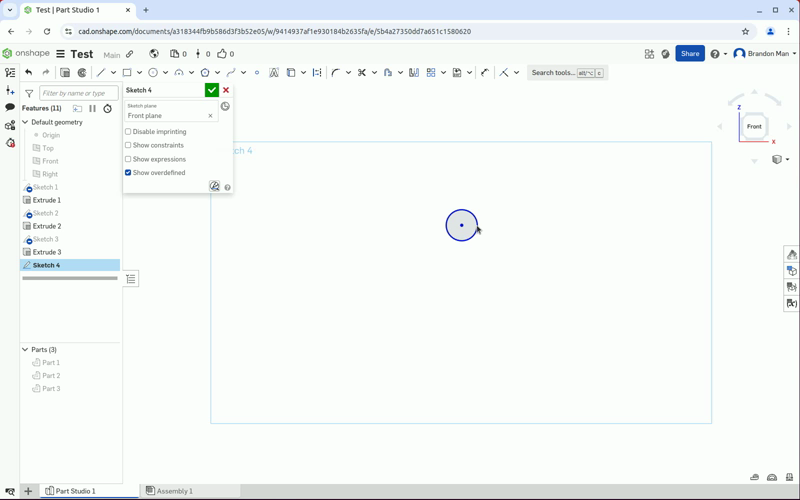
mouse_move(461, 225)
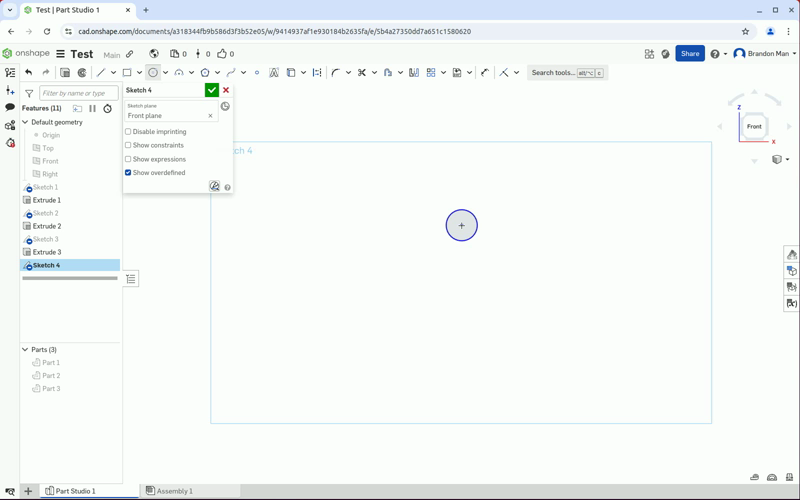
click(461, 225)
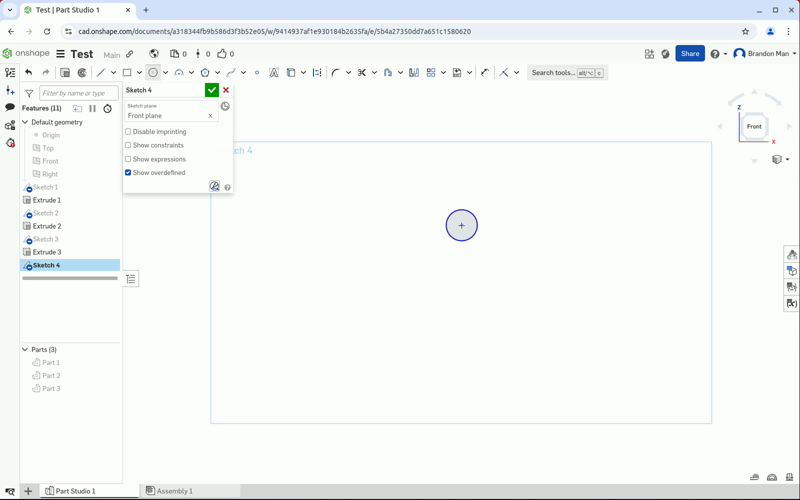
key_up(shift)
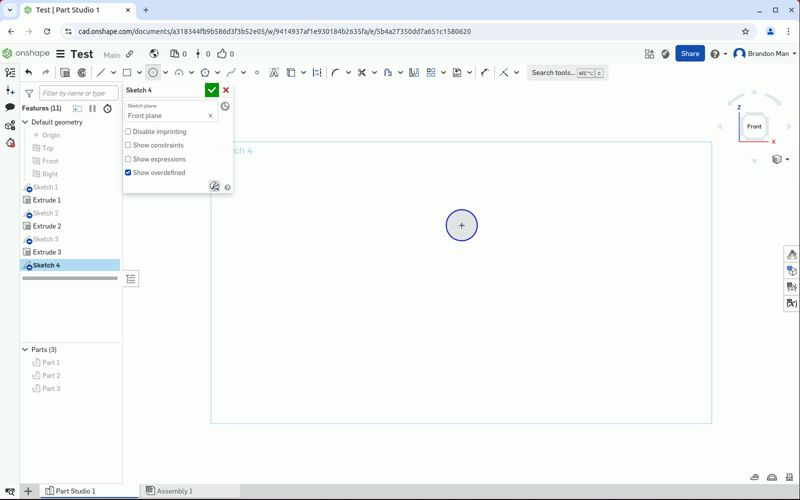
mouse_move(465, 225)
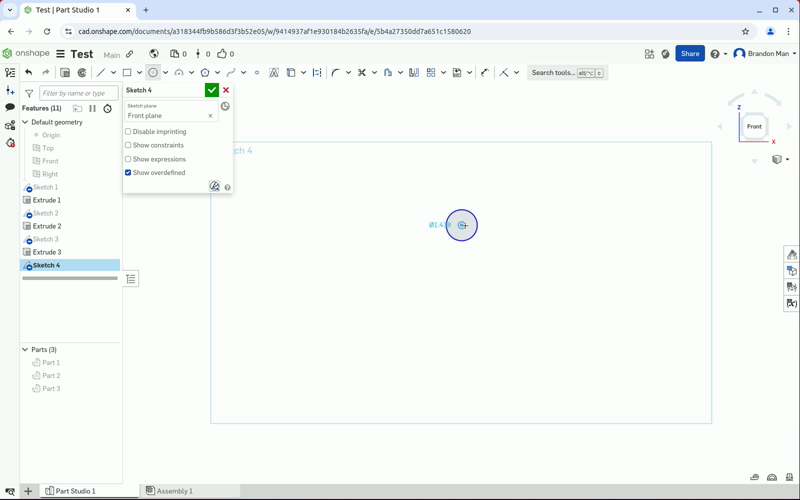
scroll(6)
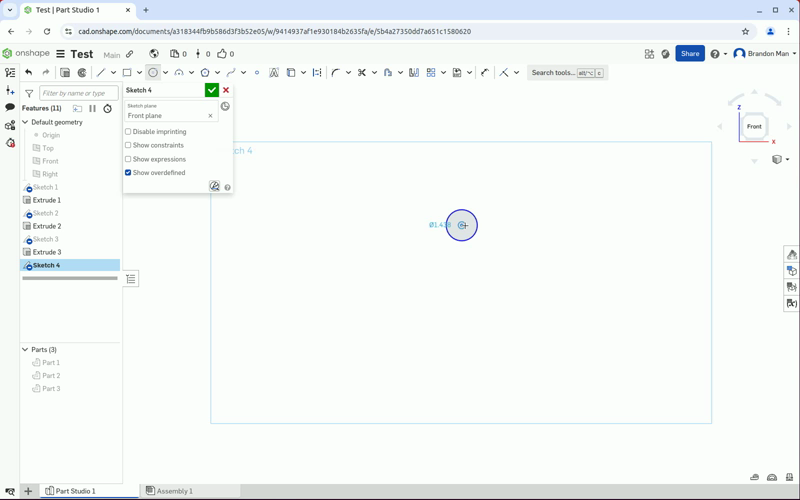
scroll(6)
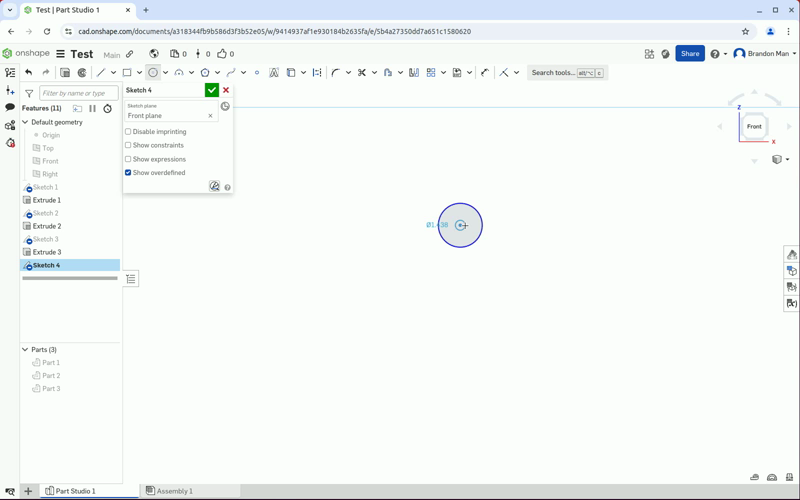
scroll(6)
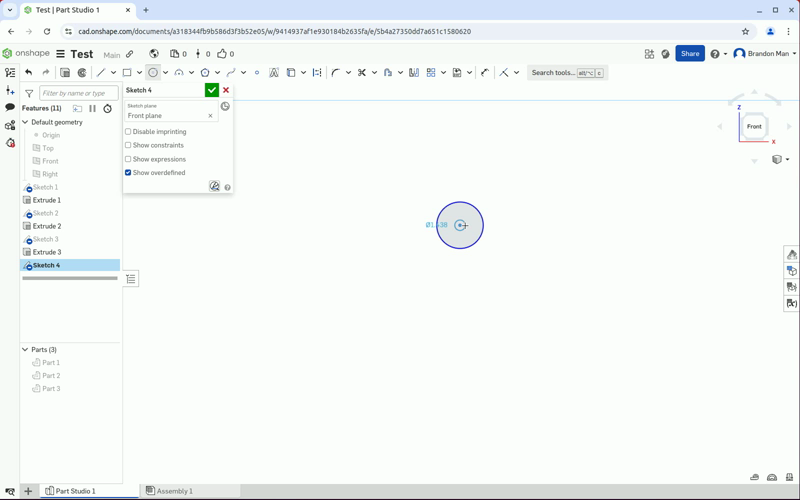
scroll(6)
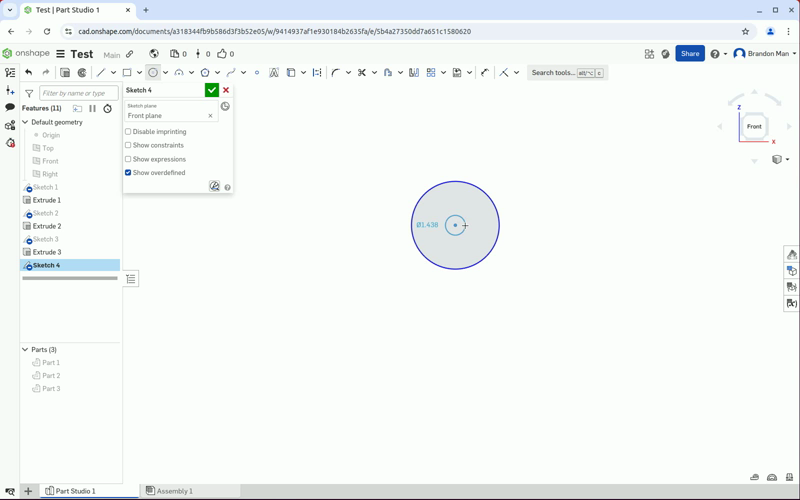
scroll(6)
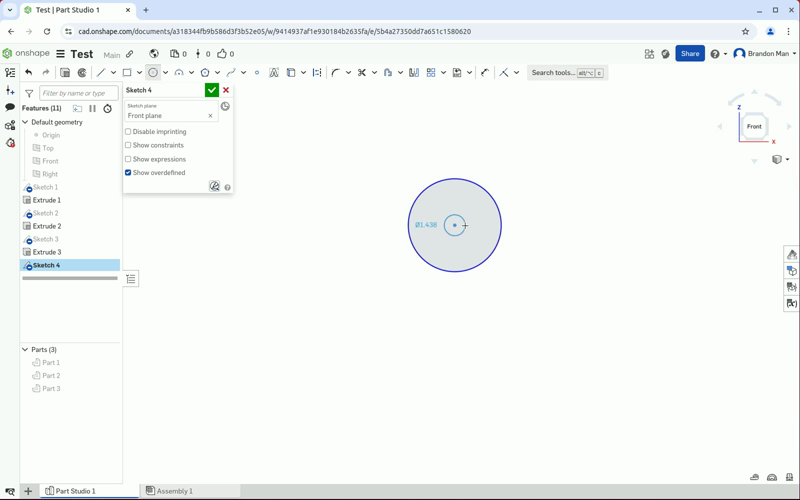
scroll(6)
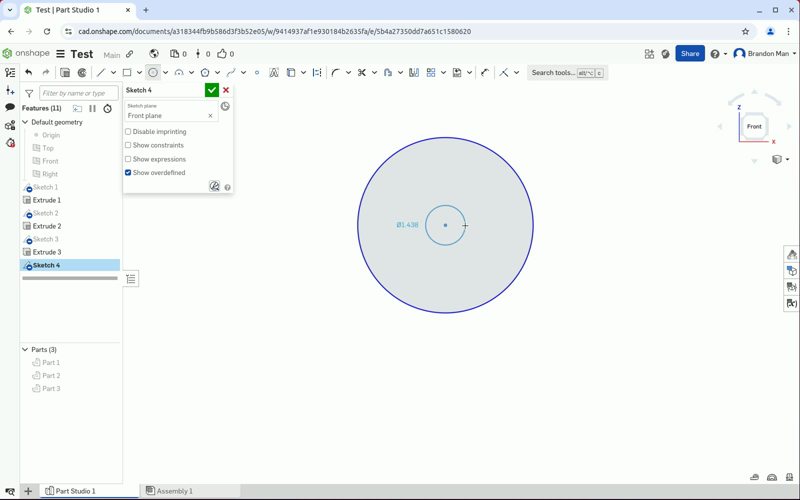
scroll(6)
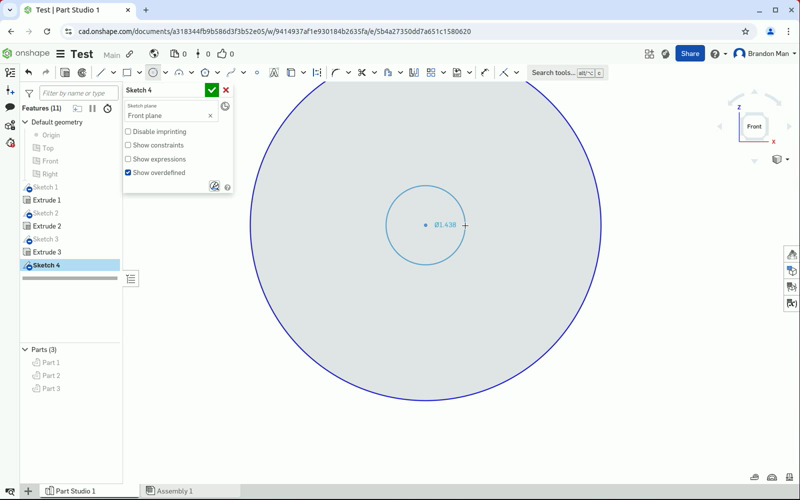
click(465, 225)
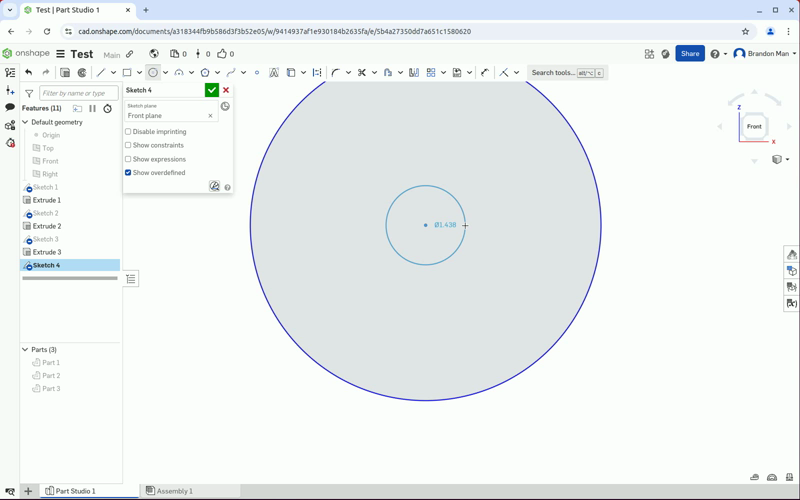
scroll(-6)
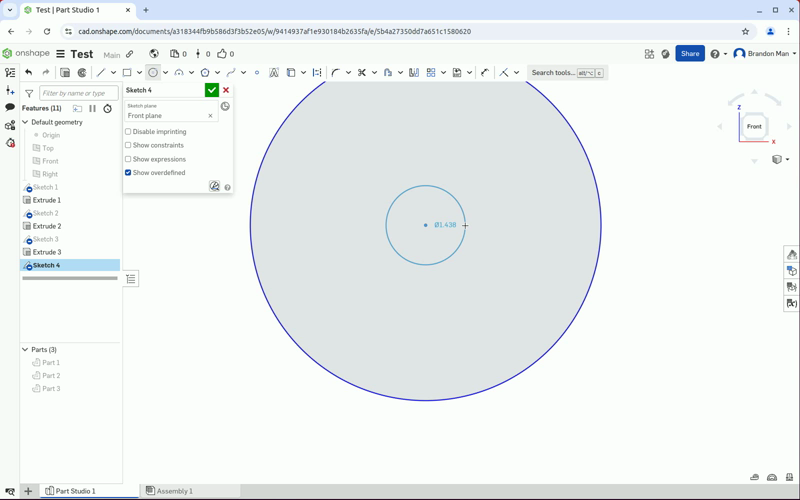
scroll(-6)
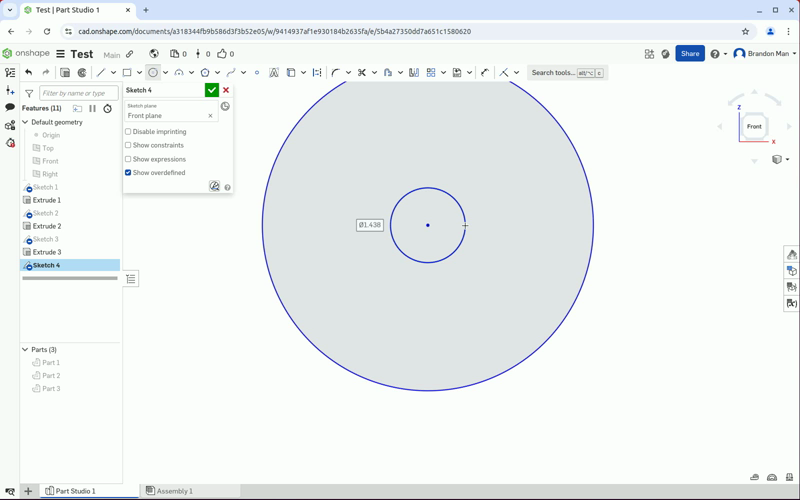
scroll(-6)
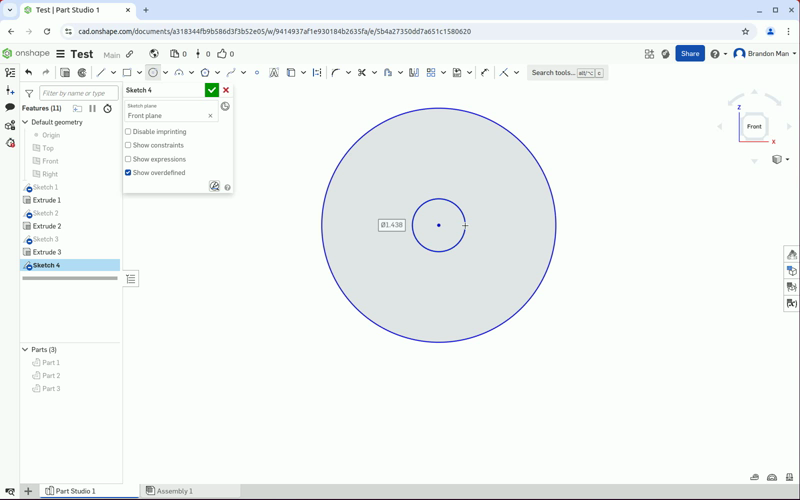
scroll(-6)
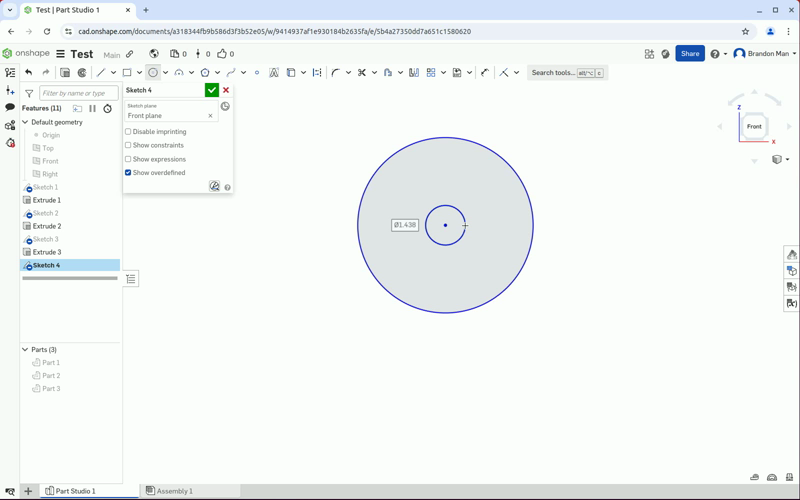
scroll(-6)
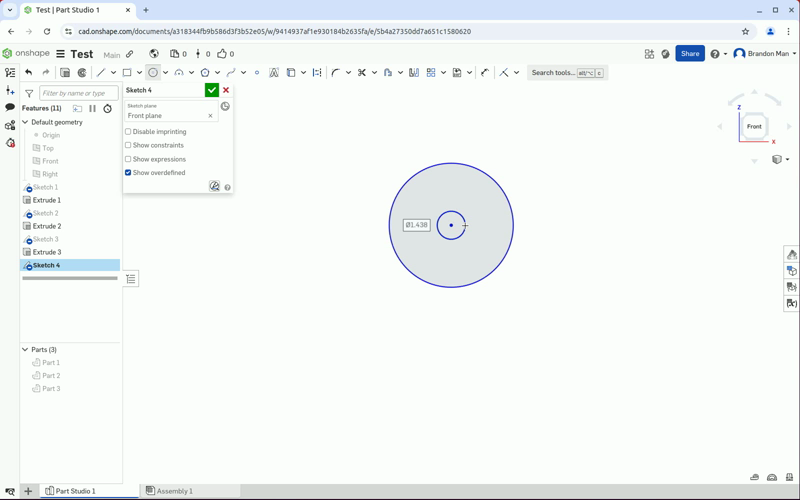
scroll(-6)
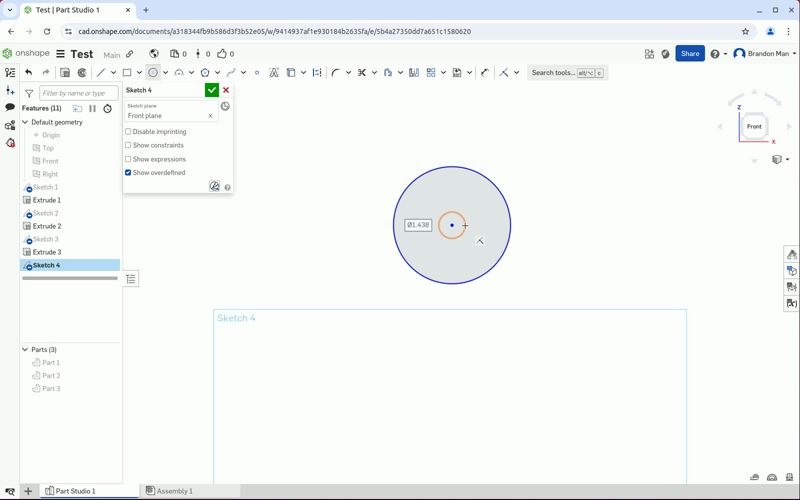
scroll(-6)
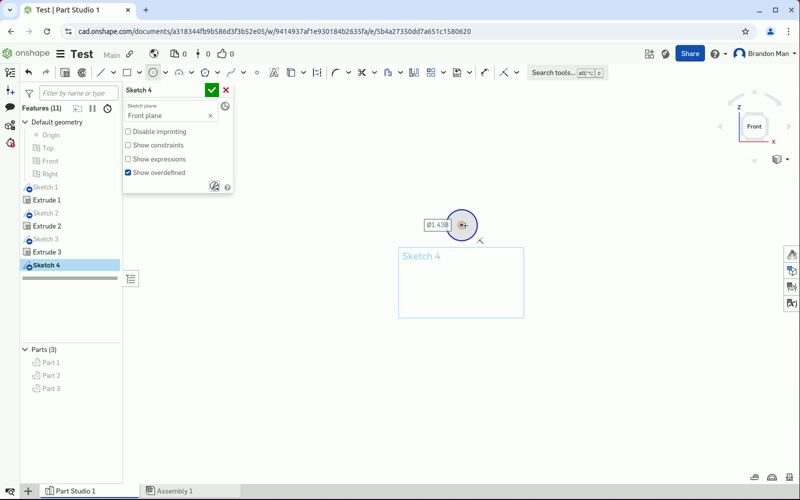
key(esc)
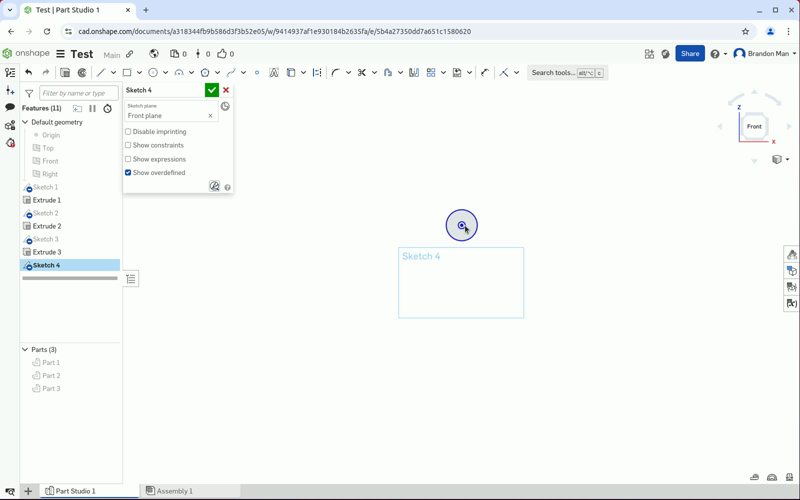
mouse_move(451, 224)
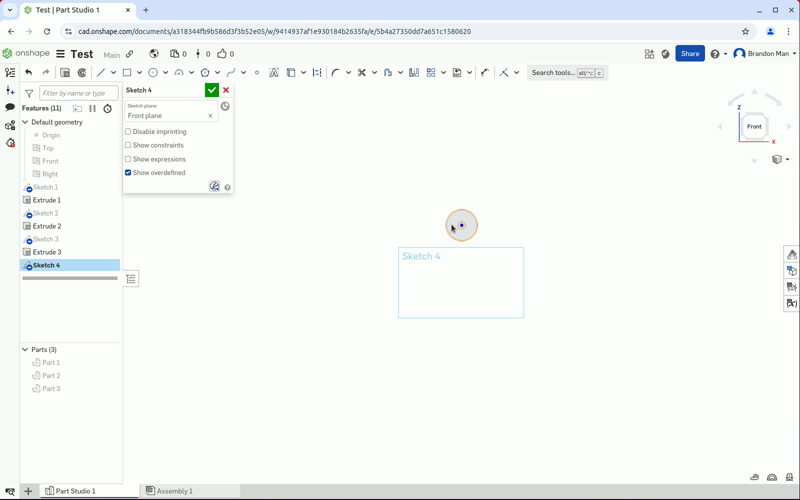
scroll(6)
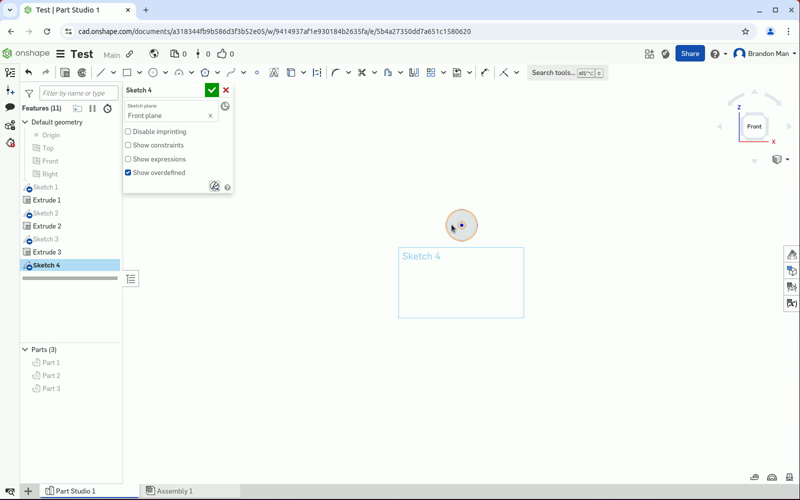
scroll(6)
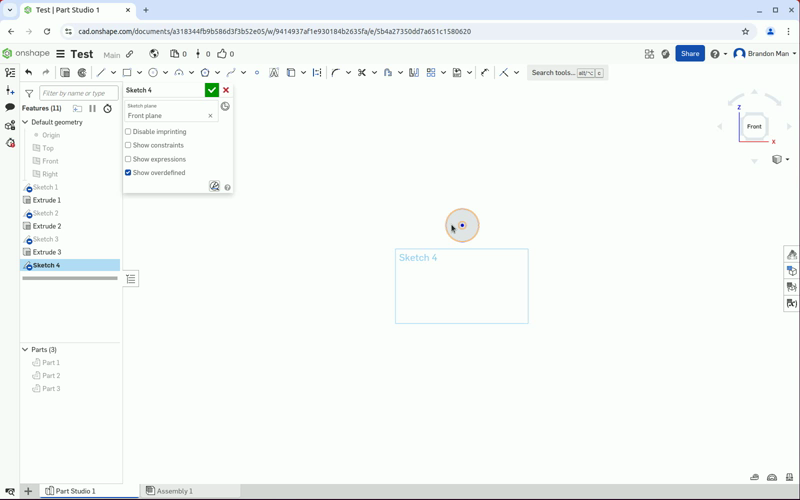
scroll(6)
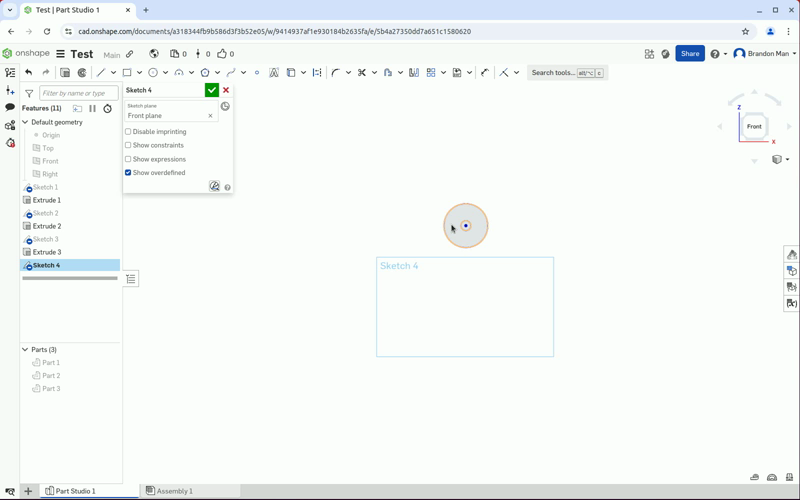
scroll(6)
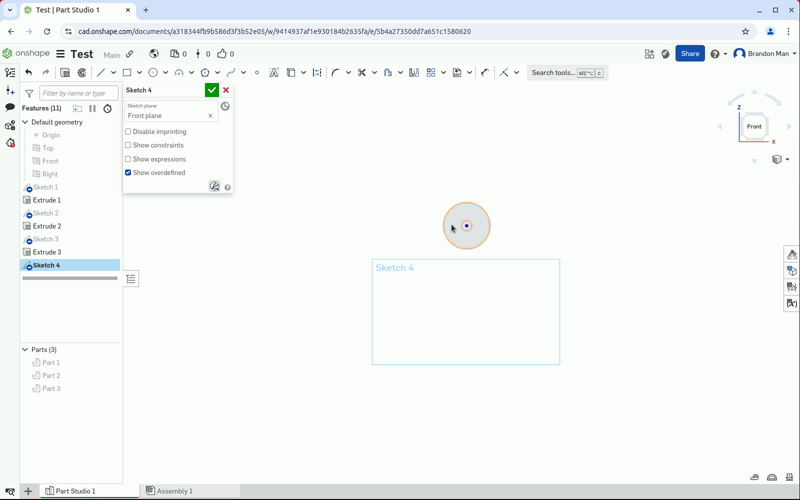
scroll(6)
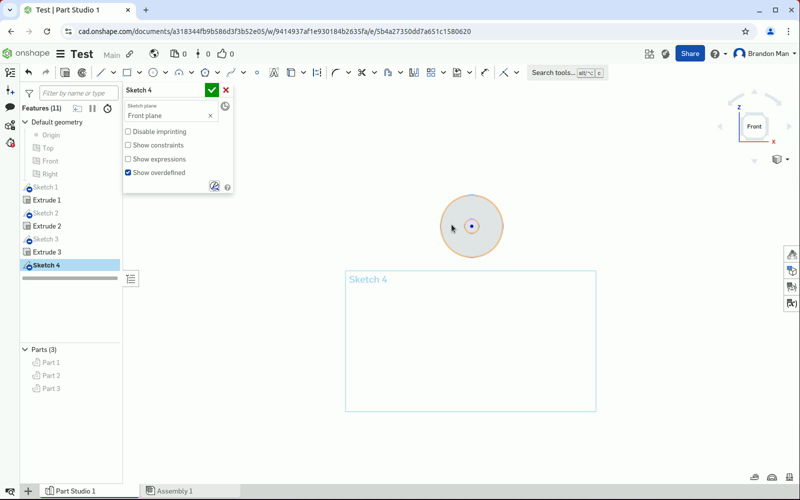
scroll(6)
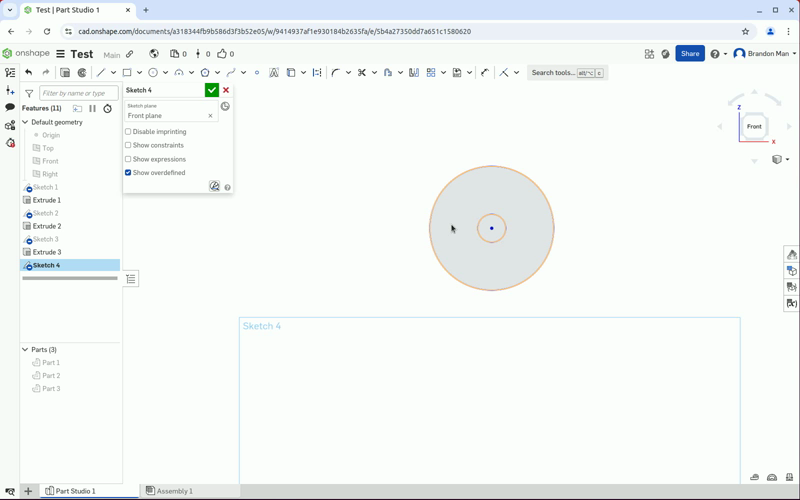
scroll(6)
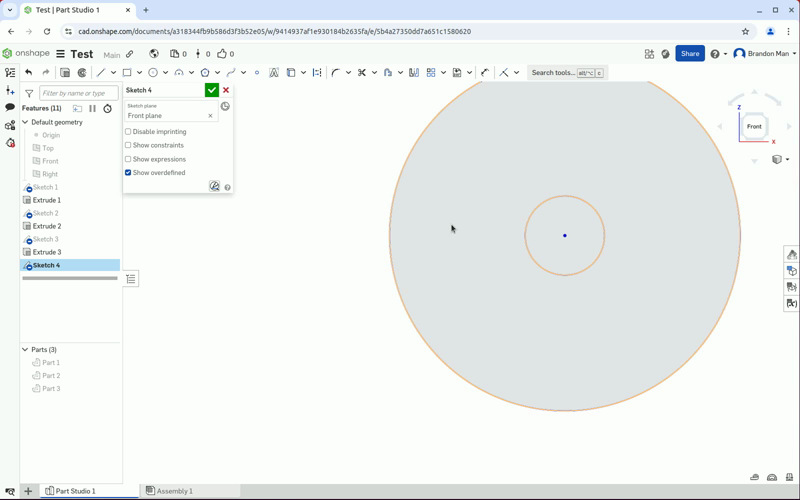
click(451, 224)
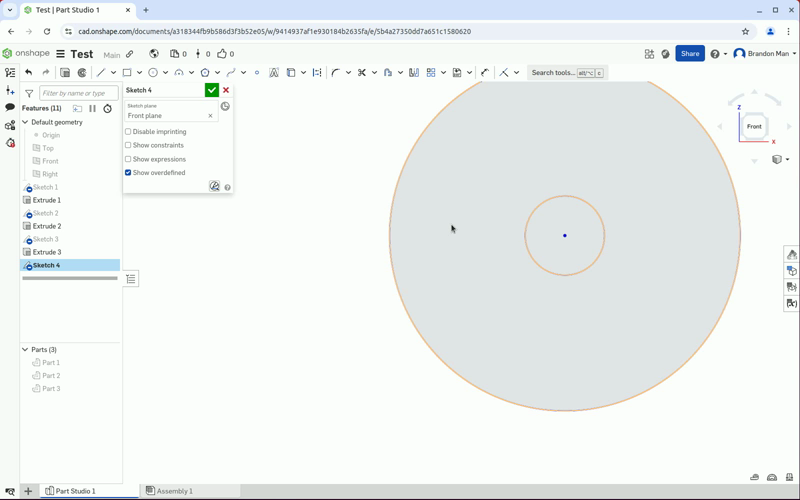
scroll(-6)
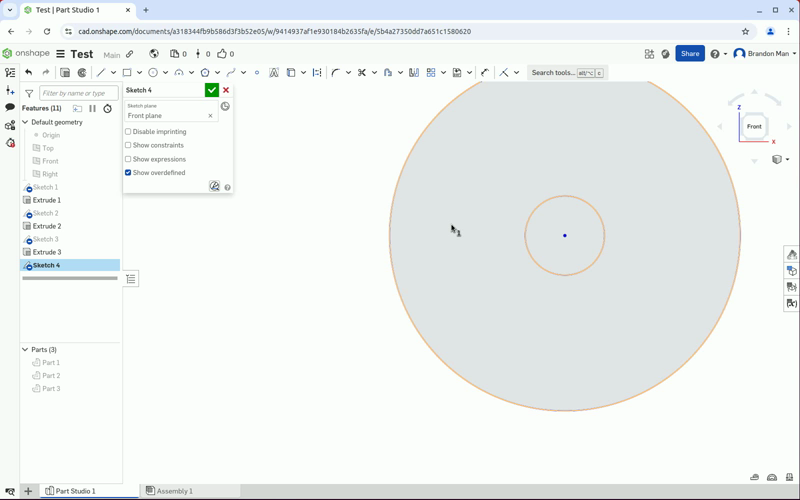
scroll(-6)
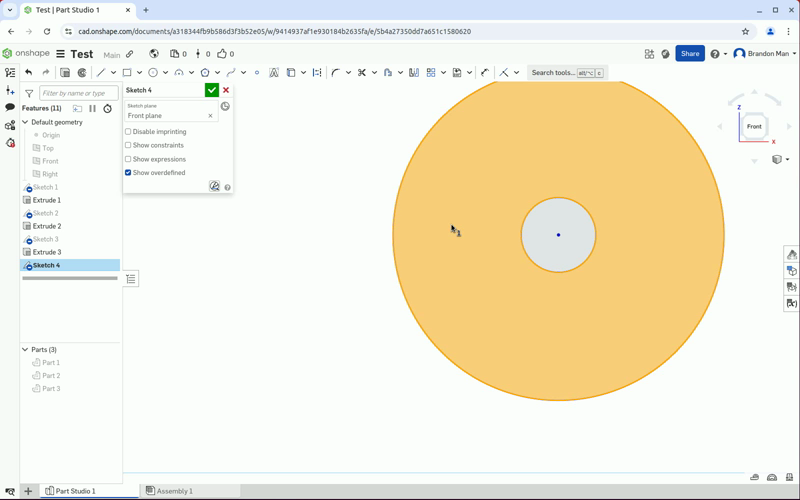
scroll(-6)
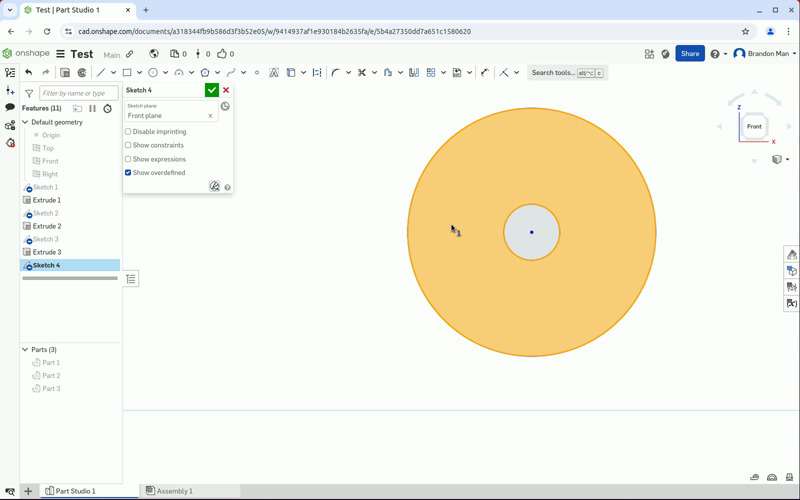
scroll(-6)
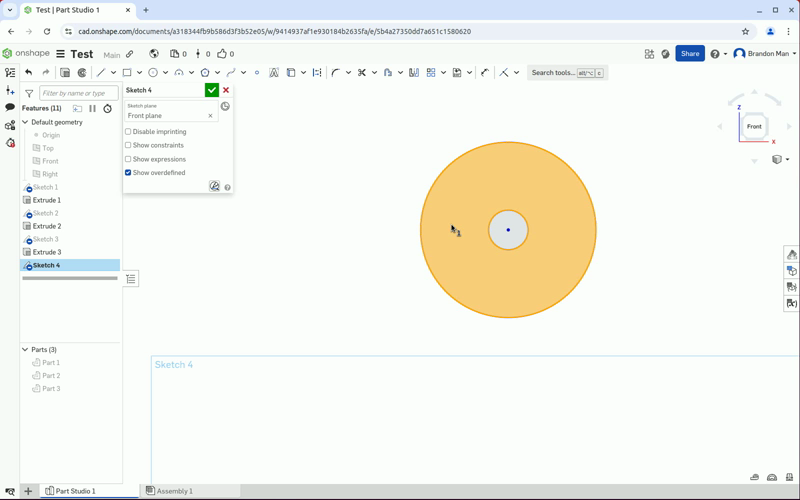
scroll(-6)
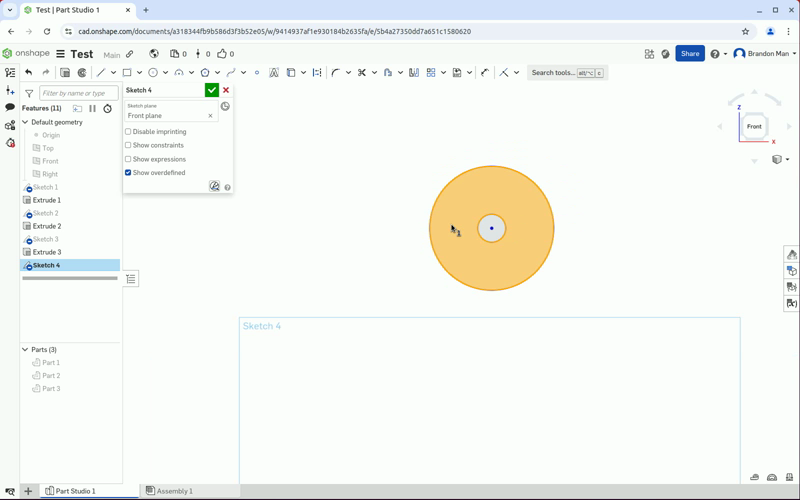
scroll(-6)
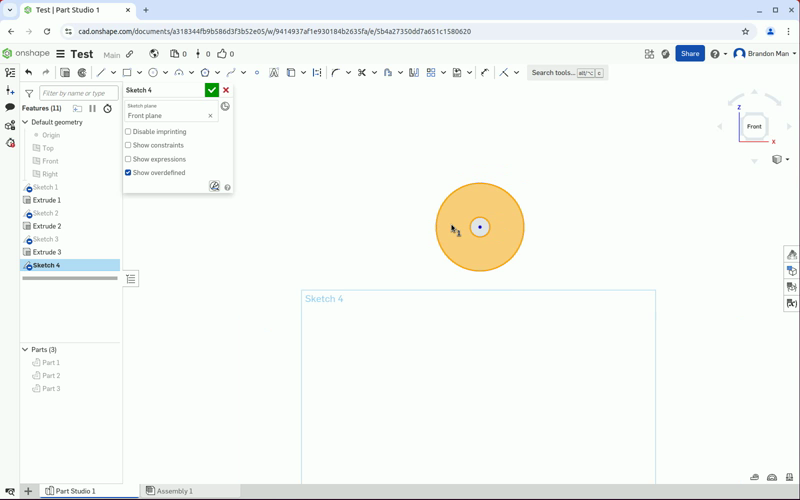
scroll(-6)
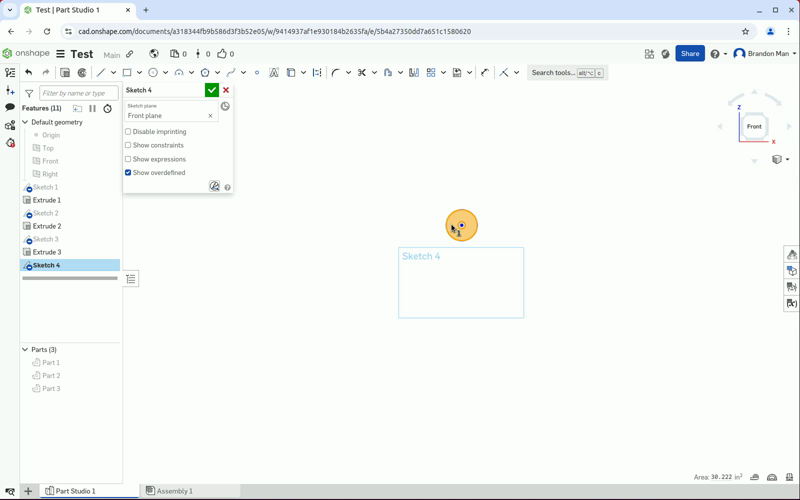
mouse_move(73, 352)
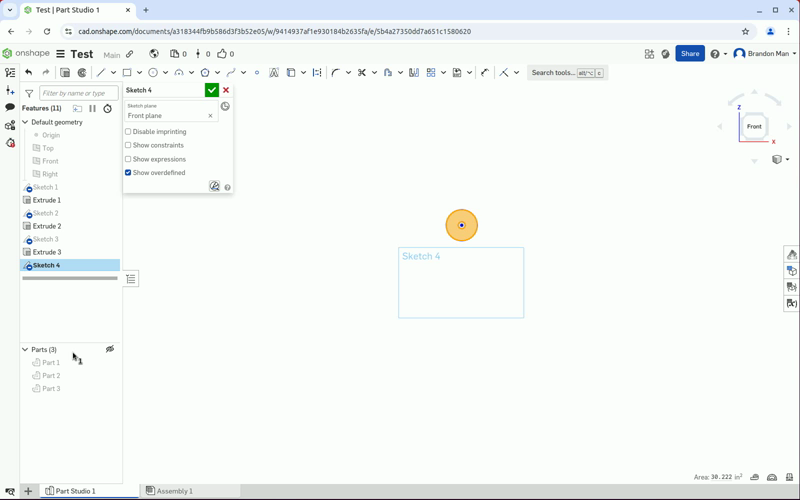
key(shift+y)
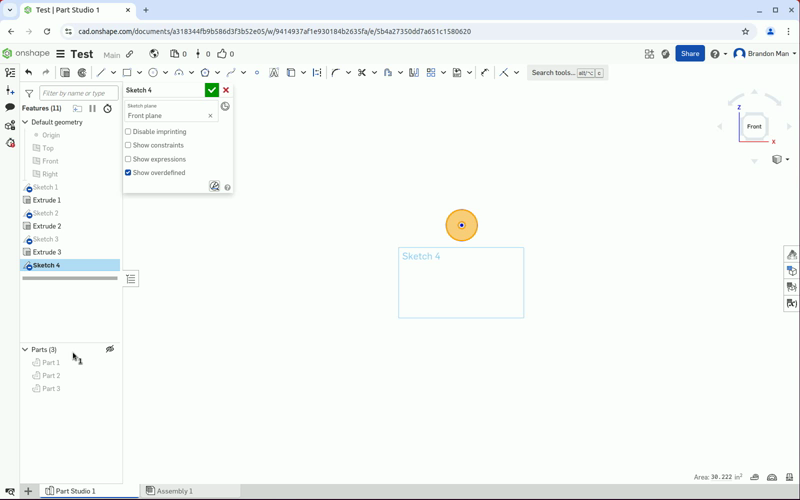
key(shift+e)
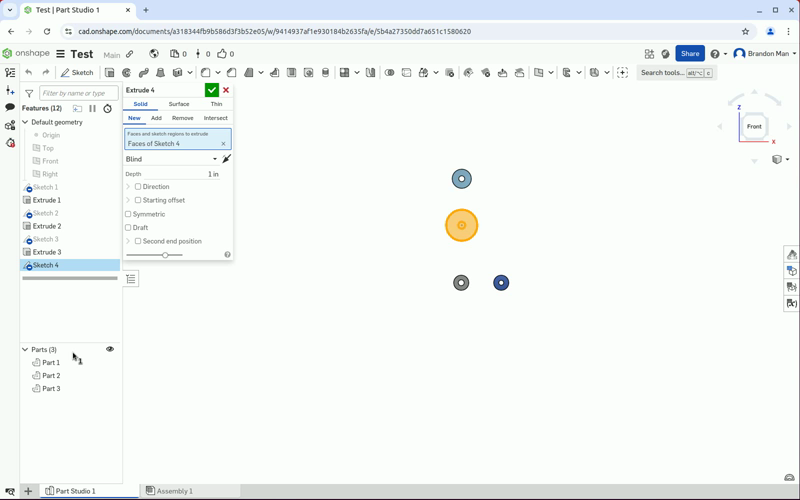
mouse_move(143, 106)
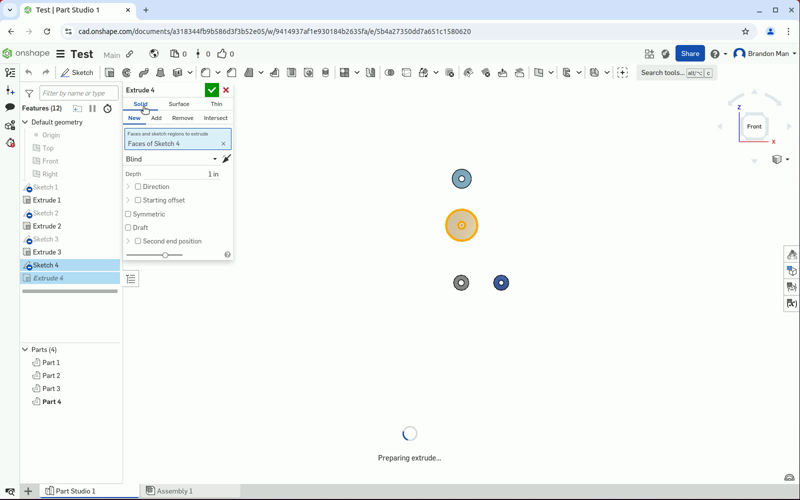
click(143, 106)
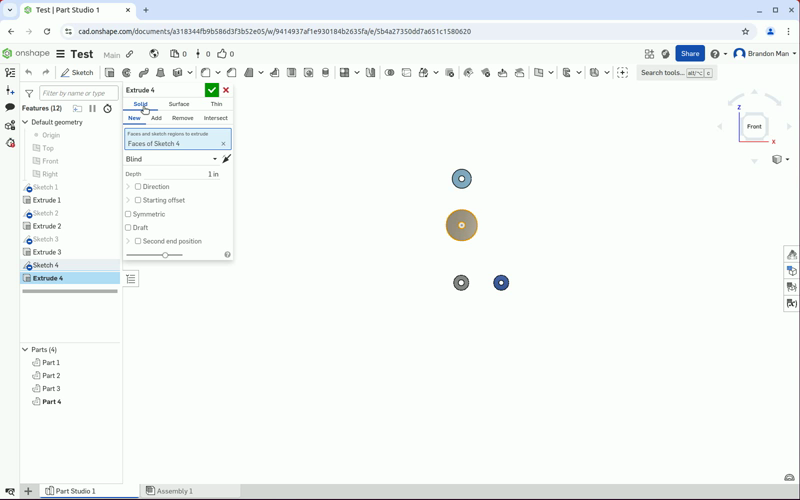
mouse_move(137, 120)
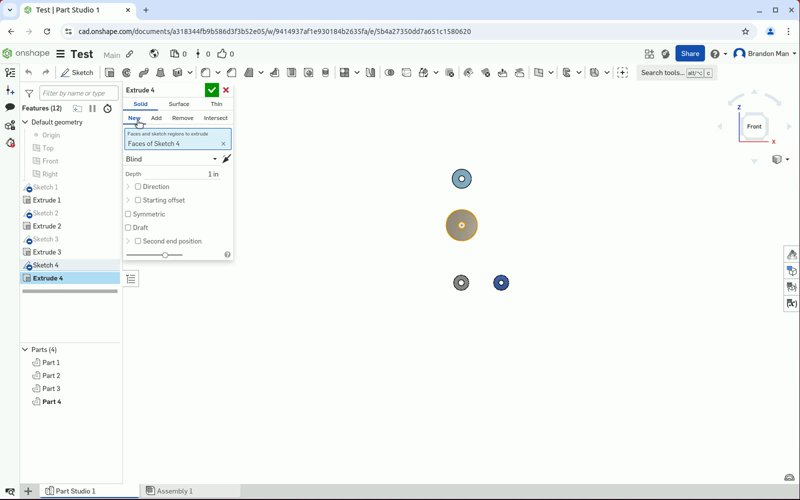
click(137, 120)
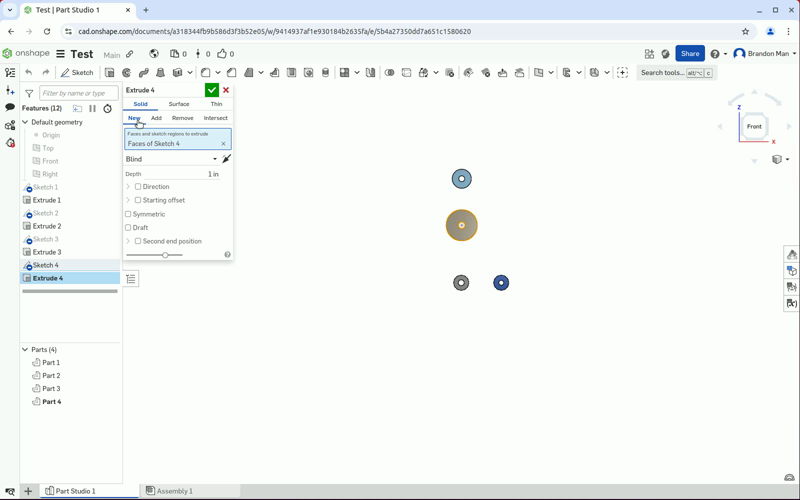
key(tab, 4)
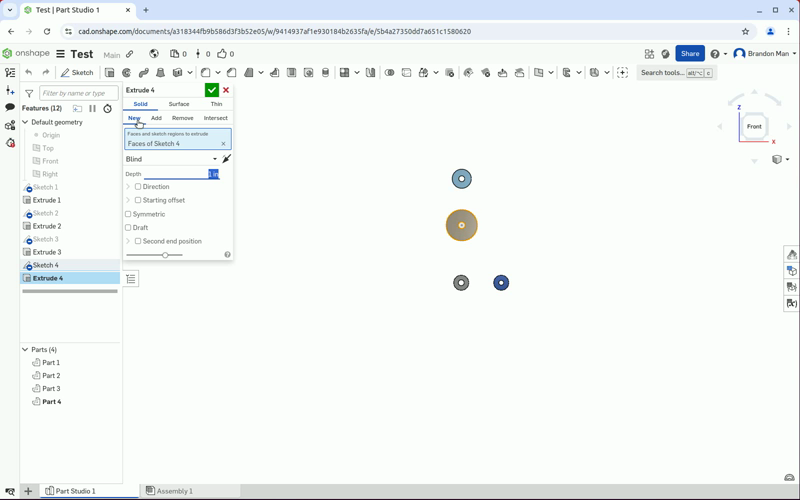
text(0.481)
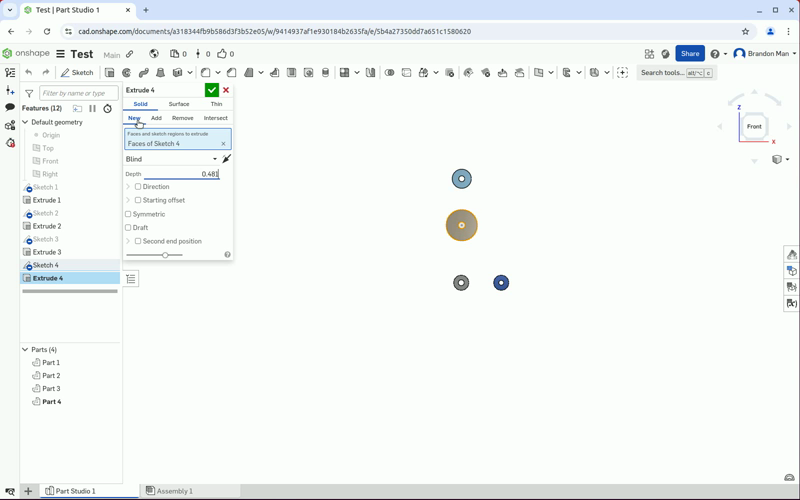
key(enter)
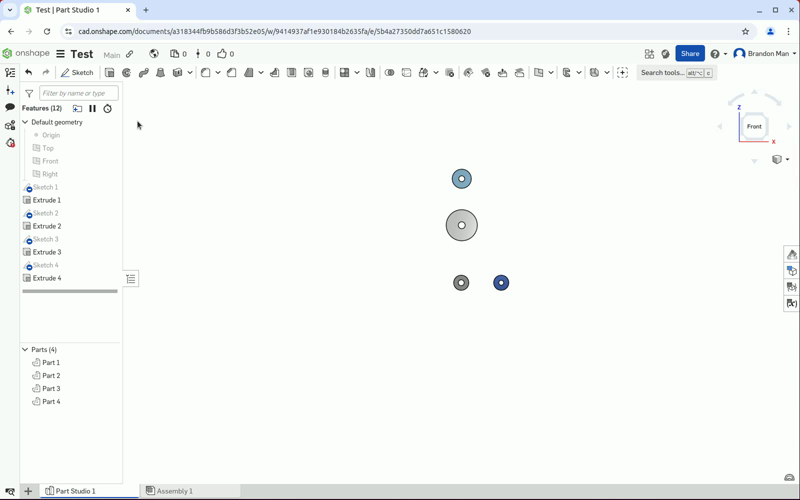
key(shift+h)
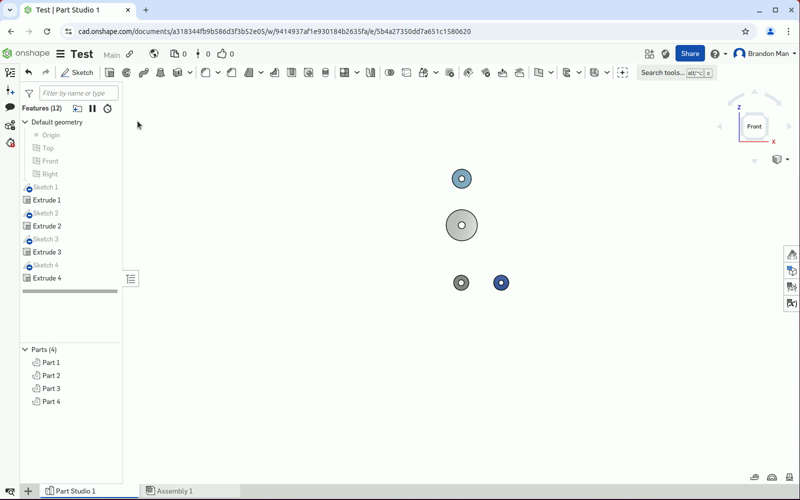
key(shift+h)
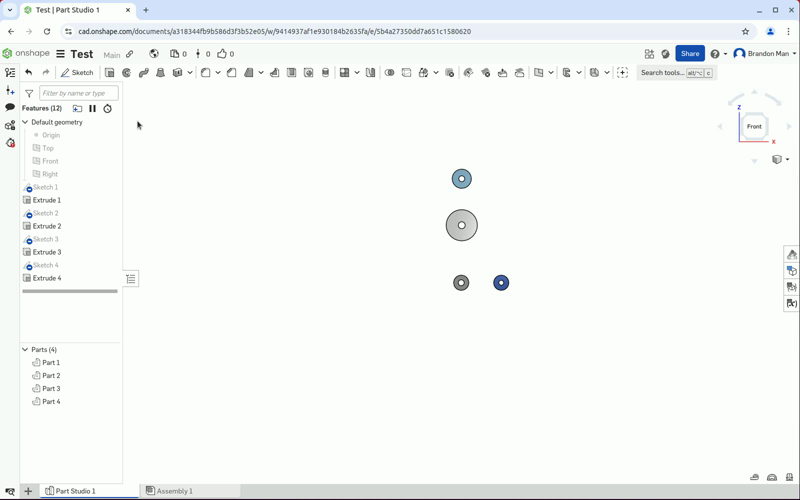
mouse_move(73, 189)
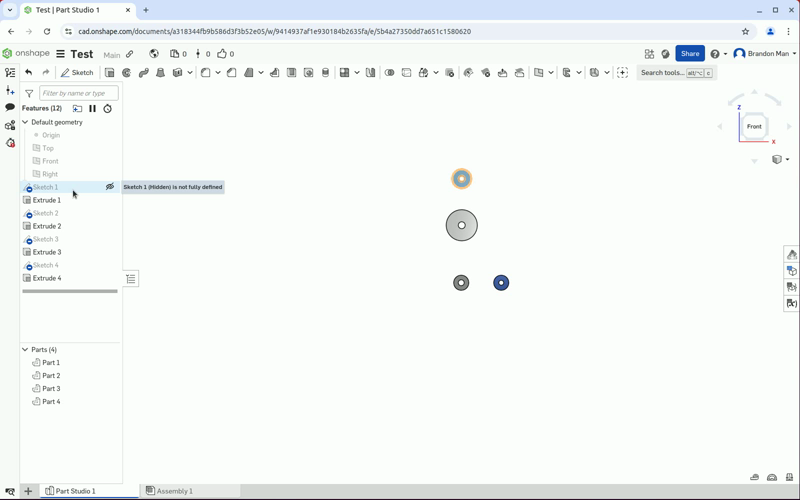
click(73, 189)
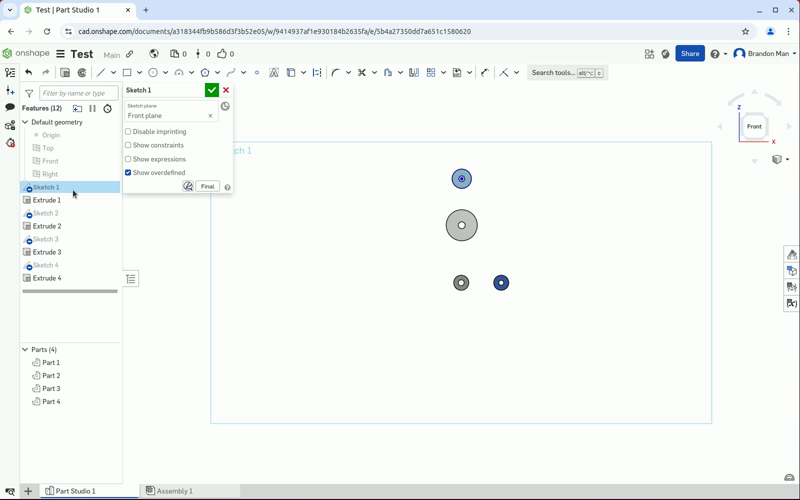
mouse_move(229, 92)
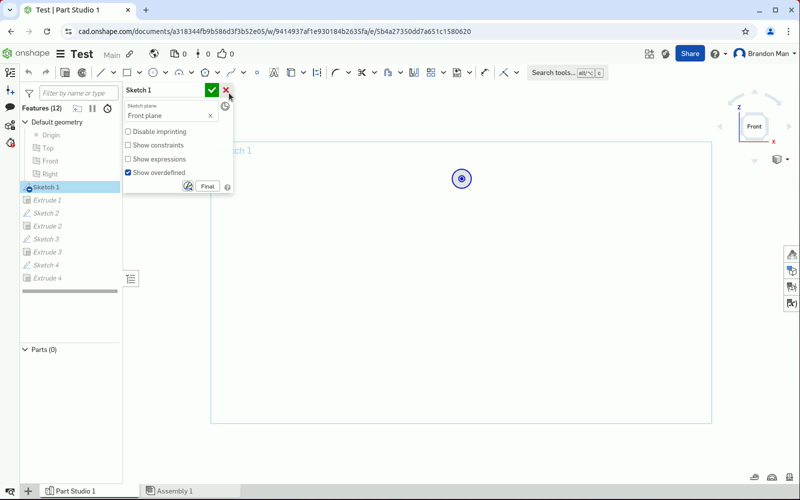
click(229, 92)
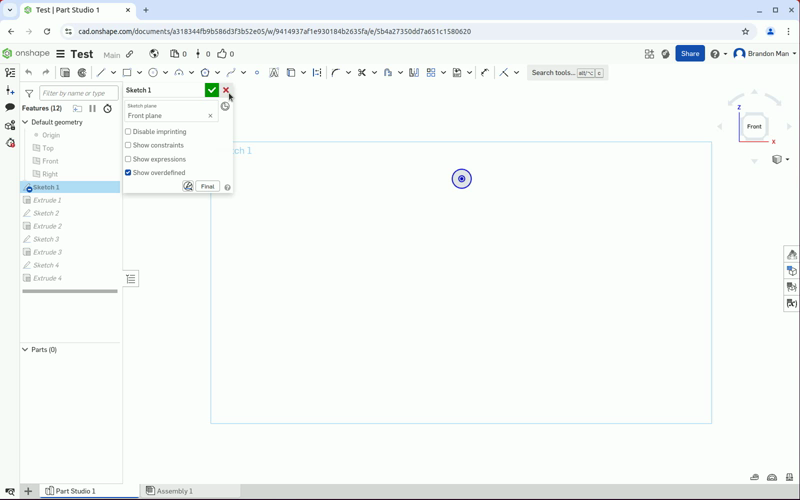
key(shift+s)
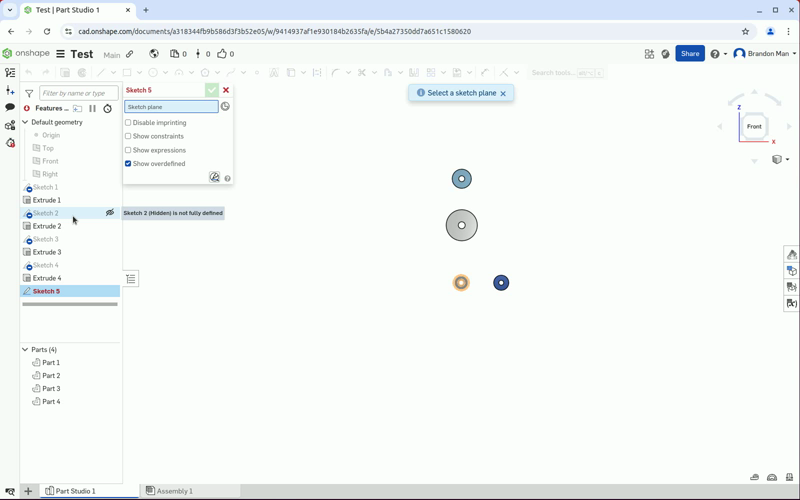
scroll(3)
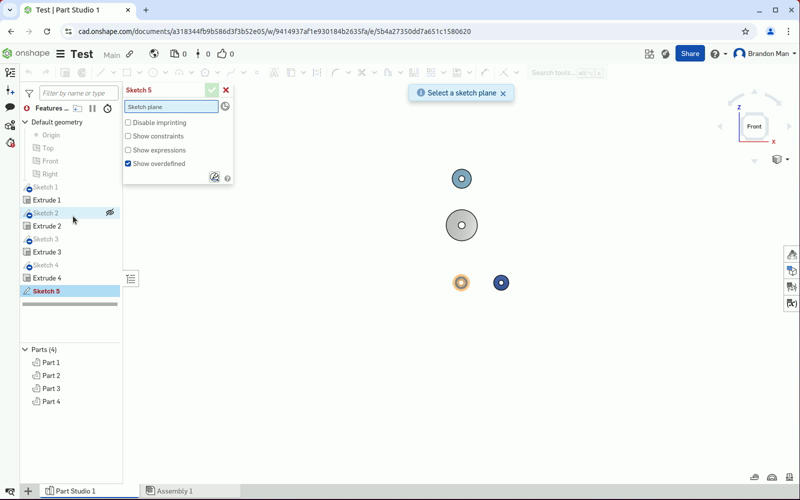
mouse_move(73, 163)
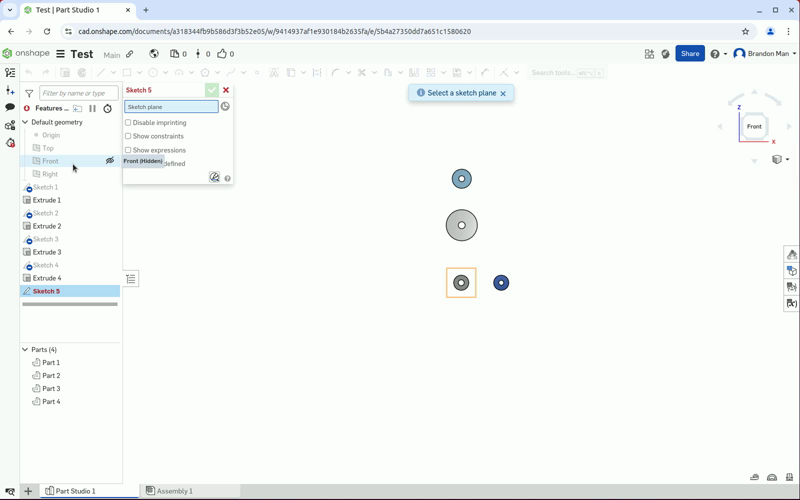
click(73, 163)
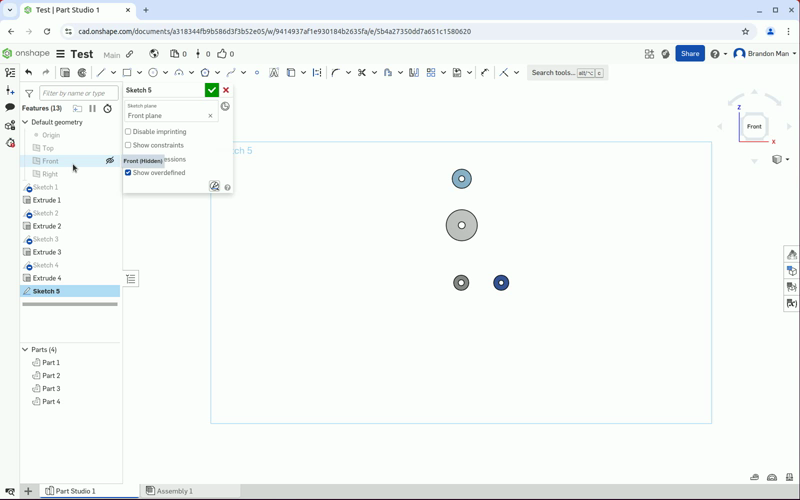
mouse_move(73, 352)
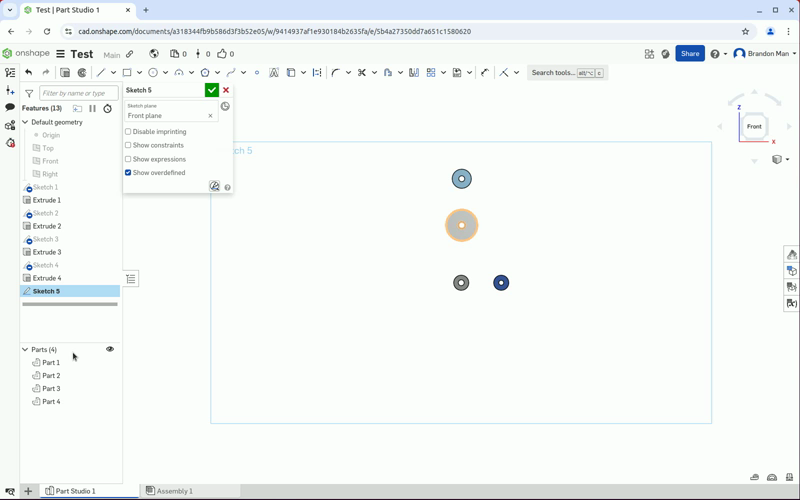
key(y)
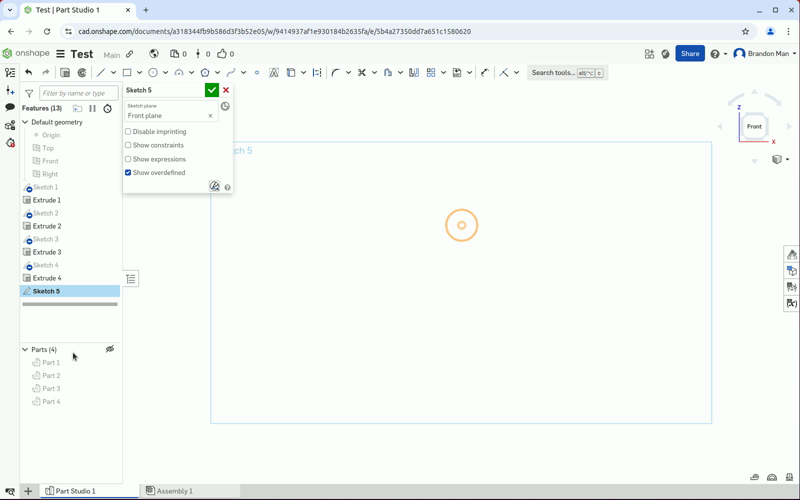
key(a)
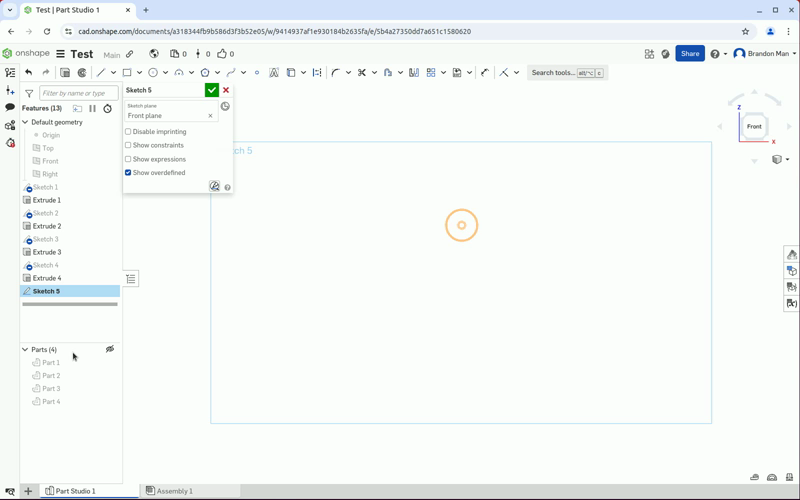
key_down(shift)
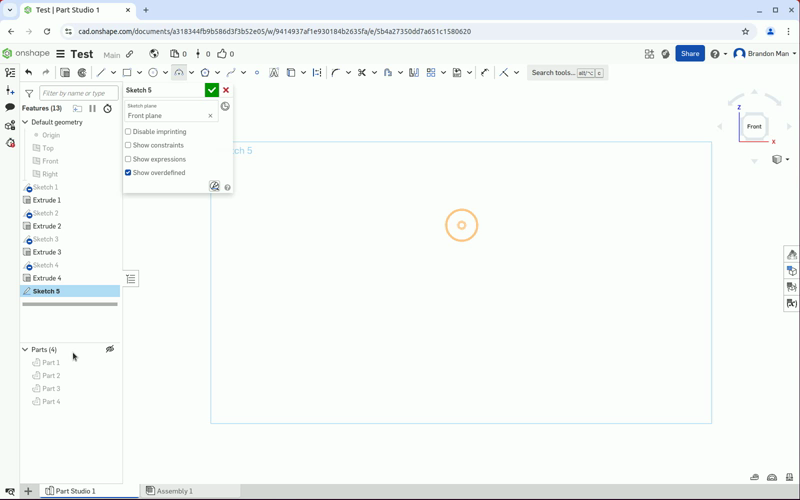
mouse_move(446, 223)
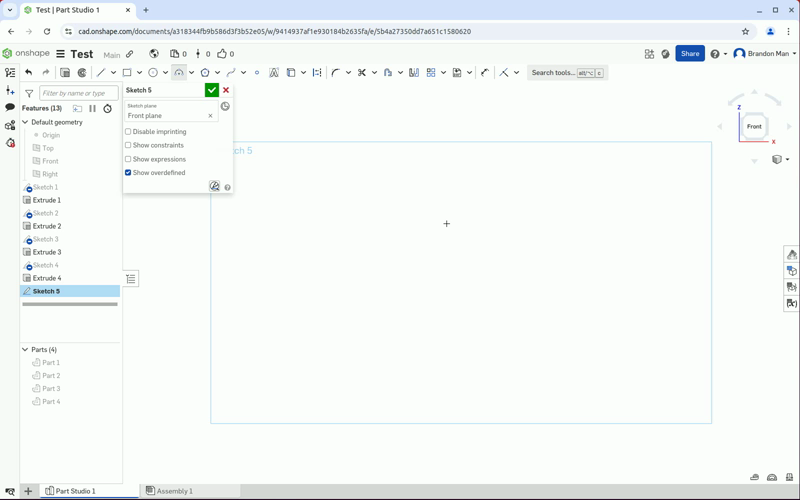
click(446, 223)
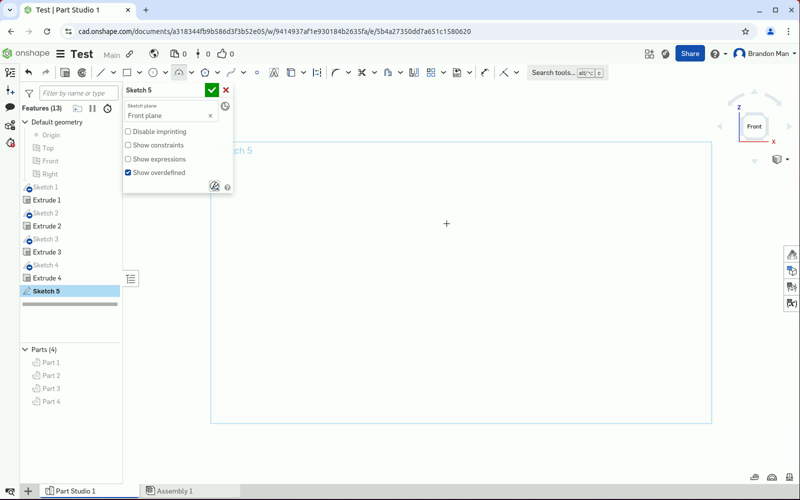
key_up(shift)
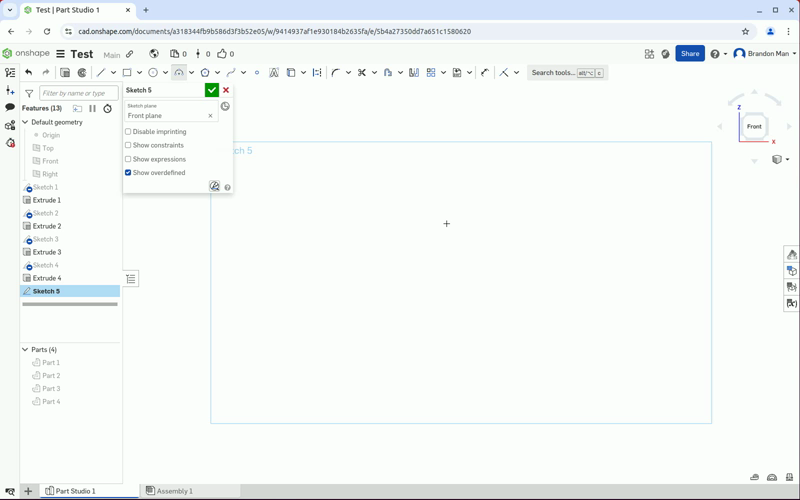
key_down(shift)
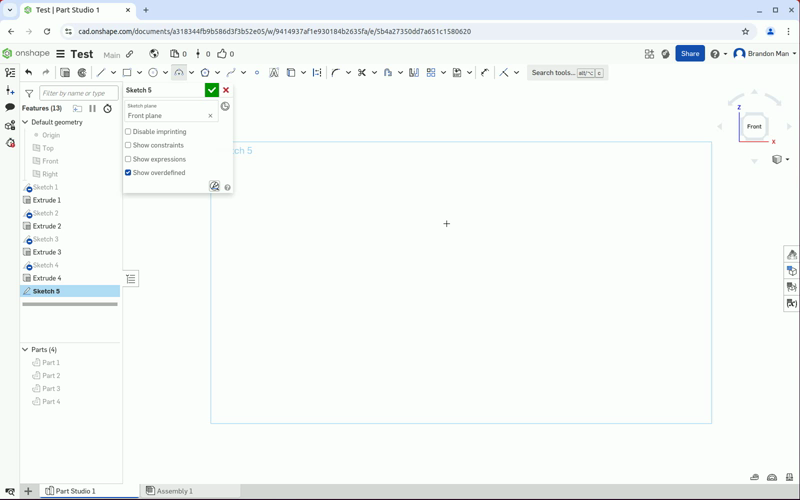
mouse_move(476, 223)
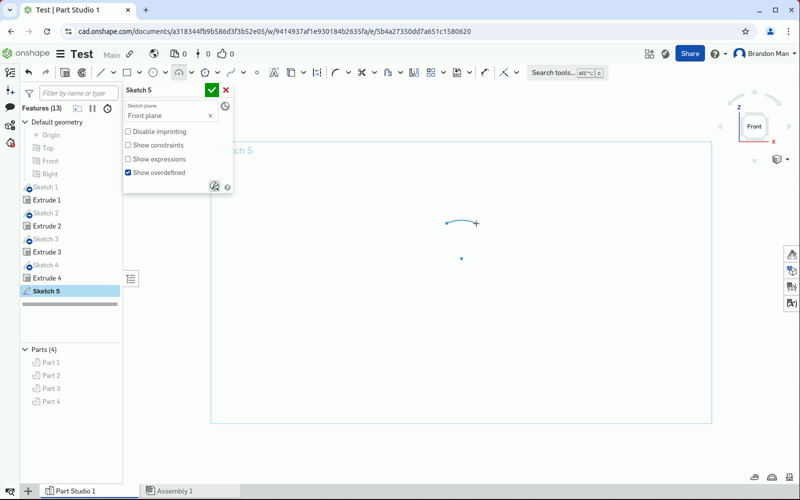
click(476, 223)
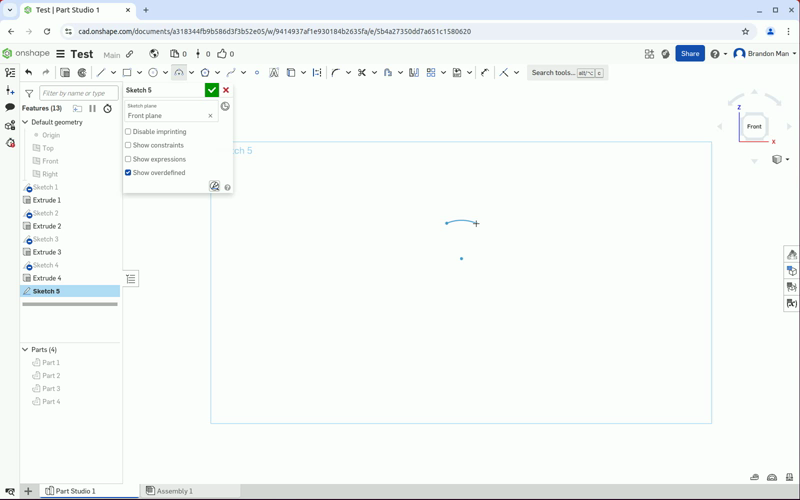
mouse_move(461, 210)
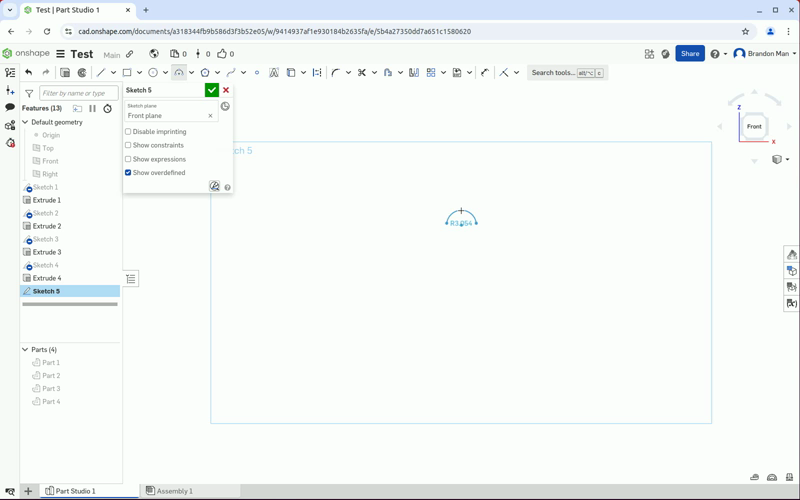
click(461, 210)
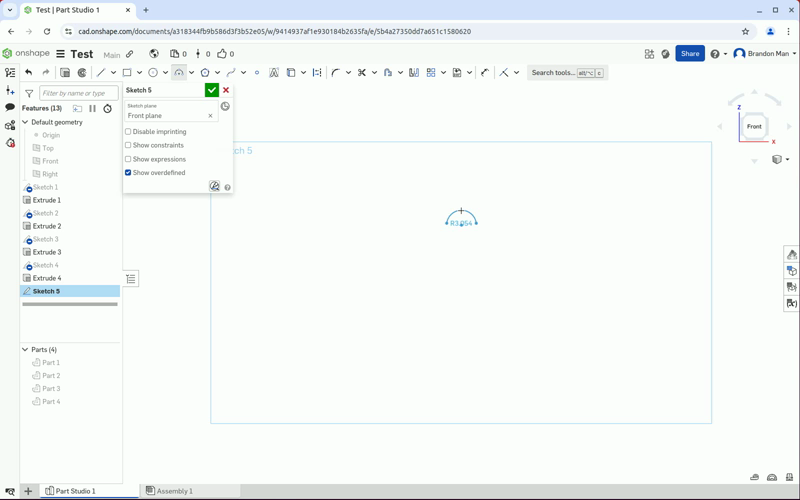
key_up(shift)
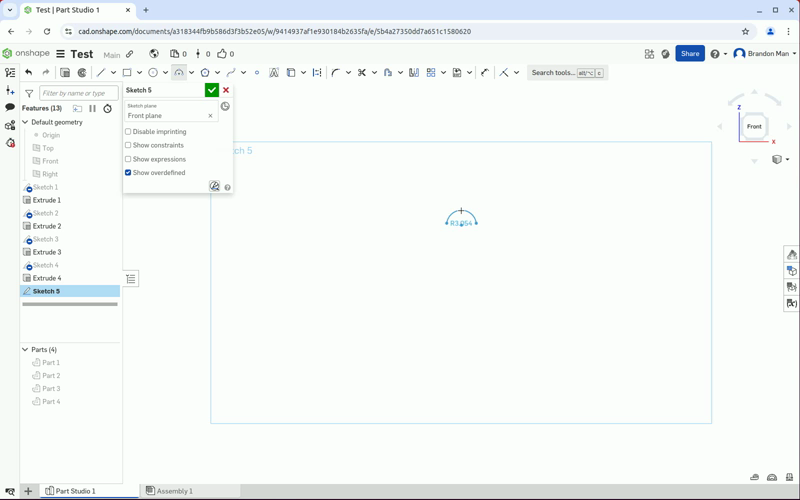
key(esc)
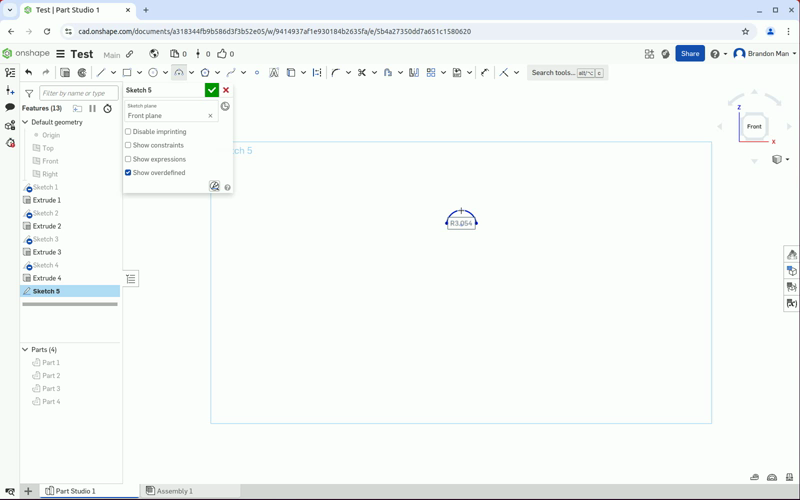
key(l)
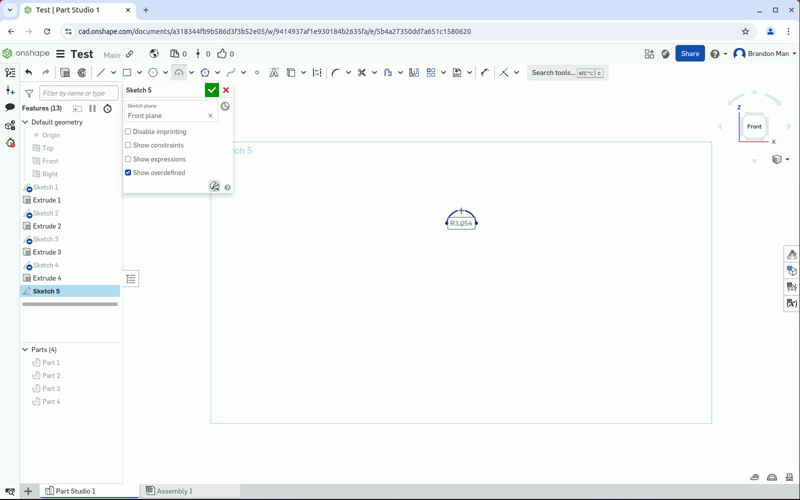
mouse_move(476, 223)
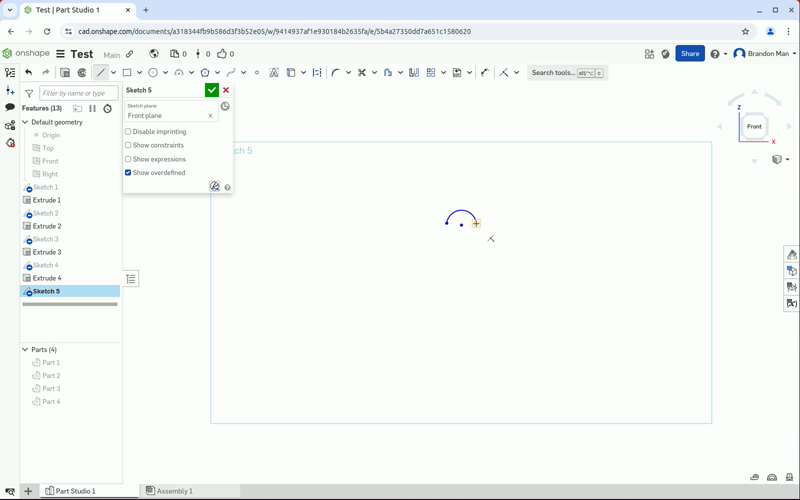
click(476, 223)
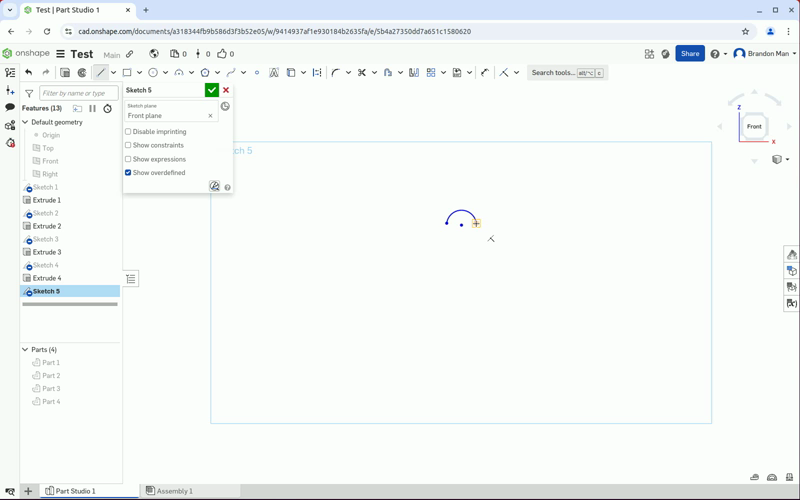
key_down(shift)
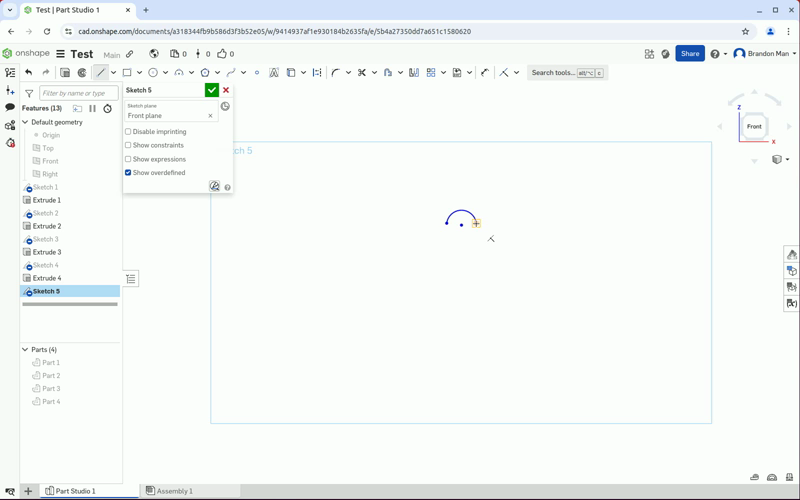
mouse_move(506, 223)
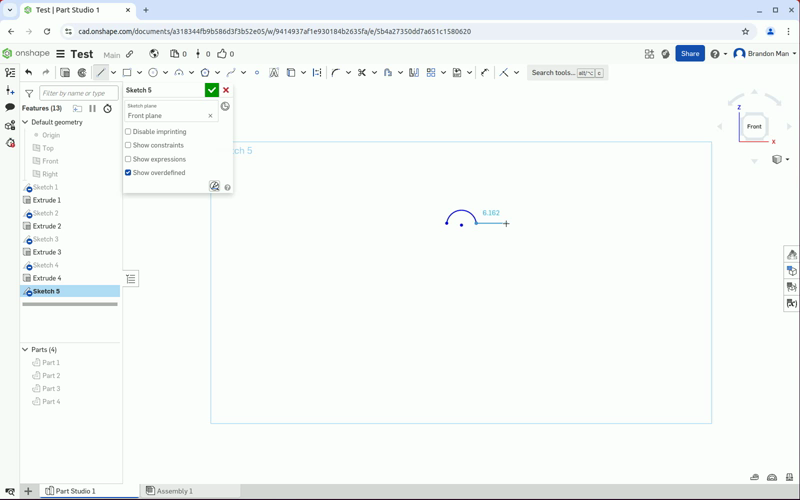
mouse_move(470, 176)
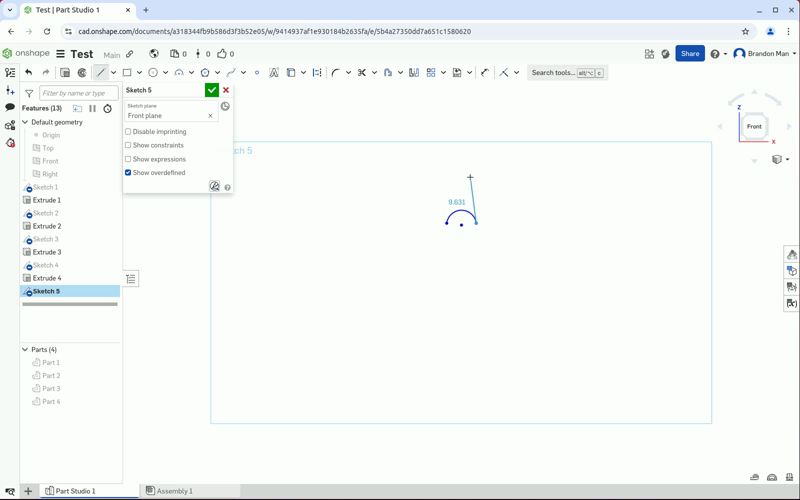
click(470, 176)
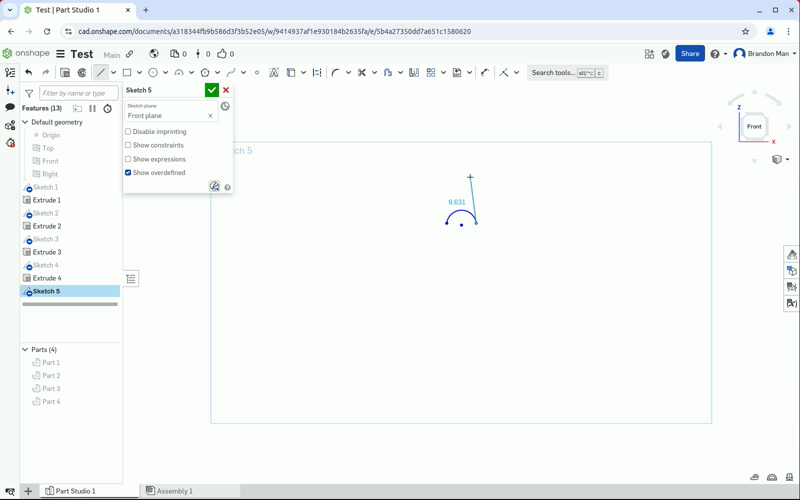
key_up(shift)
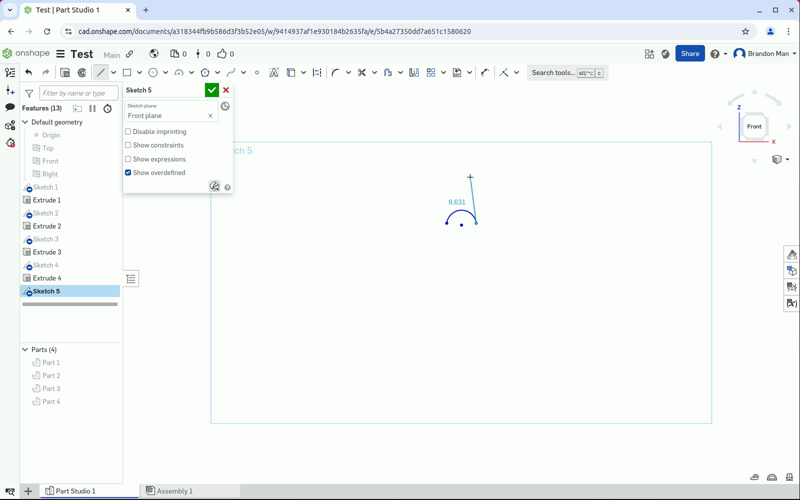
key(esc)
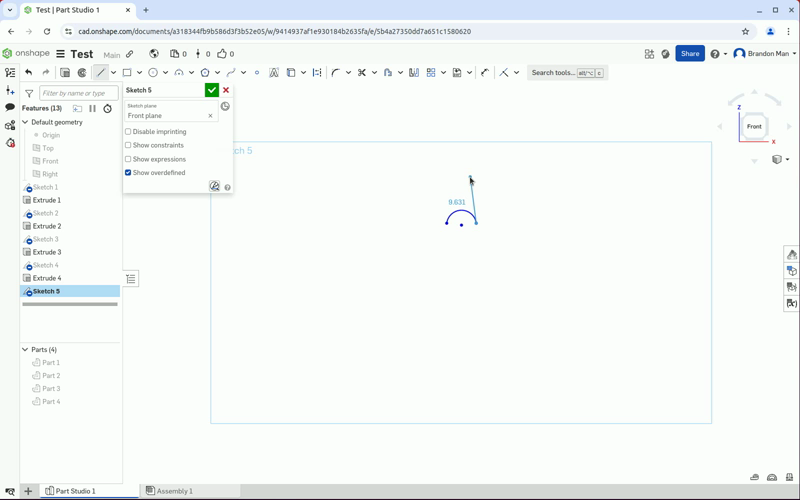
key(a)
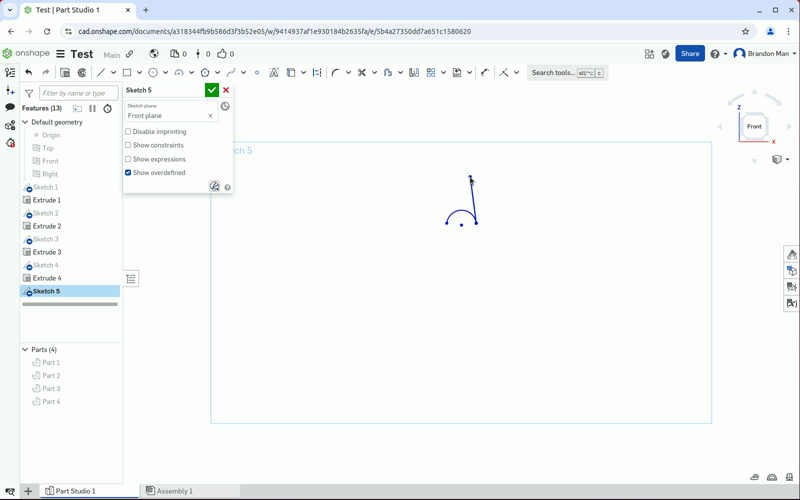
mouse_move(470, 176)
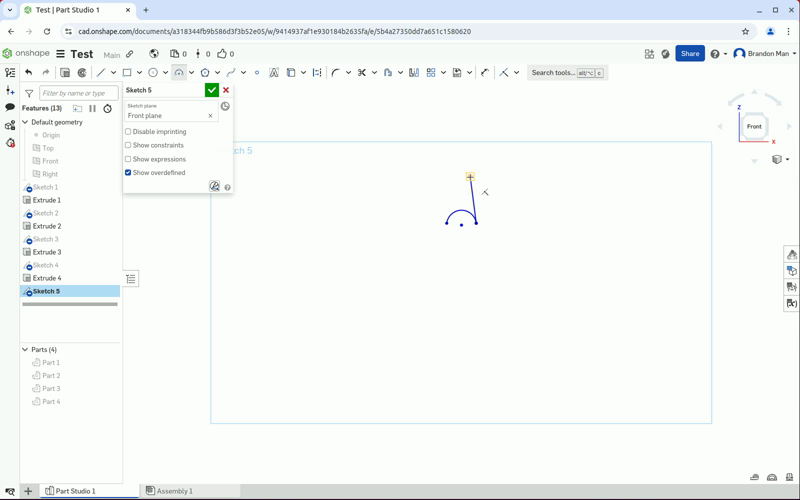
click(470, 176)
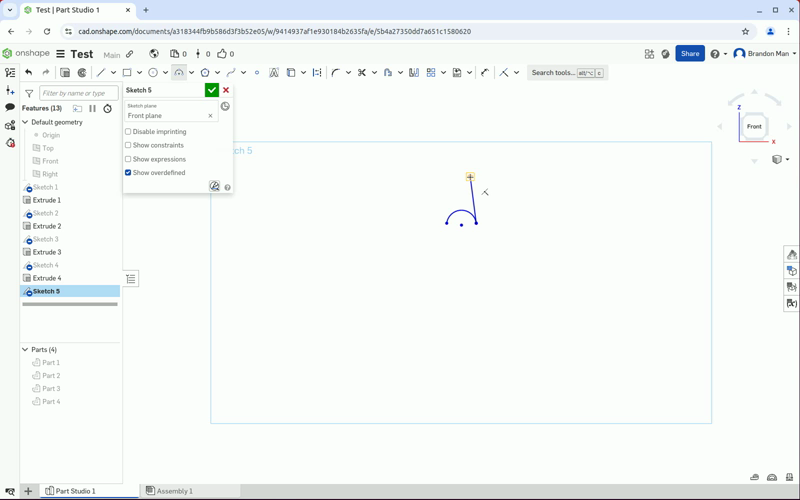
key_down(shift)
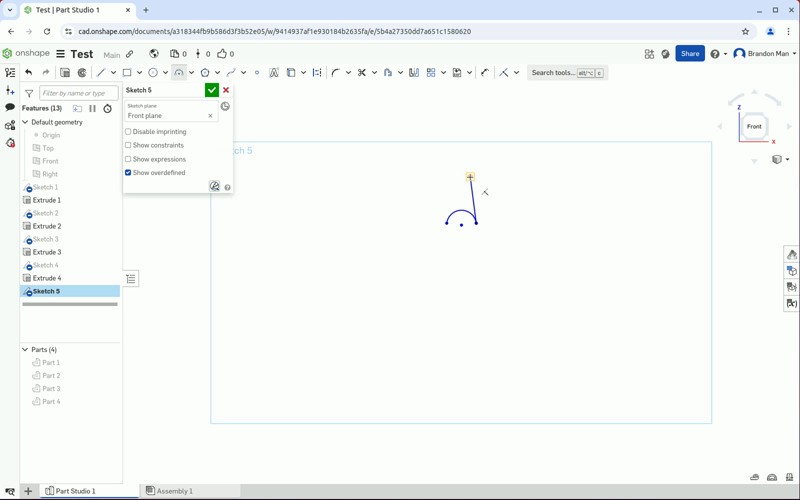
mouse_move(452, 176)
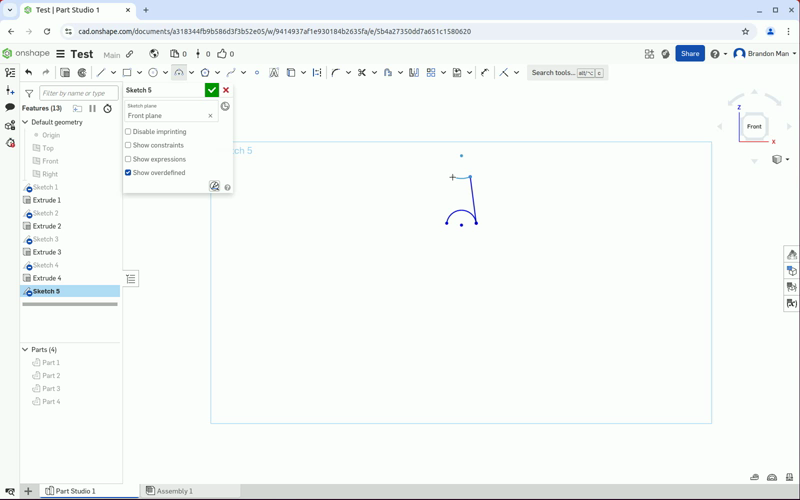
click(452, 176)
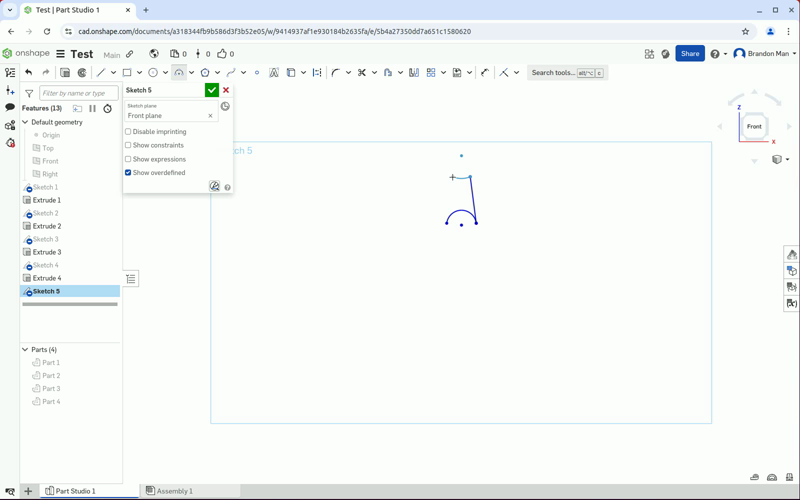
mouse_move(461, 186)
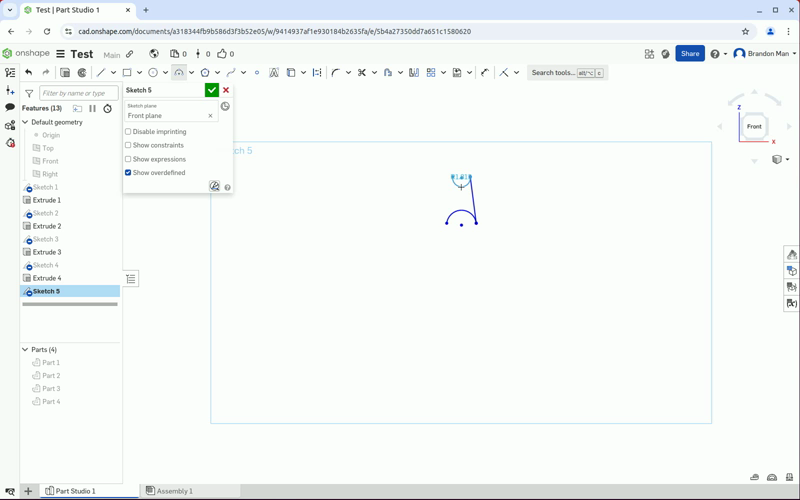
click(461, 186)
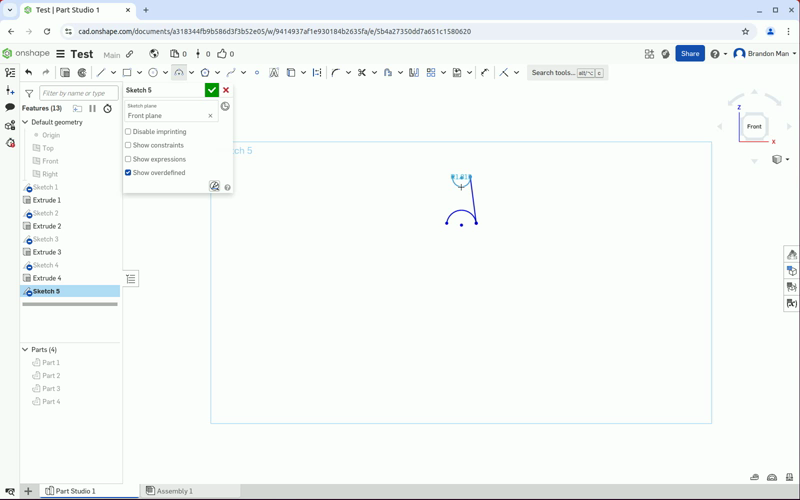
key_up(shift)
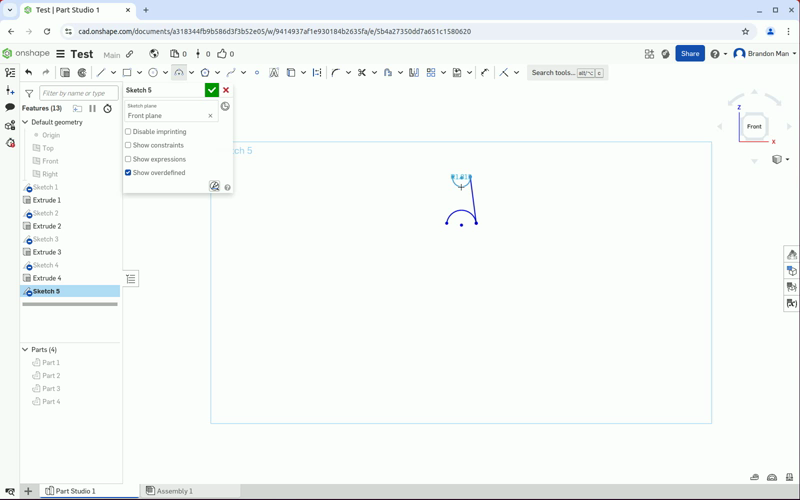
key(esc)
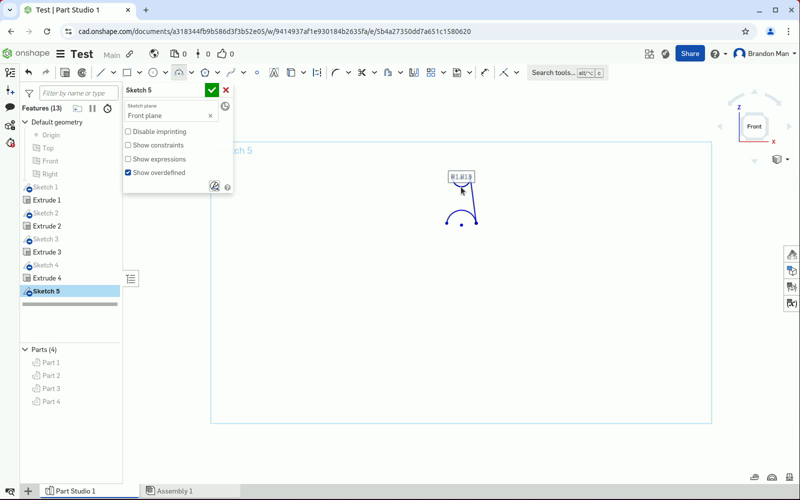
key(l)
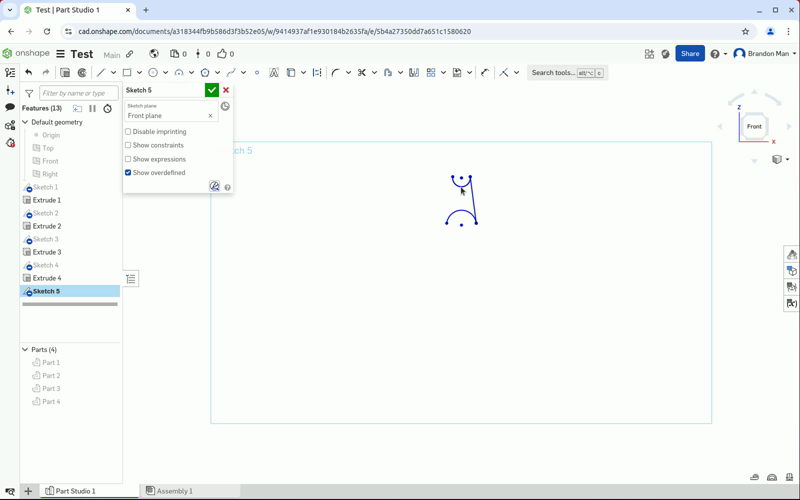
mouse_move(452, 176)
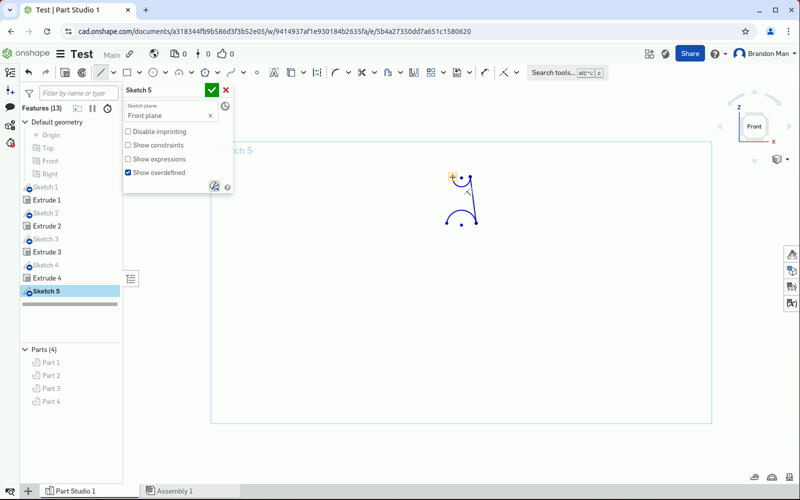
click(452, 176)
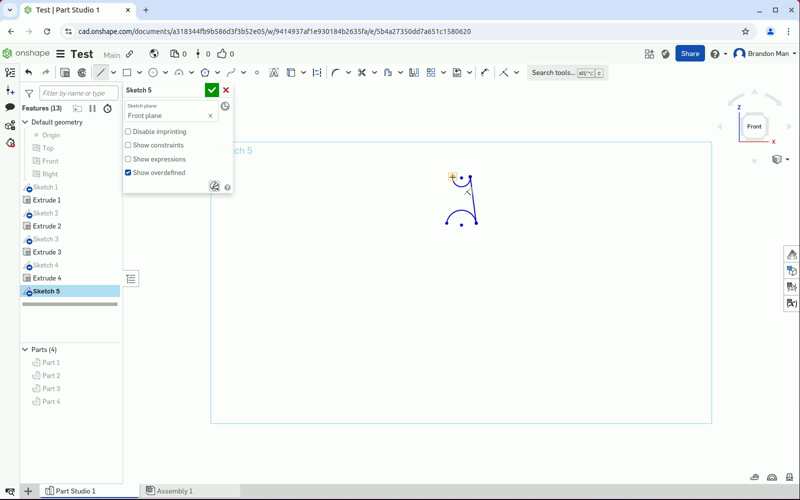
mouse_move(482, 176)
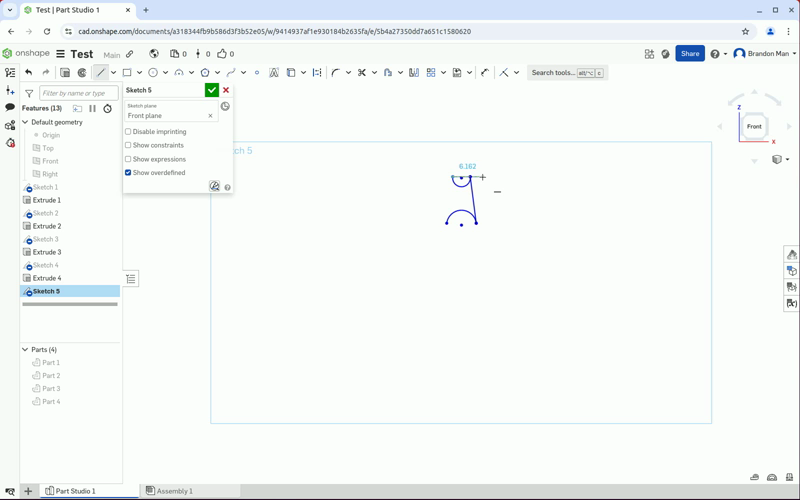
key_down(shift)
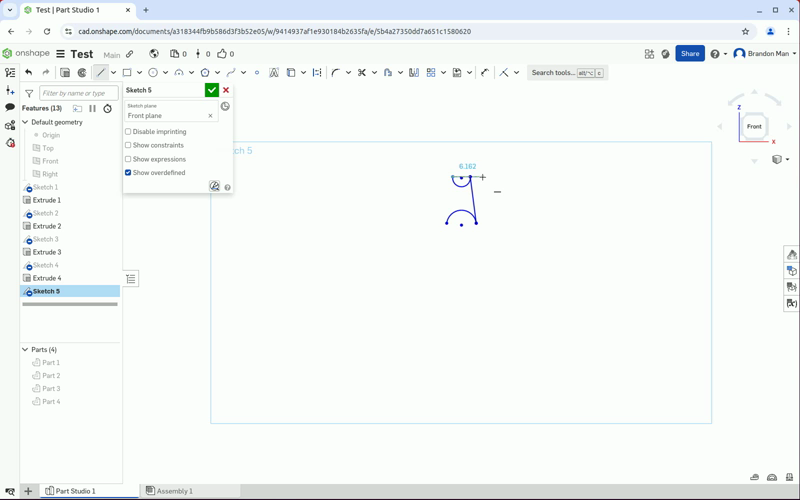
mouse_move(446, 223)
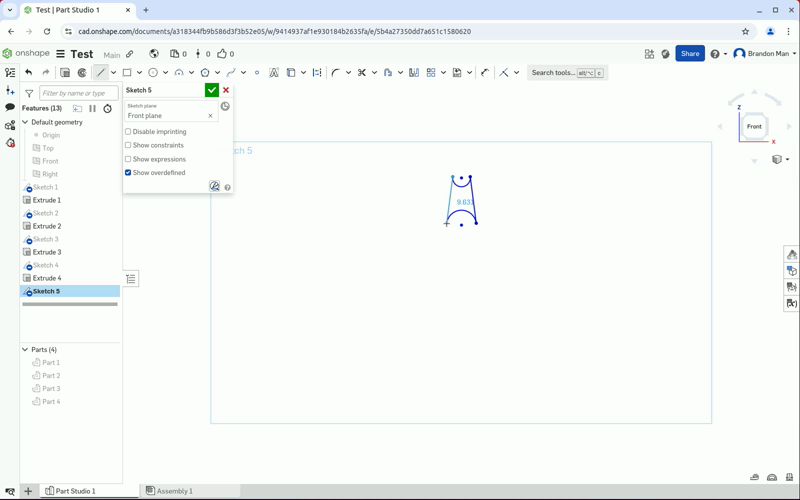
key_up(shift)
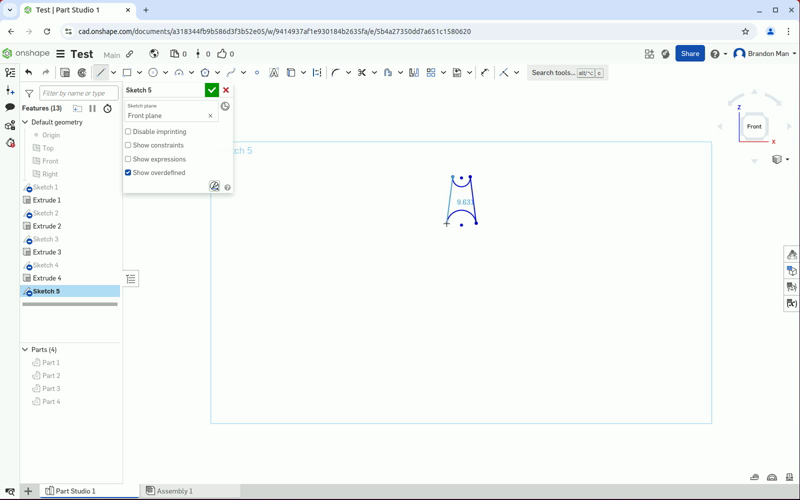
click(446, 223)
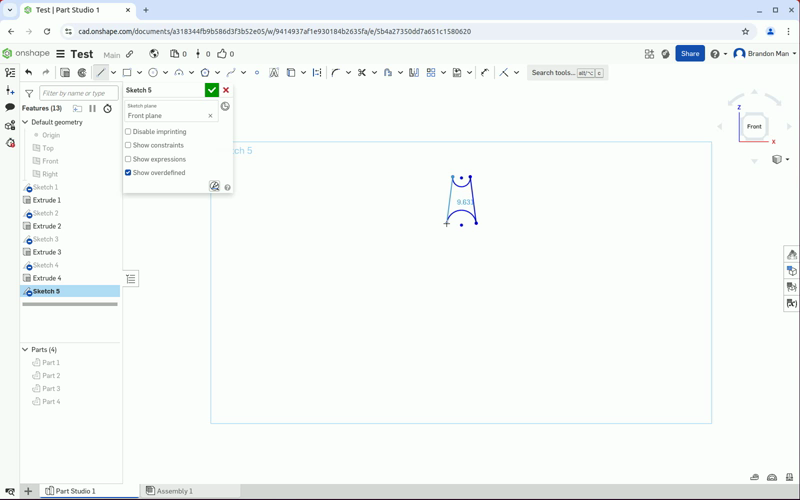
key(esc)
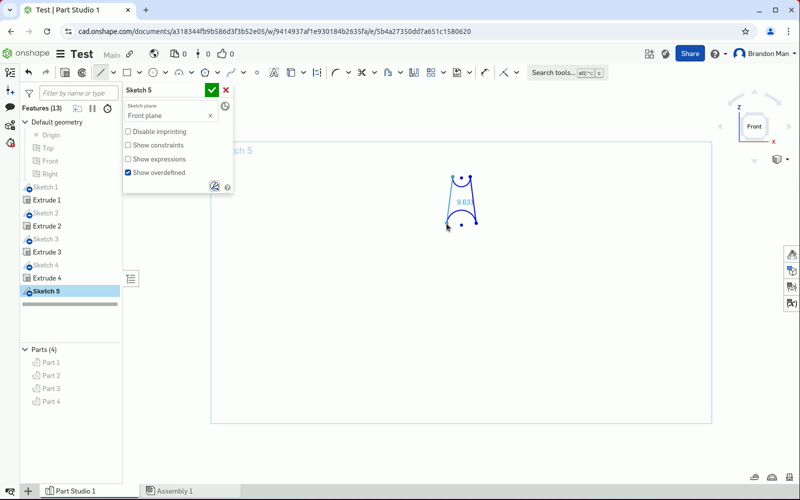
key(c)
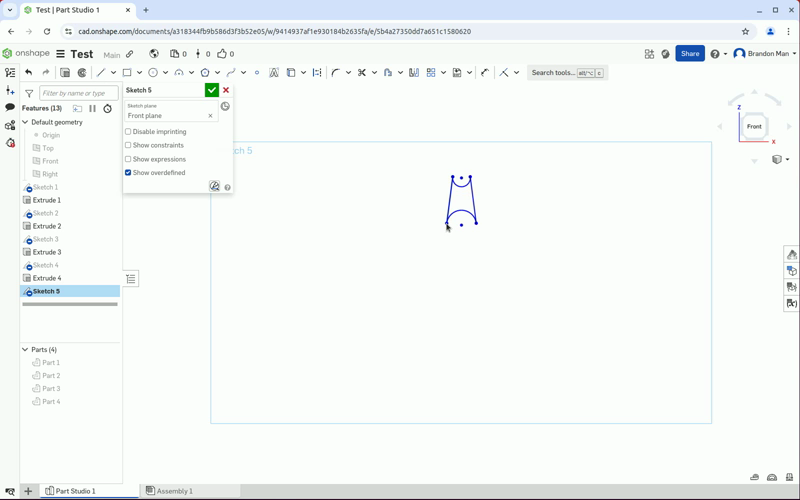
key_down(shift)
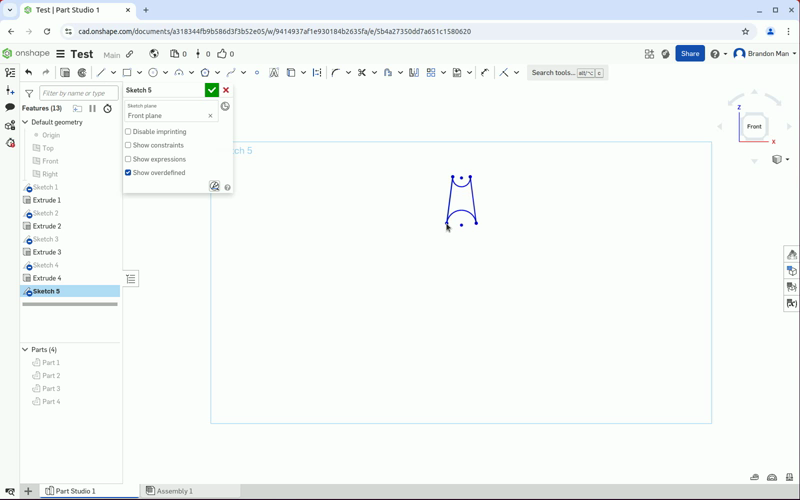
mouse_move(455, 188)
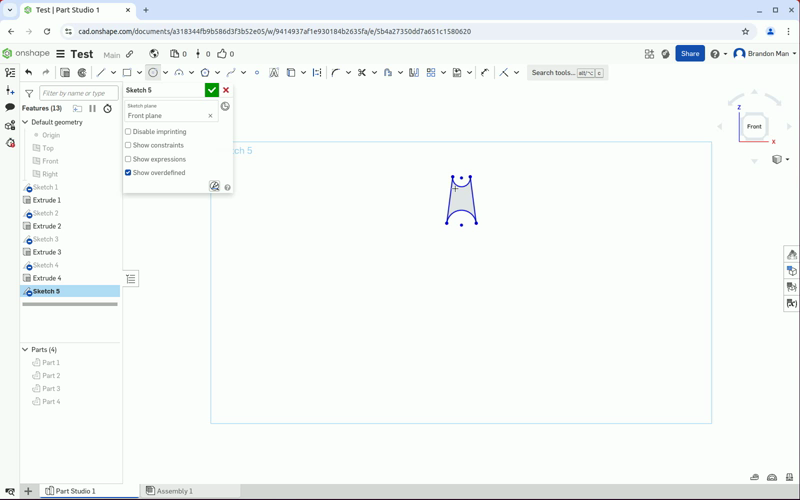
click(455, 188)
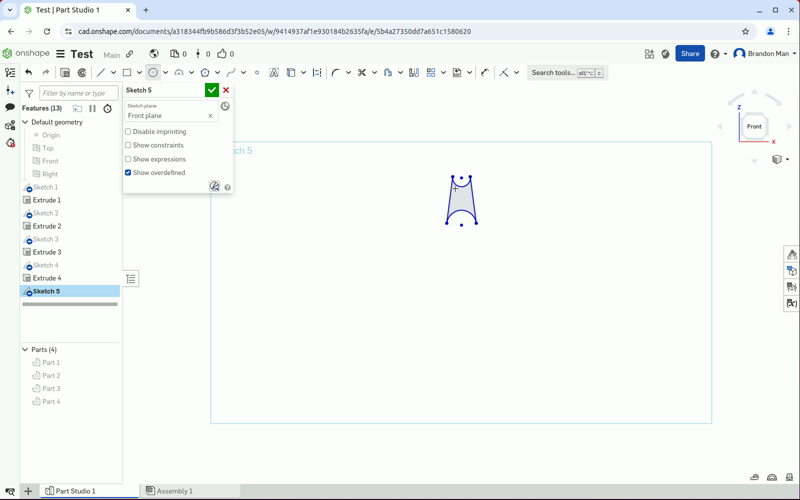
key_up(shift)
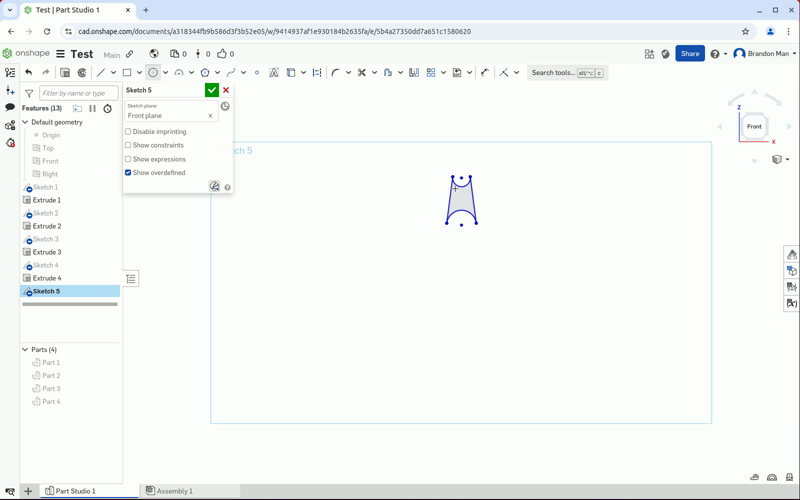
mouse_move(456, 188)
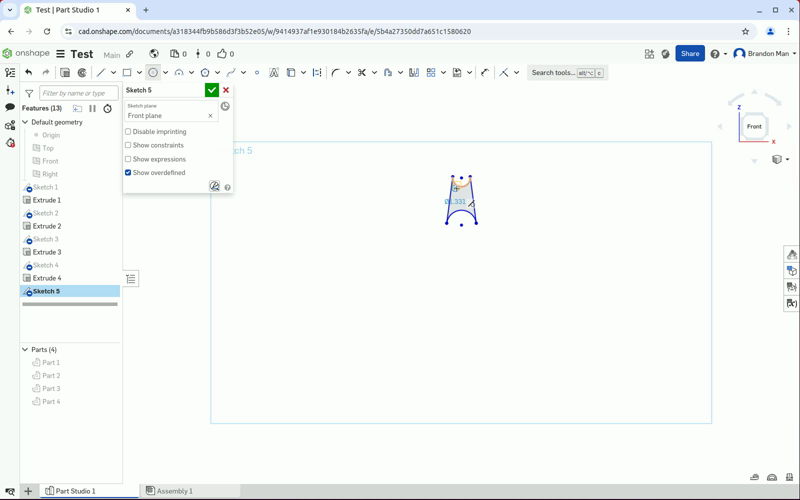
scroll(6)
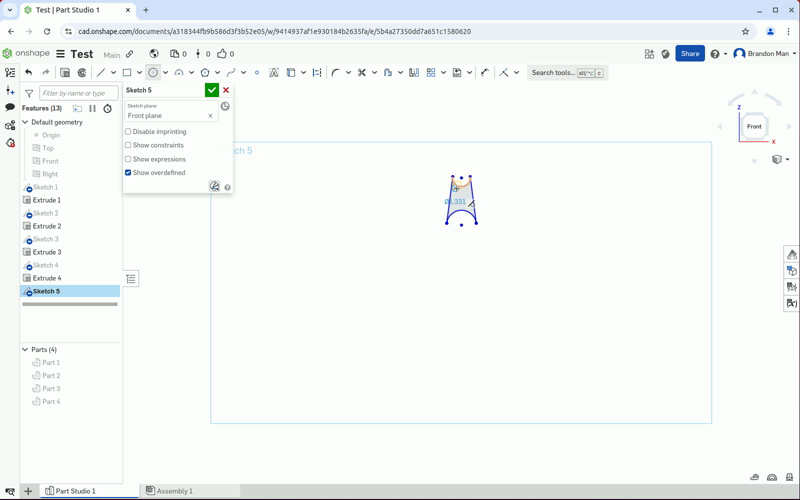
scroll(6)
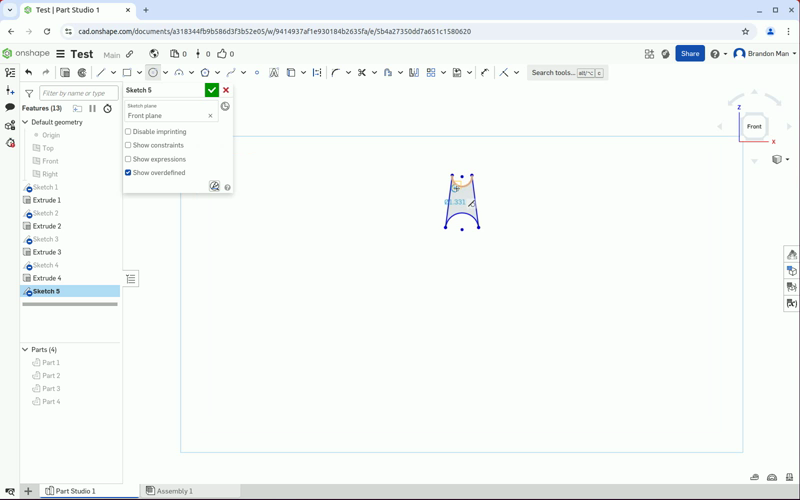
scroll(6)
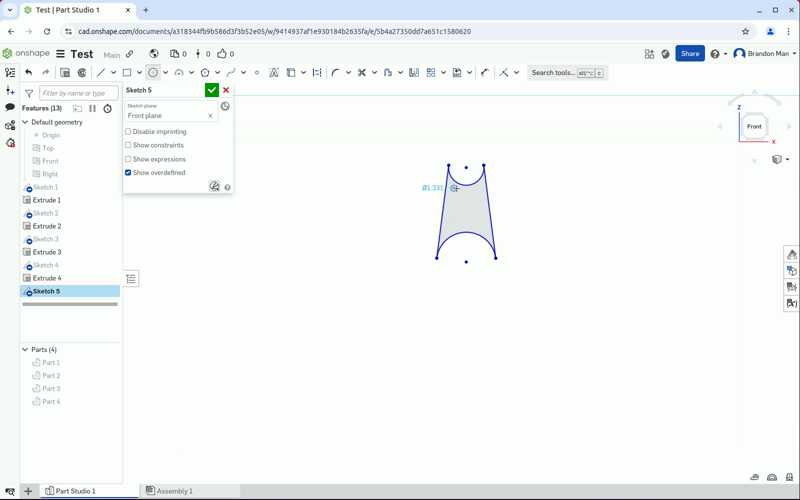
scroll(6)
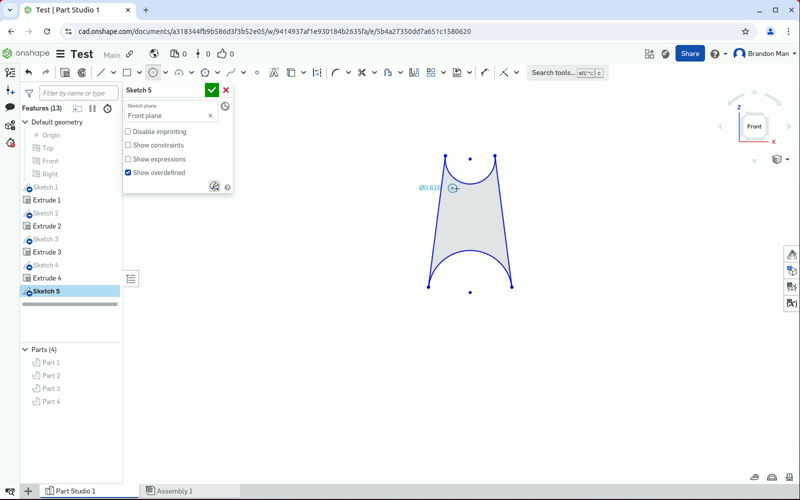
scroll(6)
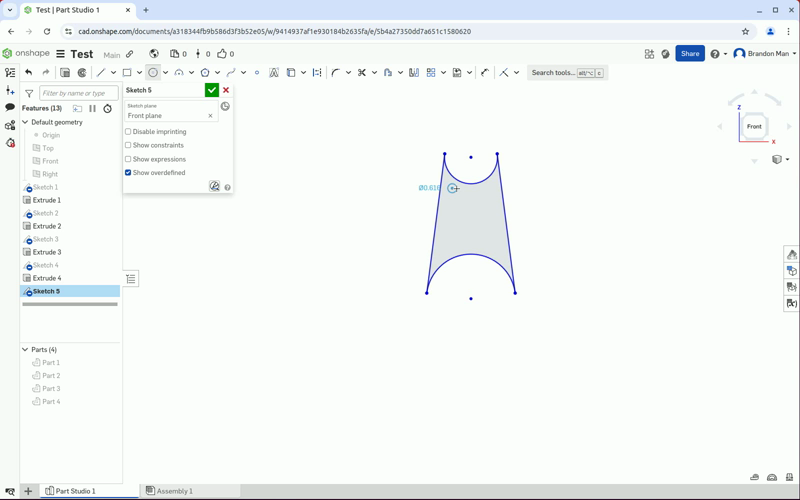
scroll(6)
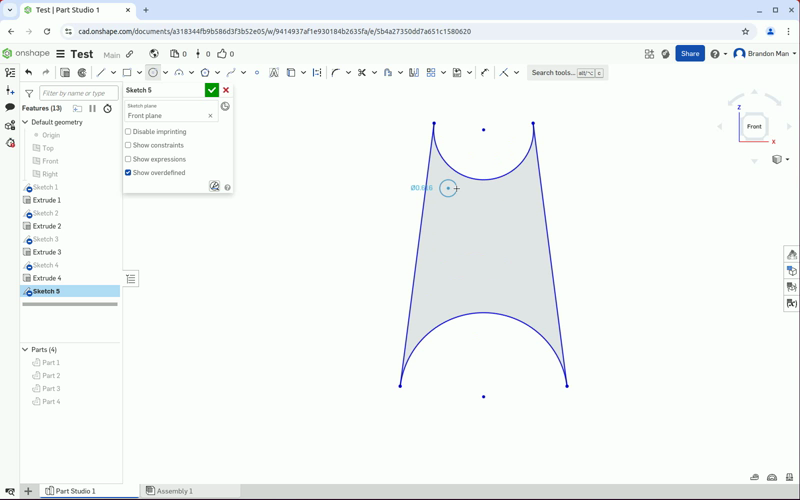
scroll(6)
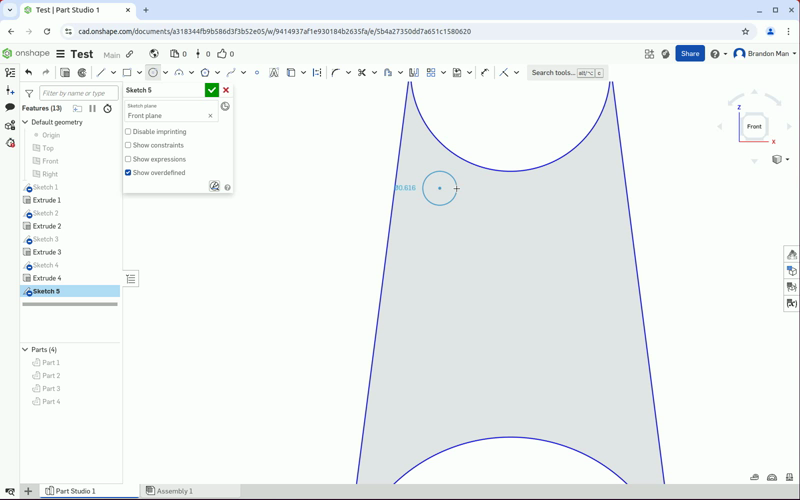
click(456, 188)
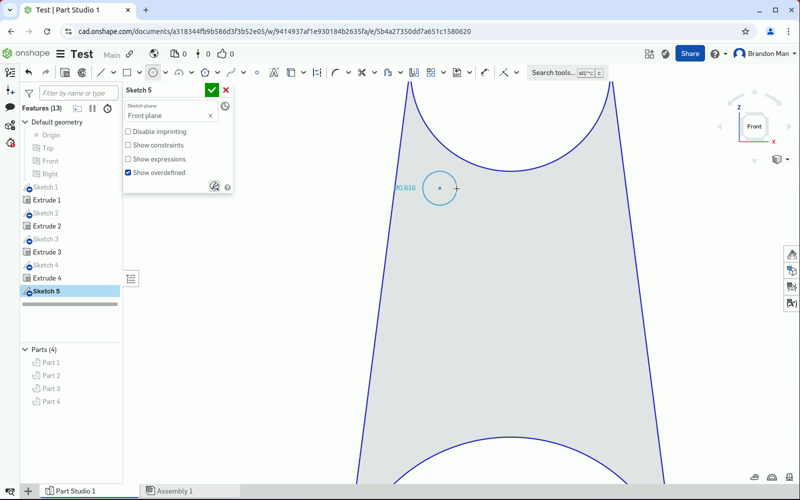
scroll(-6)
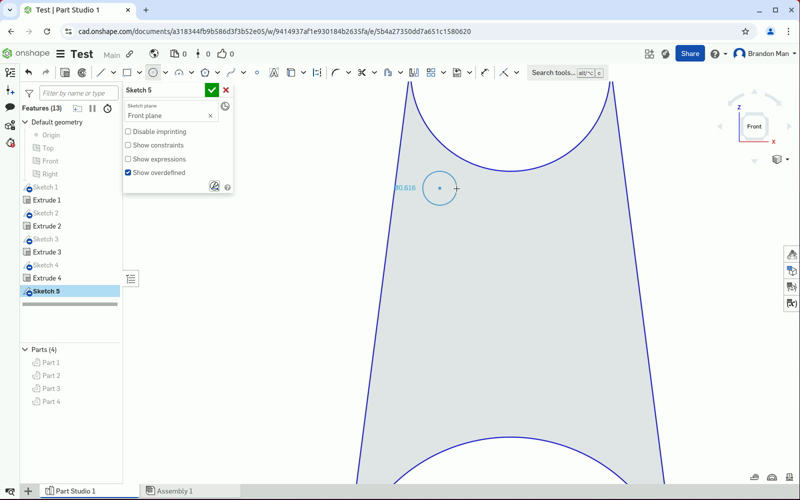
scroll(-6)
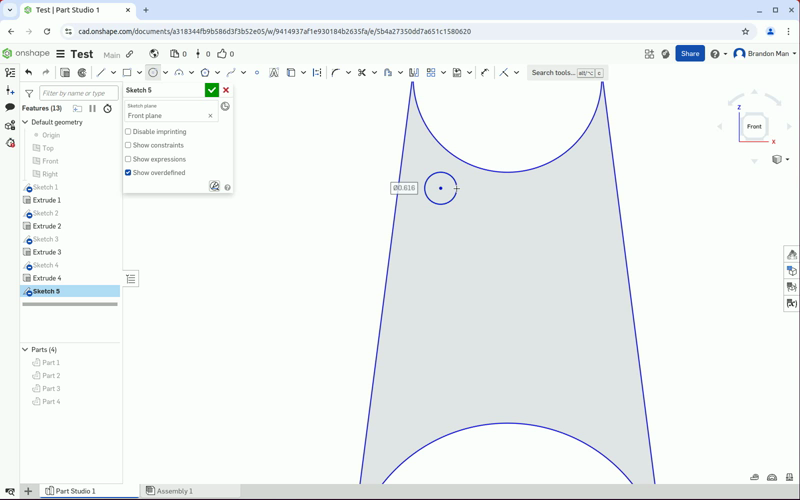
scroll(-6)
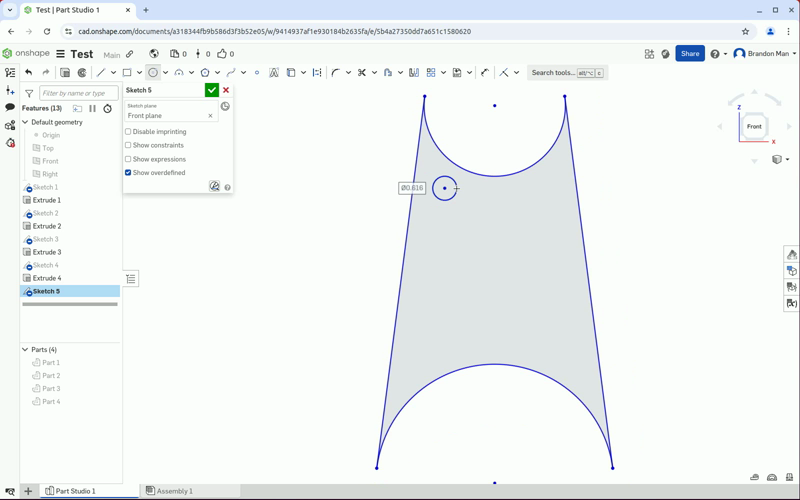
scroll(-6)
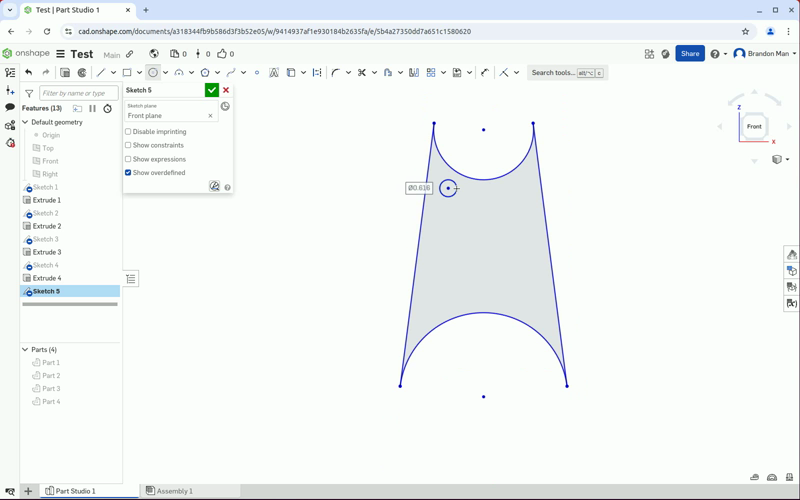
scroll(-6)
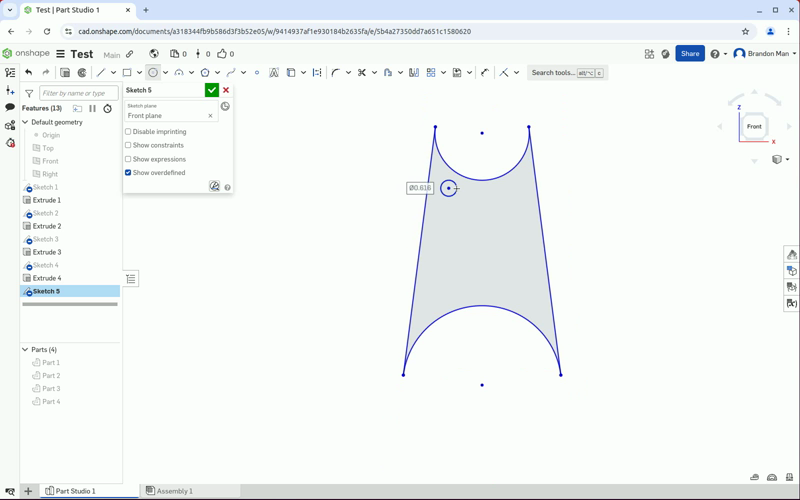
scroll(-6)
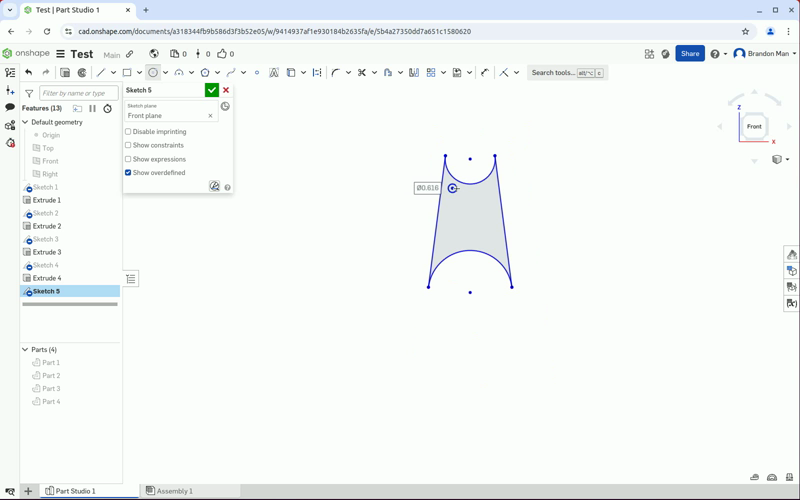
scroll(-6)
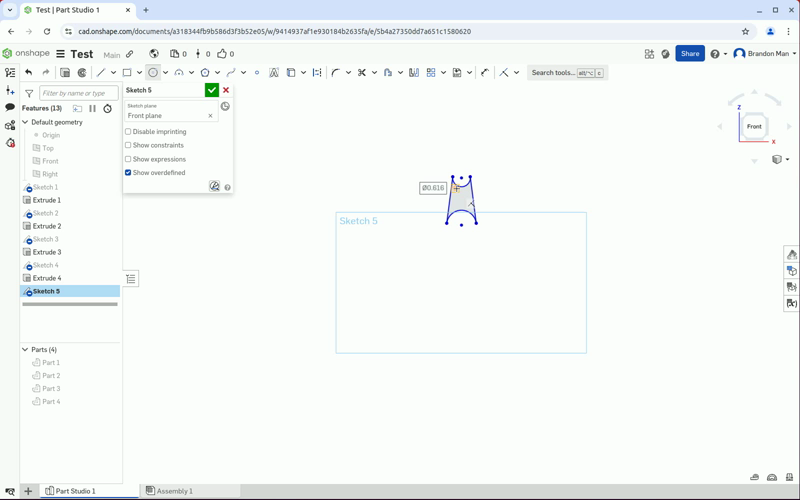
key(esc)
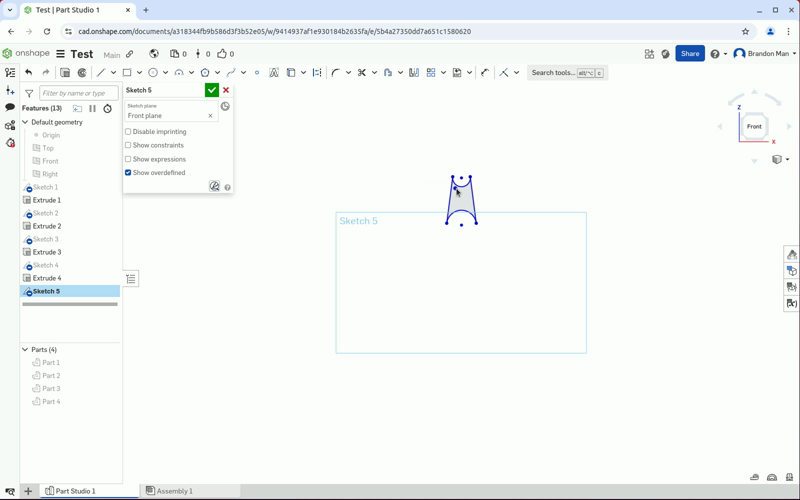
mouse_move(461, 191)
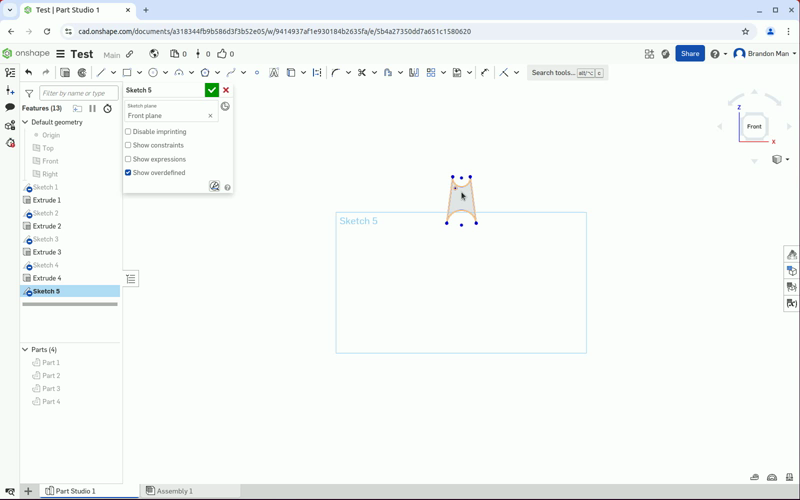
scroll(6)
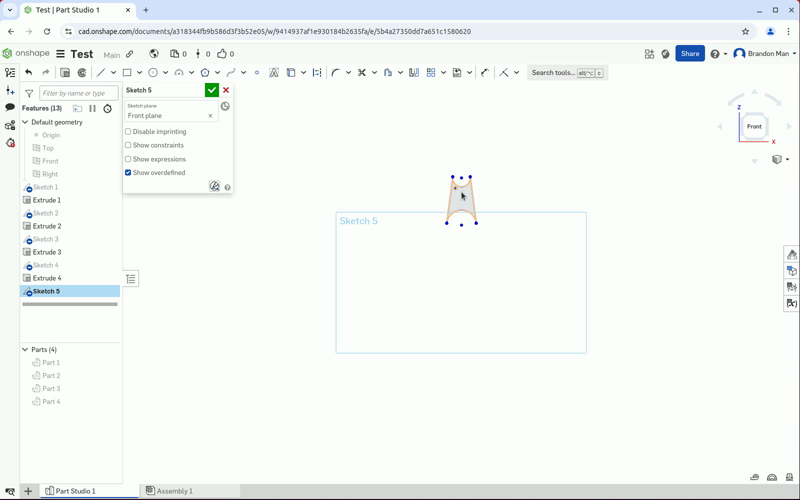
scroll(6)
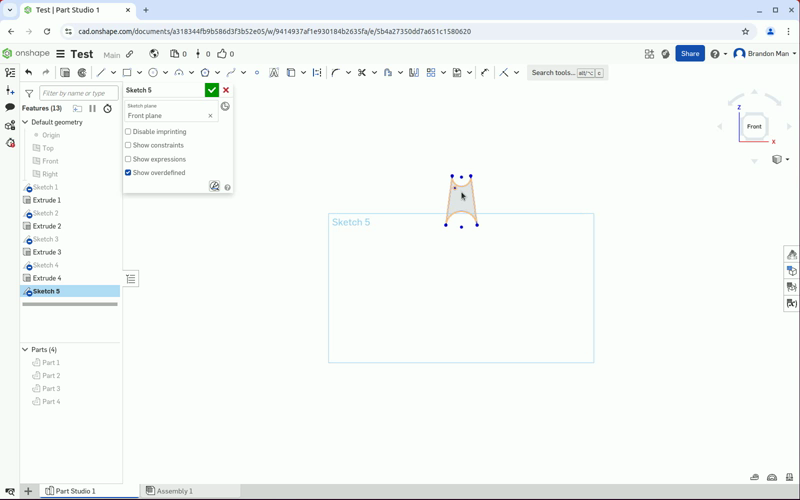
scroll(6)
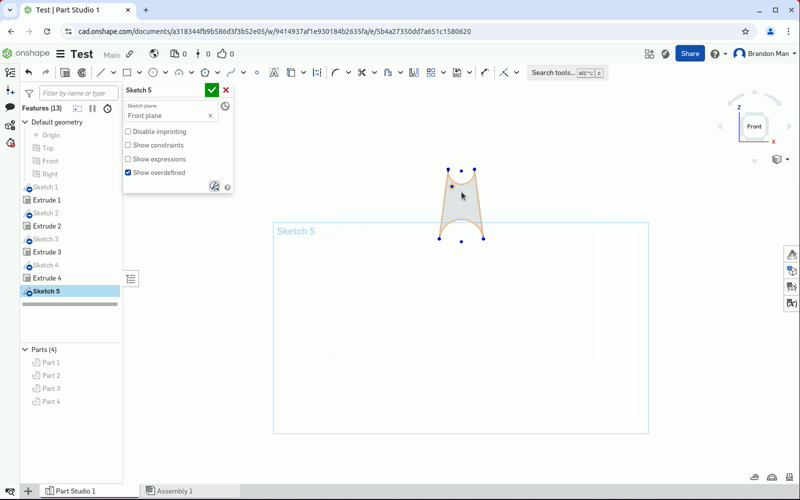
scroll(6)
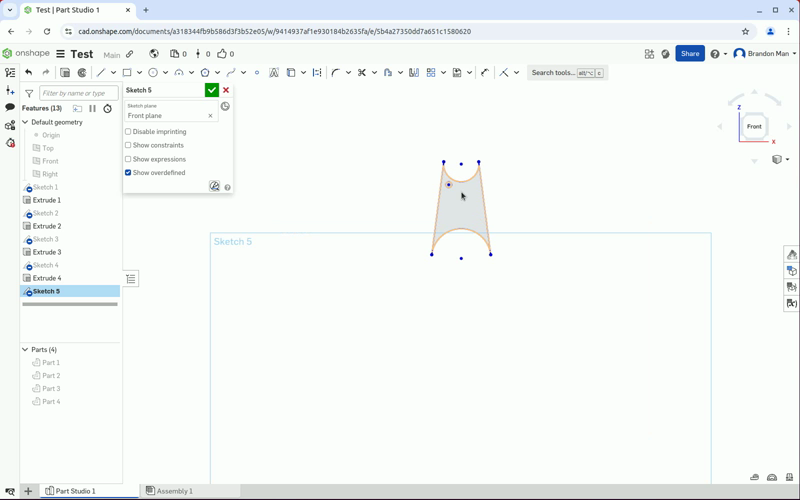
scroll(6)
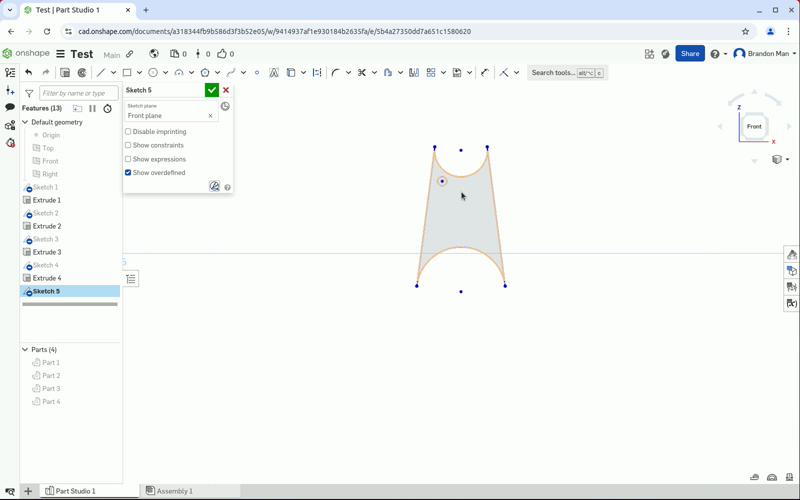
scroll(6)
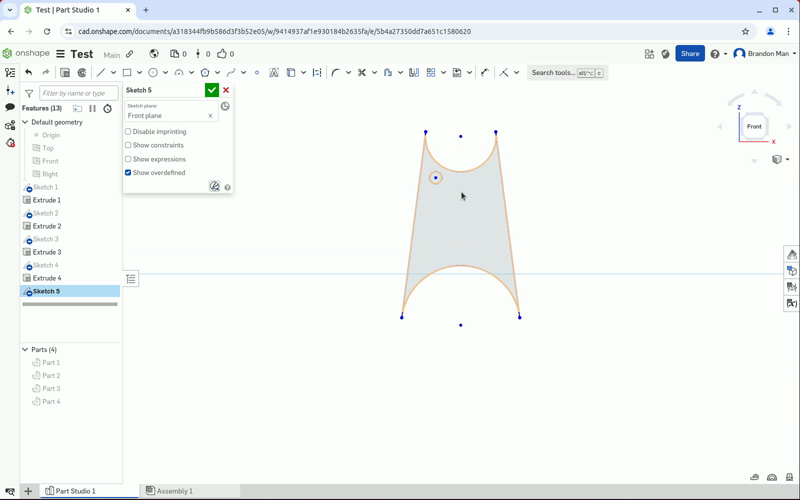
scroll(6)
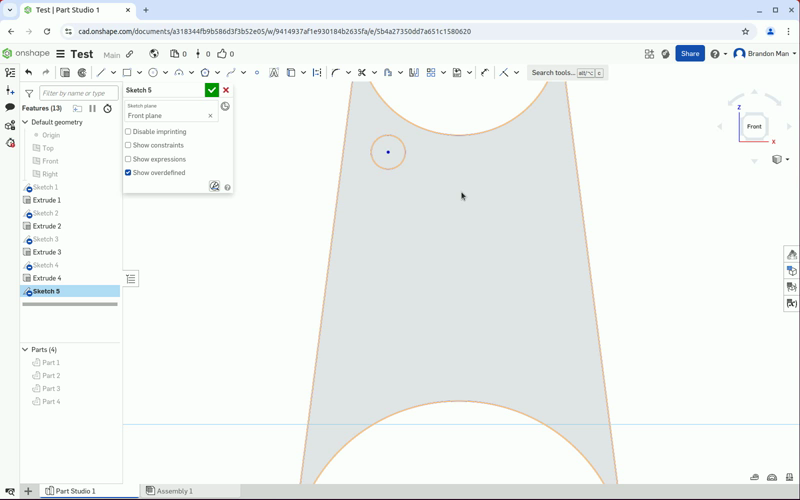
click(461, 191)
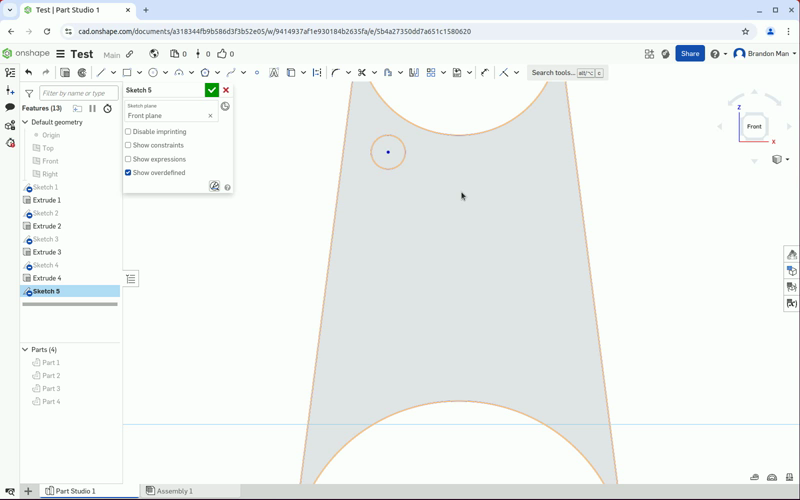
scroll(-6)
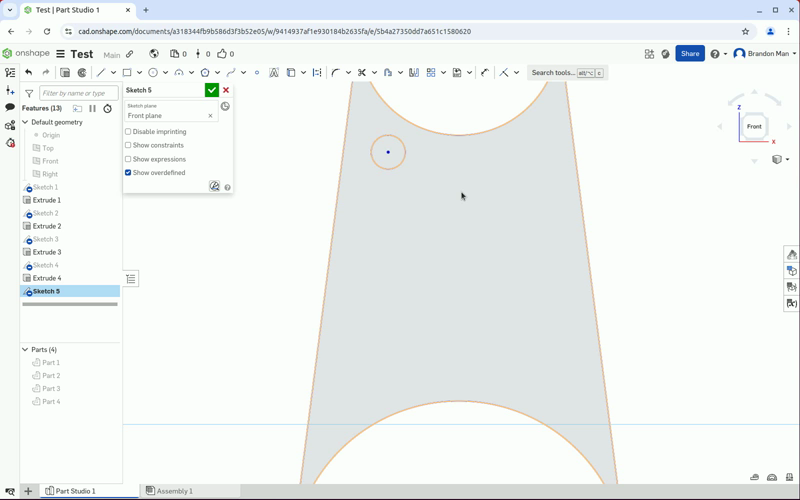
scroll(-6)
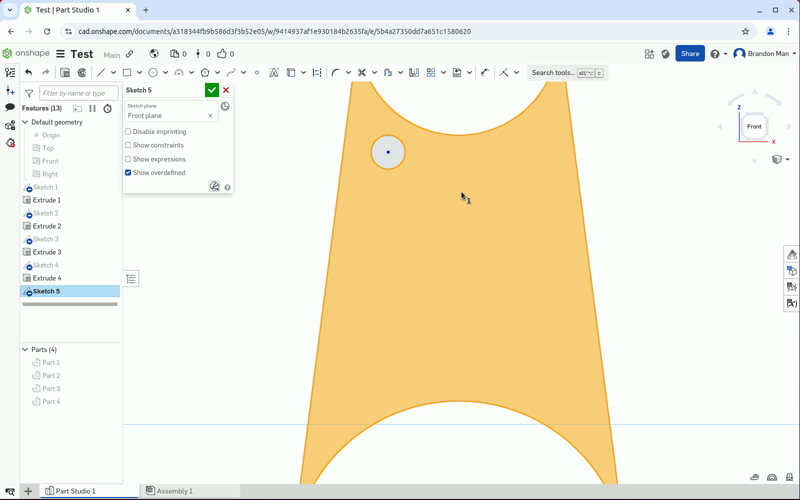
scroll(-6)
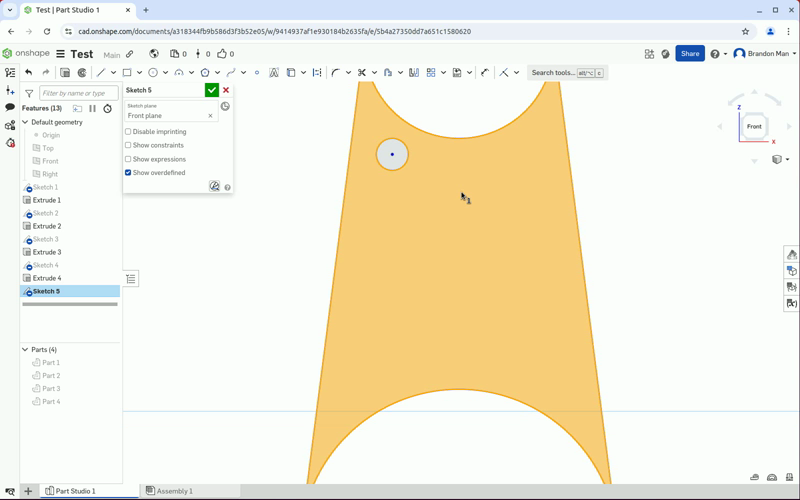
scroll(-6)
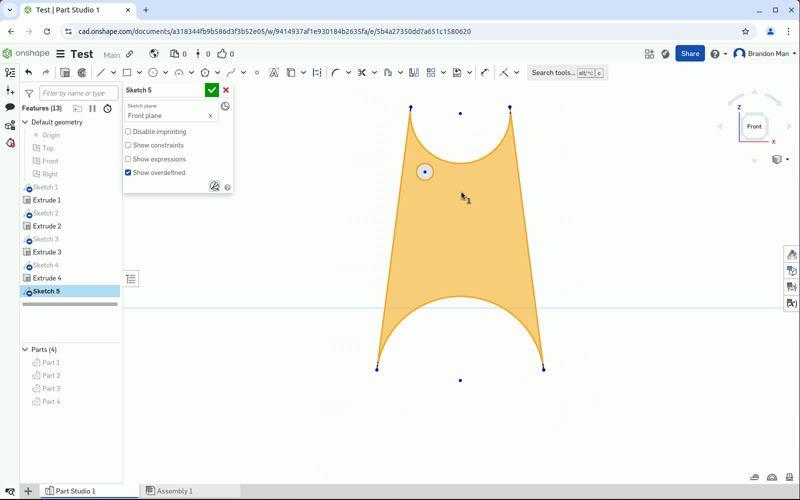
scroll(-6)
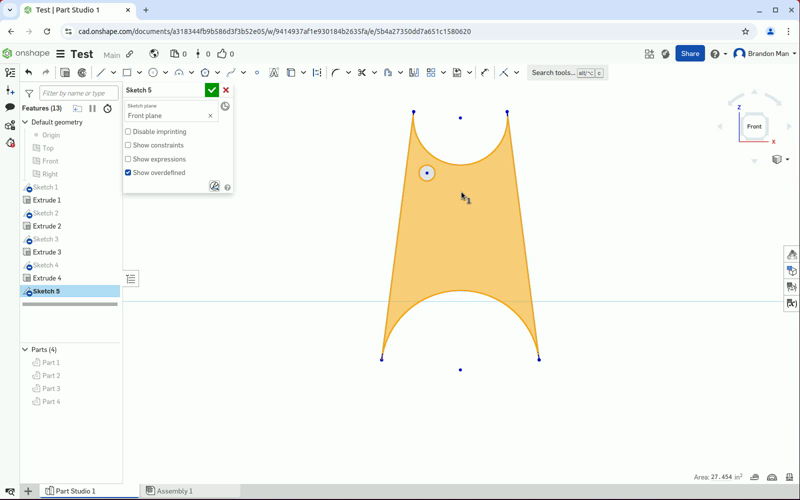
scroll(-6)
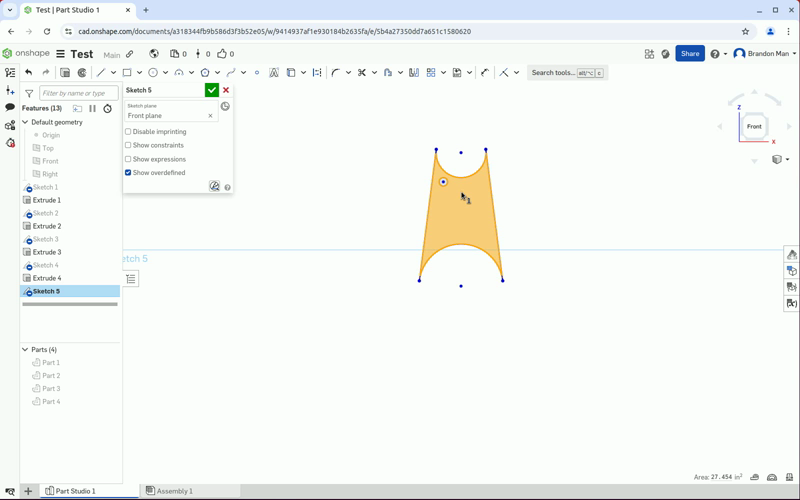
scroll(-6)
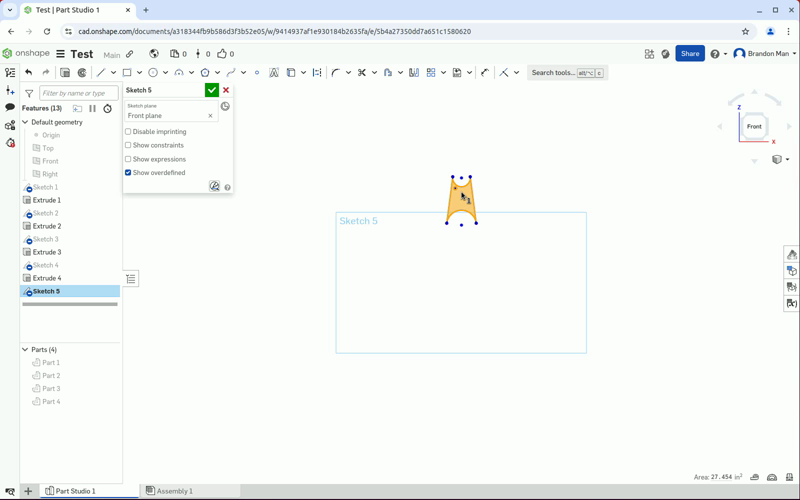
mouse_move(73, 352)
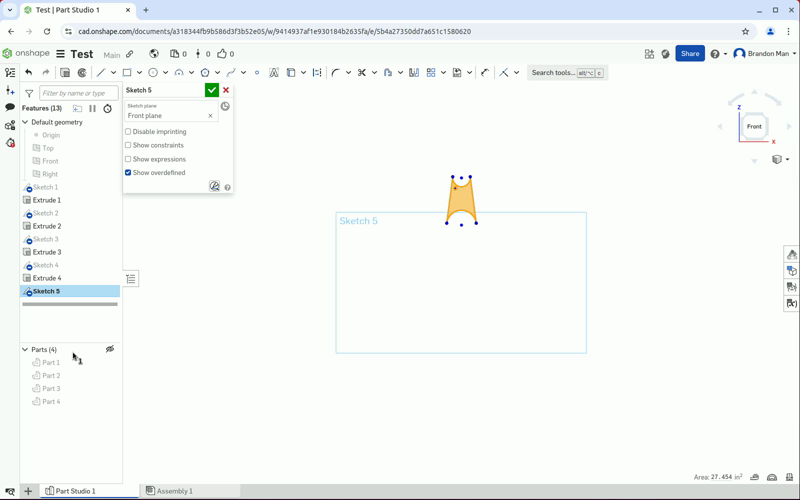
key(shift+y)
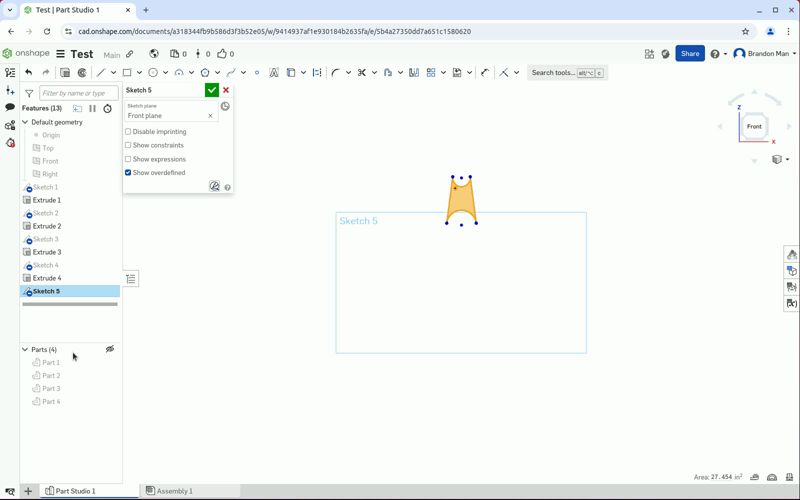
key(shift+e)
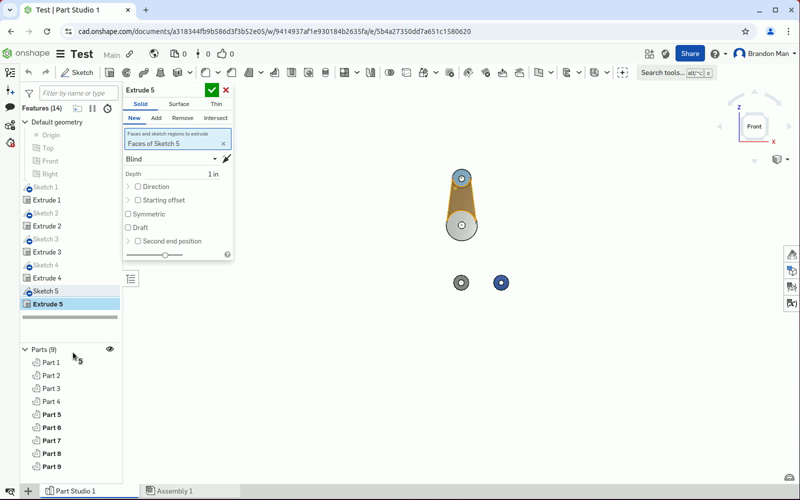
mouse_move(143, 106)
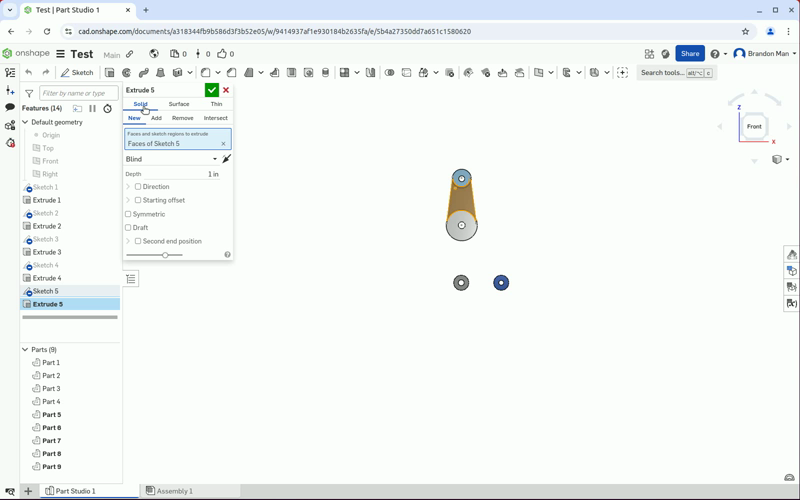
click(143, 106)
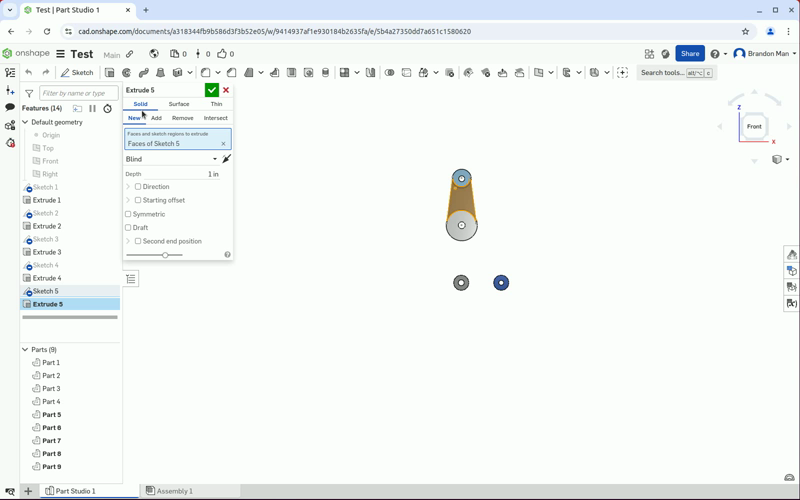
mouse_move(137, 120)
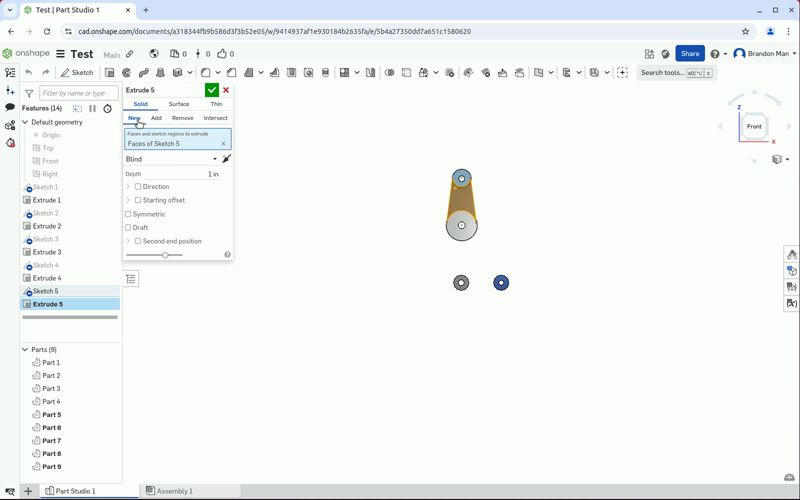
click(137, 120)
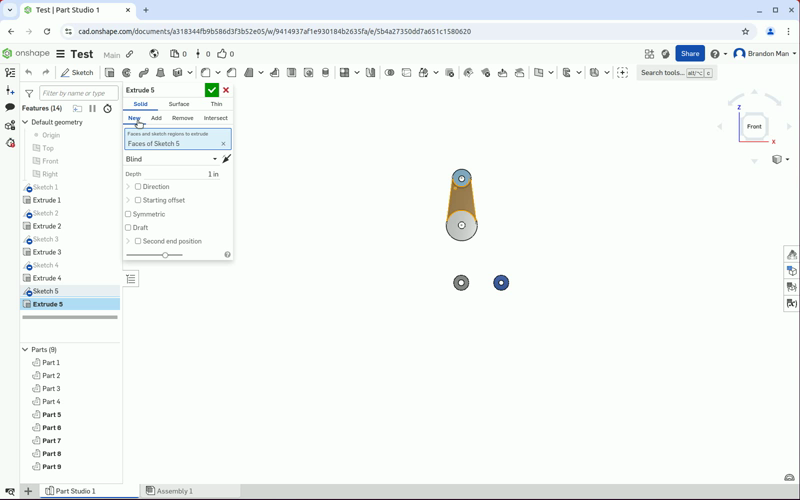
key(tab, 4)
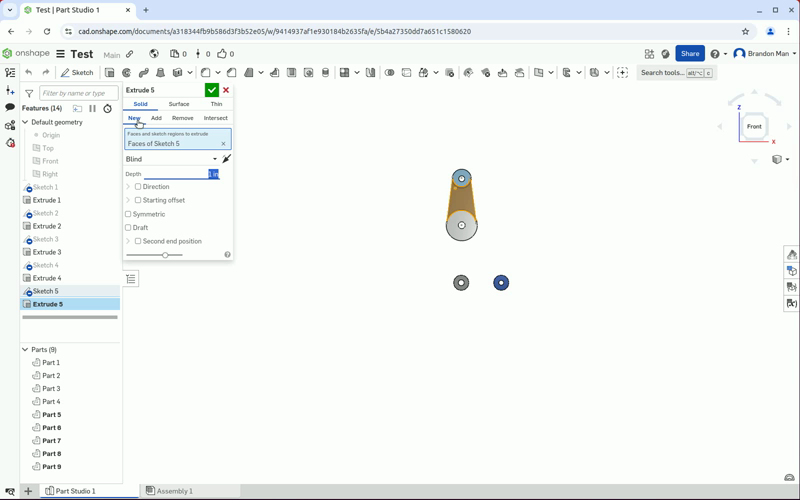
text(0.481)
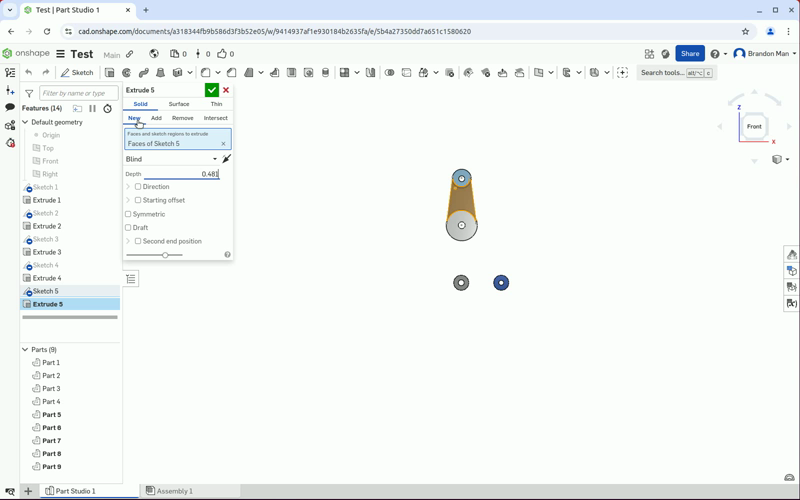
key(enter)
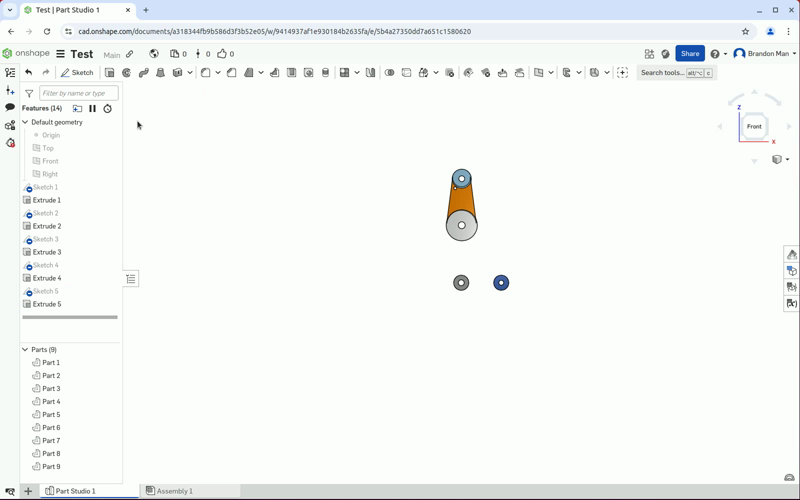
key(shift+h)
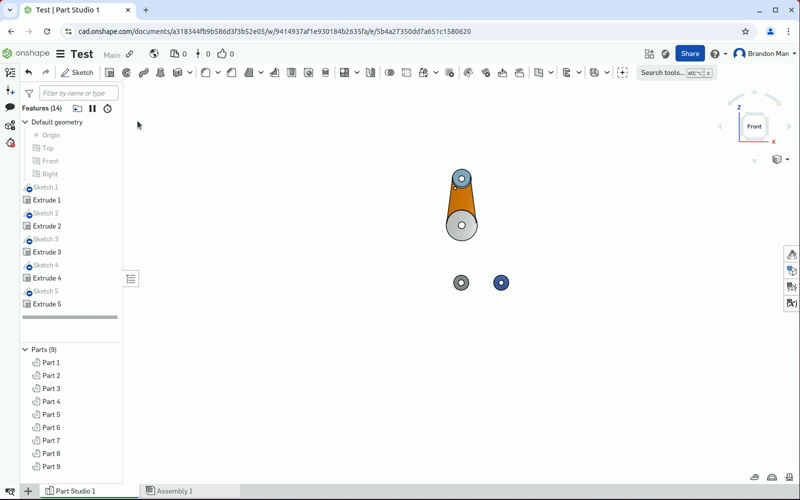
key(shift+h)
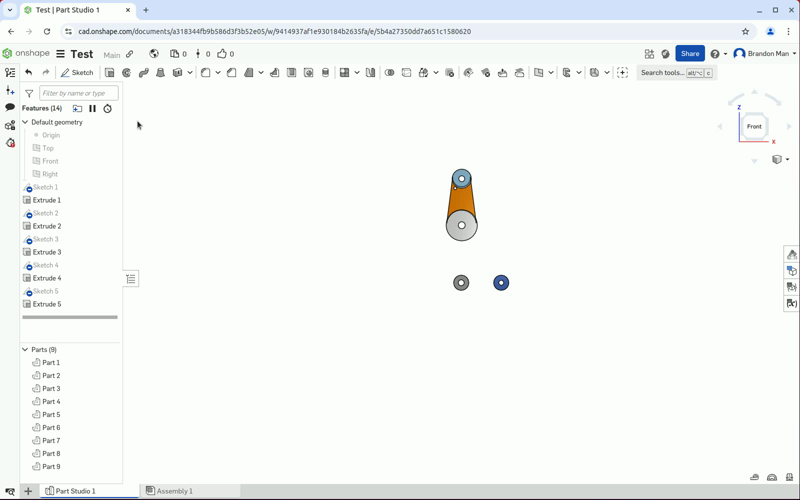
mouse_move(73, 189)
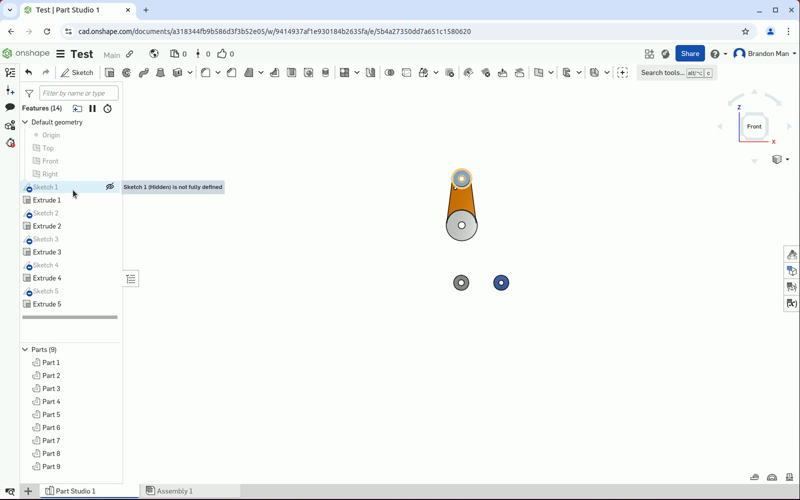
click(73, 189)
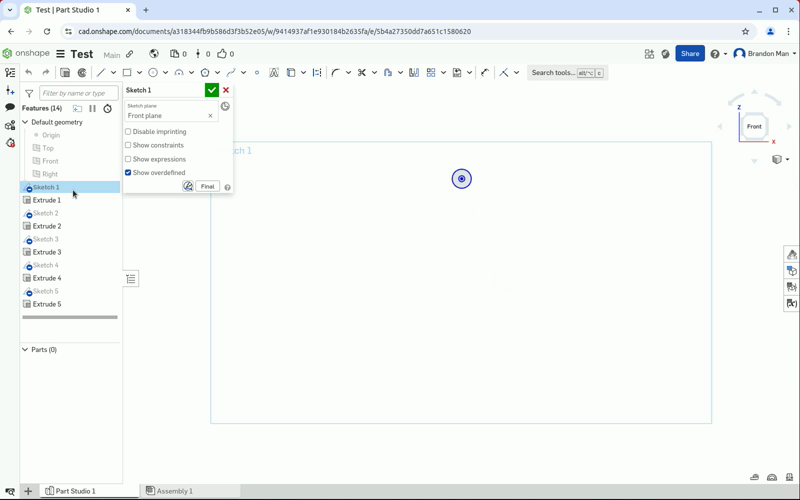
mouse_move(229, 92)
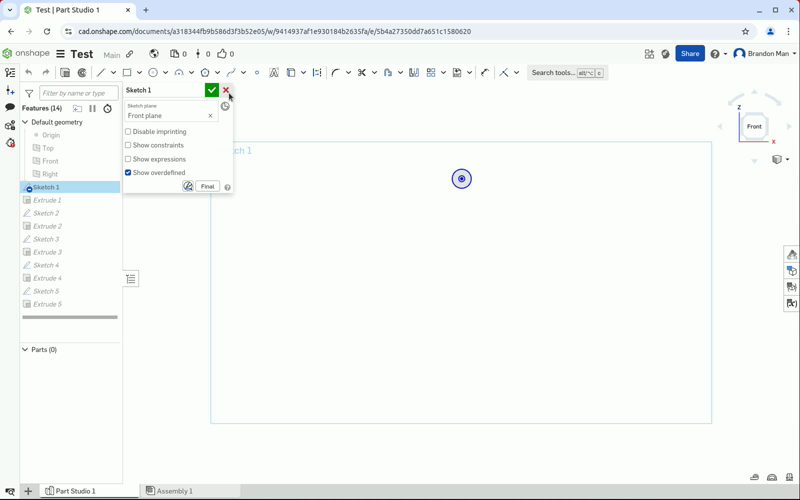
click(229, 92)
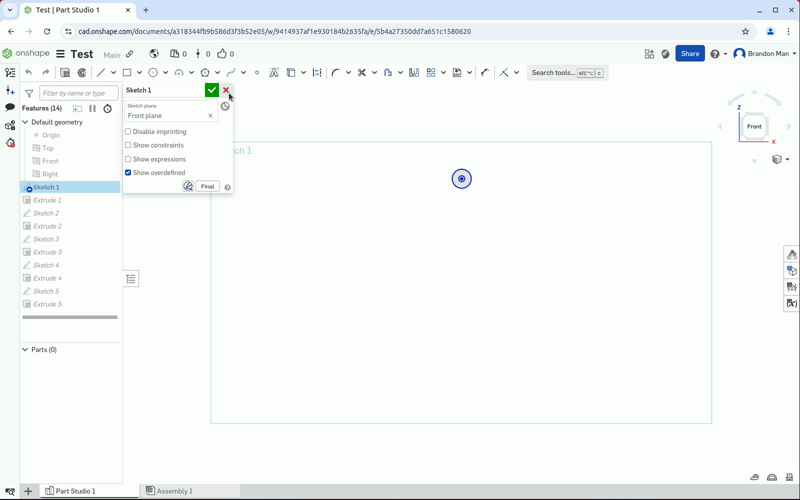
key(shift+s)
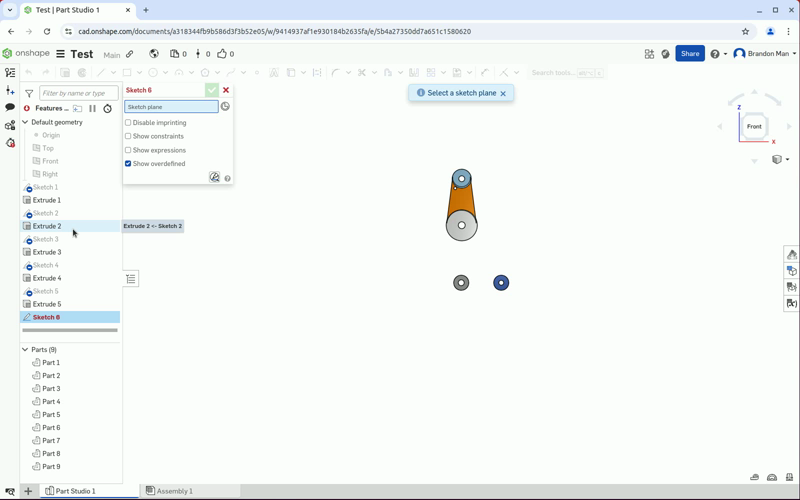
scroll(3)
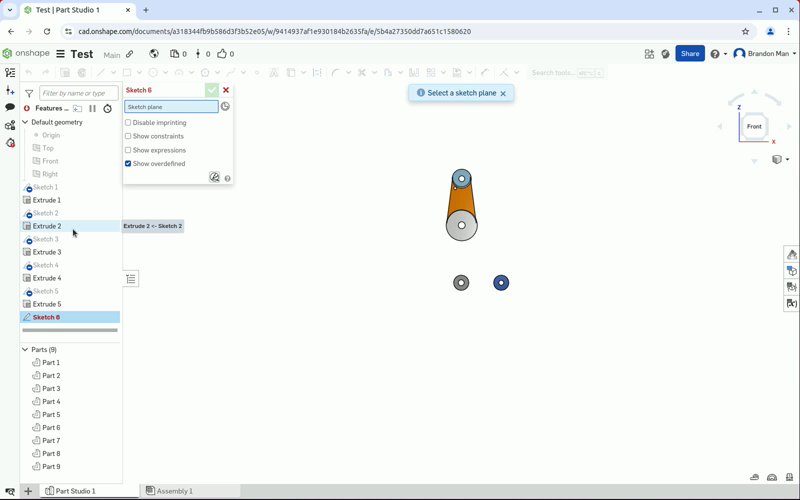
mouse_move(73, 163)
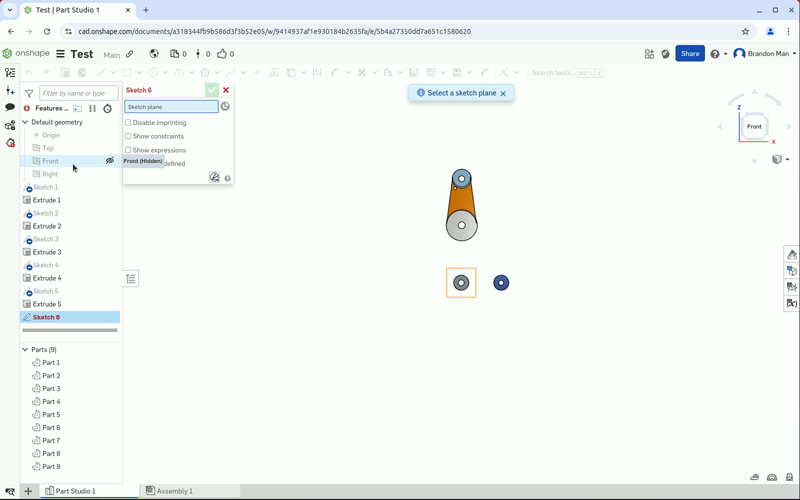
click(73, 163)
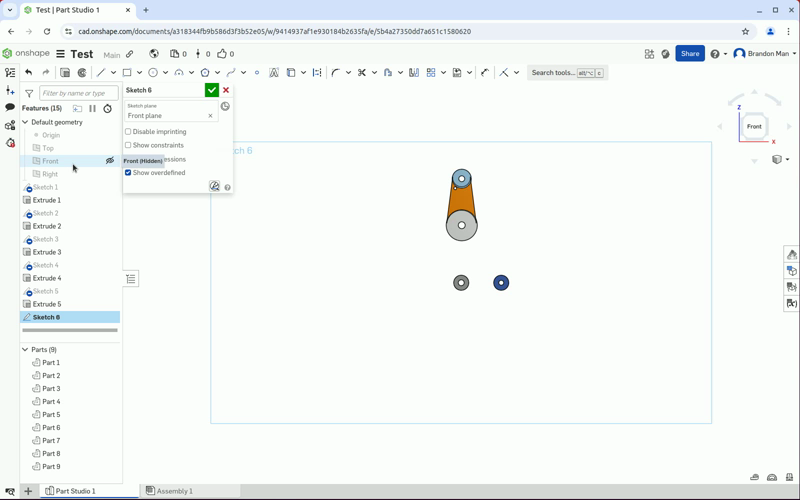
mouse_move(73, 352)
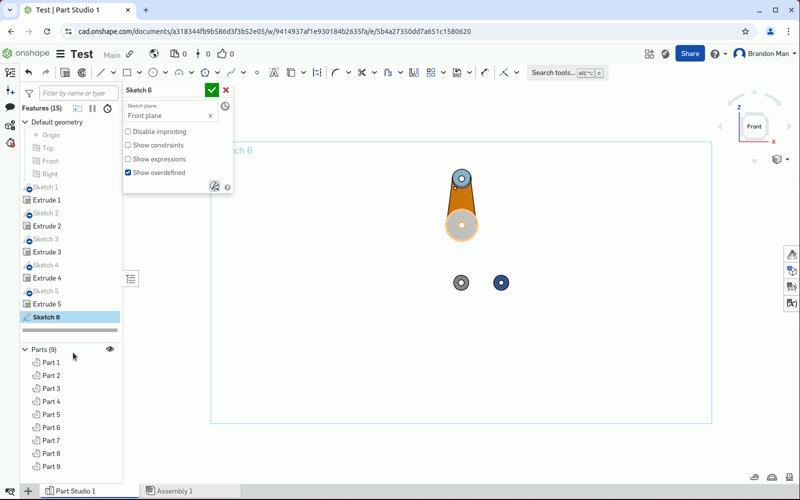
key(y)
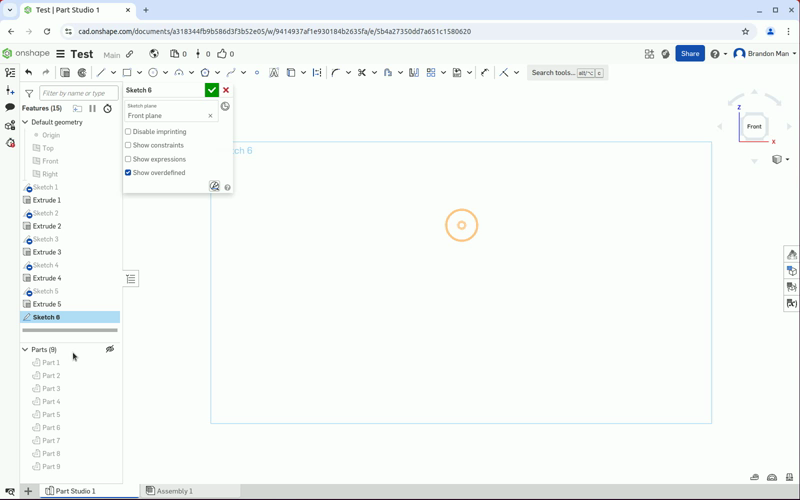
key(l)
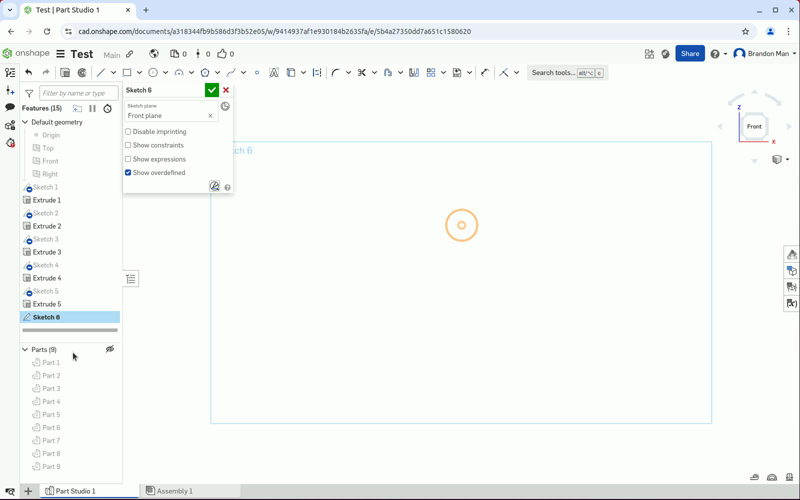
key_down(shift)
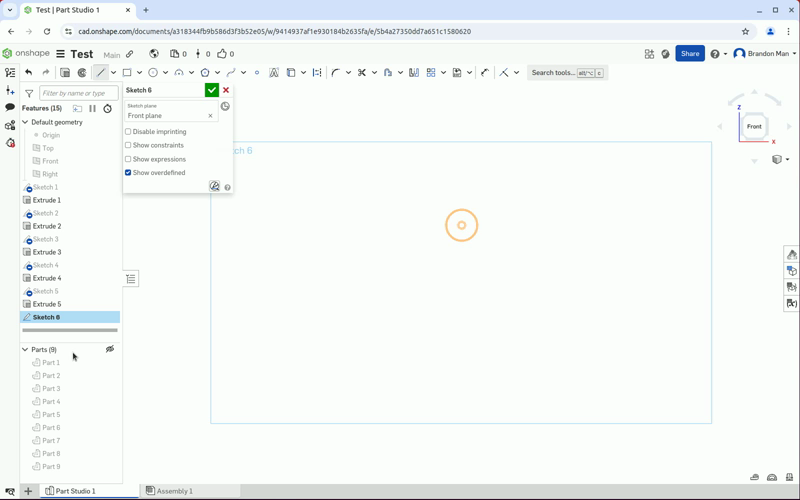
mouse_move(446, 226)
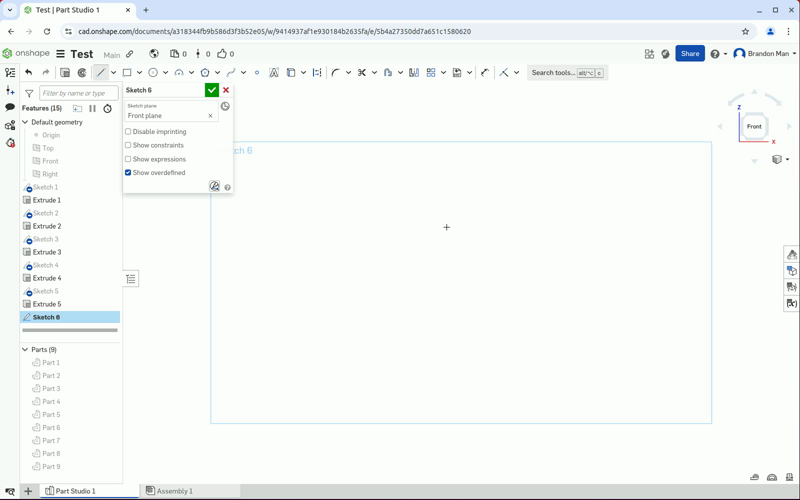
click(446, 226)
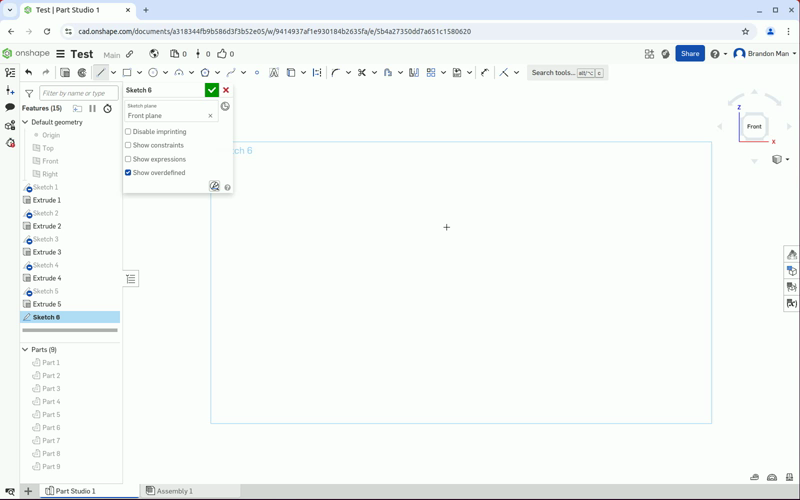
key_up(shift)
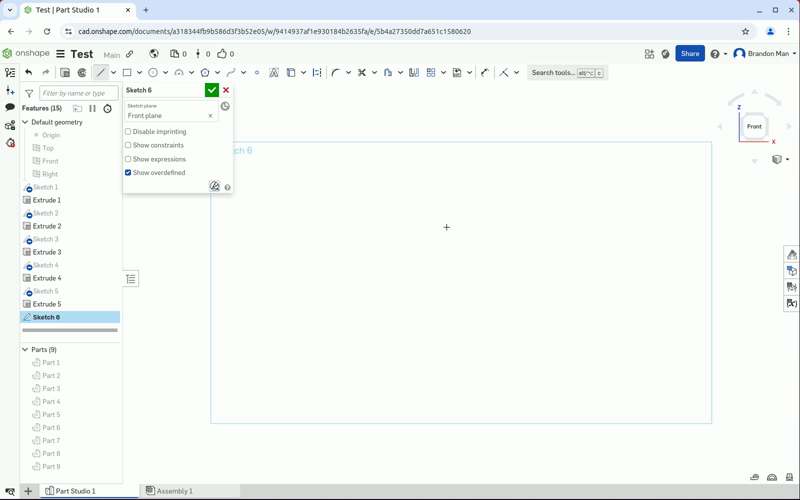
key_down(shift)
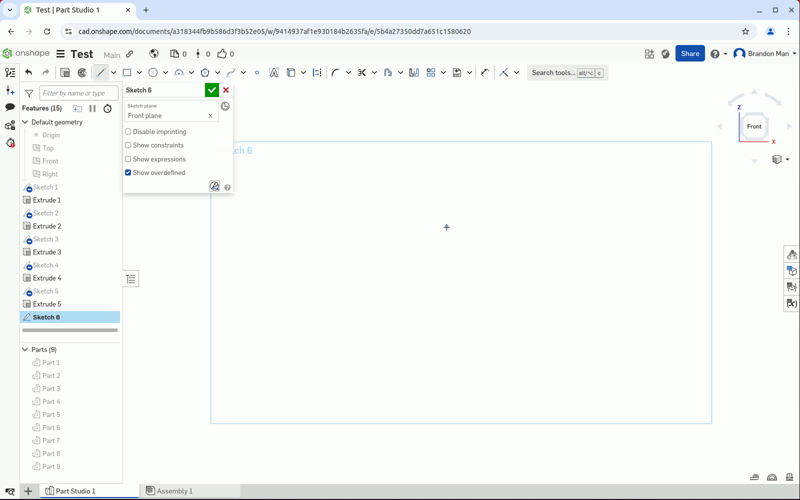
mouse_move(476, 226)
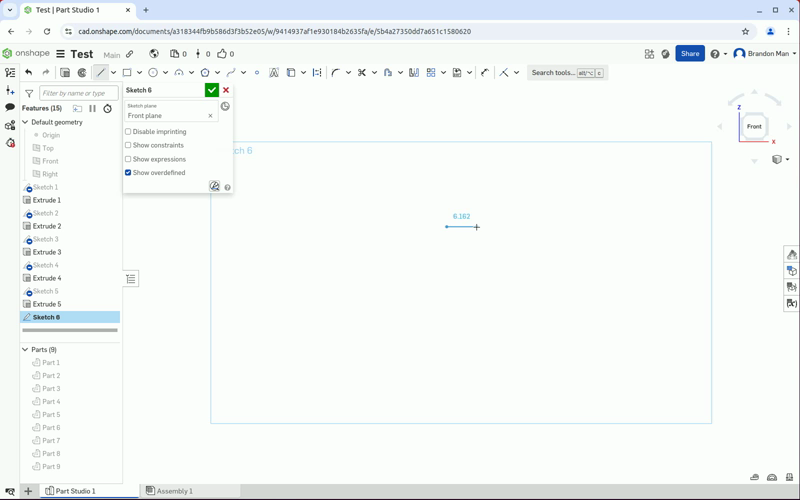
mouse_move(454, 284)
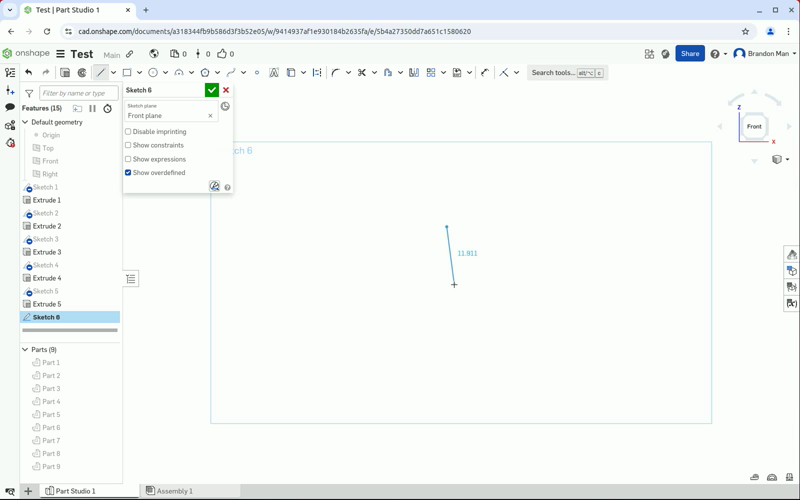
click(454, 284)
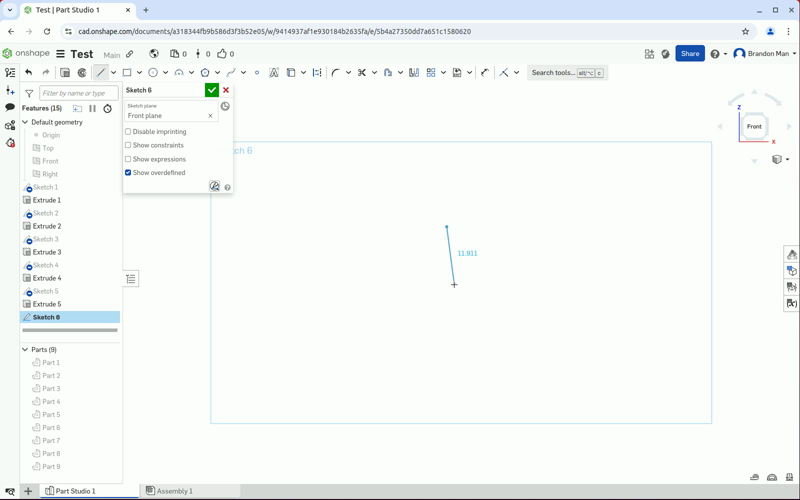
key_up(shift)
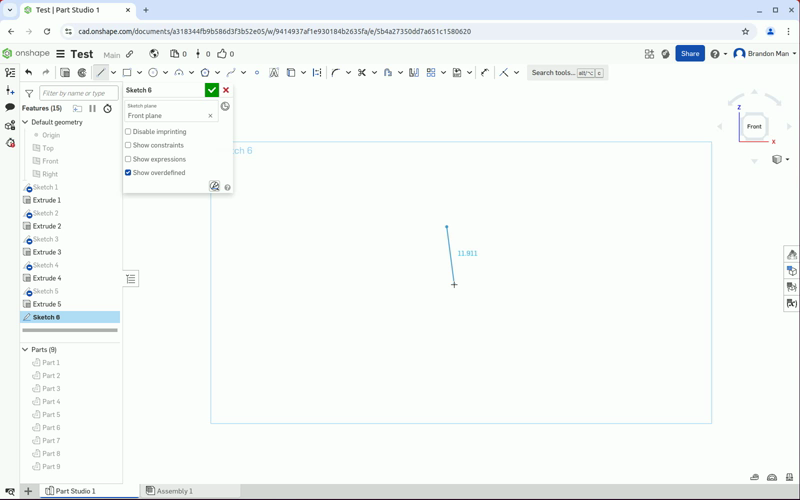
key(esc)
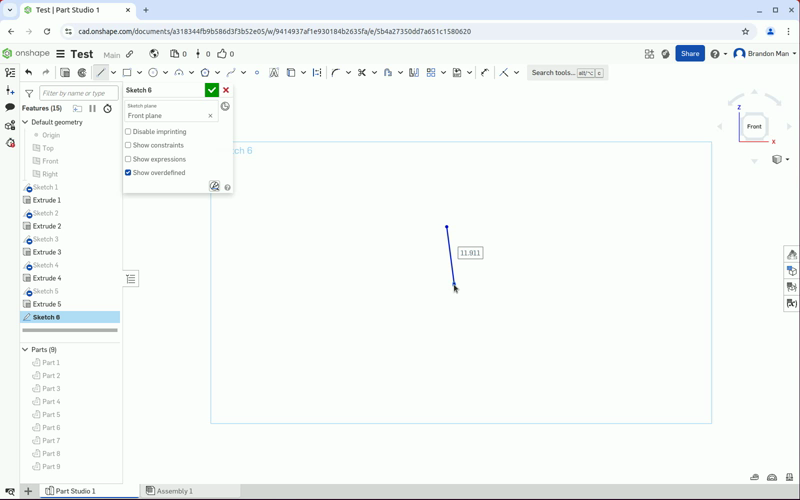
key(a)
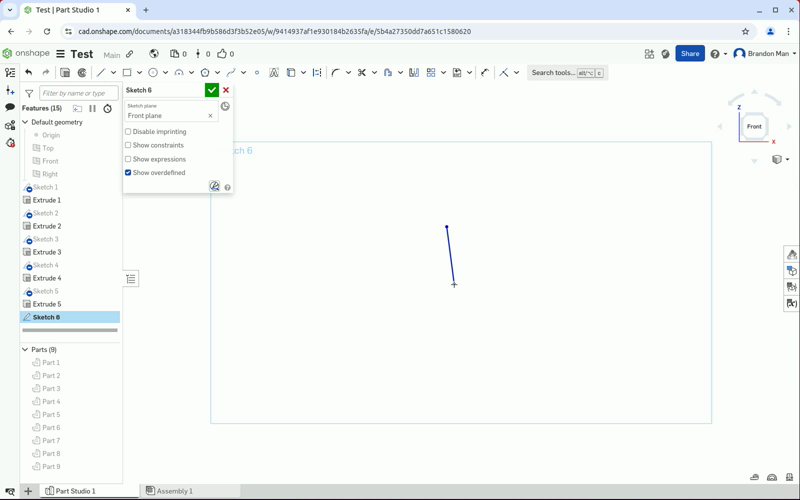
mouse_move(454, 284)
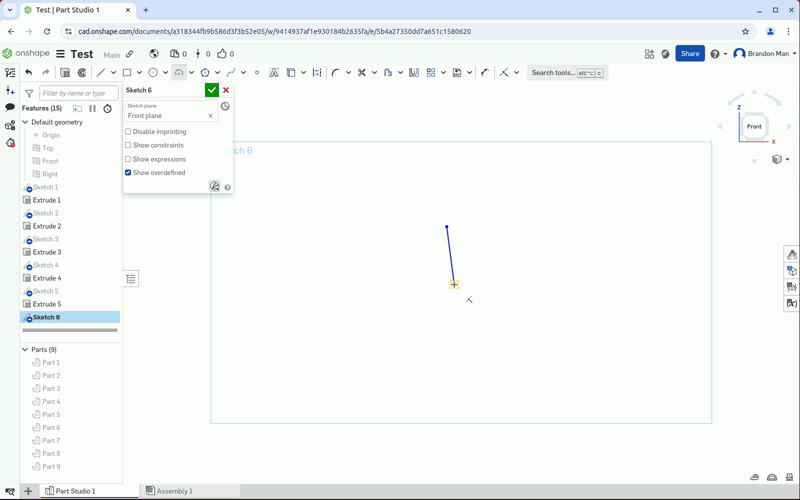
click(454, 284)
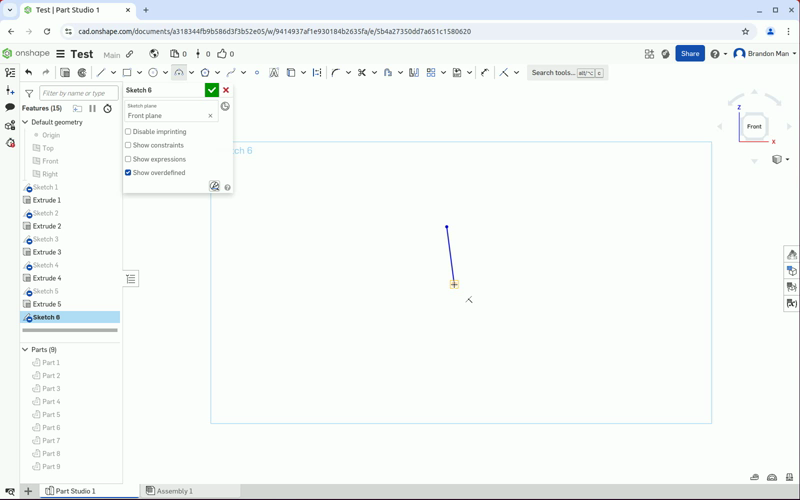
key_down(shift)
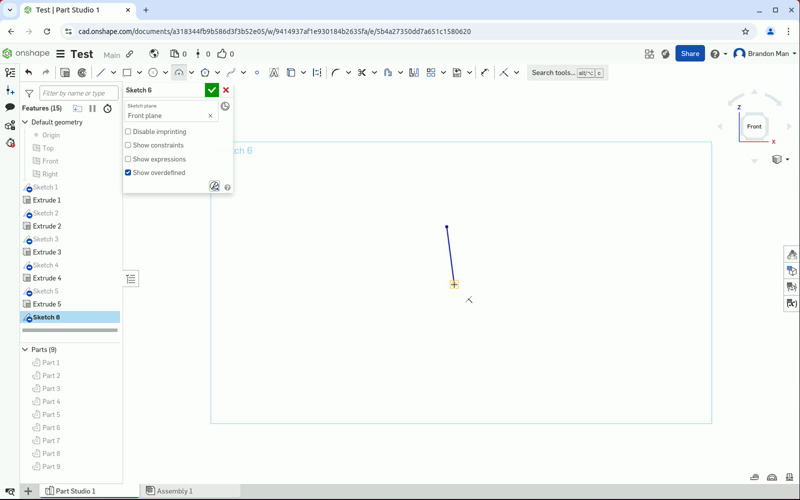
mouse_move(461, 290)
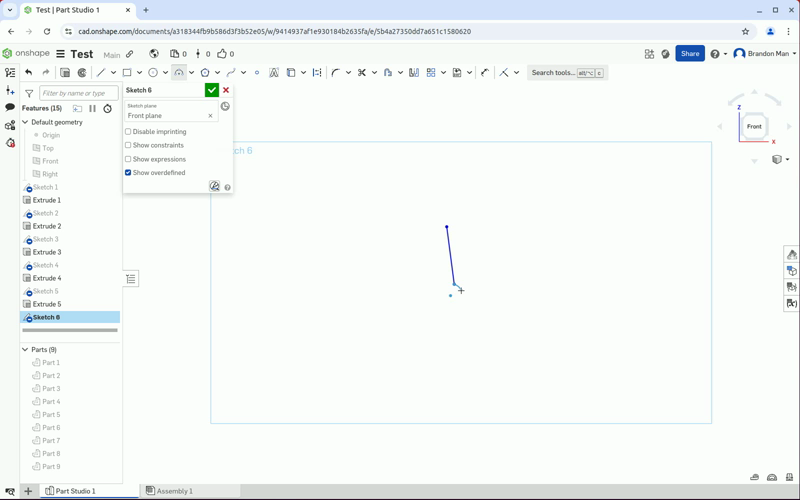
click(461, 290)
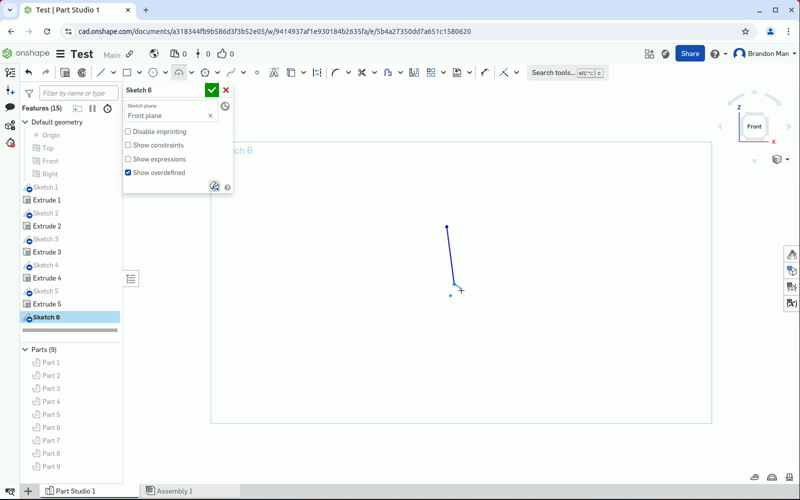
mouse_move(465, 277)
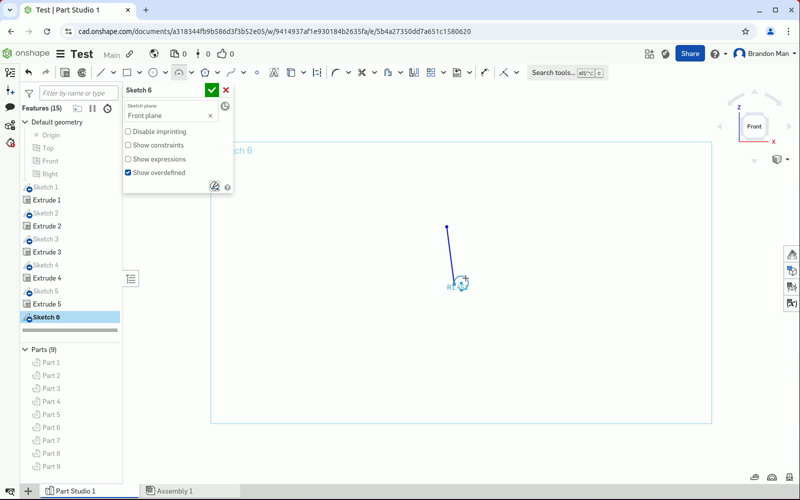
click(465, 277)
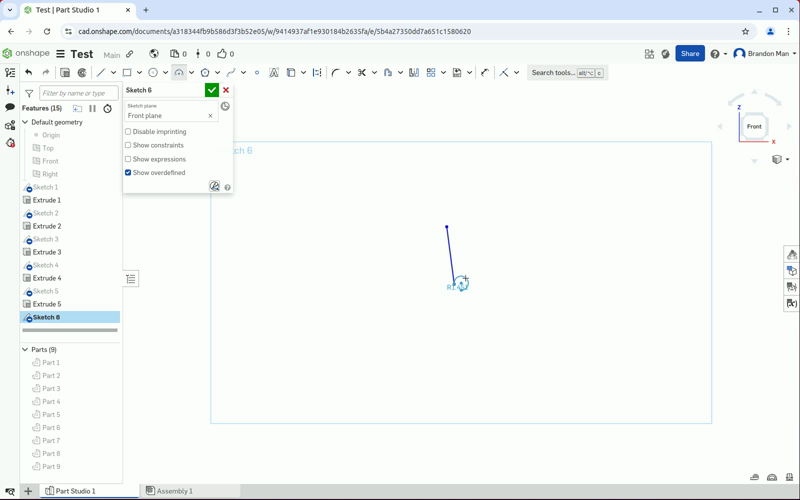
key_up(shift)
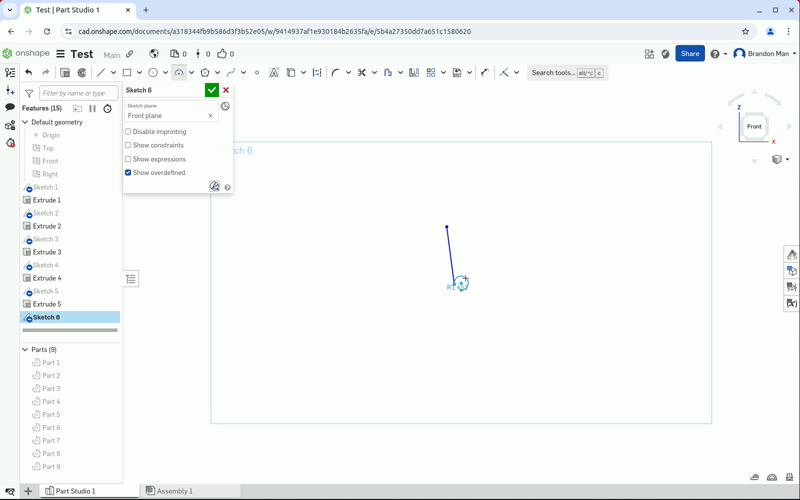
key(esc)
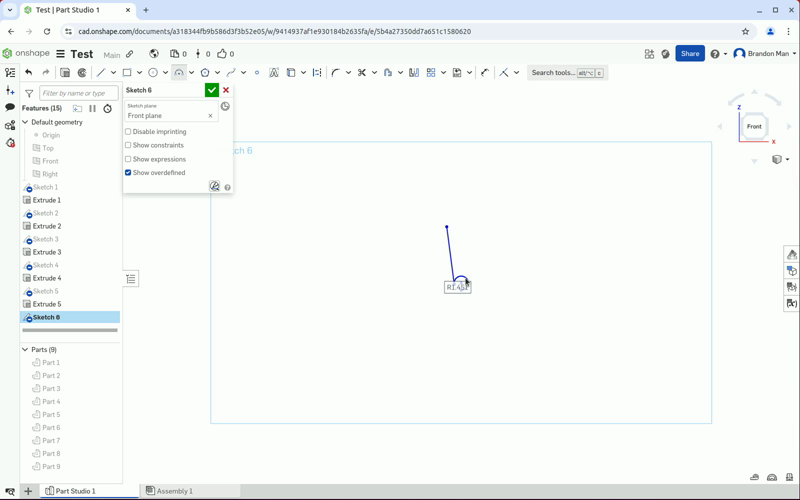
key(l)
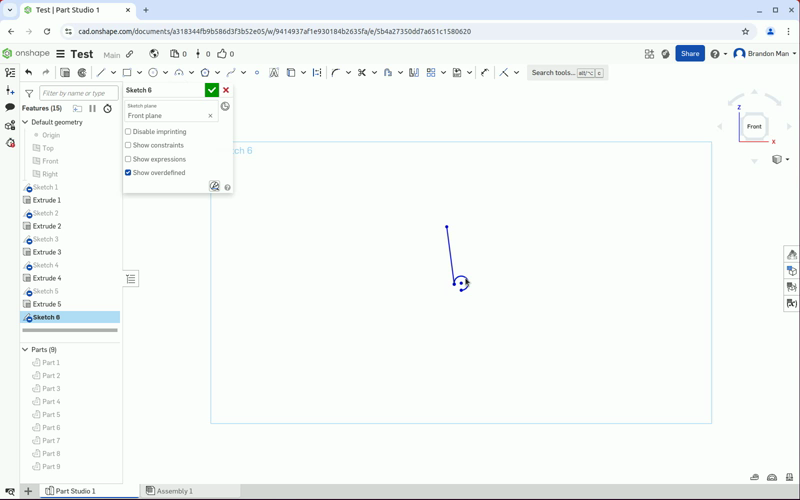
mouse_move(461, 290)
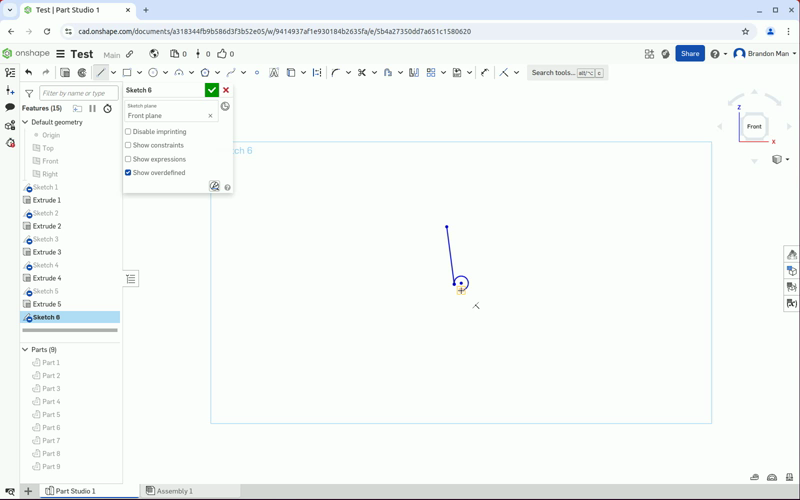
click(461, 290)
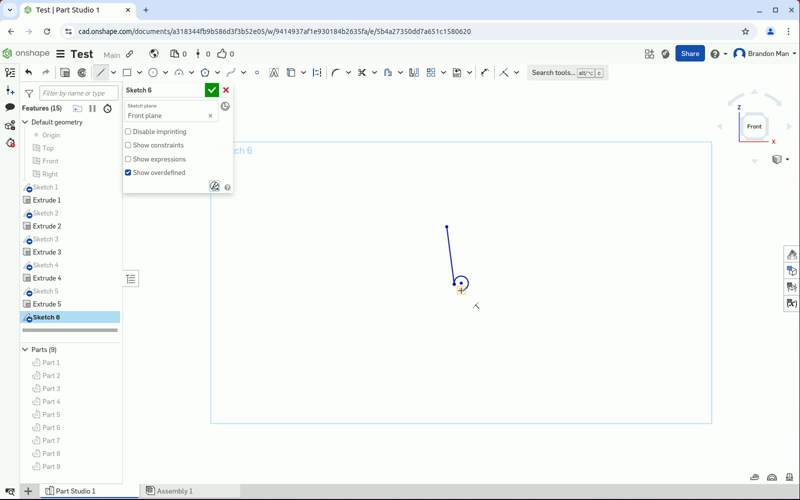
key_down(shift)
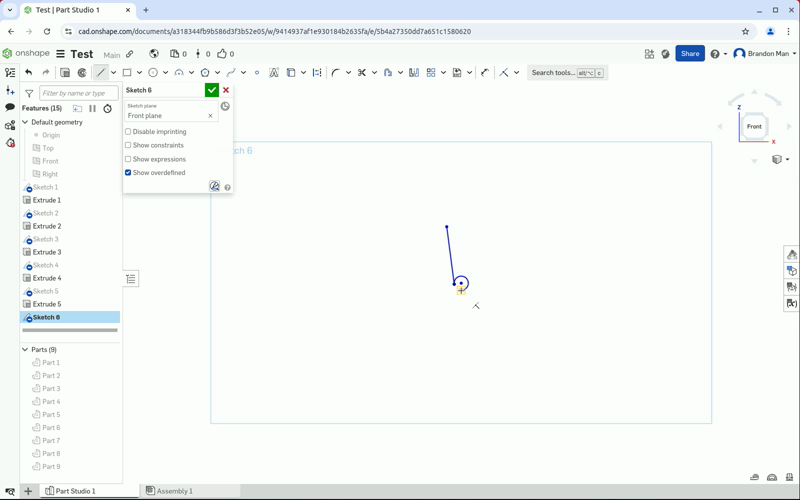
mouse_move(491, 290)
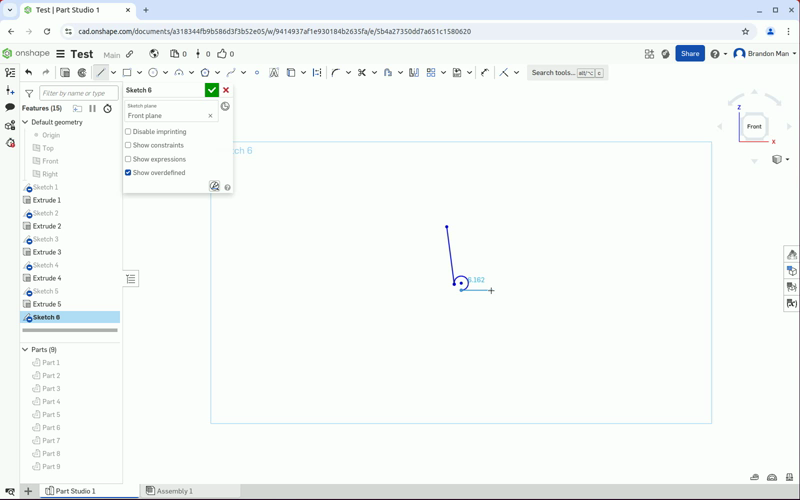
mouse_move(501, 290)
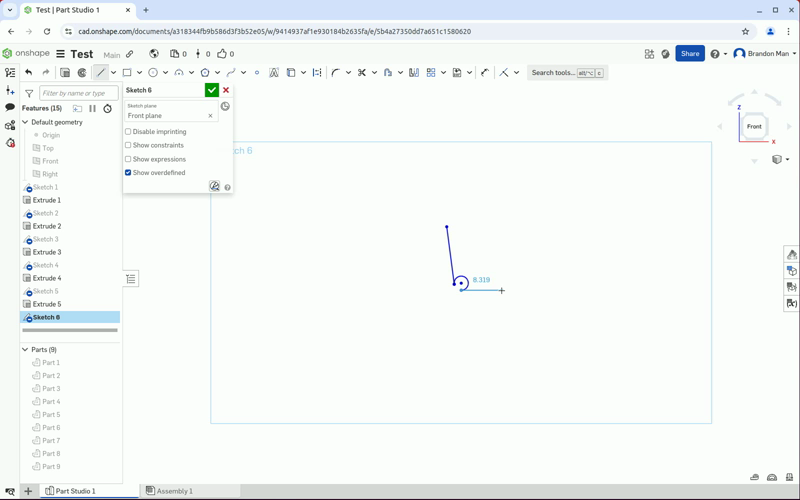
click(501, 290)
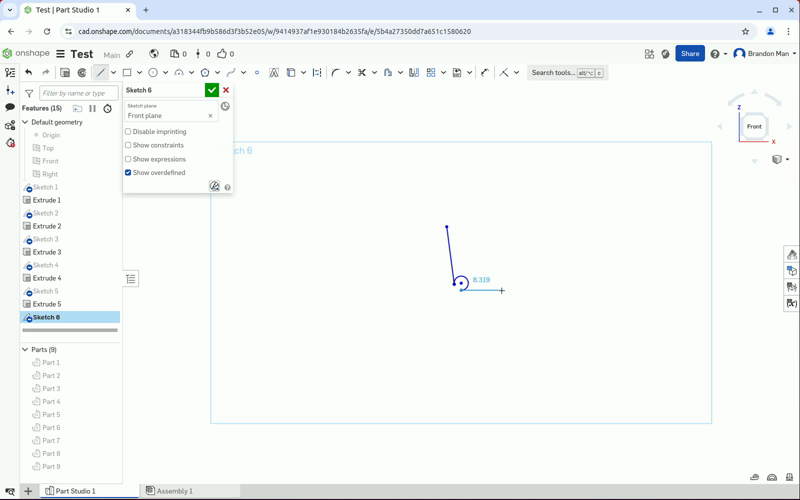
key_up(shift)
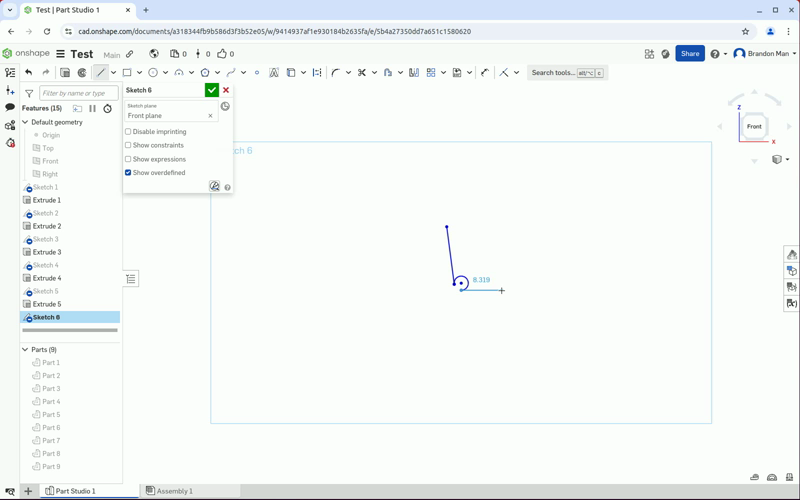
key(esc)
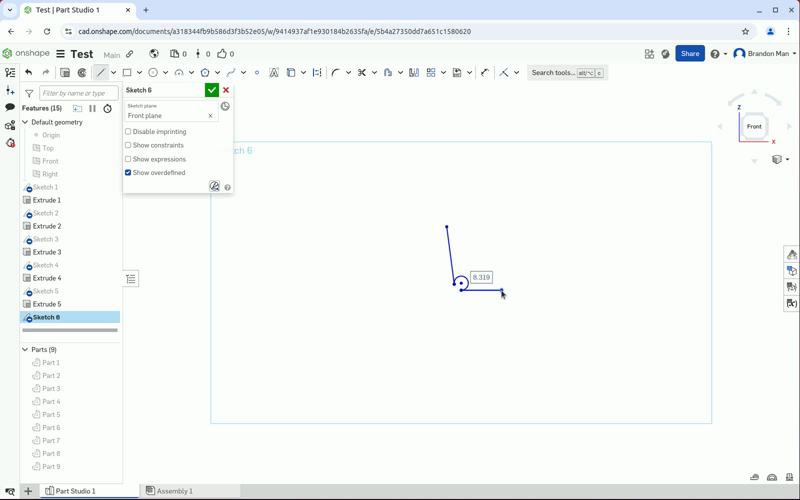
key(a)
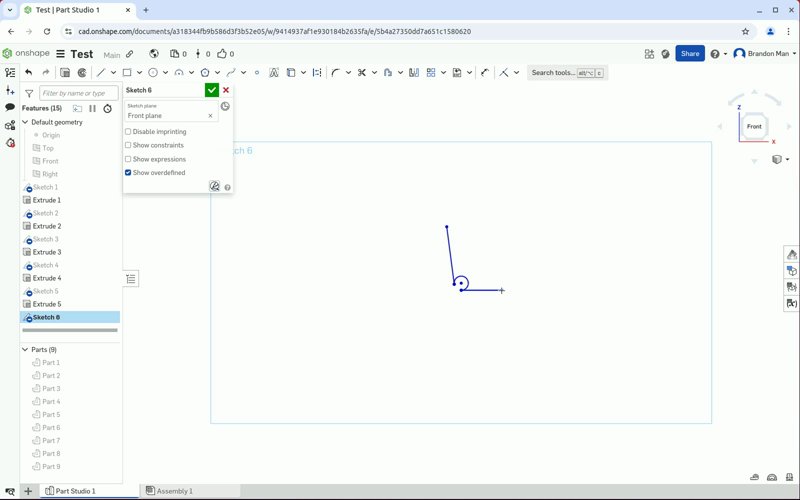
mouse_move(501, 290)
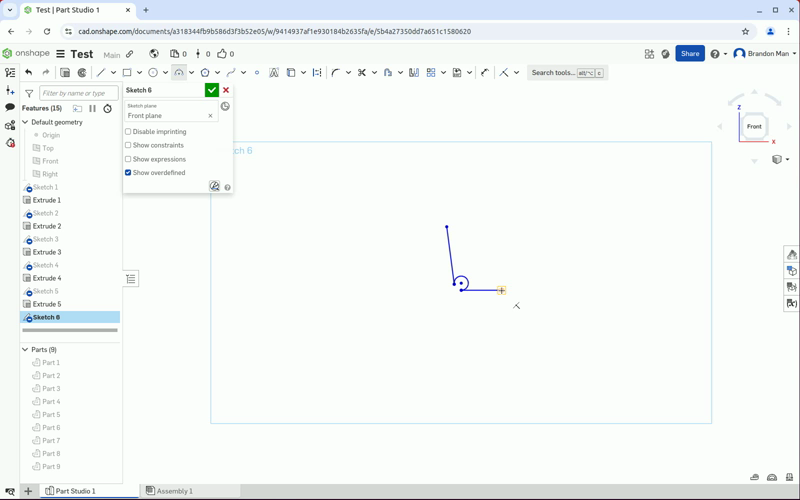
click(501, 290)
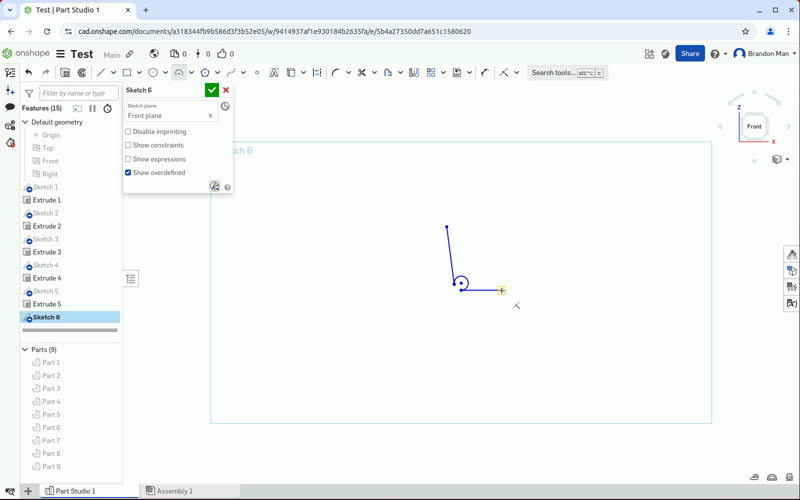
key_down(shift)
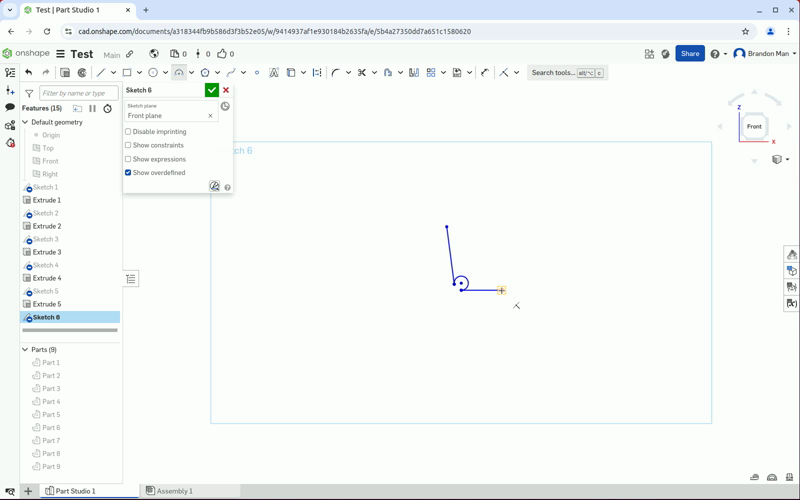
mouse_move(501, 275)
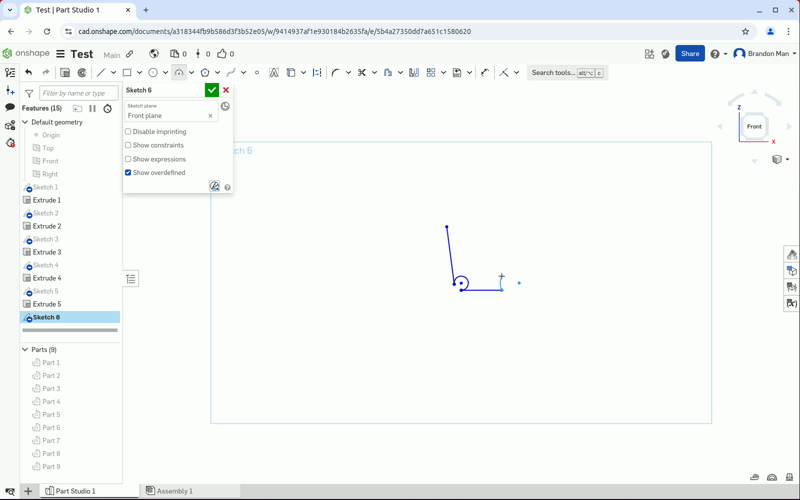
click(501, 275)
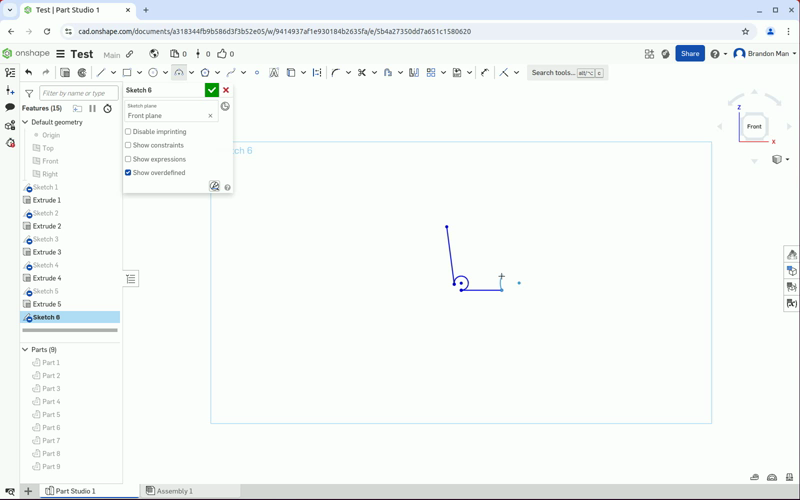
mouse_move(494, 282)
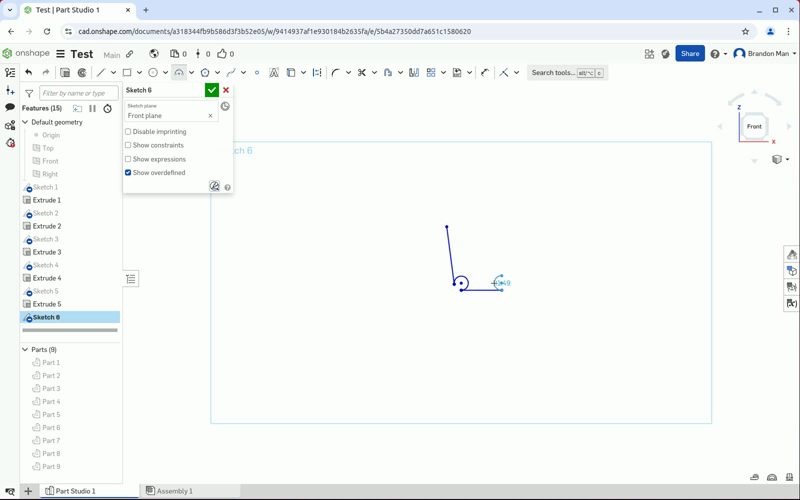
click(494, 282)
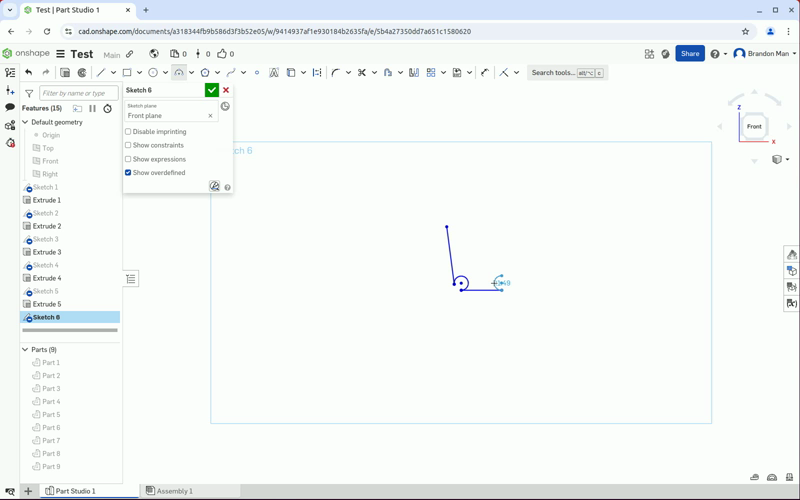
key_up(shift)
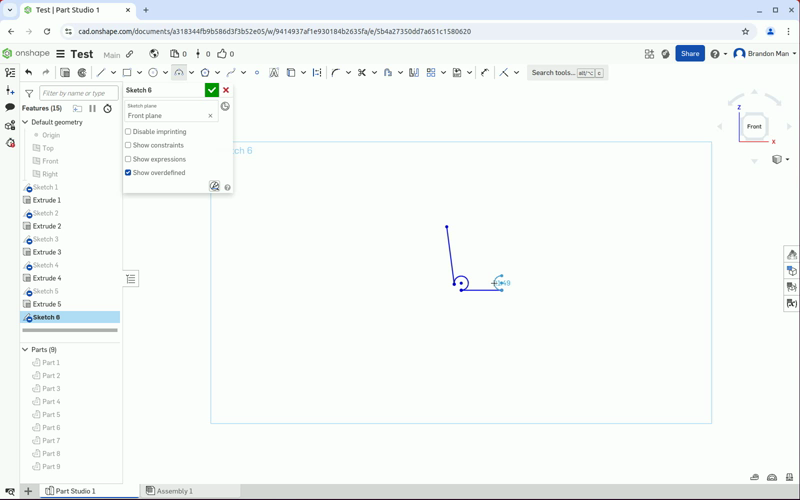
key(esc)
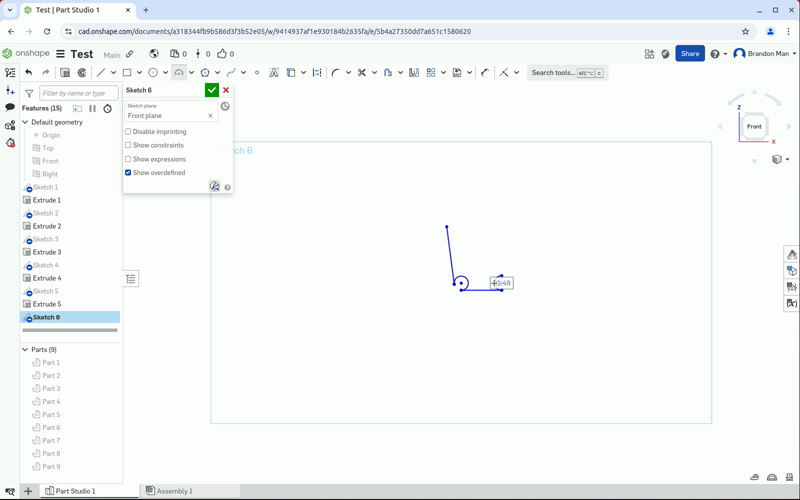
key(l)
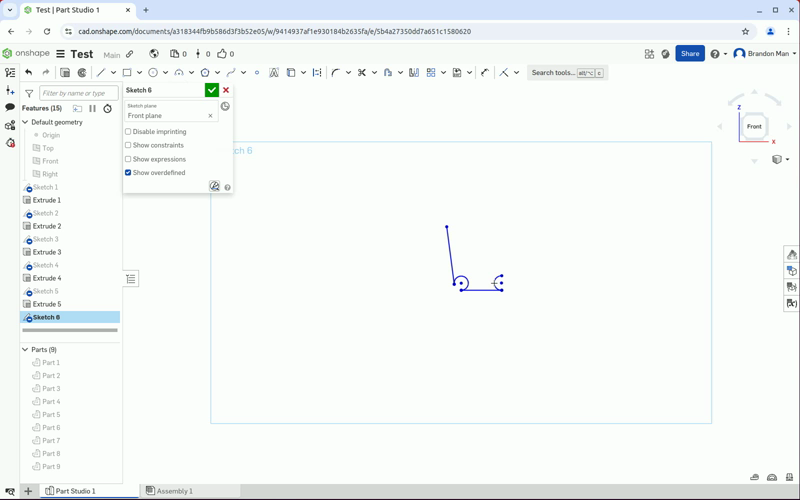
mouse_move(501, 275)
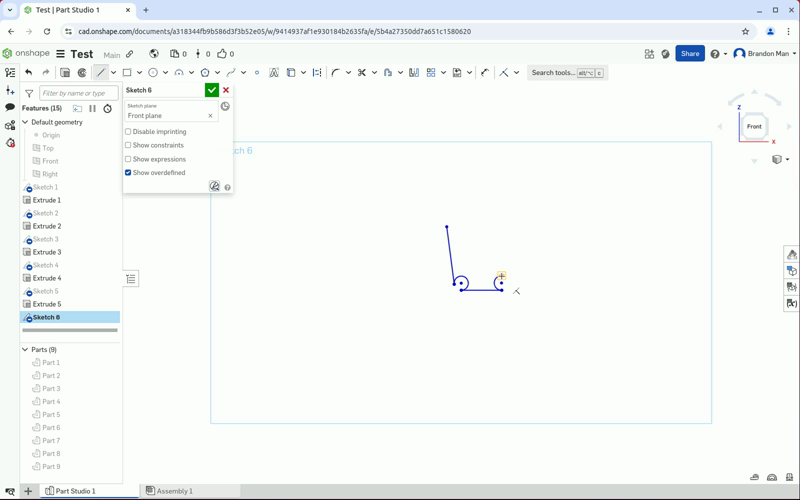
click(501, 275)
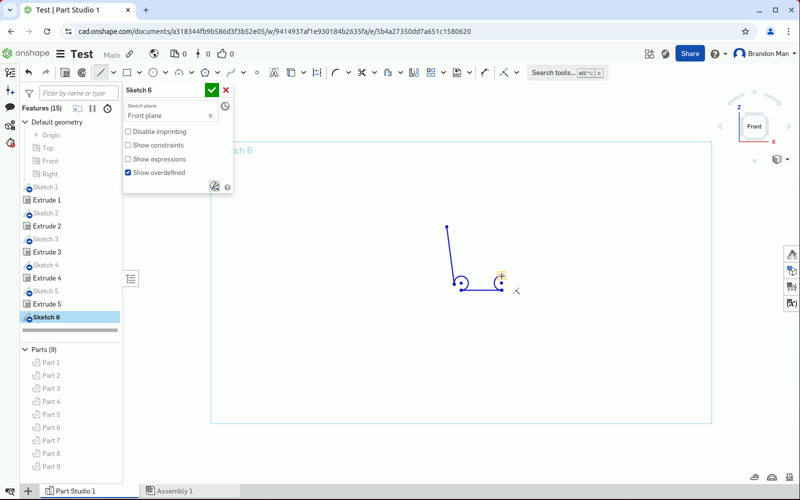
key_down(shift)
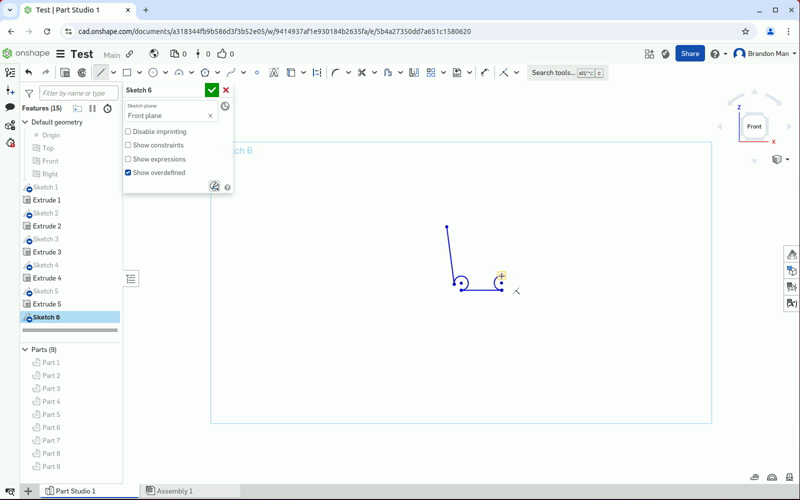
mouse_move(531, 275)
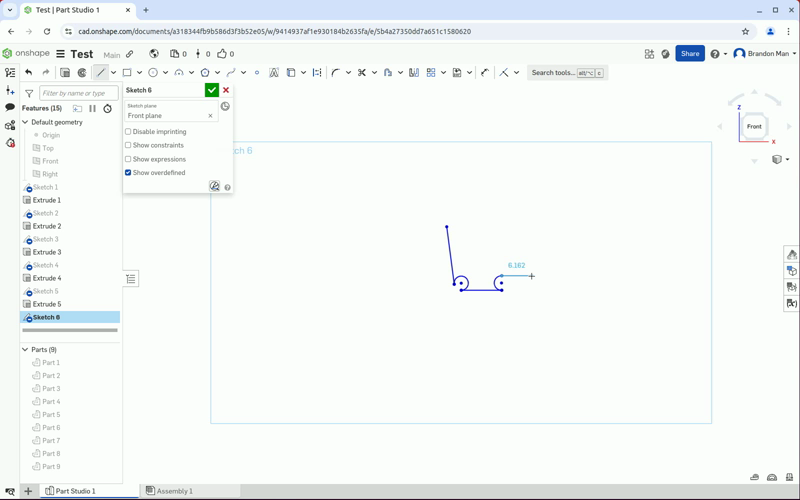
mouse_move(476, 275)
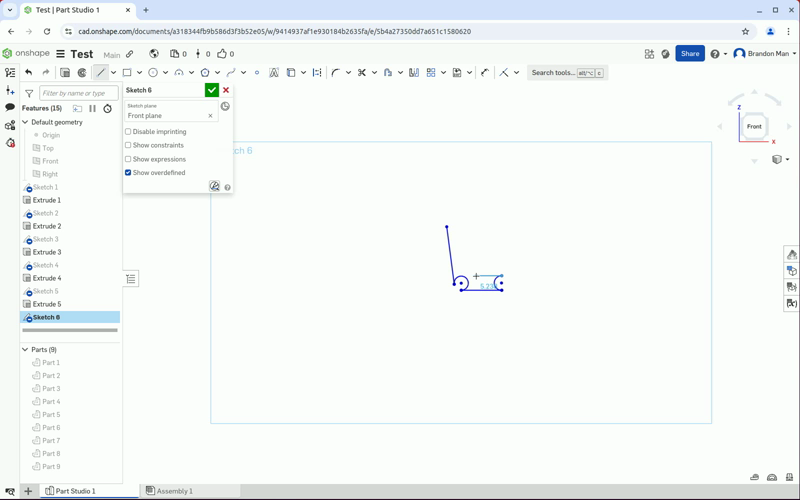
click(476, 275)
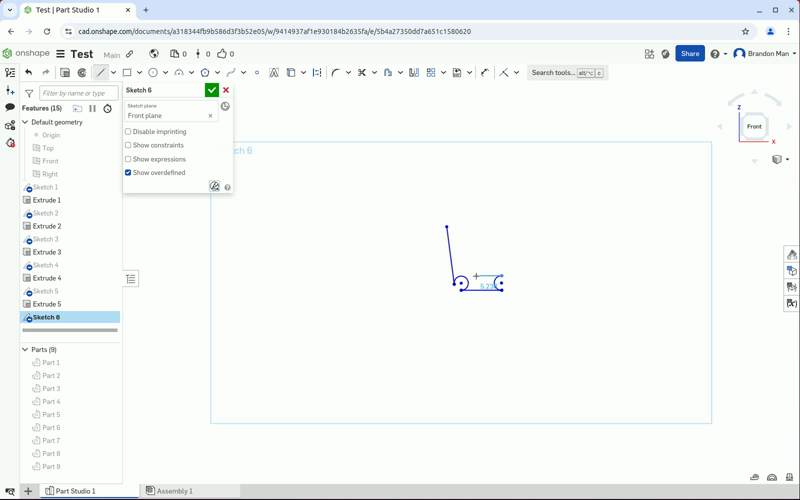
key_up(shift)
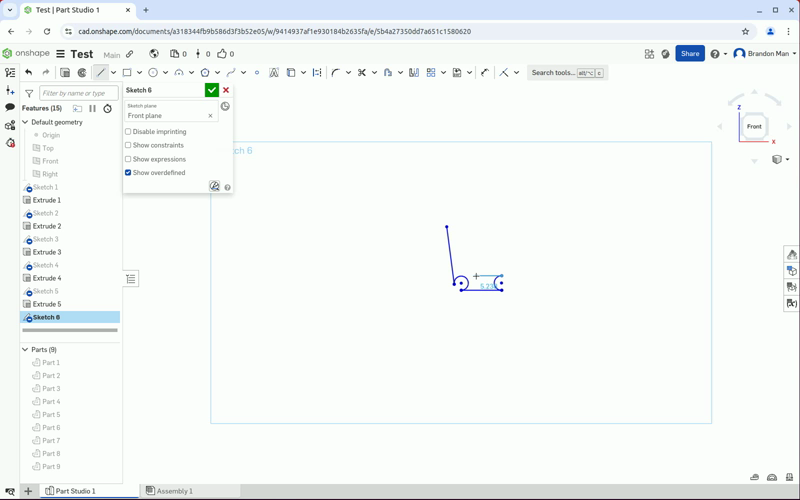
key(esc)
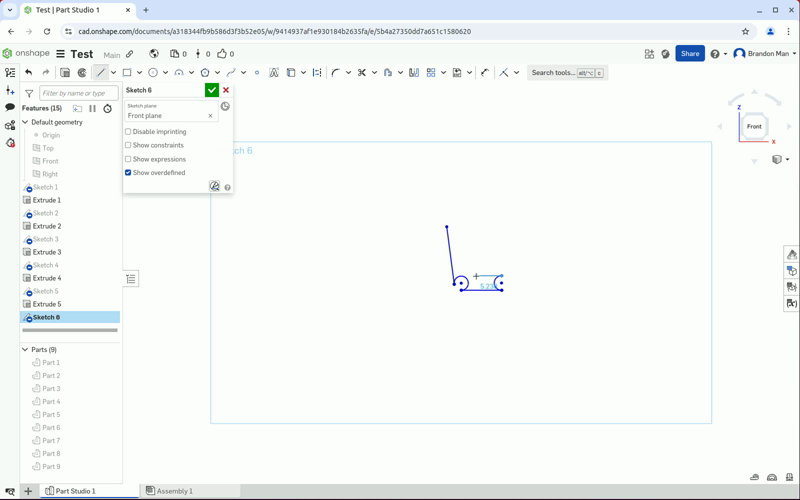
key(a)
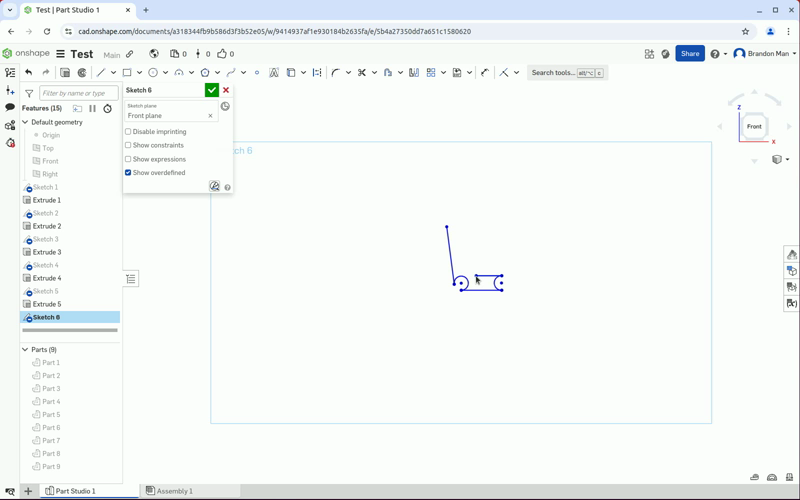
mouse_move(476, 275)
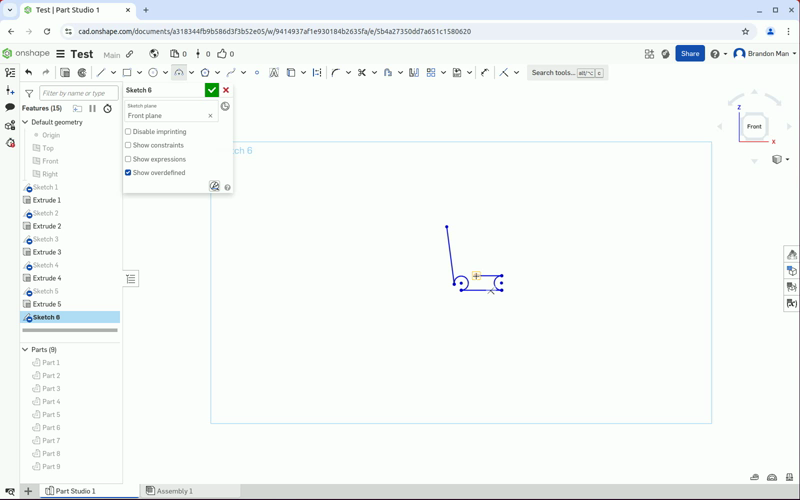
click(476, 275)
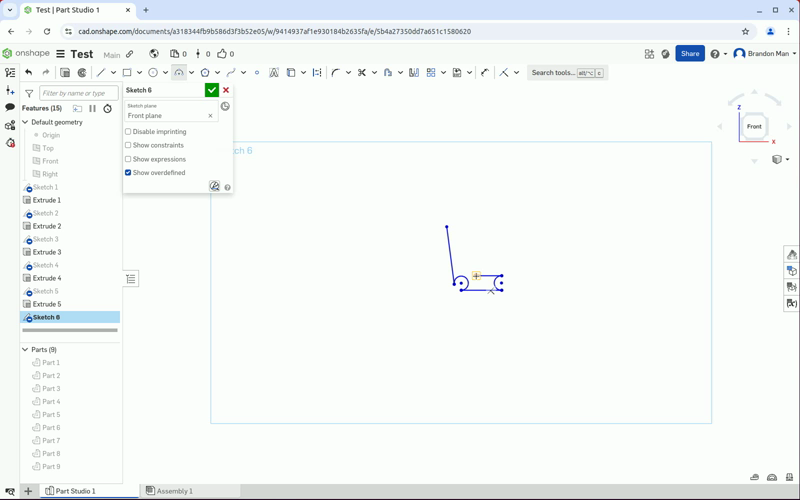
key_down(shift)
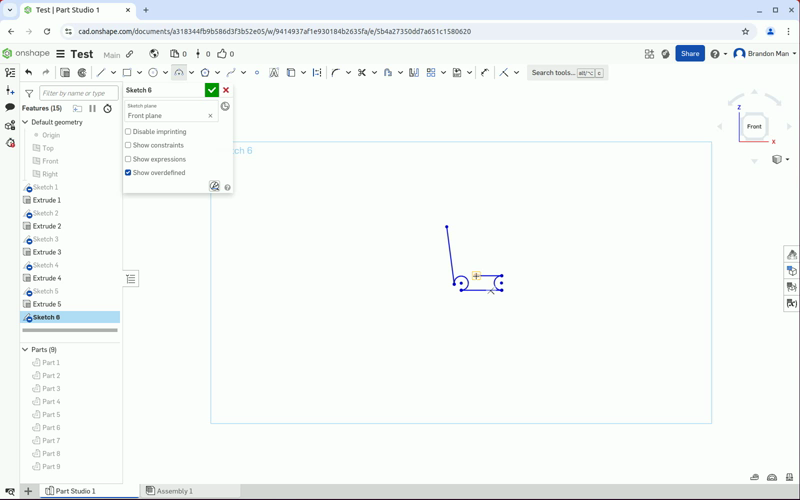
mouse_move(470, 269)
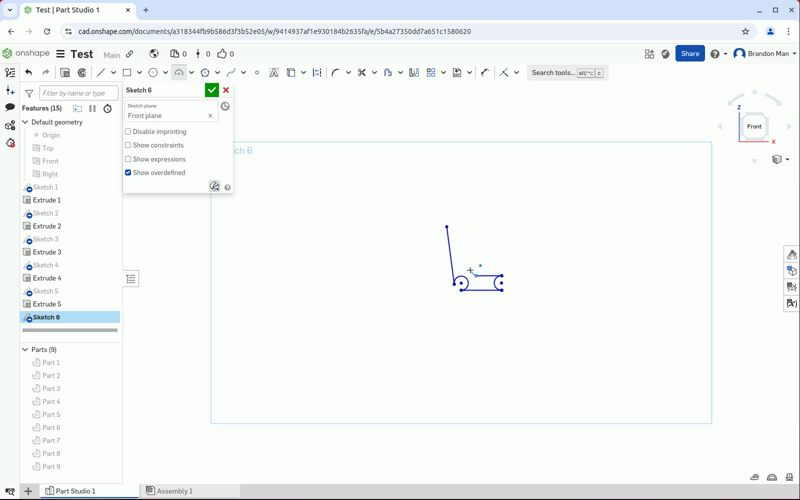
click(470, 269)
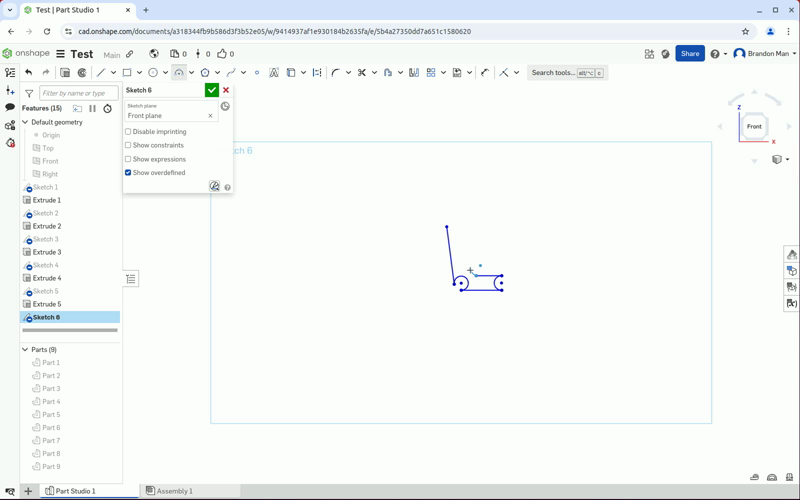
mouse_move(471, 273)
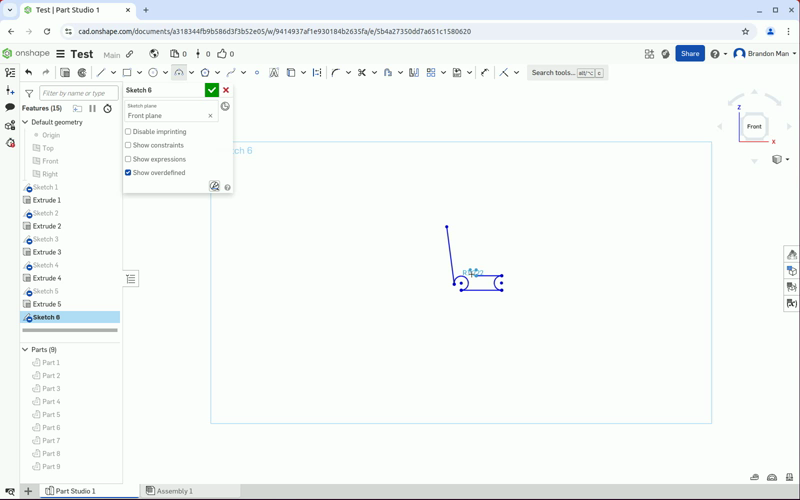
click(471, 273)
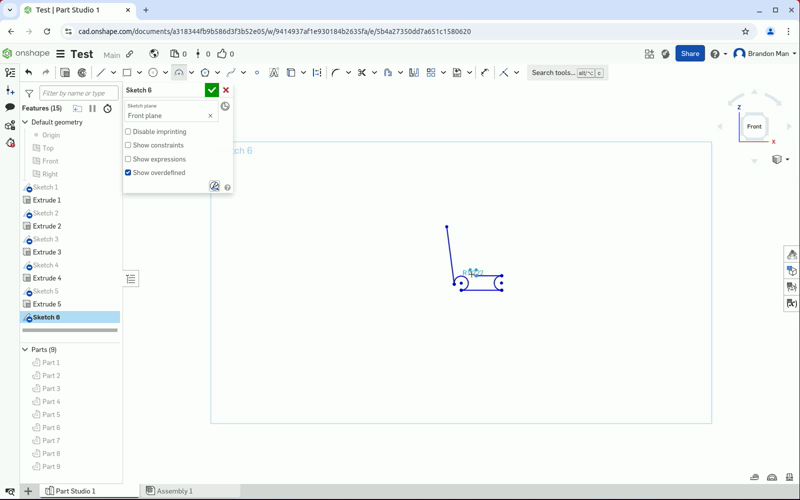
key_up(shift)
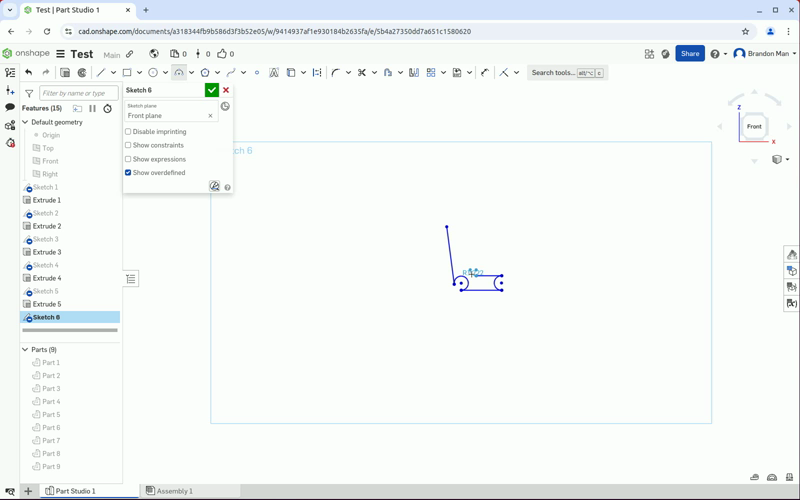
key(esc)
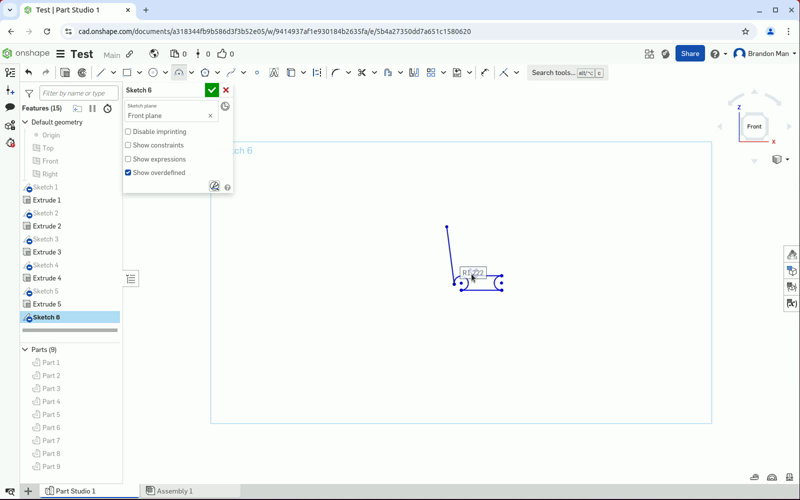
key(l)
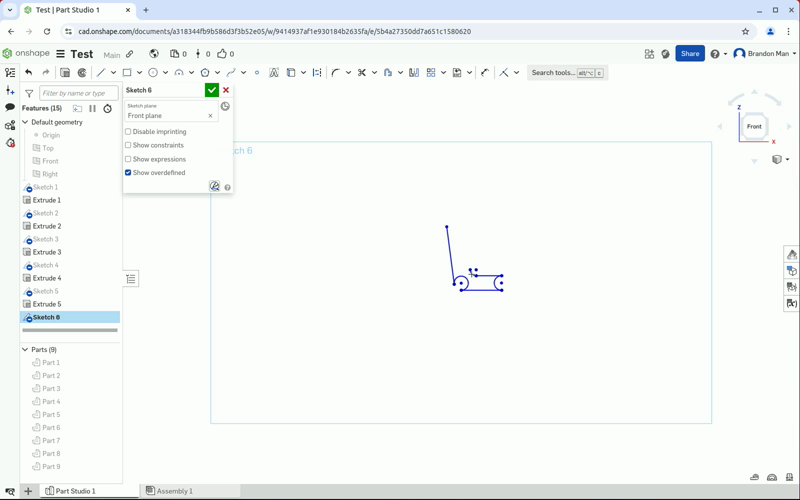
mouse_move(470, 269)
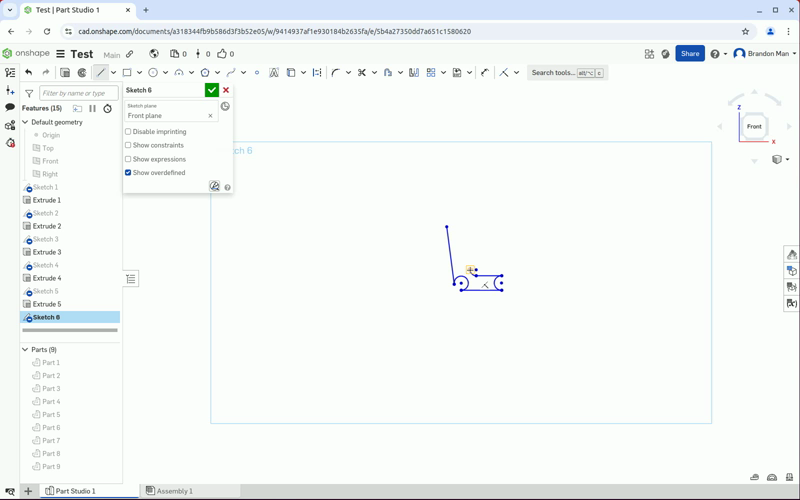
click(470, 269)
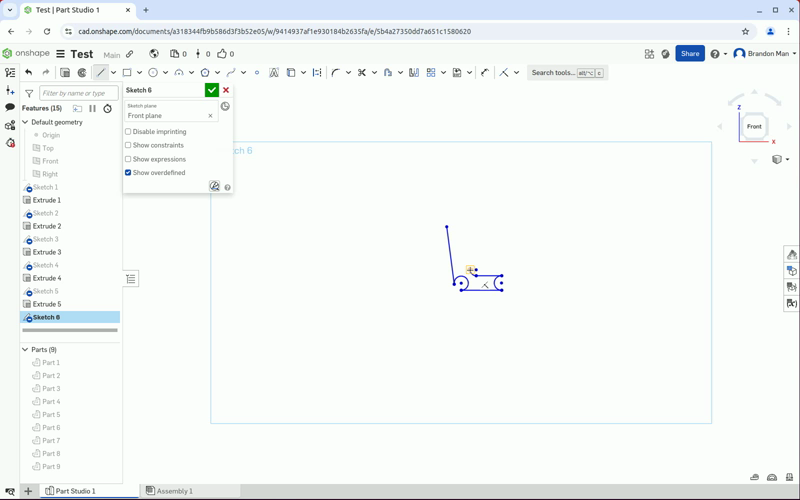
key_down(shift)
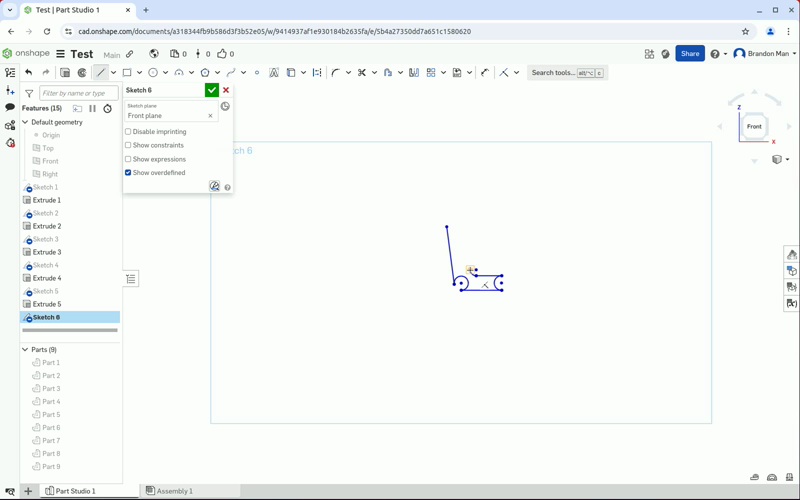
mouse_move(500, 269)
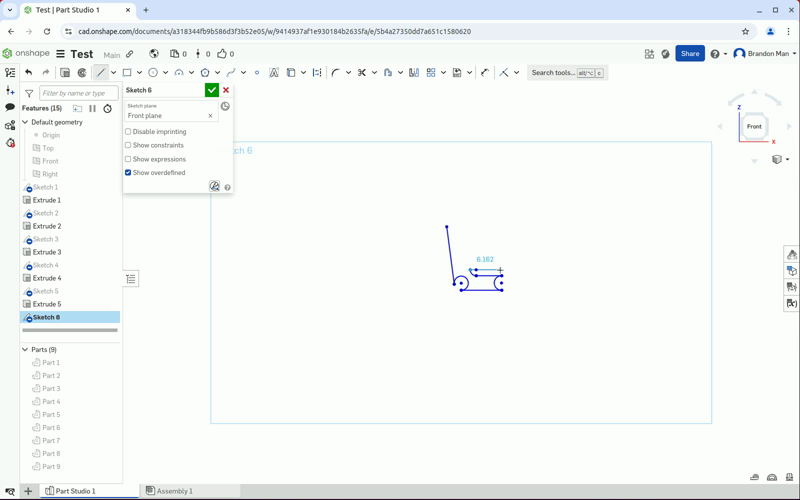
mouse_move(475, 226)
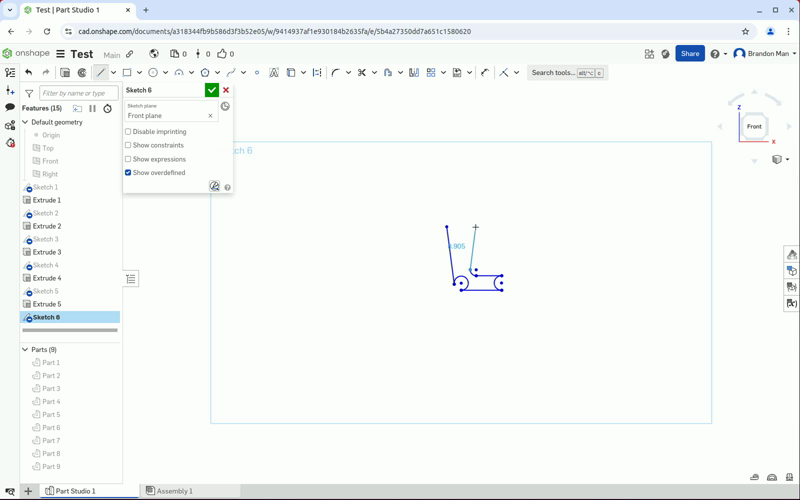
click(475, 226)
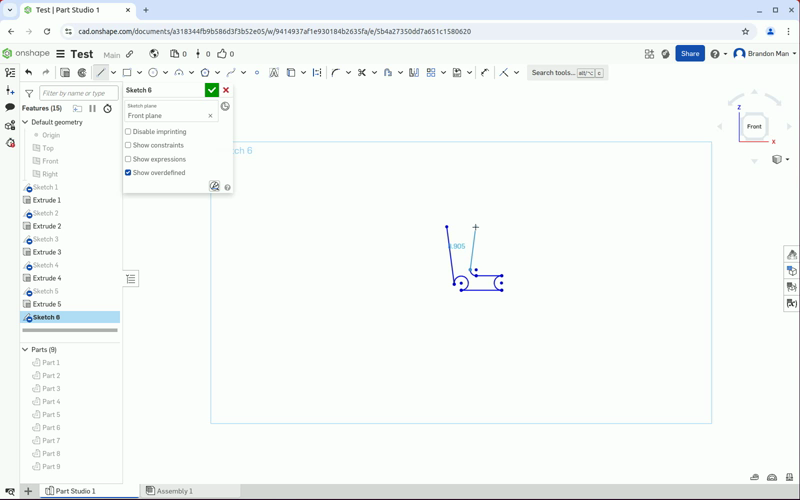
key_up(shift)
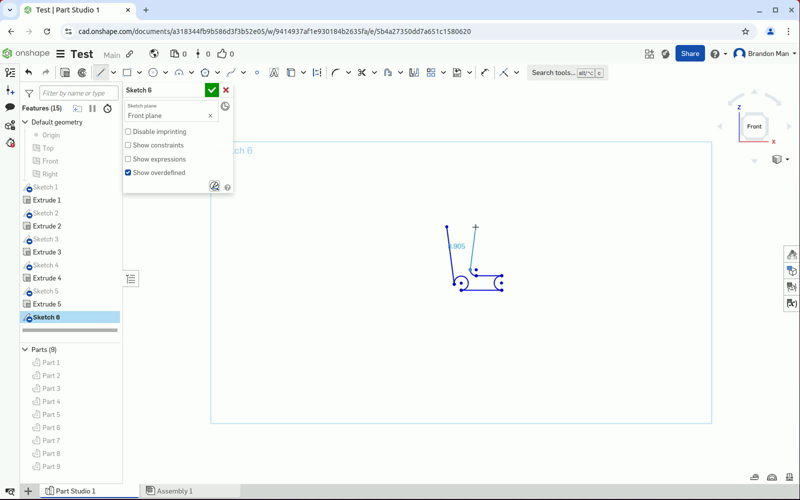
key(esc)
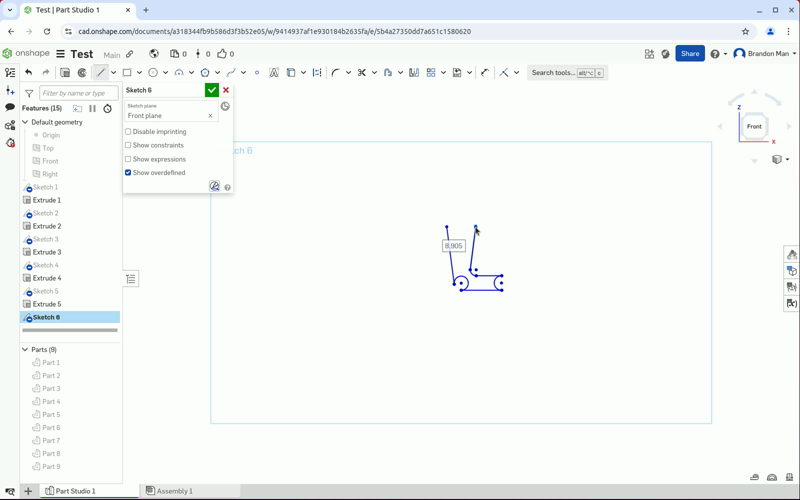
key(a)
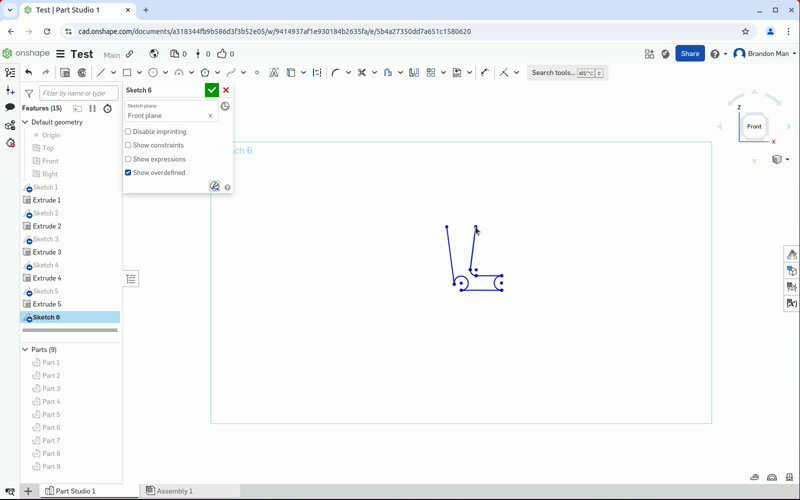
mouse_move(475, 226)
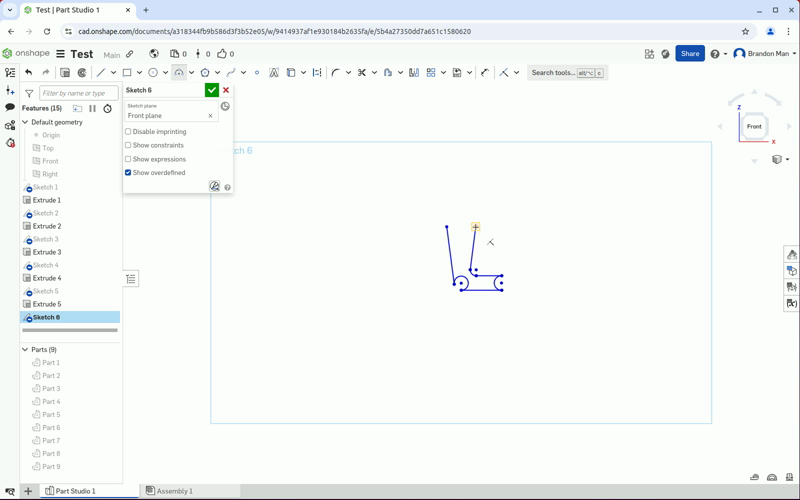
click(475, 226)
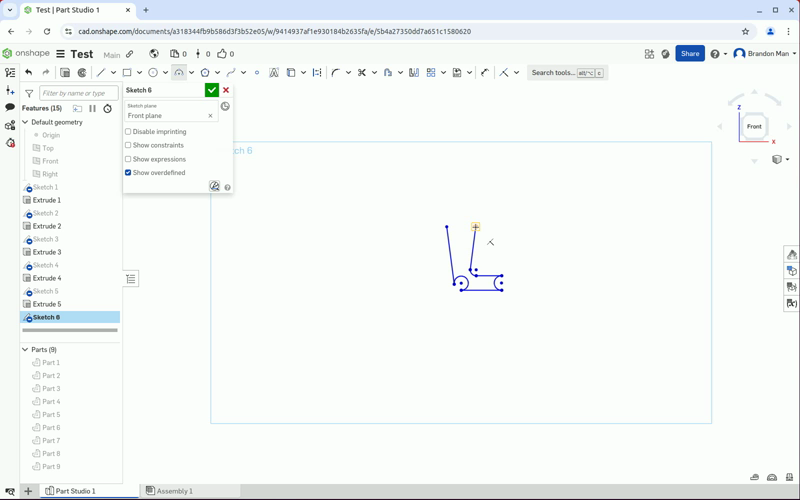
mouse_move(446, 226)
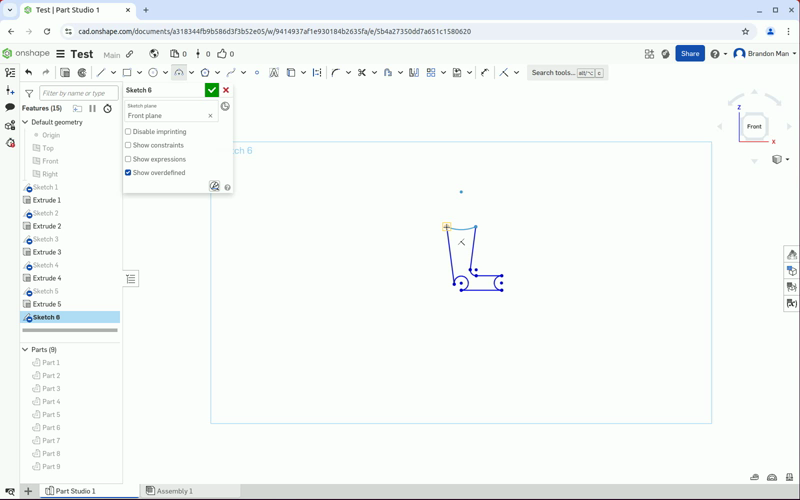
click(446, 226)
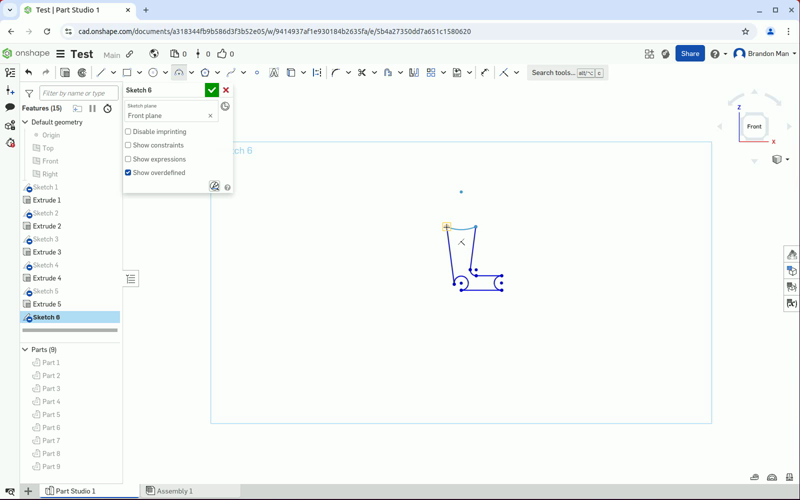
key_down(shift)
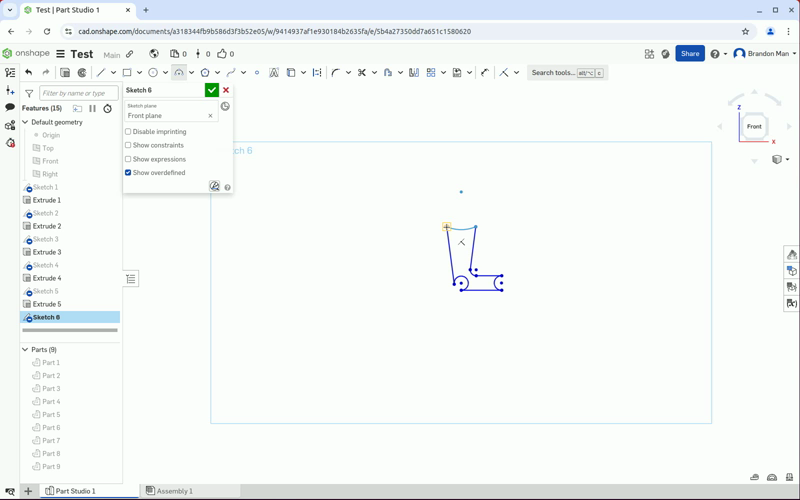
mouse_move(461, 239)
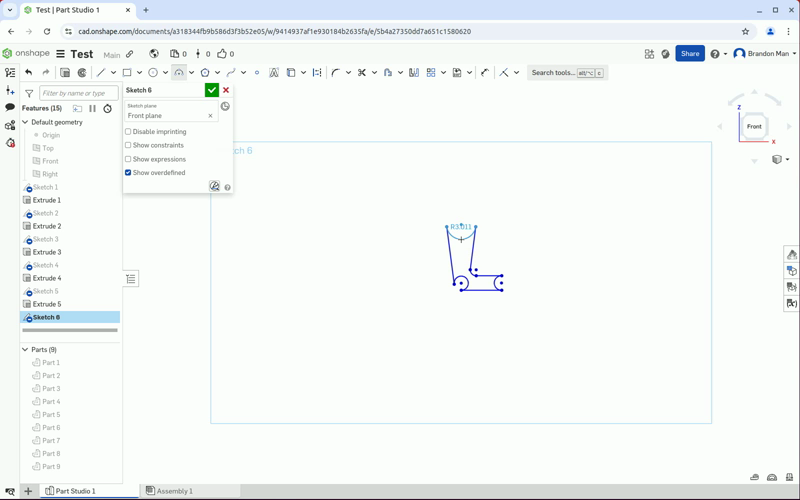
click(461, 239)
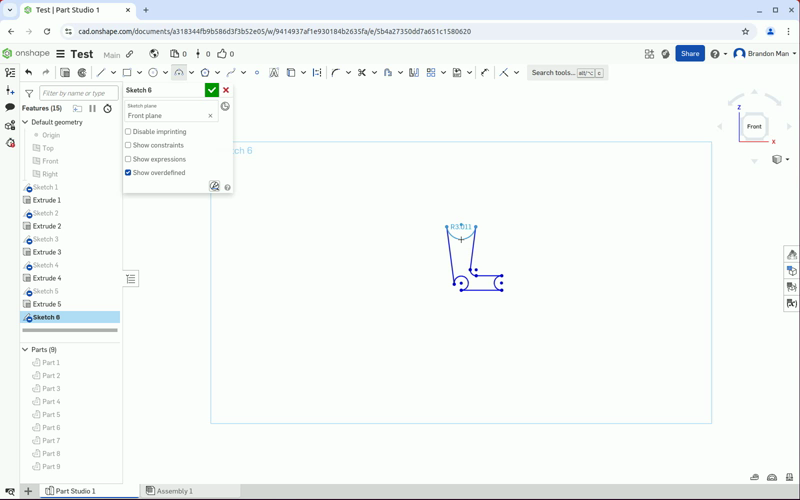
key_up(shift)
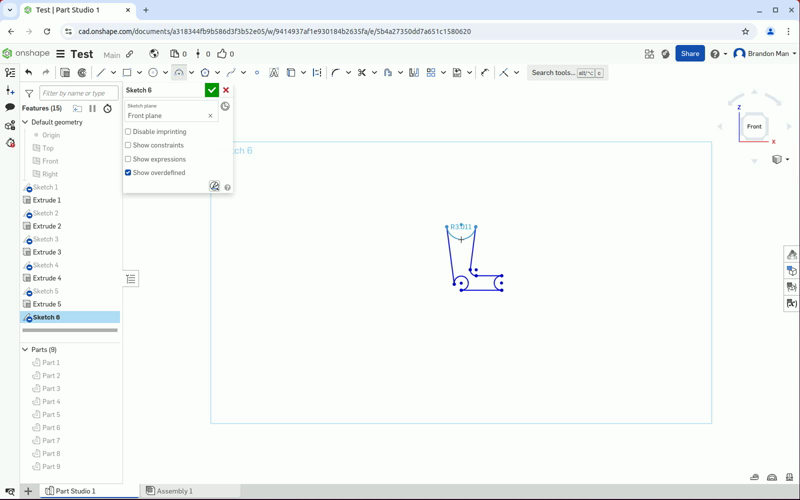
key(esc)
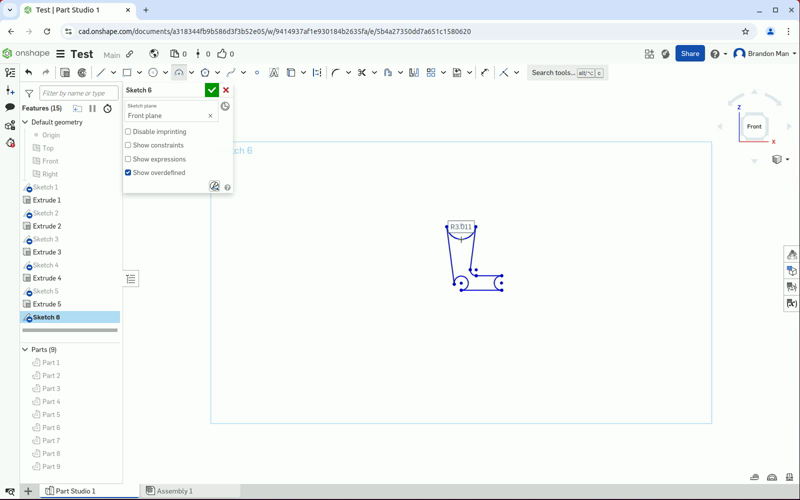
mouse_move(454, 245)
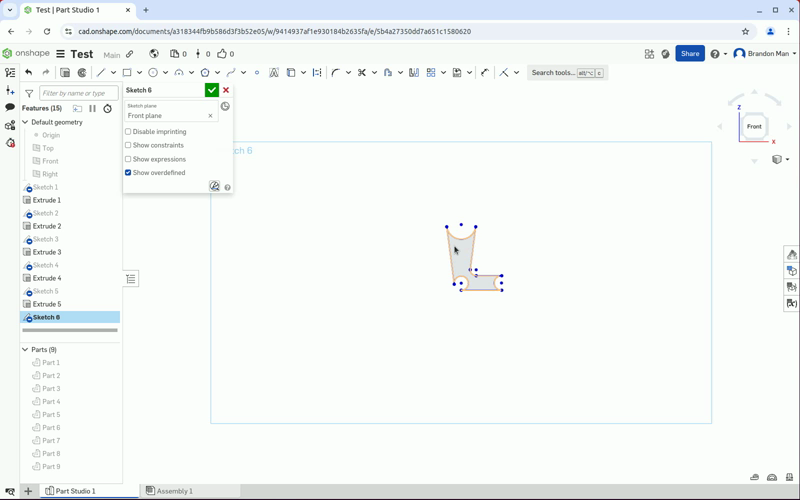
scroll(6)
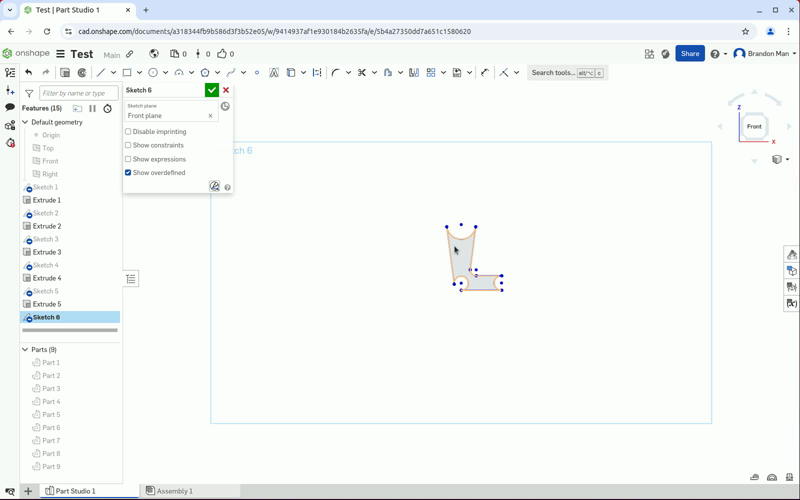
scroll(6)
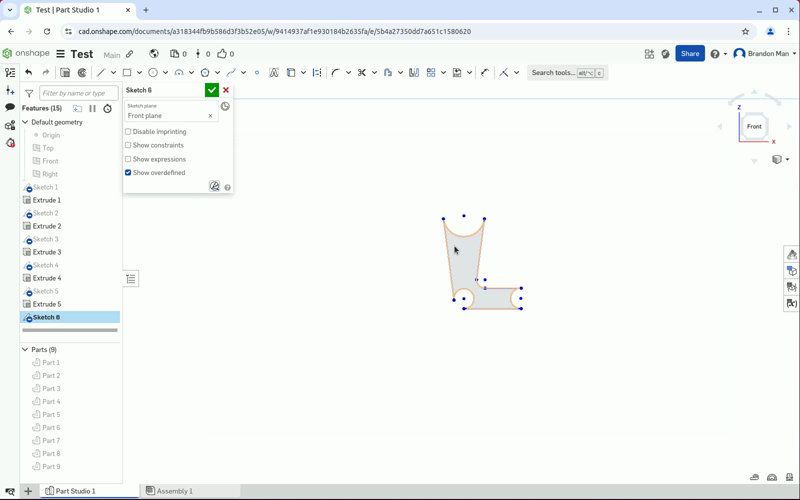
scroll(6)
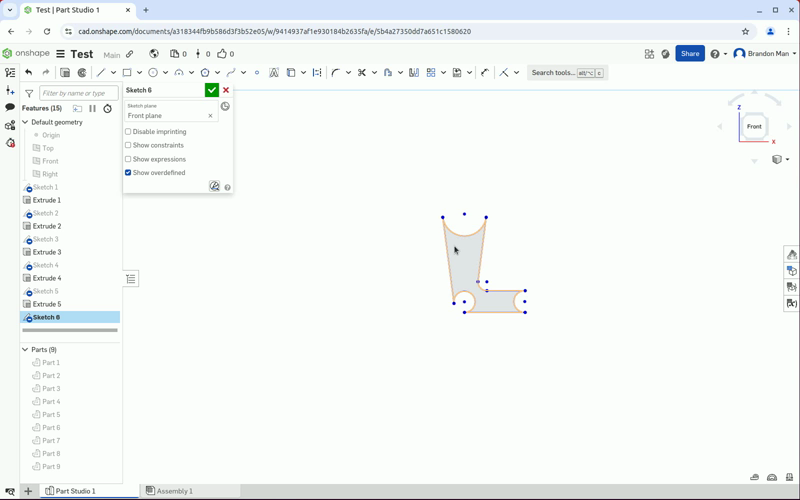
scroll(6)
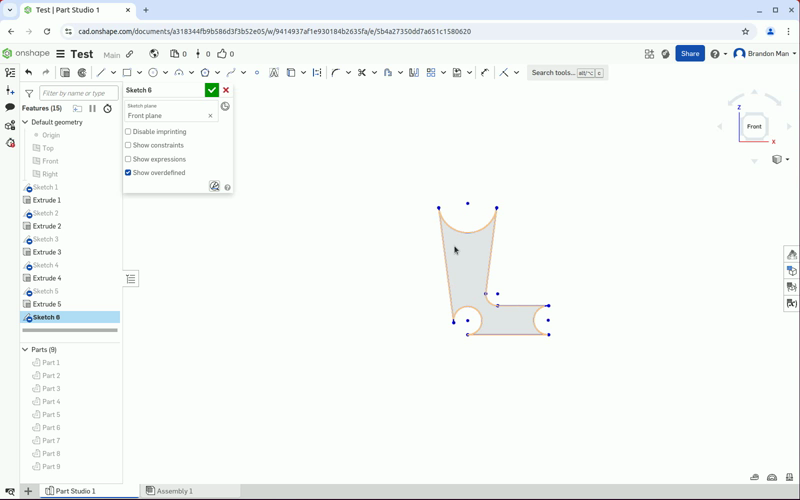
scroll(6)
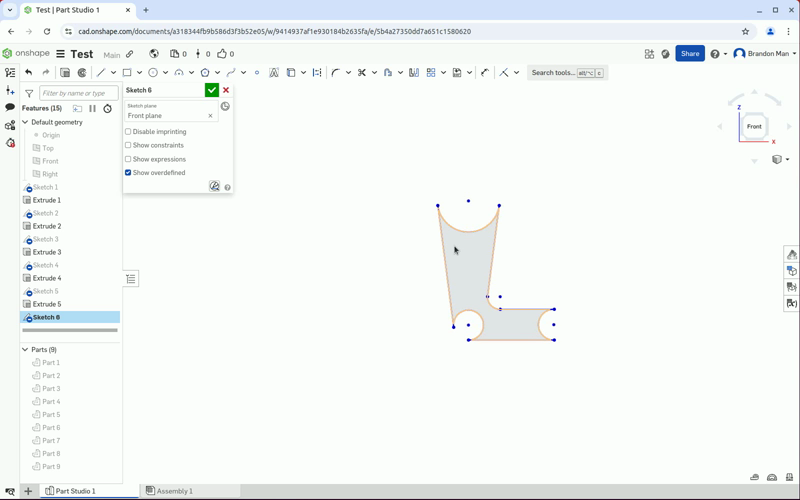
scroll(6)
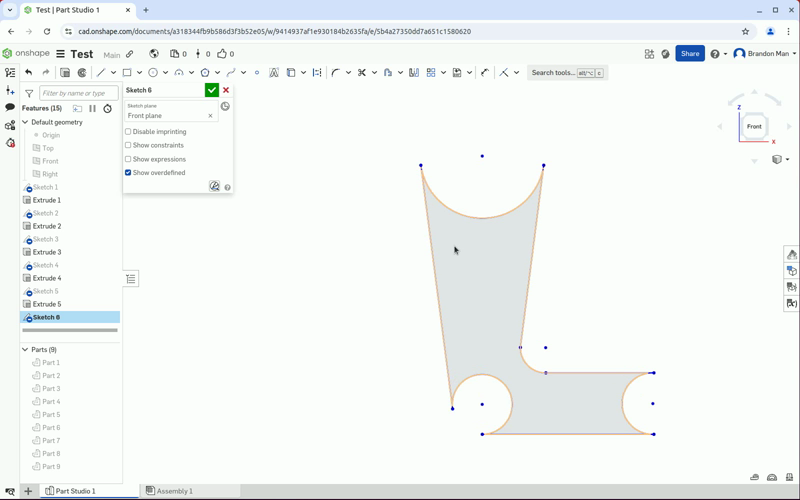
scroll(6)
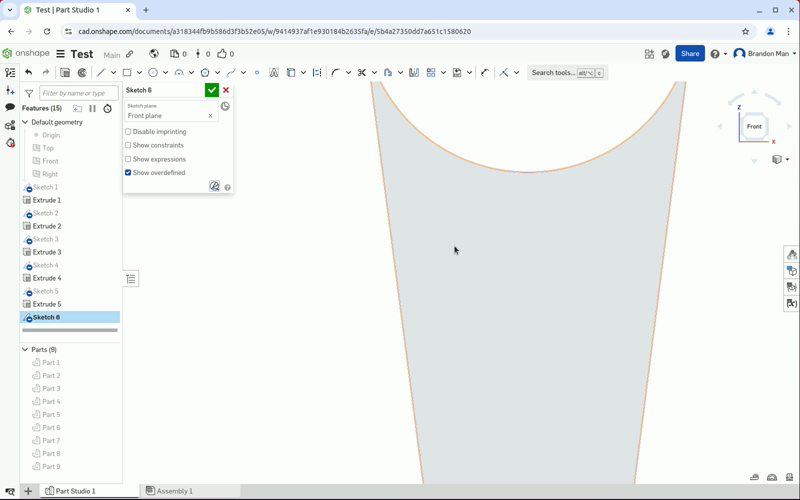
click(454, 245)
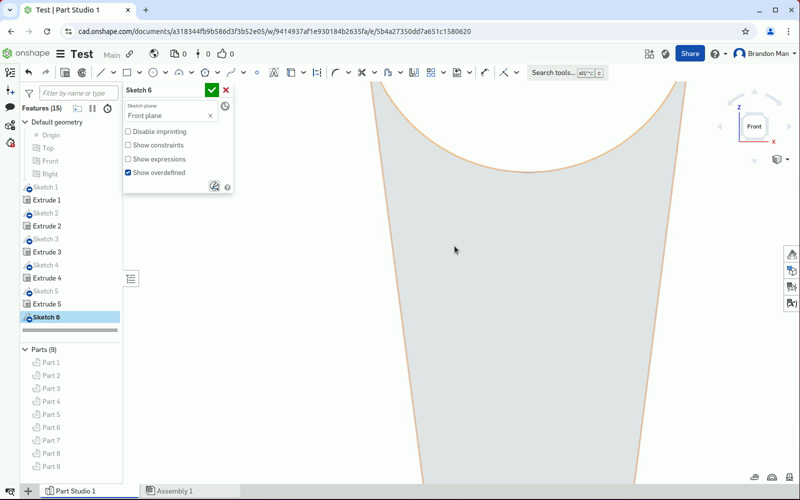
scroll(-6)
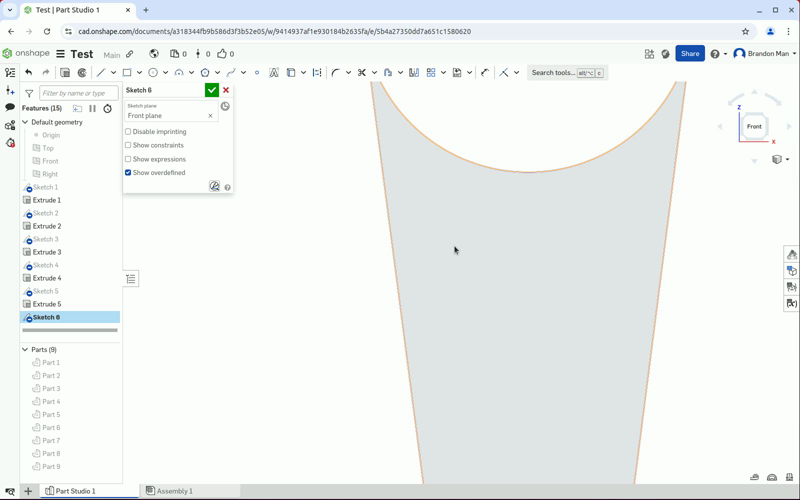
scroll(-6)
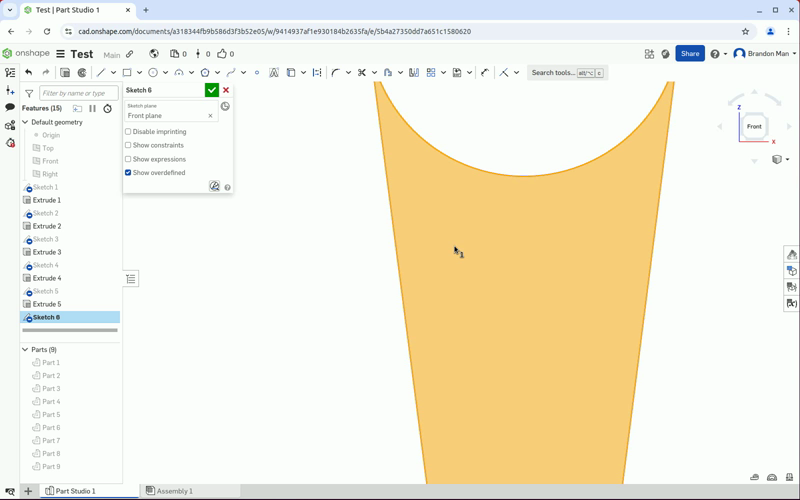
scroll(-6)
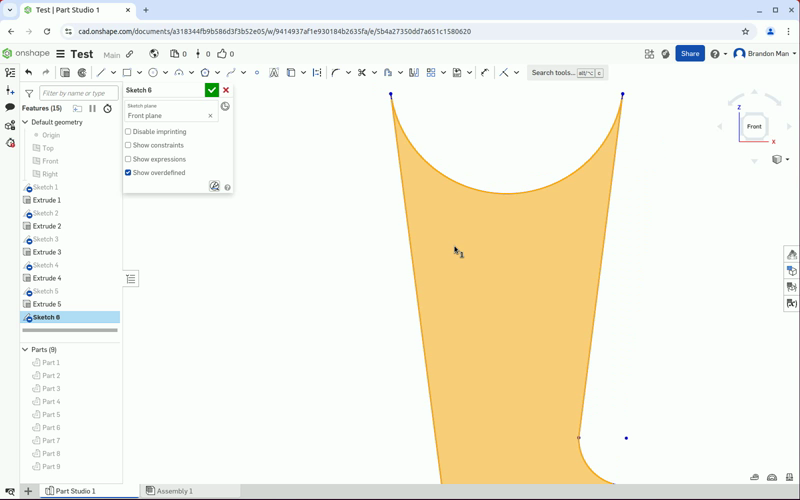
scroll(-6)
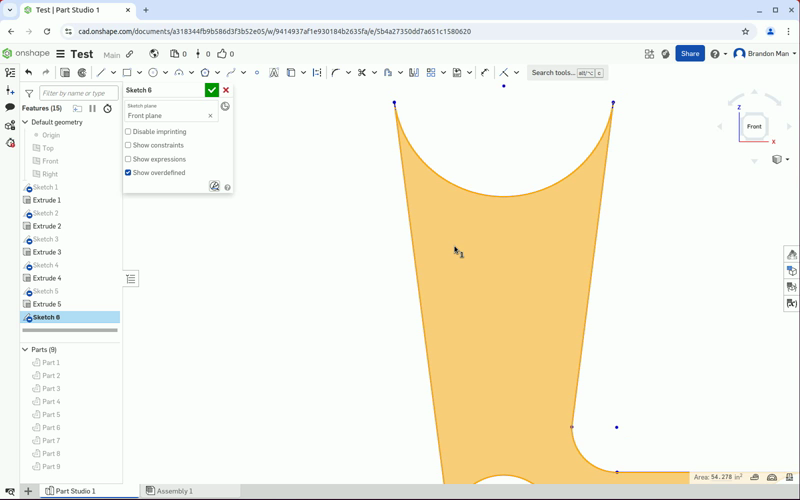
scroll(-6)
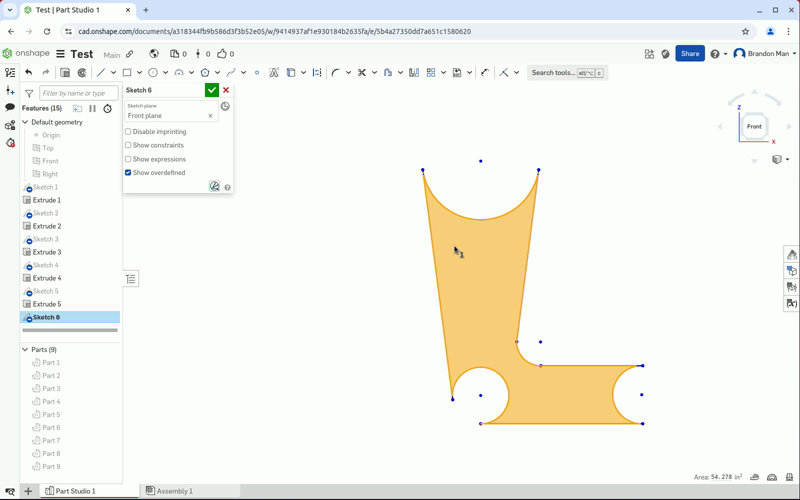
scroll(-6)
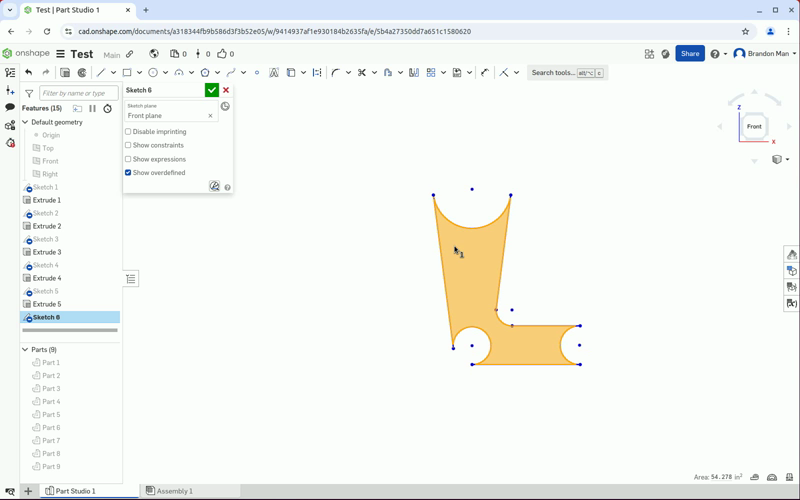
scroll(-6)
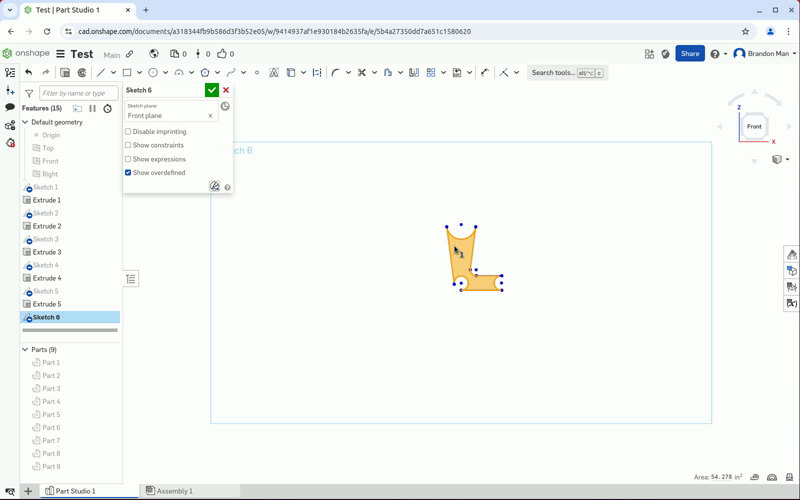
mouse_move(73, 352)
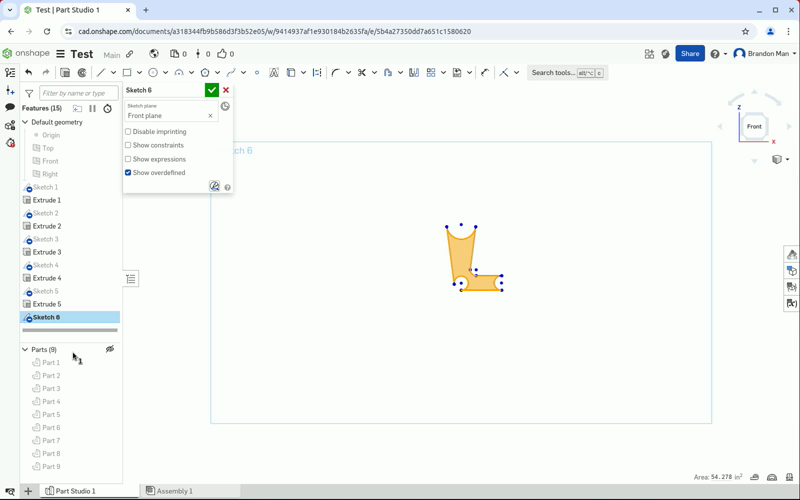
key(shift+y)
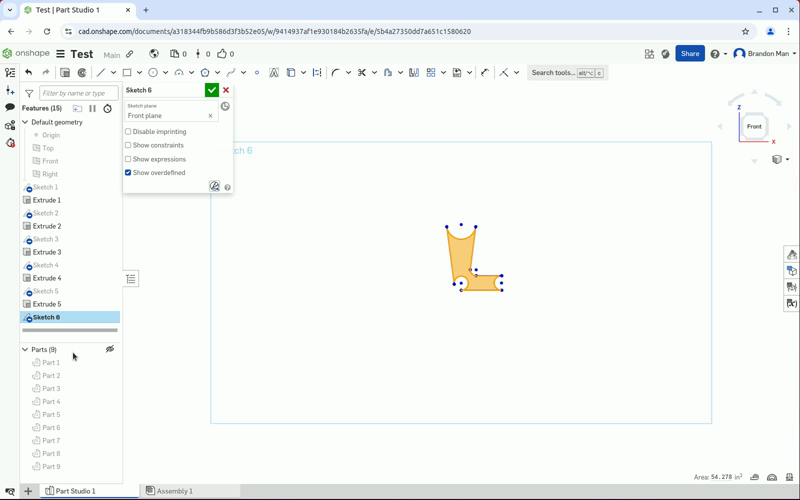
key(shift+e)
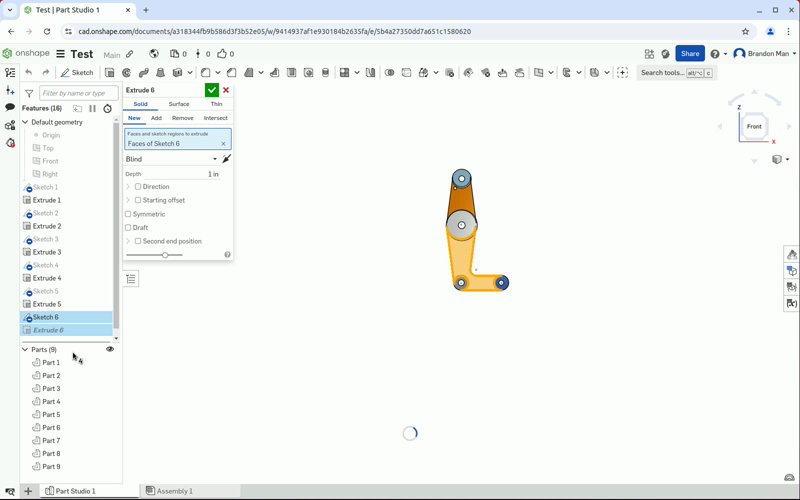
mouse_move(143, 106)
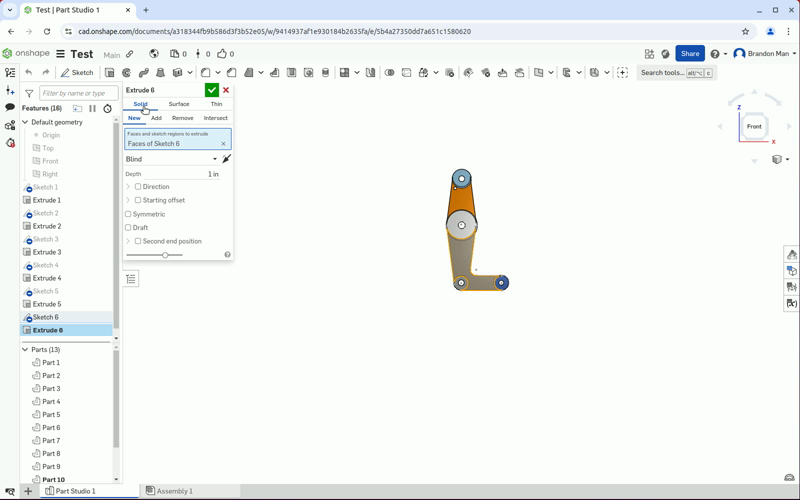
click(143, 106)
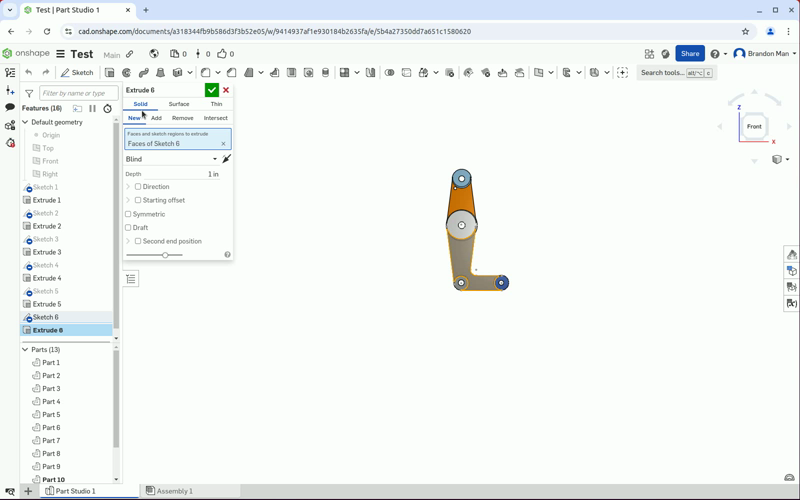
mouse_move(137, 120)
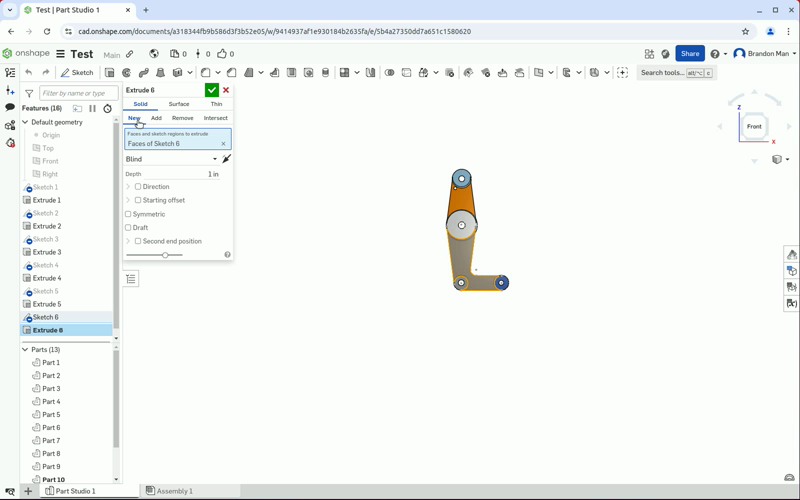
click(137, 120)
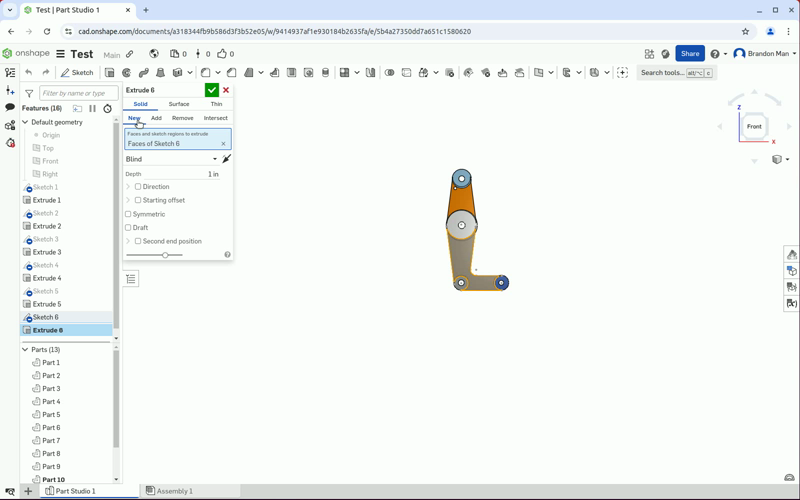
key(tab, 4)
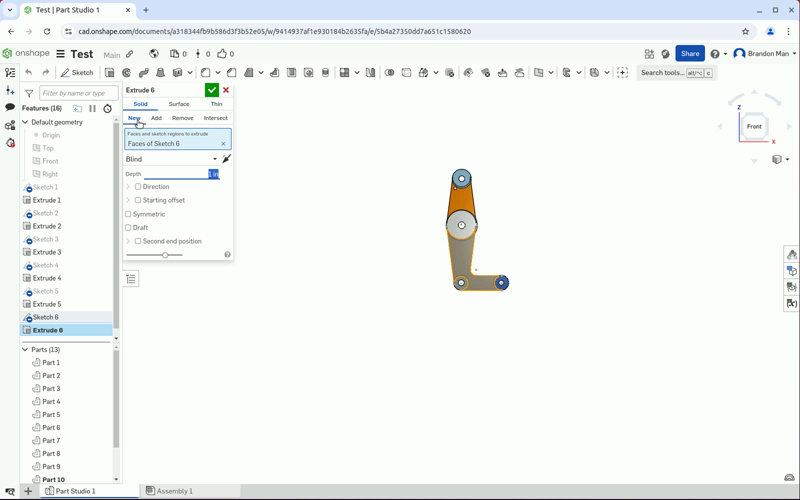
text(0.481)
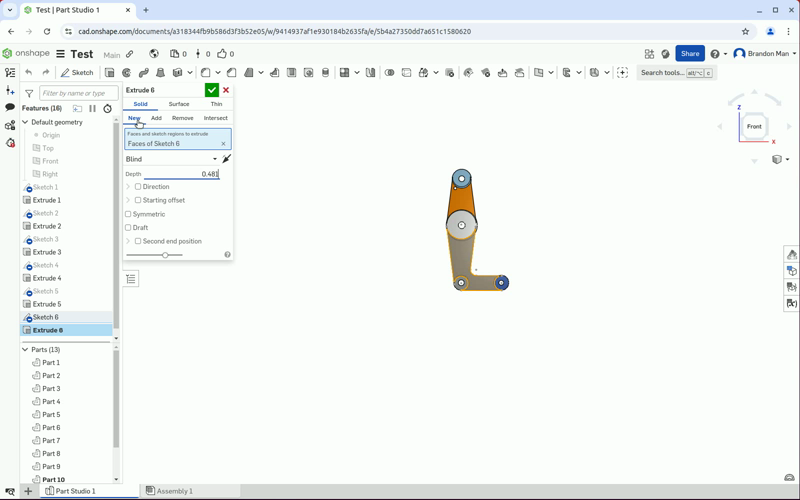
key(enter)
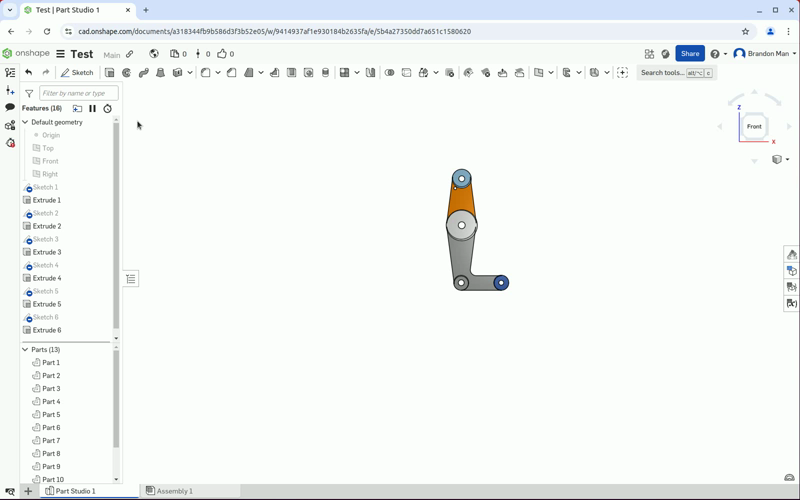
key(shift+h)
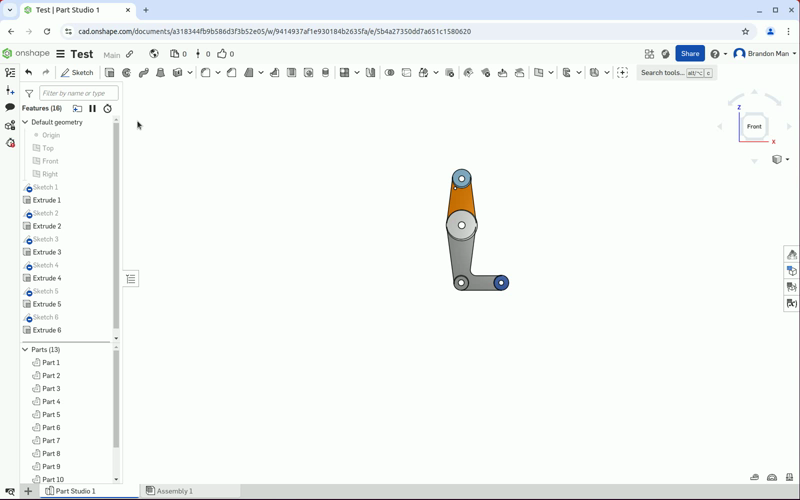
key(shift+h)
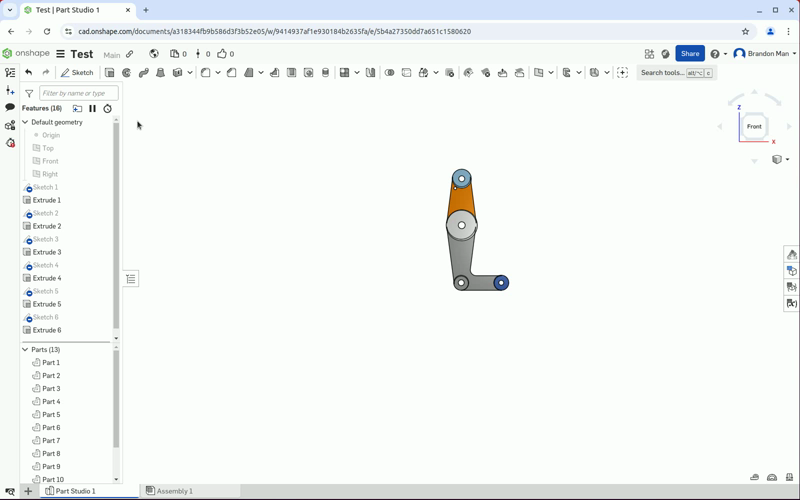
key(shift+7)
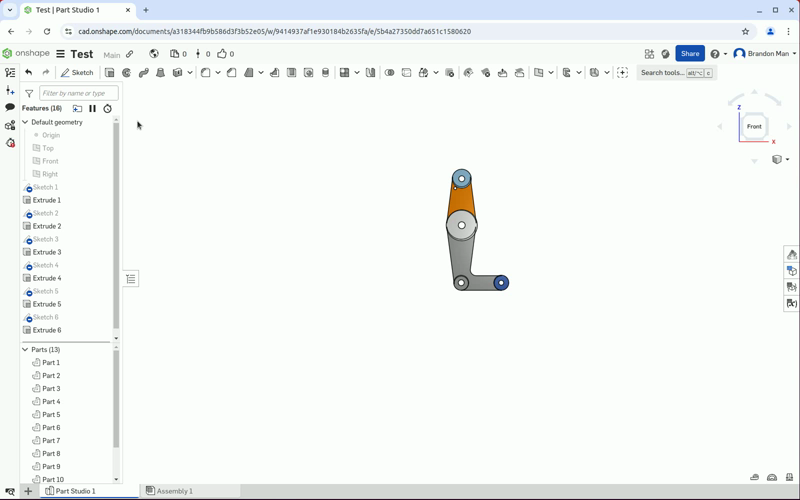
key(left, 2)
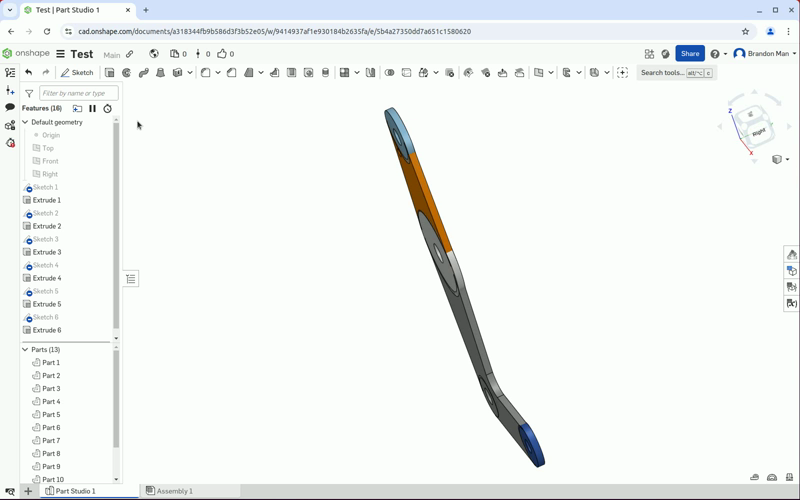
key(down, 2)
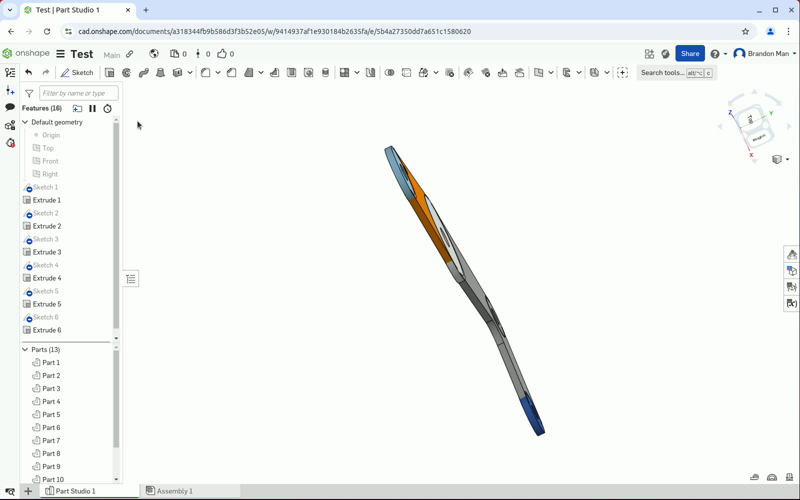
key(up, 2)
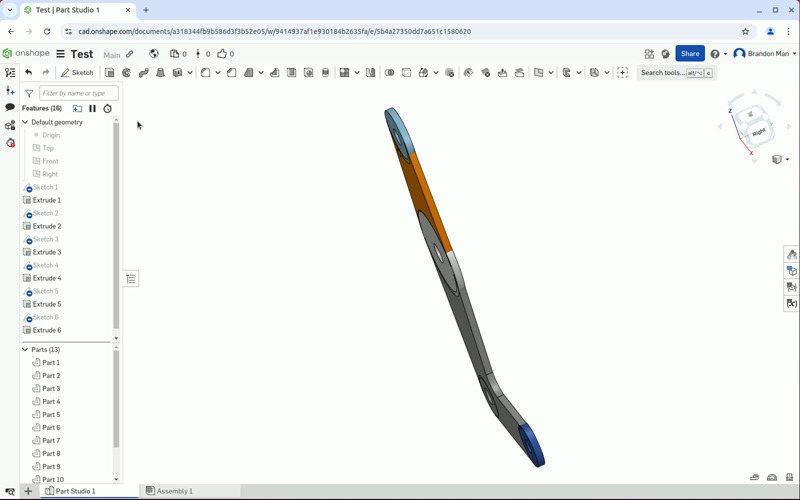
key(right, 2)
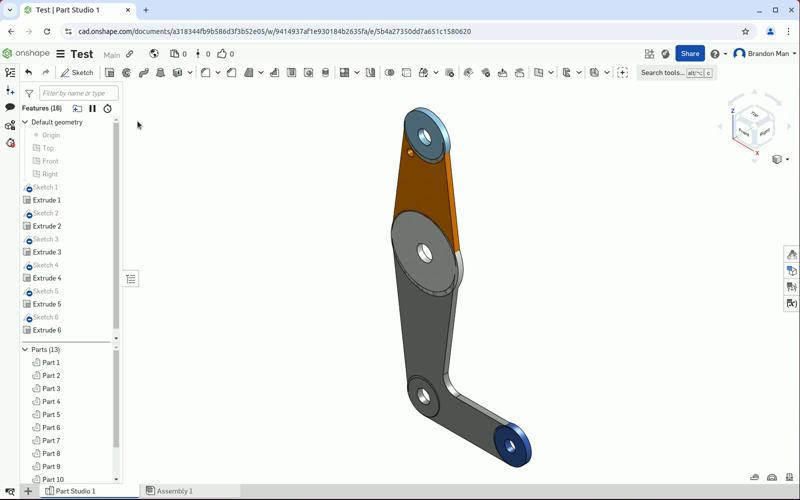
mouse_move(69, 189)
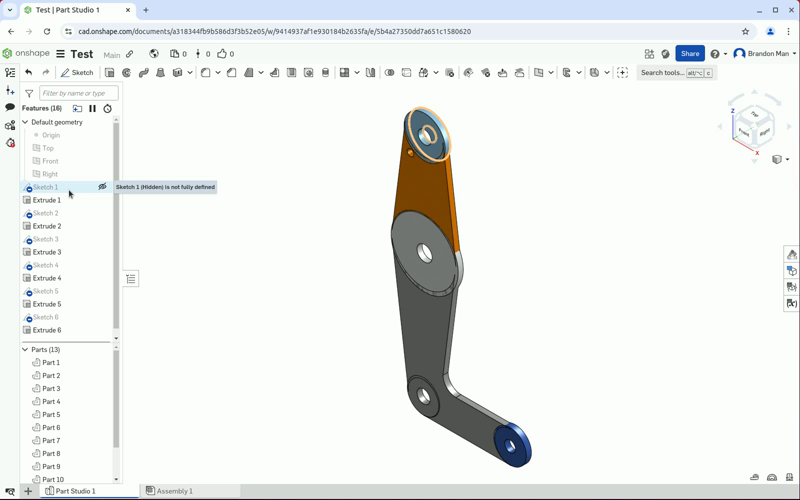
click(69, 189)